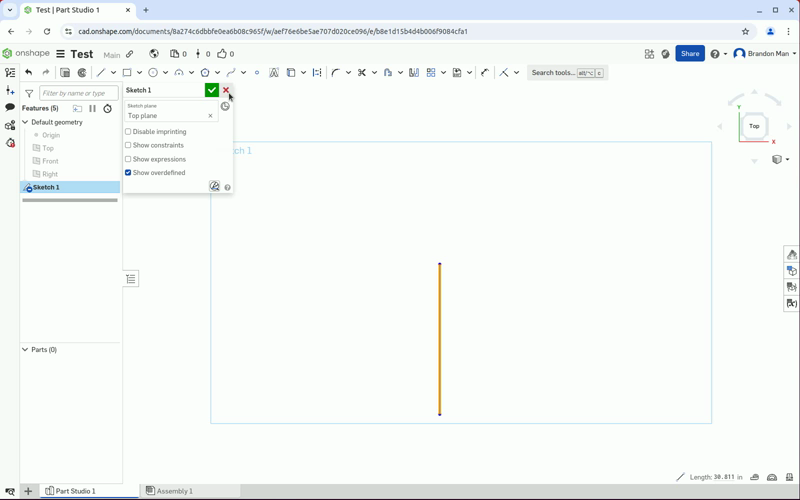
key(shift+h)
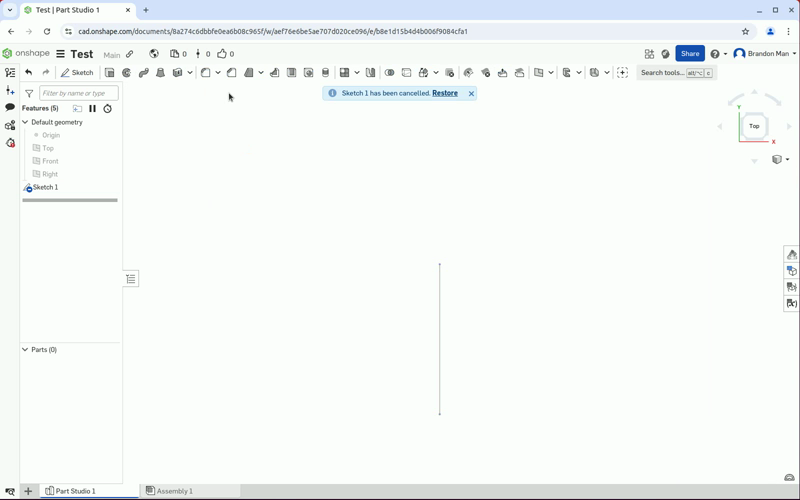
key(shift+s)
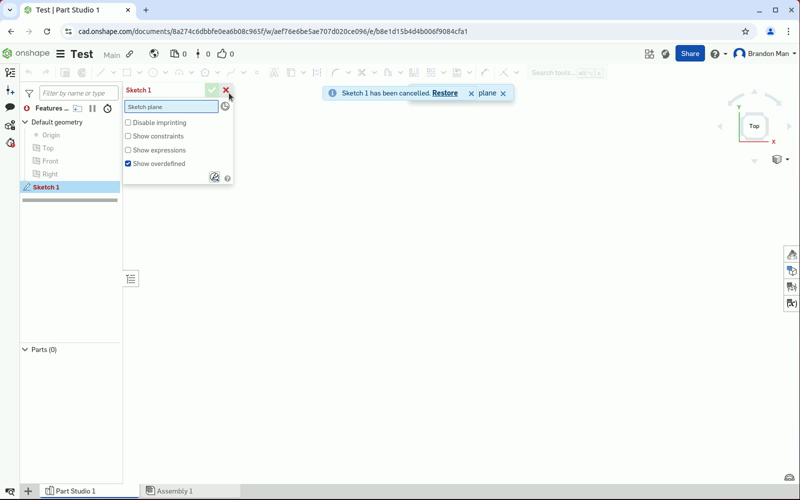
mouse_move(73, 150)
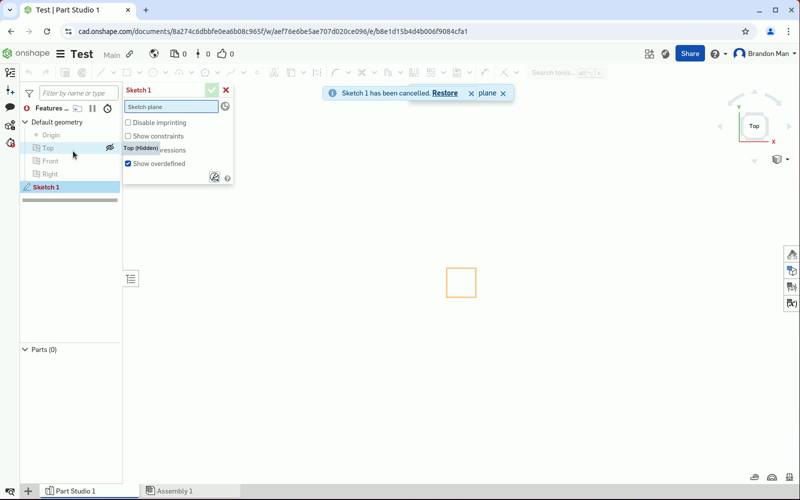
click(73, 150)
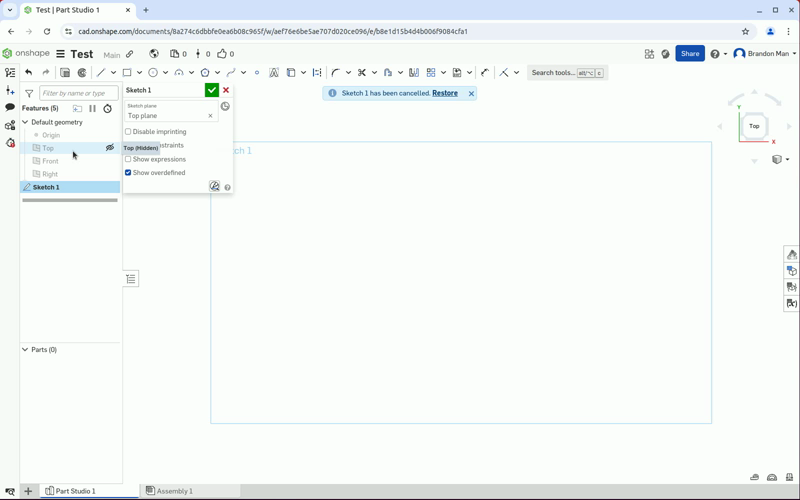
mouse_move(73, 352)
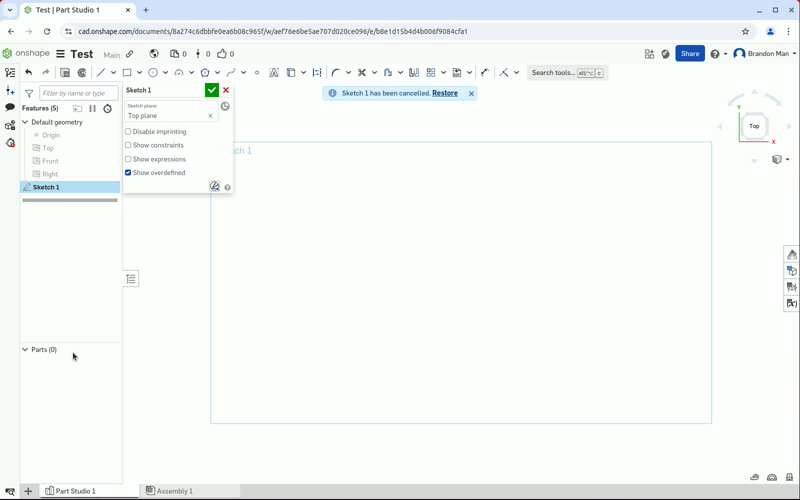
key(y)
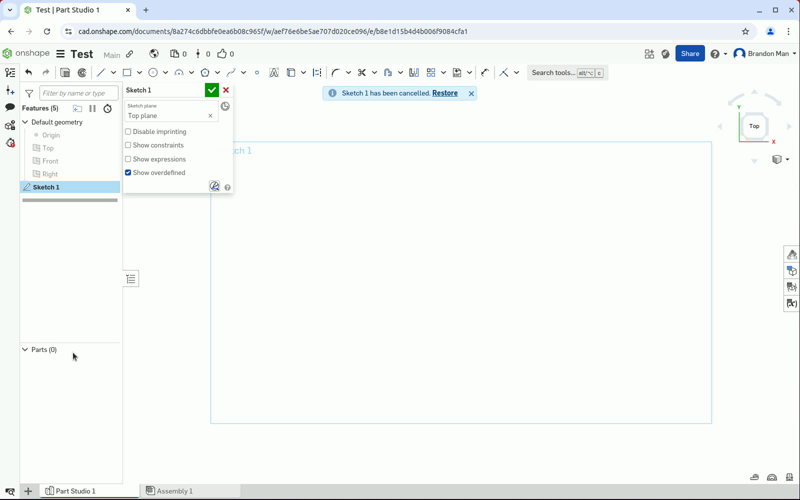
key(l)
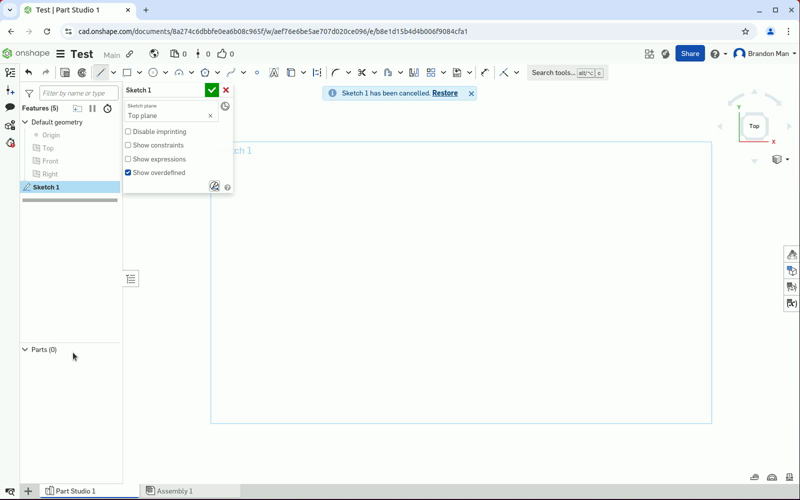
key_down(shift)
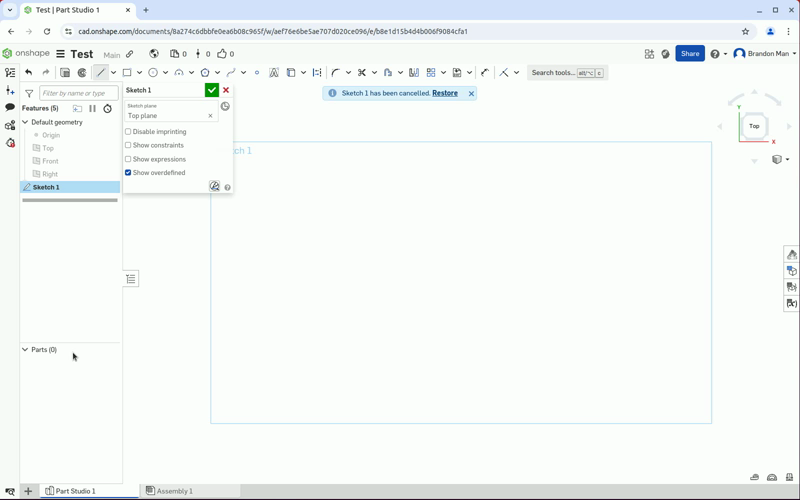
mouse_move(352, 324)
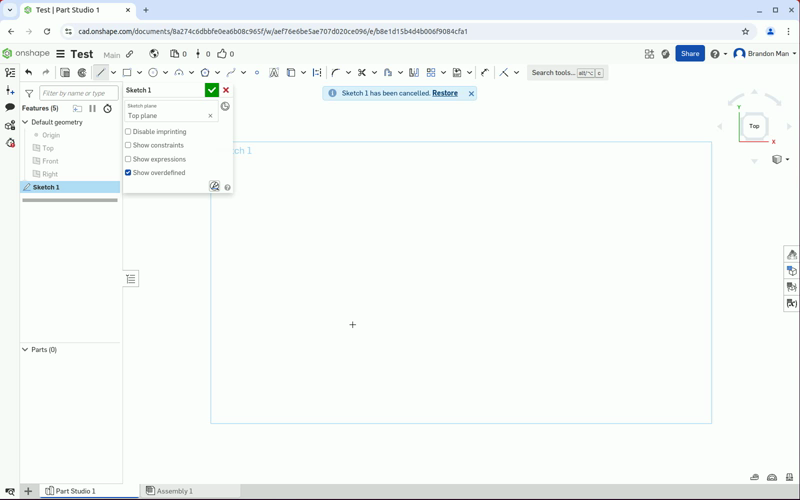
click(352, 324)
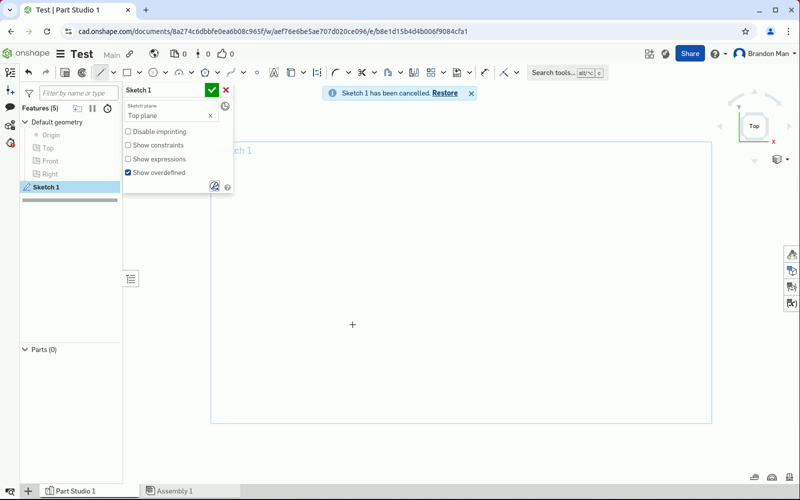
key_up(shift)
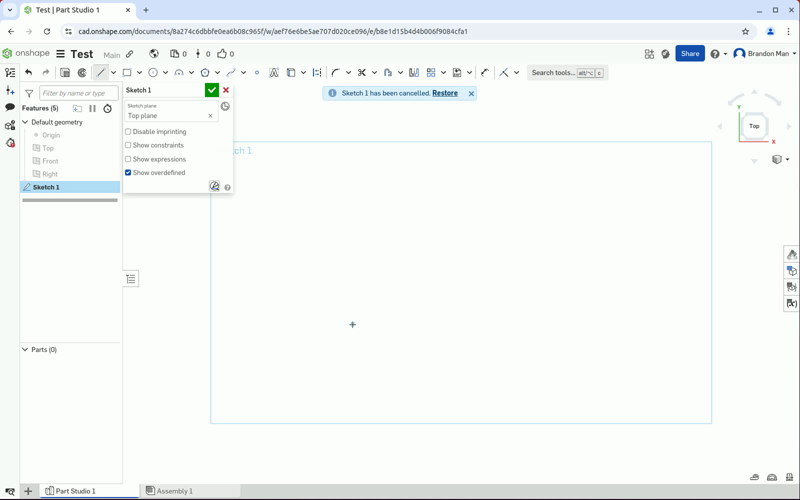
key_down(shift)
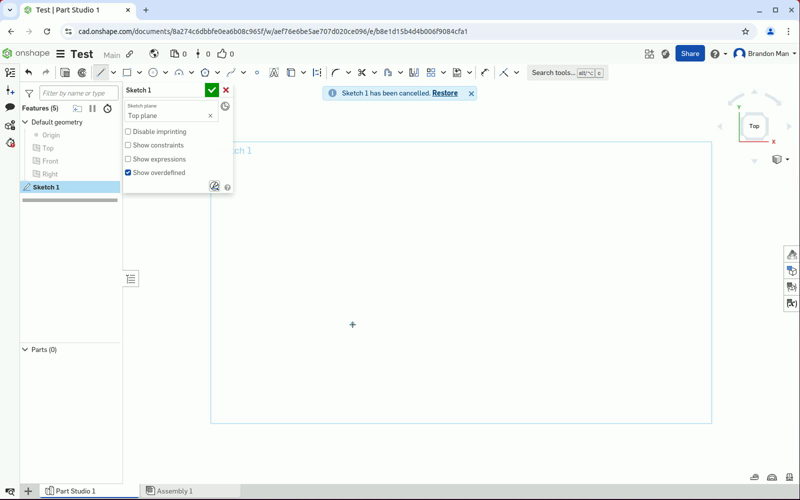
mouse_move(567, 324)
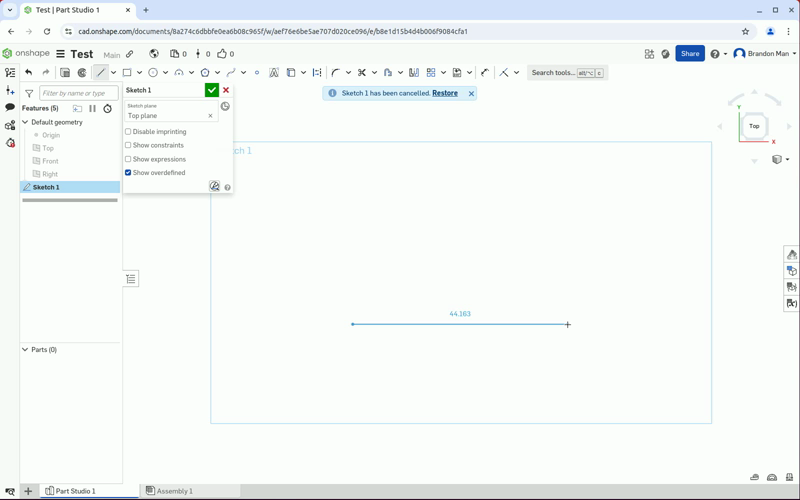
click(567, 324)
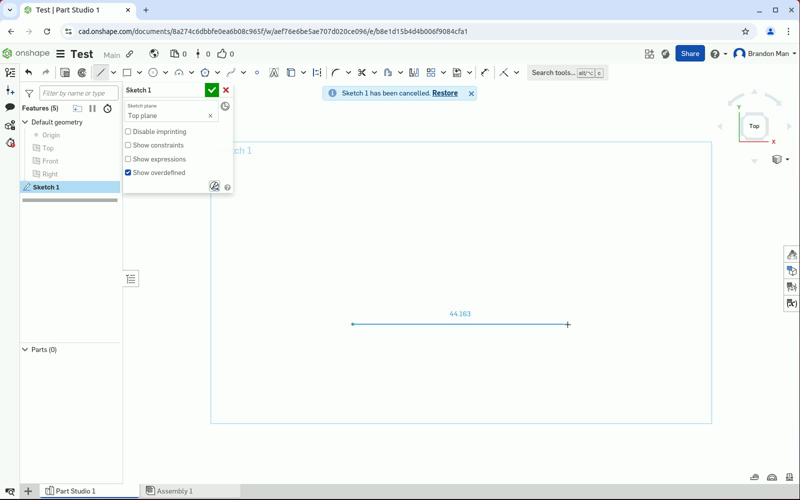
key_up(shift)
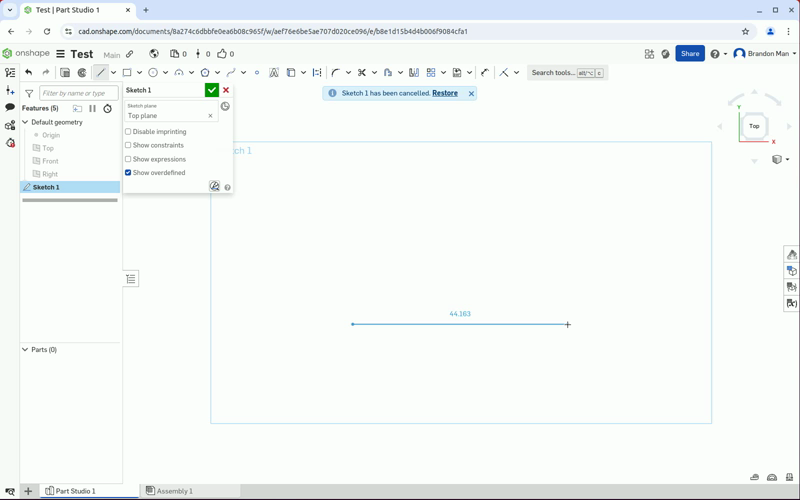
key_down(shift)
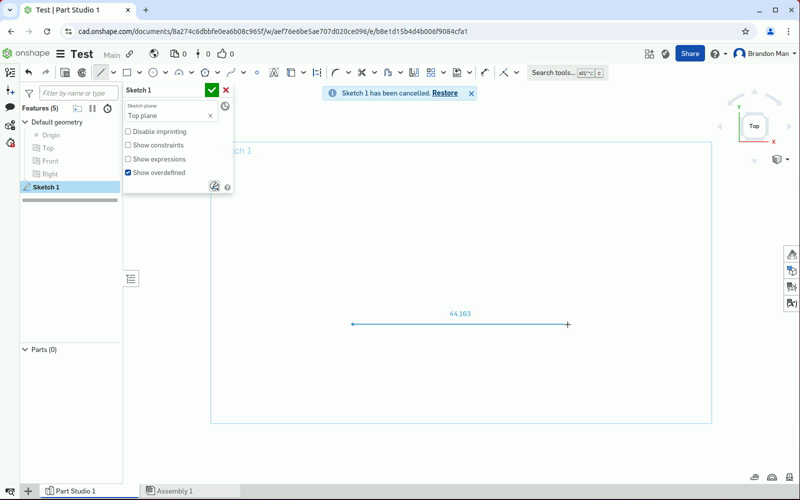
mouse_move(567, 240)
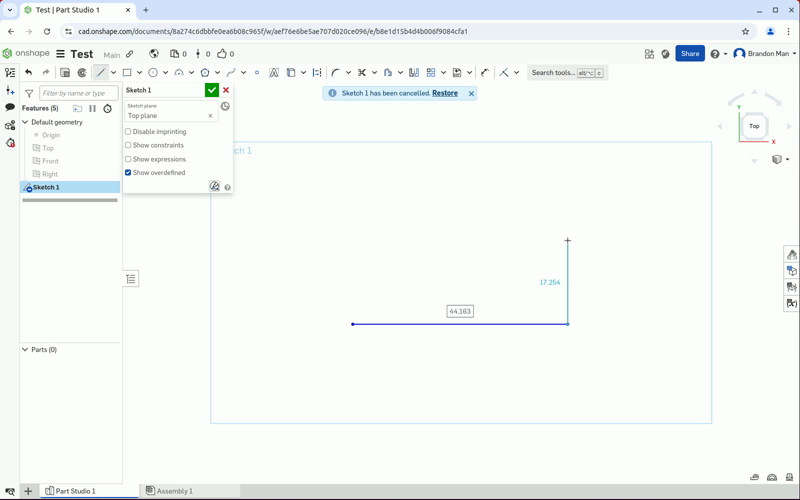
click(567, 240)
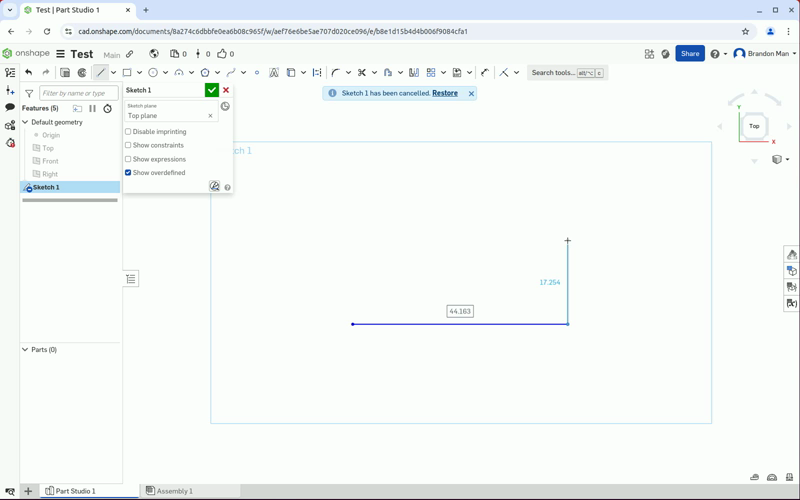
key_up(shift)
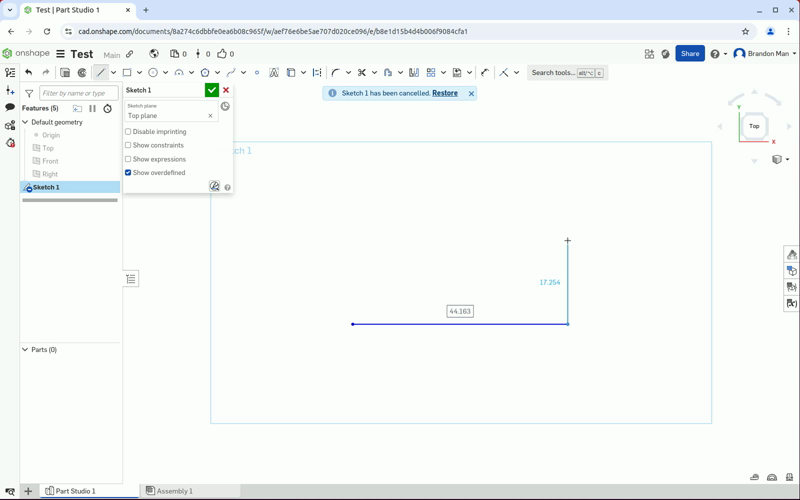
key_down(shift)
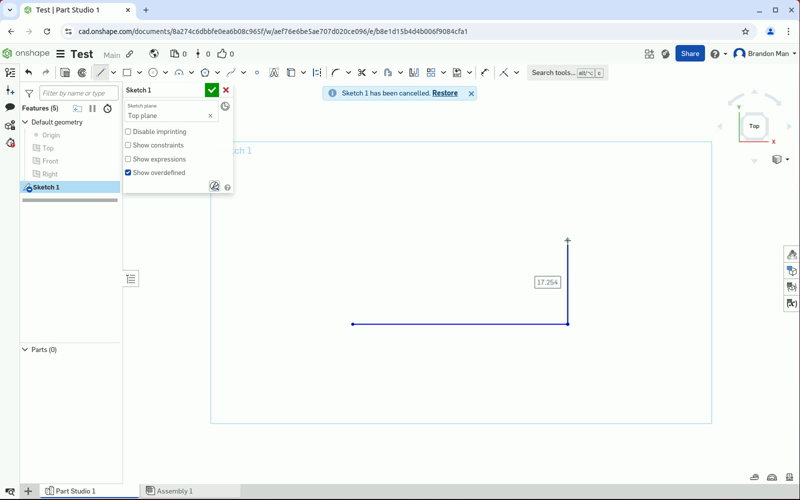
mouse_move(352, 240)
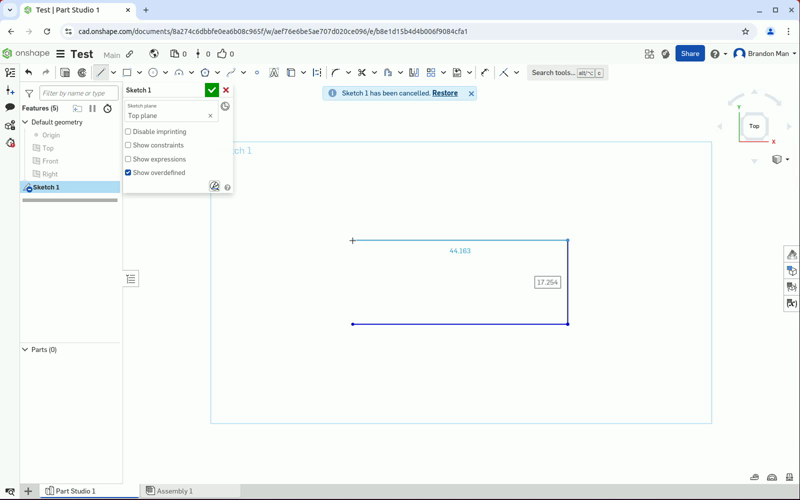
click(352, 240)
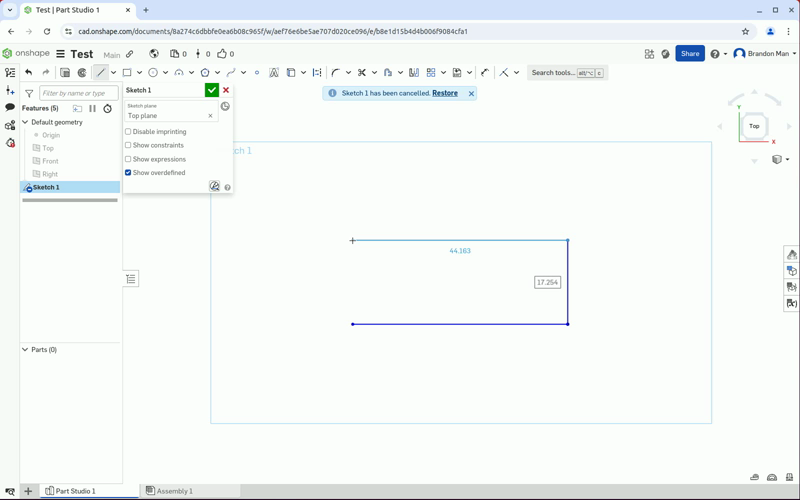
key_up(shift)
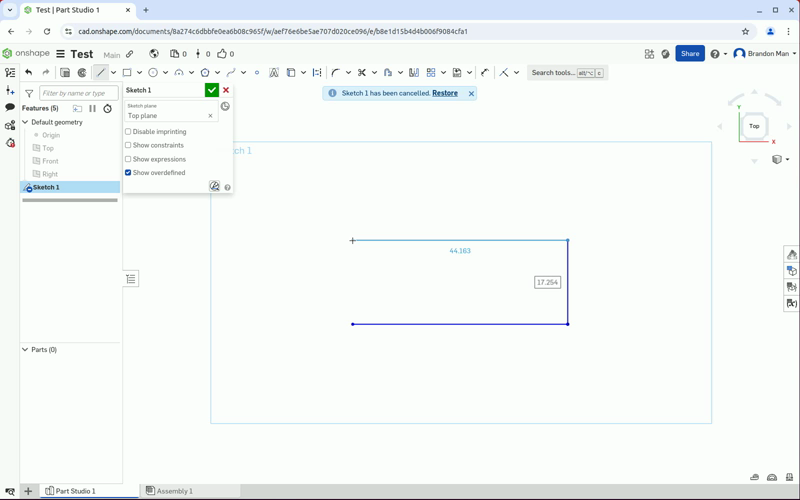
key_down(shift)
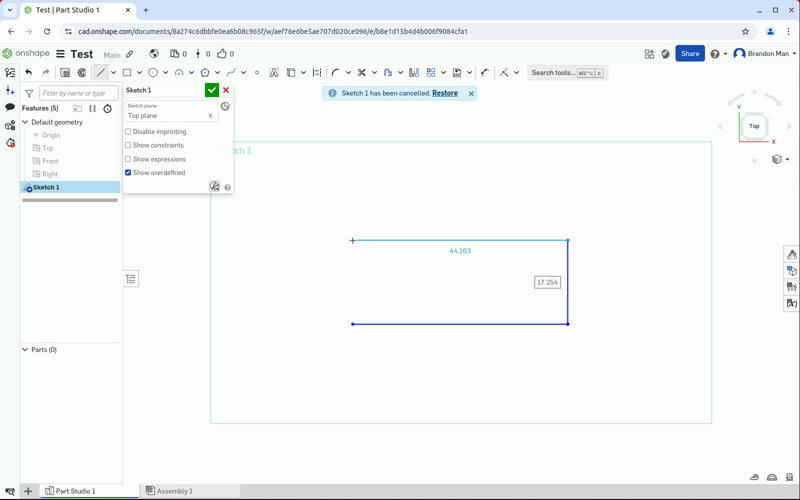
mouse_move(352, 324)
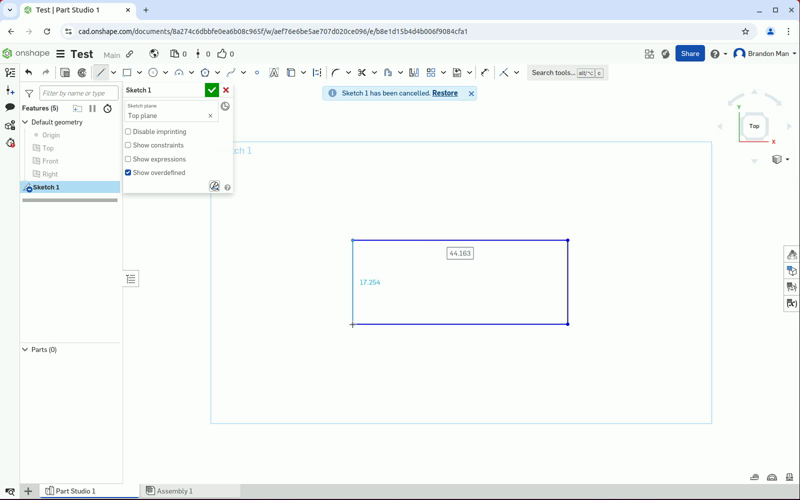
key_up(shift)
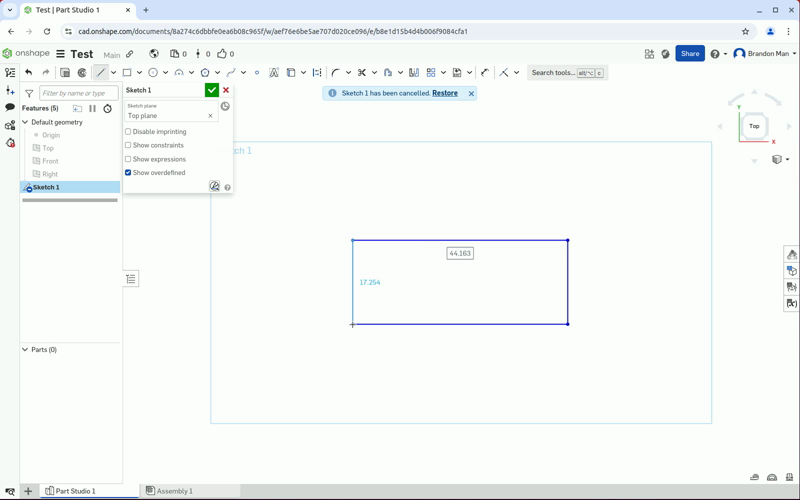
click(352, 324)
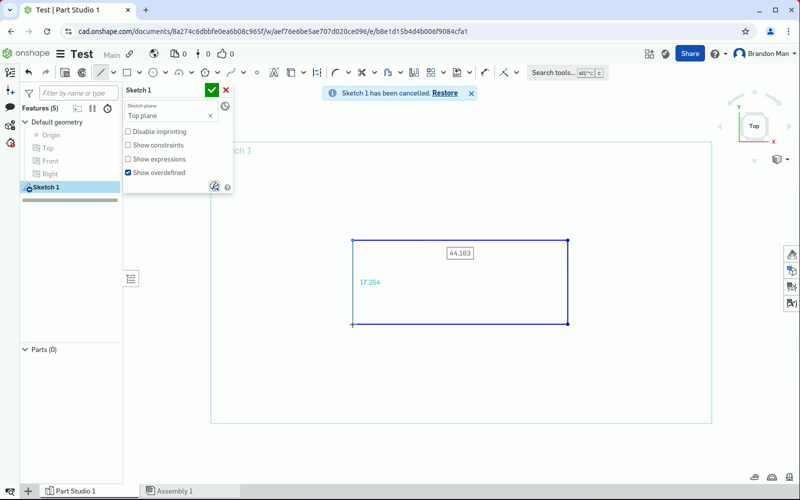
key(esc)
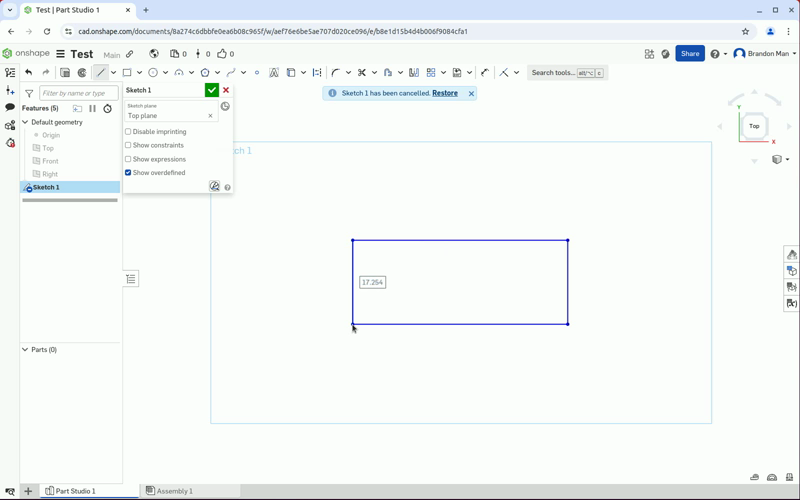
mouse_move(443, 296)
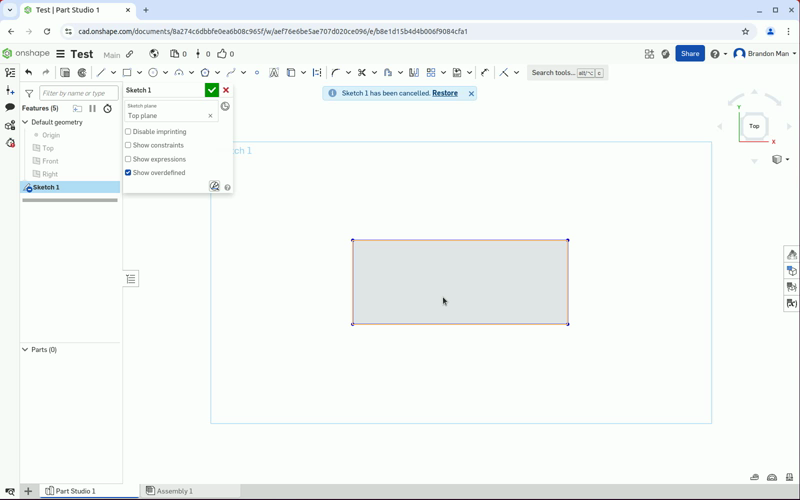
click(443, 296)
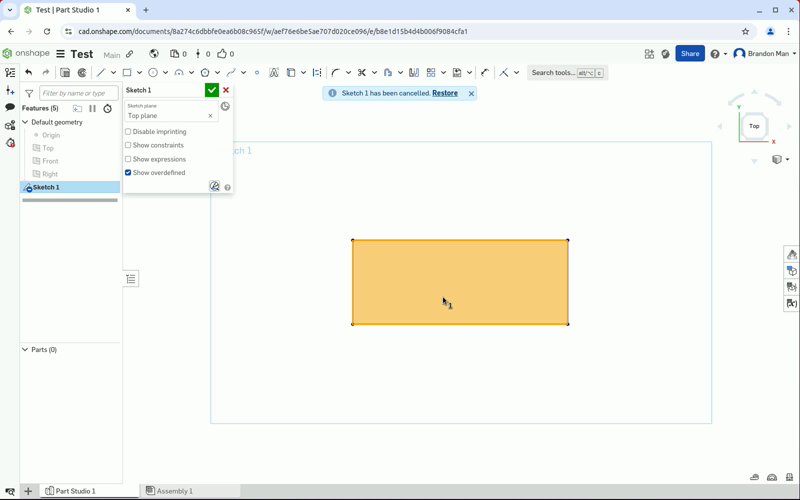
mouse_move(73, 352)
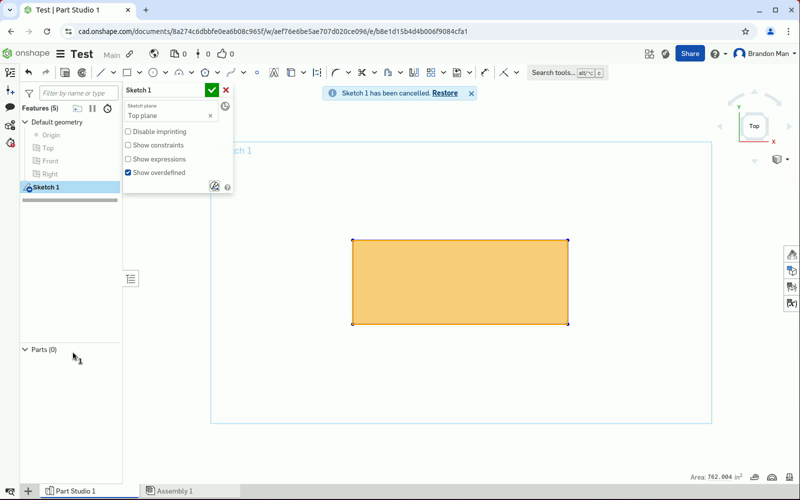
key(shift+y)
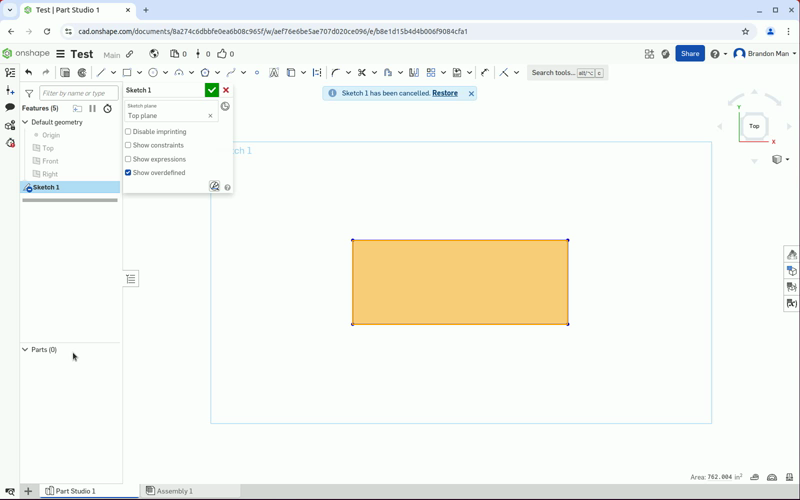
key(shift+e)
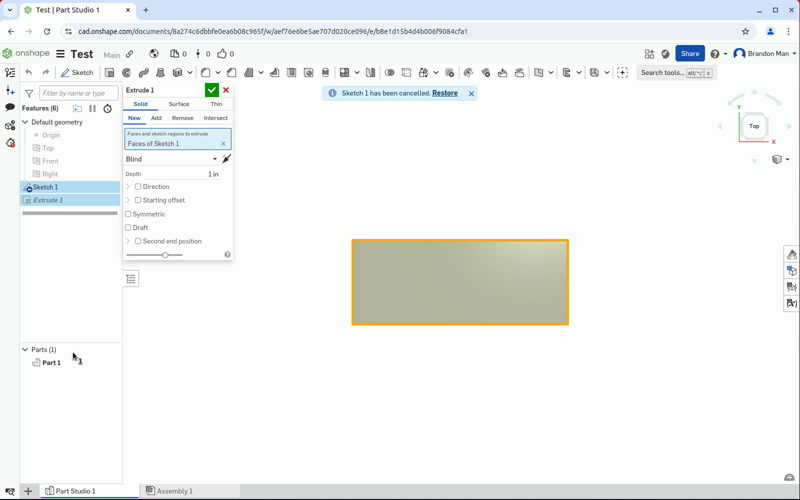
mouse_move(143, 106)
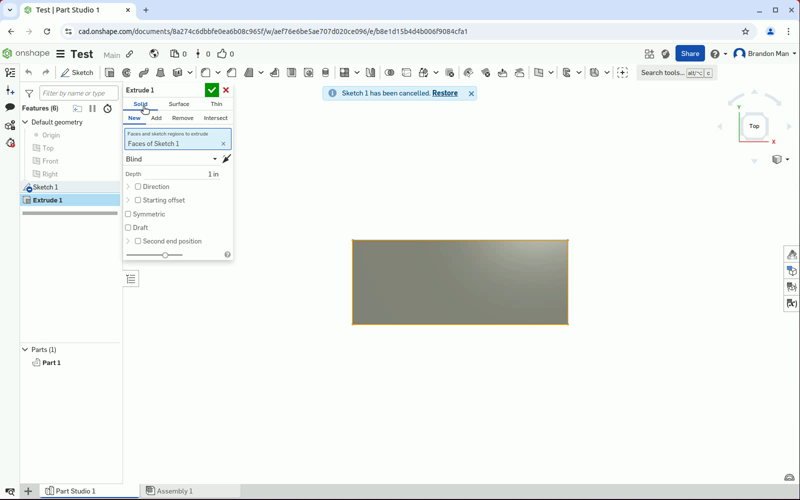
click(143, 106)
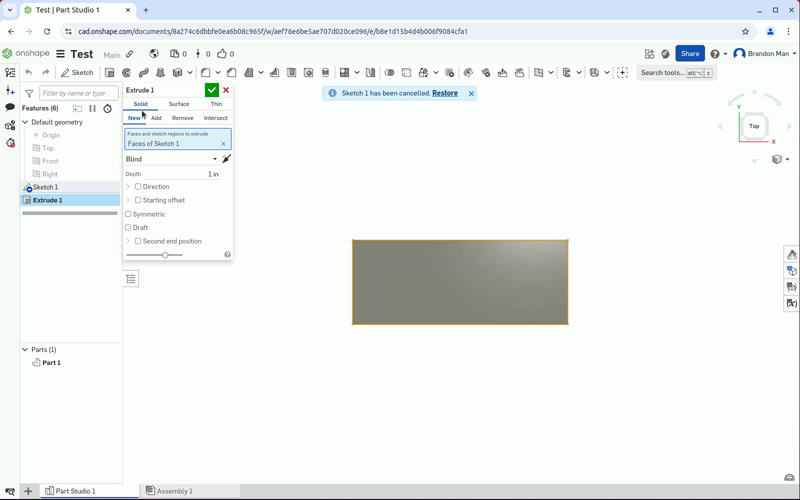
mouse_move(137, 120)
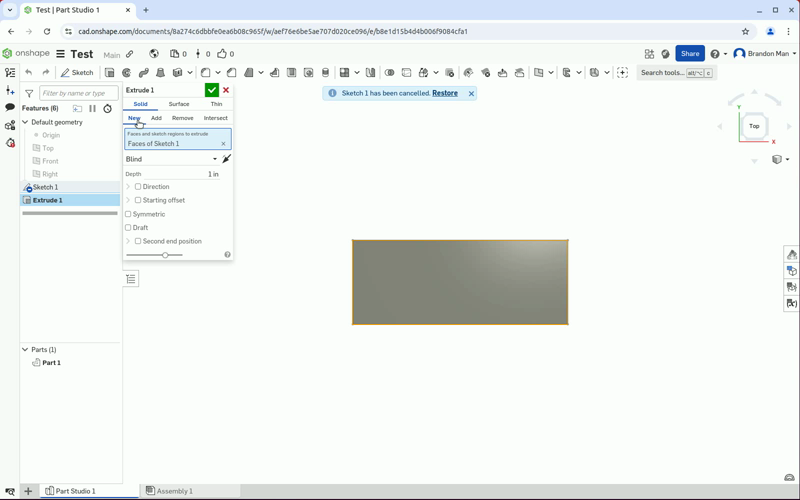
click(137, 120)
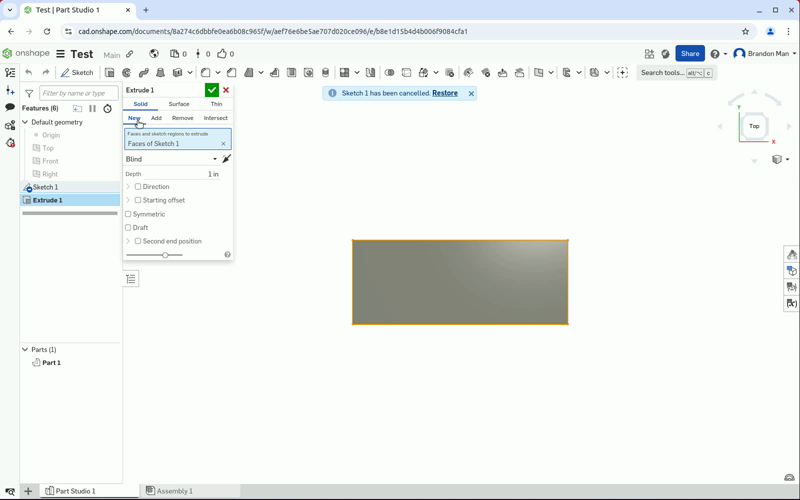
key(tab, 4)
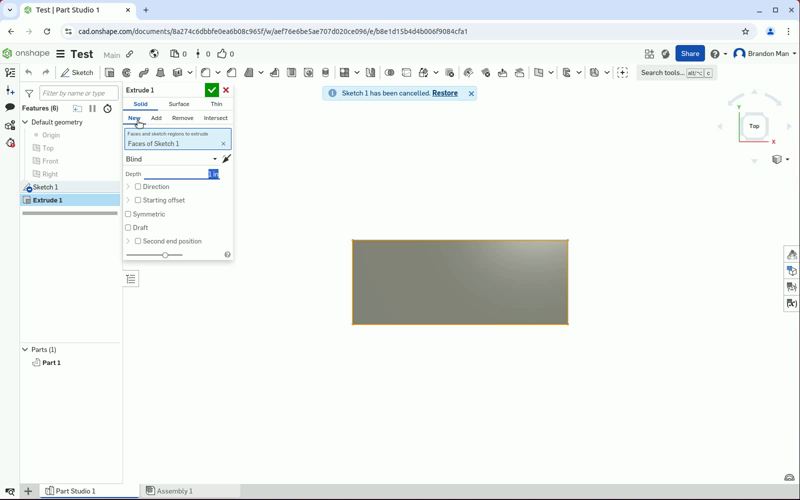
text(0.241)
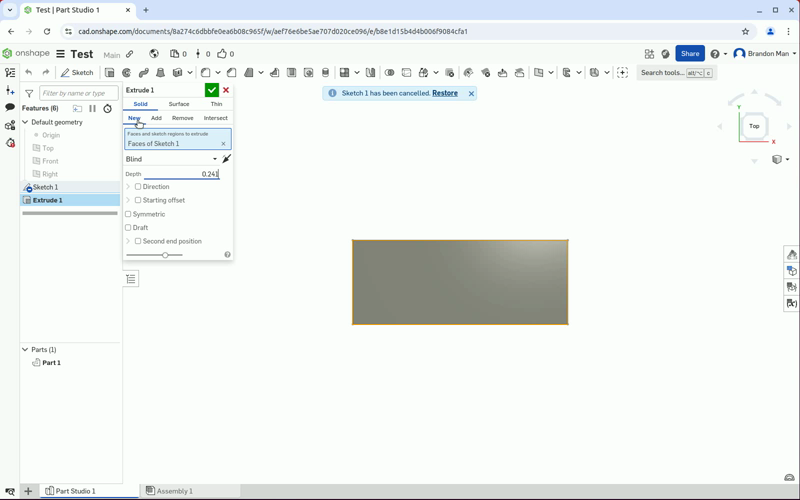
key(enter)
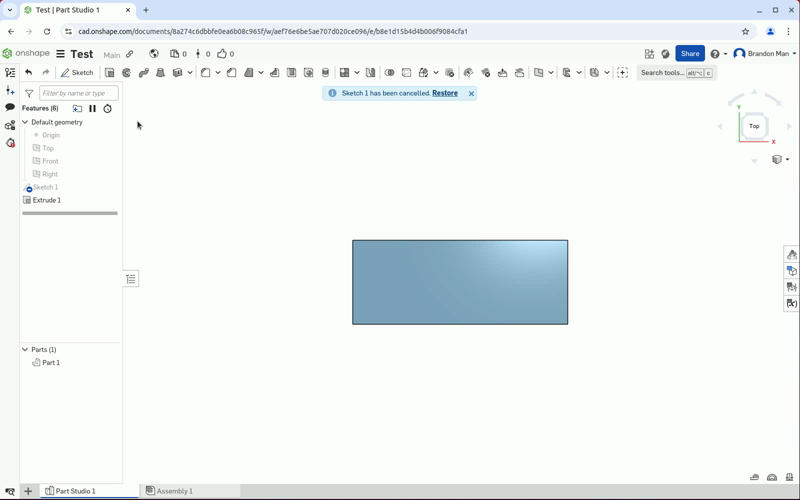
key(shift+h)
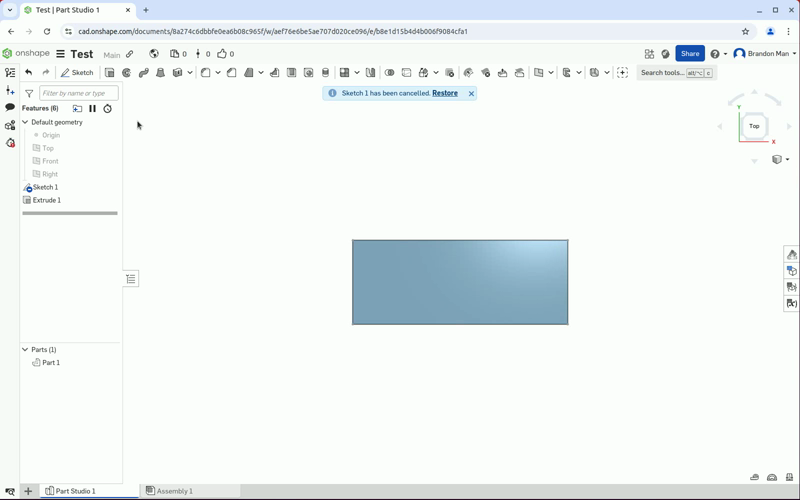
key(shift+h)
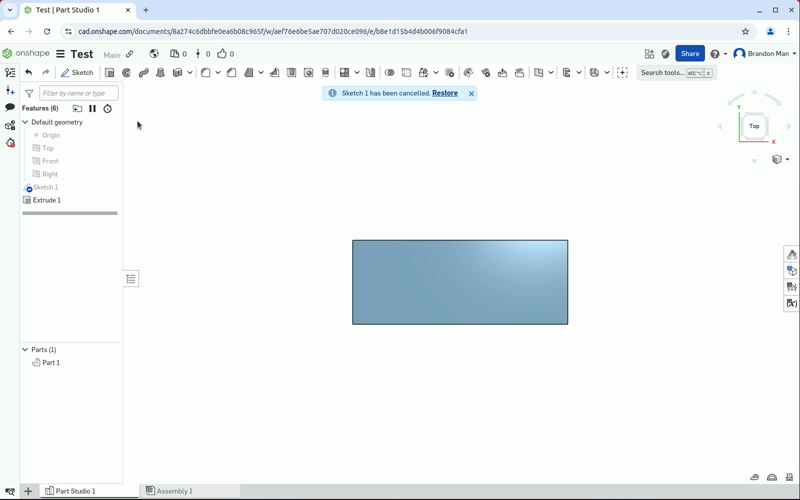
mouse_move(73, 189)
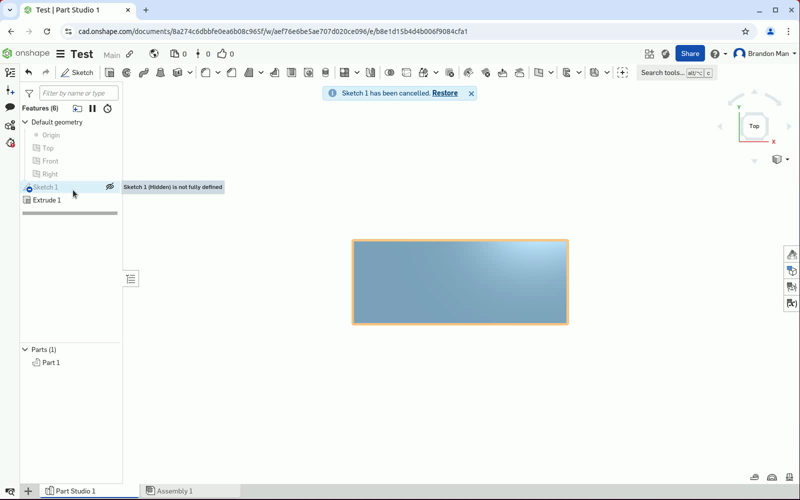
click(73, 189)
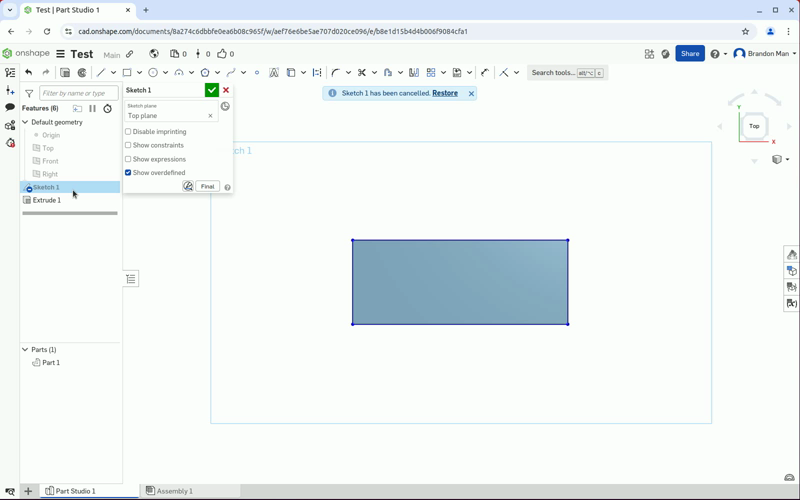
mouse_move(229, 92)
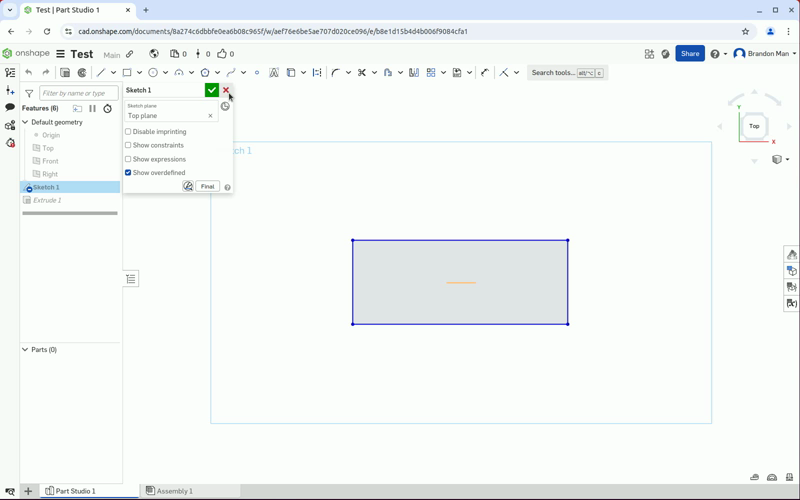
click(229, 92)
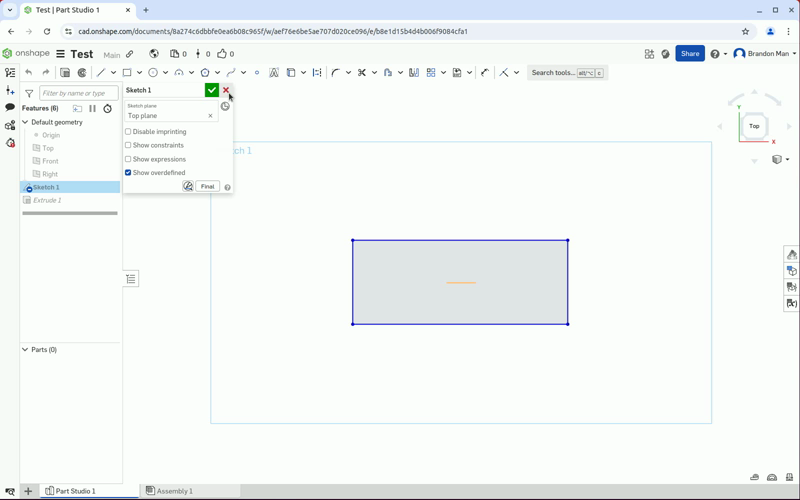
key(shift+s)
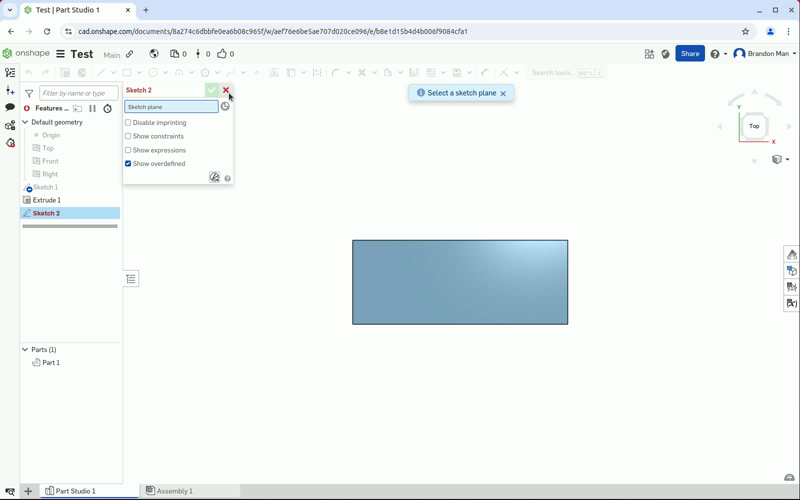
mouse_move(73, 150)
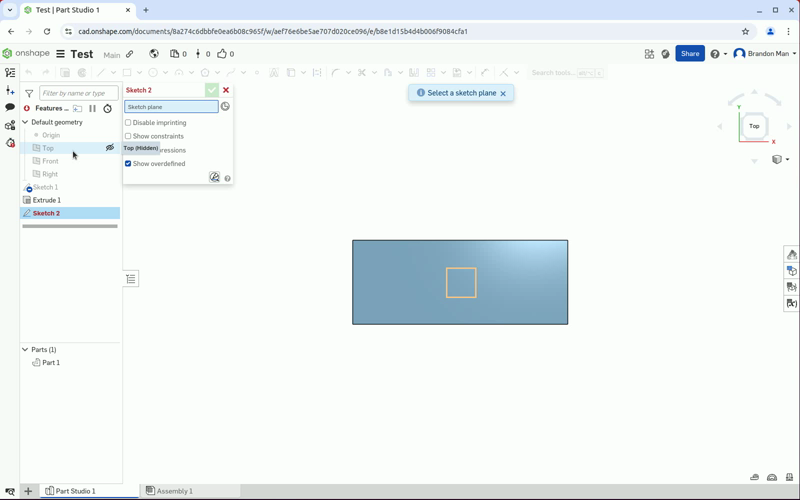
click(73, 150)
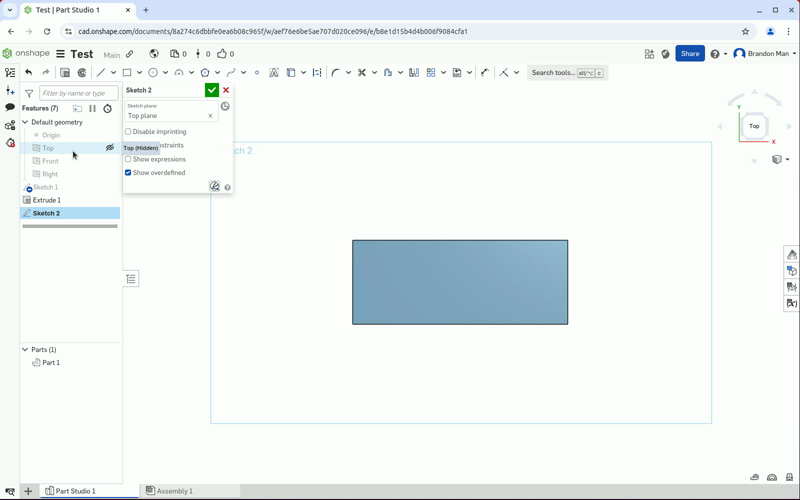
mouse_move(73, 352)
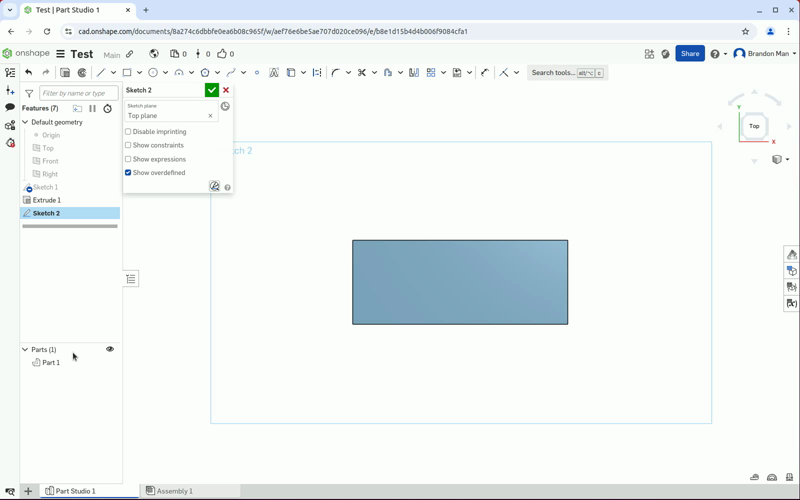
key(y)
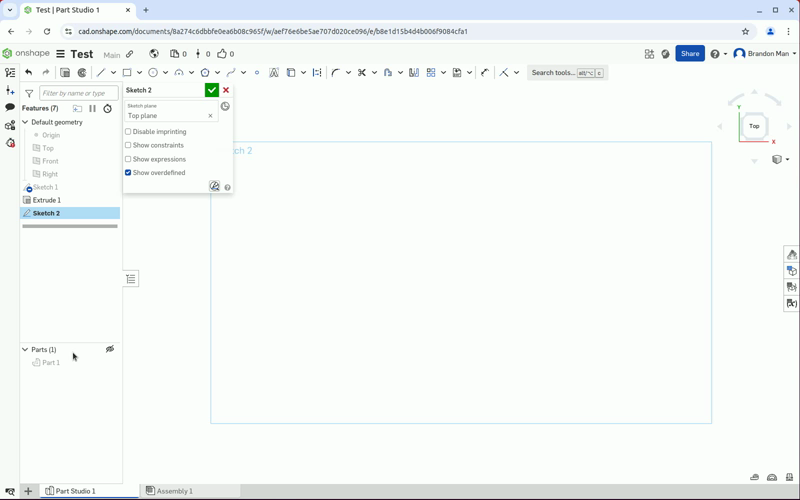
key(l)
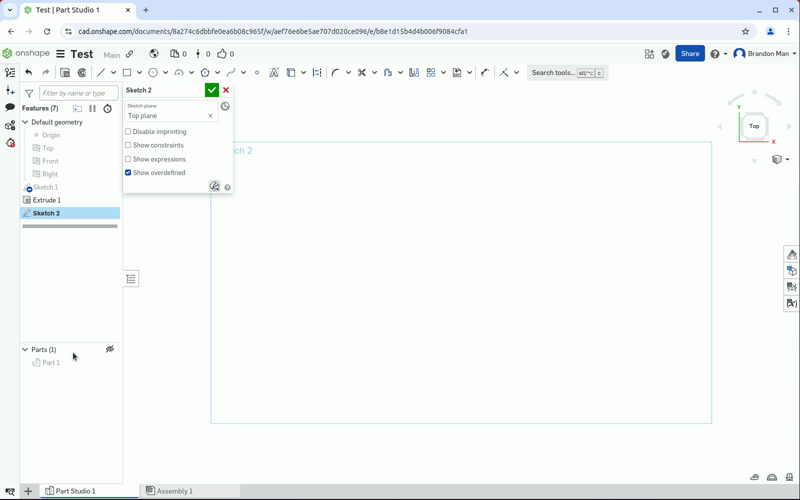
key_down(shift)
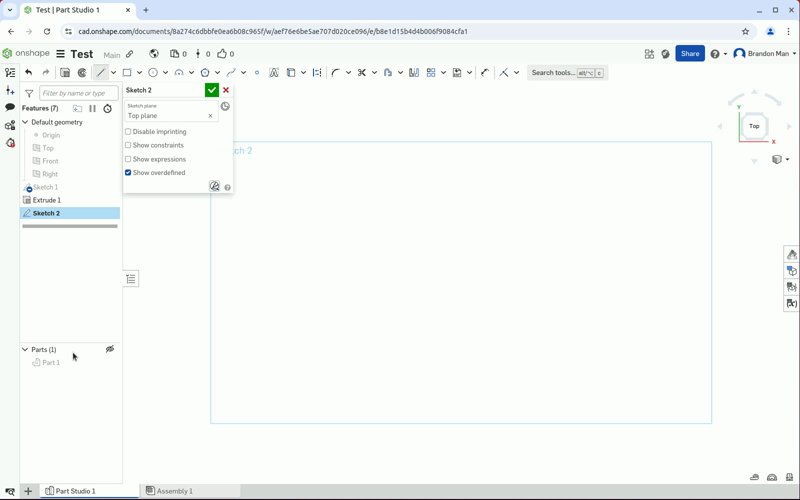
mouse_move(352, 241)
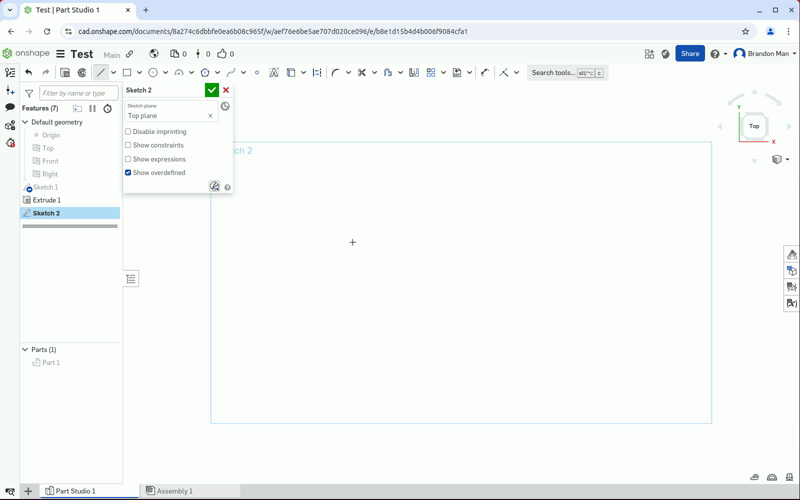
click(352, 241)
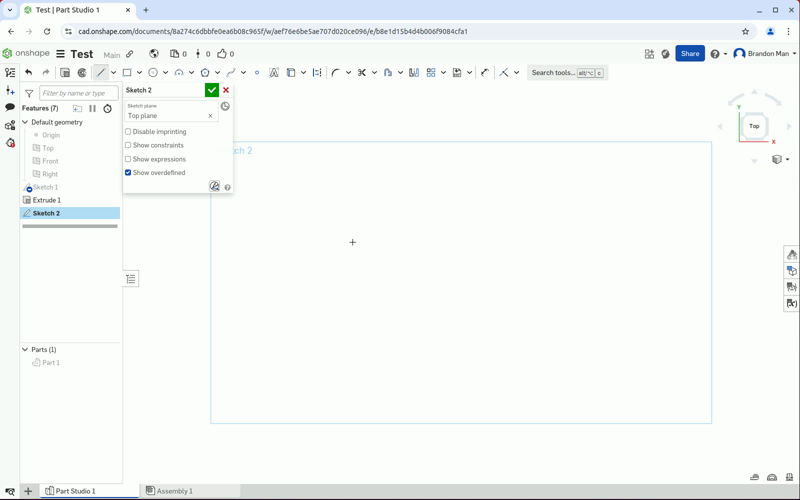
key_up(shift)
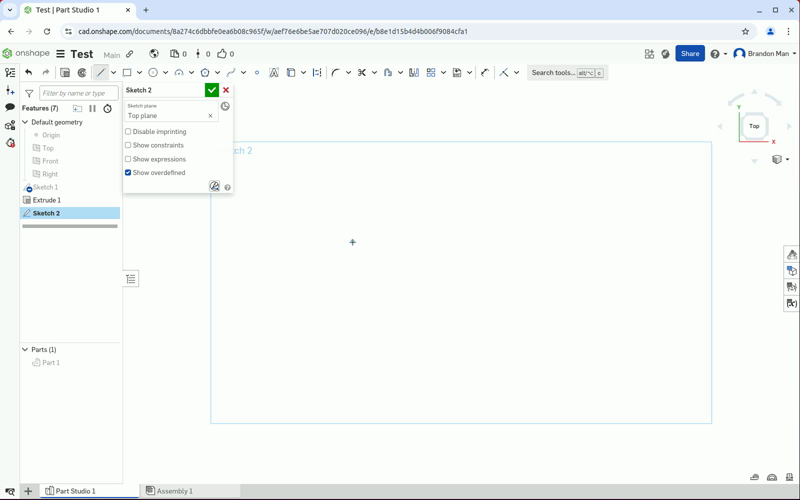
key_down(shift)
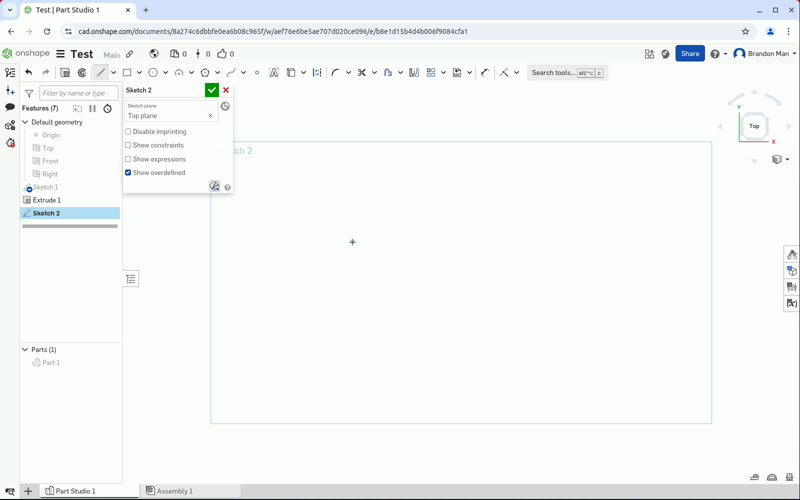
mouse_move(567, 241)
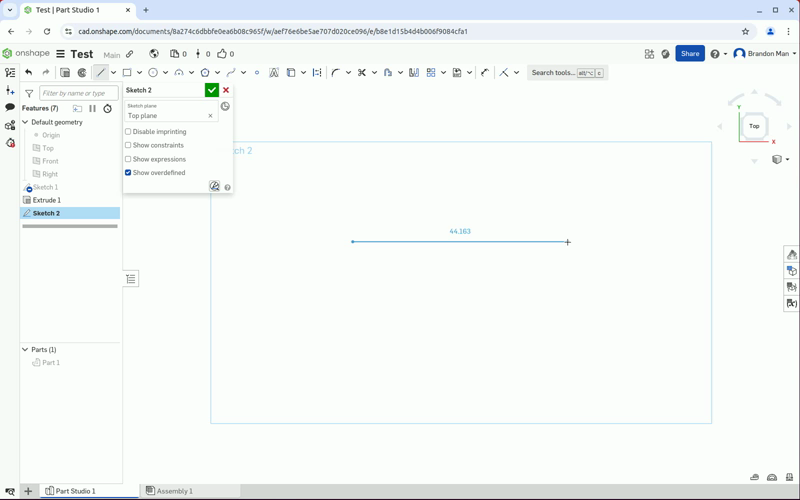
click(567, 241)
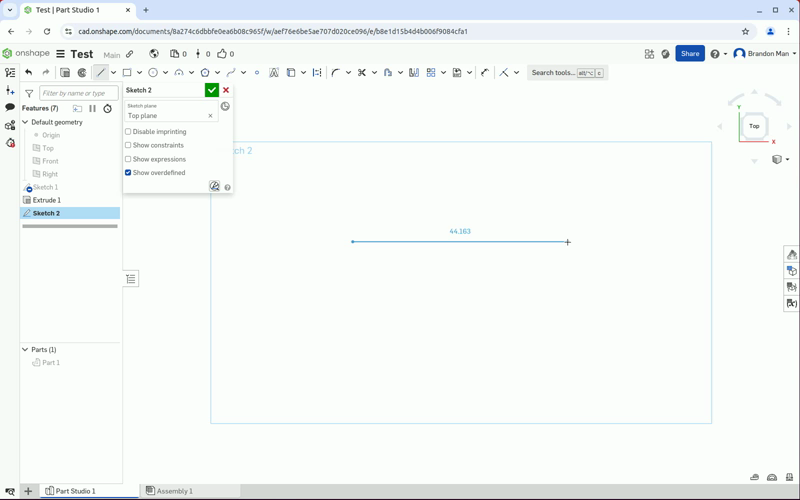
key_up(shift)
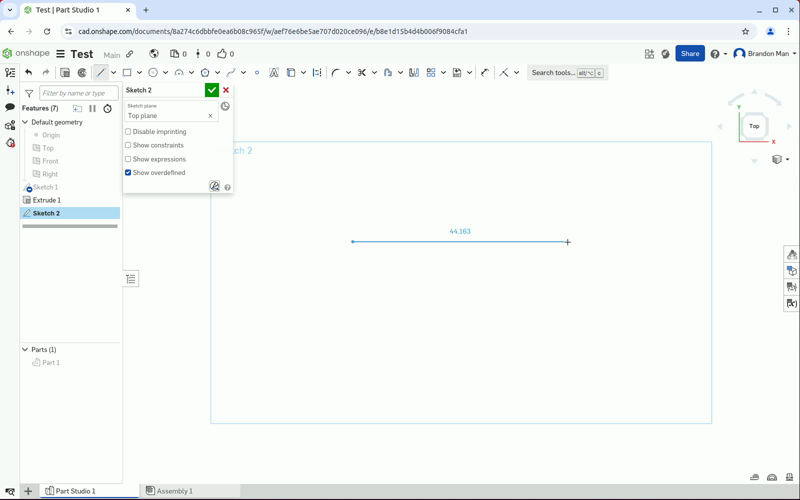
key_down(shift)
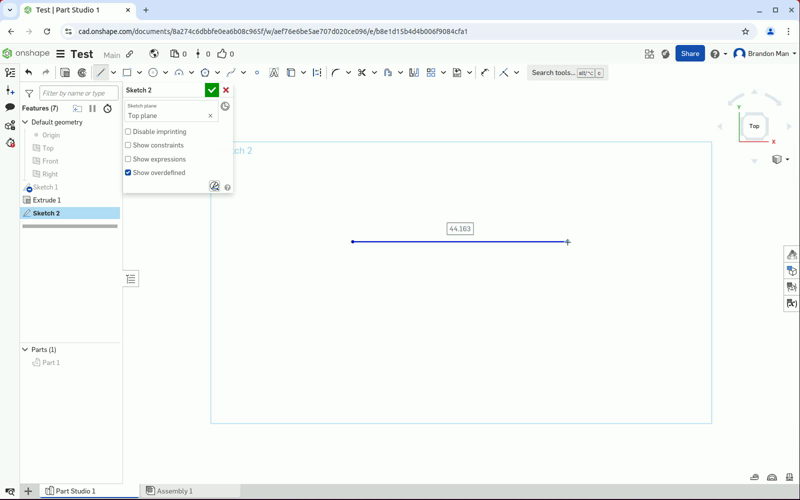
mouse_move(589, 241)
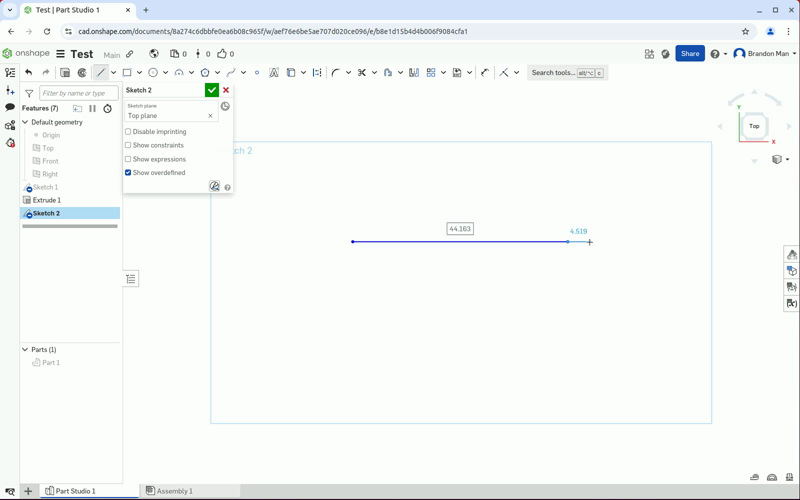
mouse_move(567, 237)
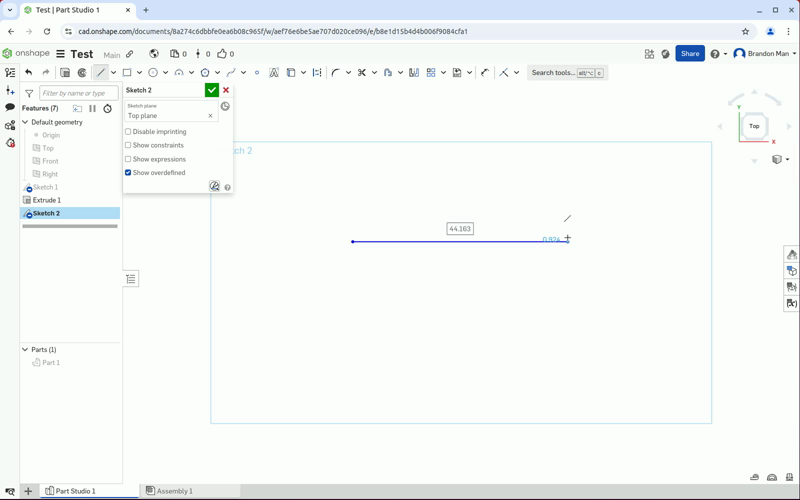
scroll(6)
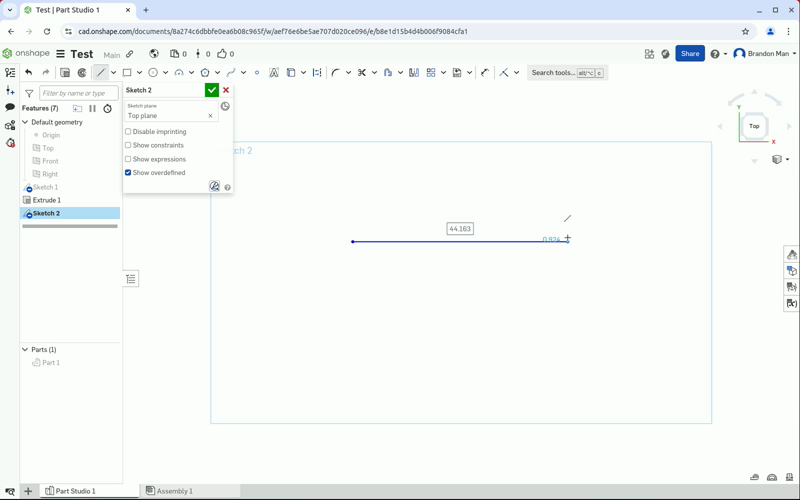
scroll(6)
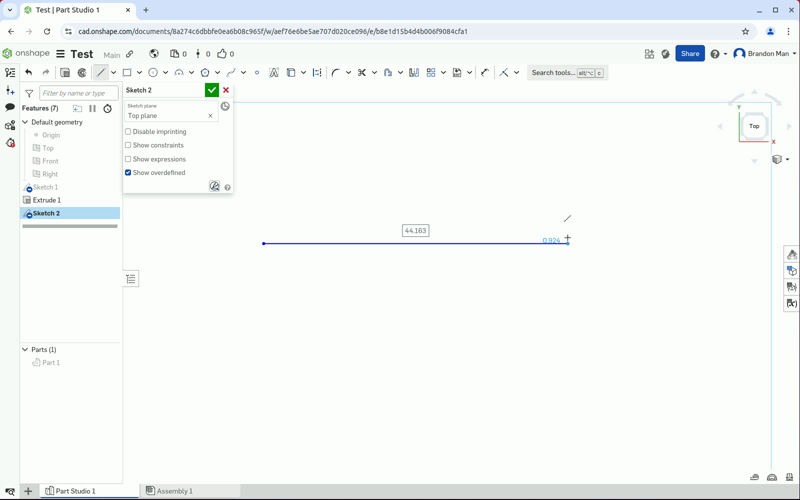
scroll(6)
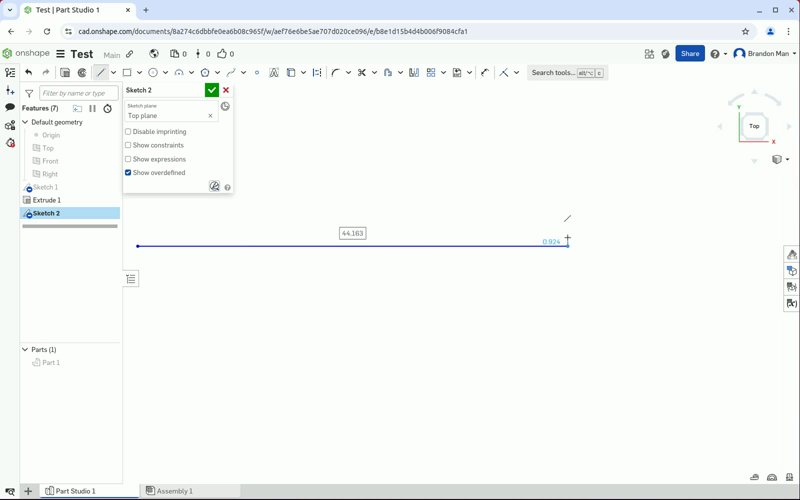
scroll(6)
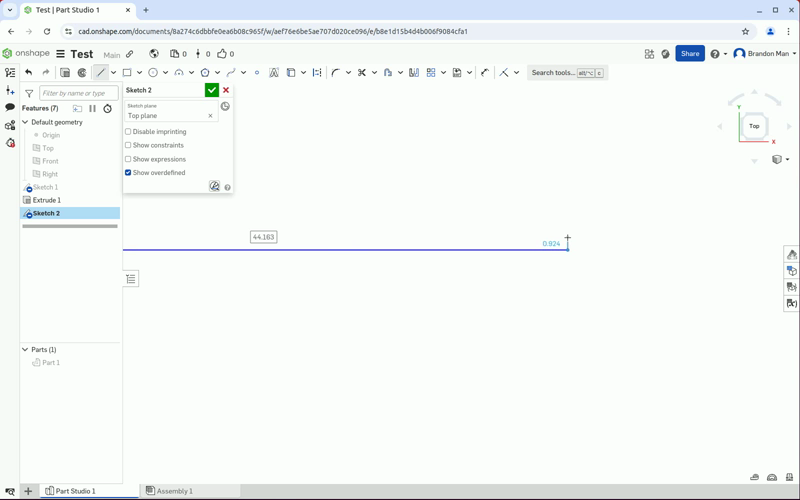
scroll(6)
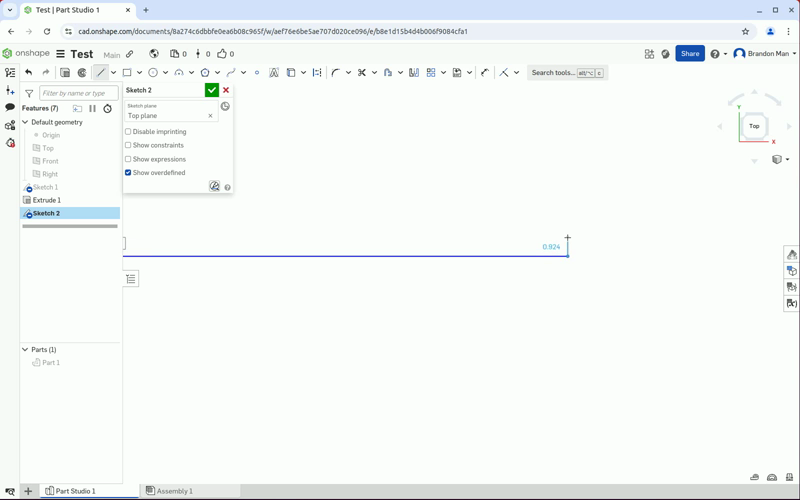
scroll(6)
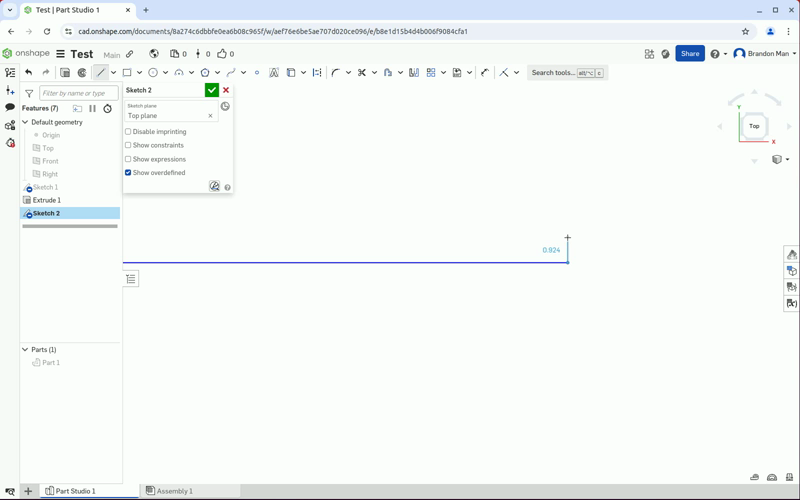
scroll(6)
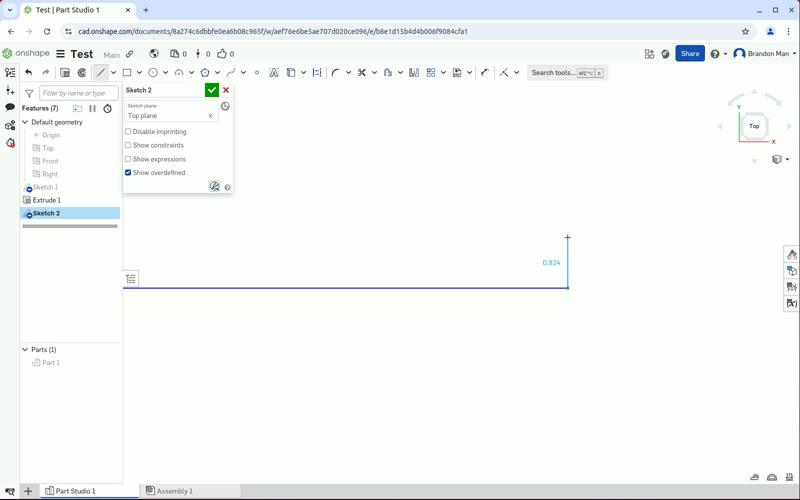
click(567, 237)
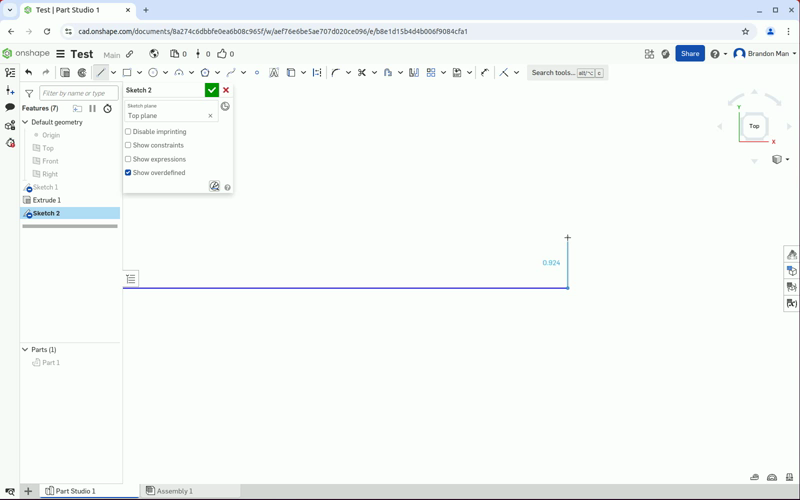
scroll(-6)
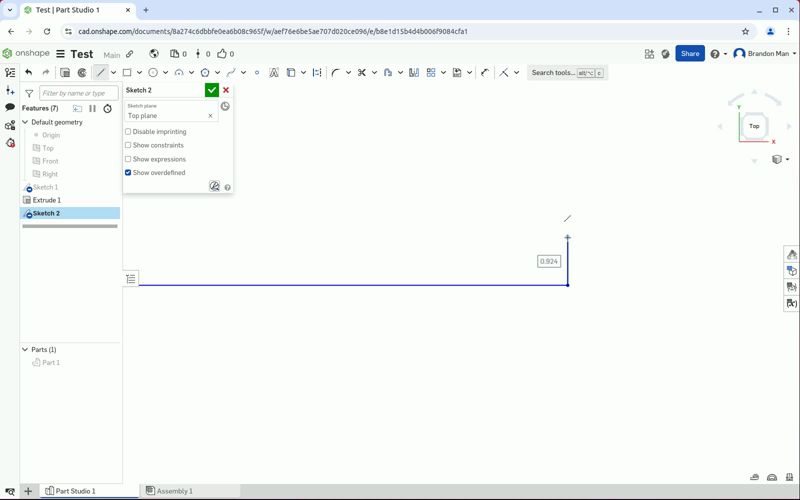
scroll(-6)
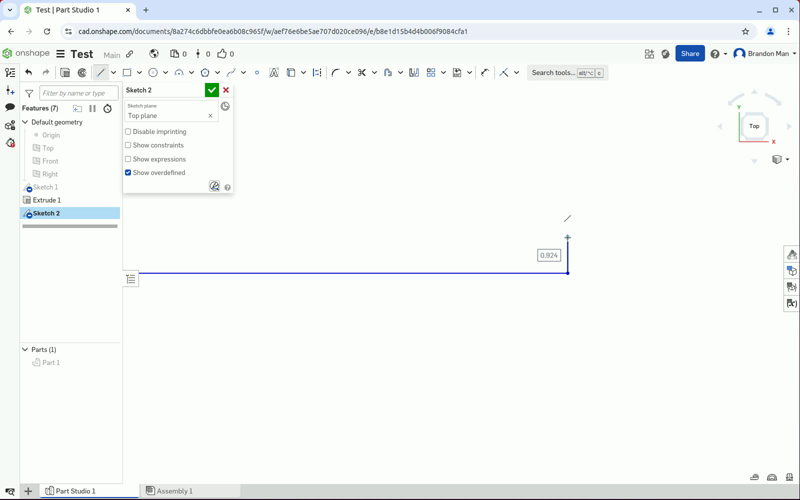
scroll(-6)
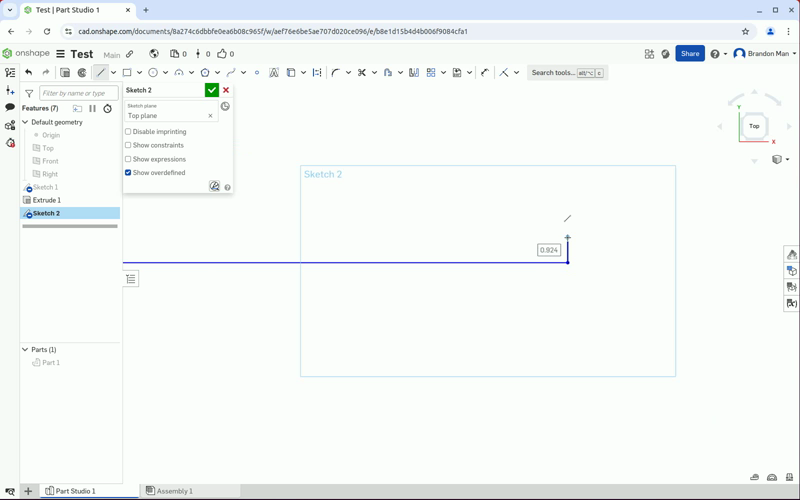
scroll(-6)
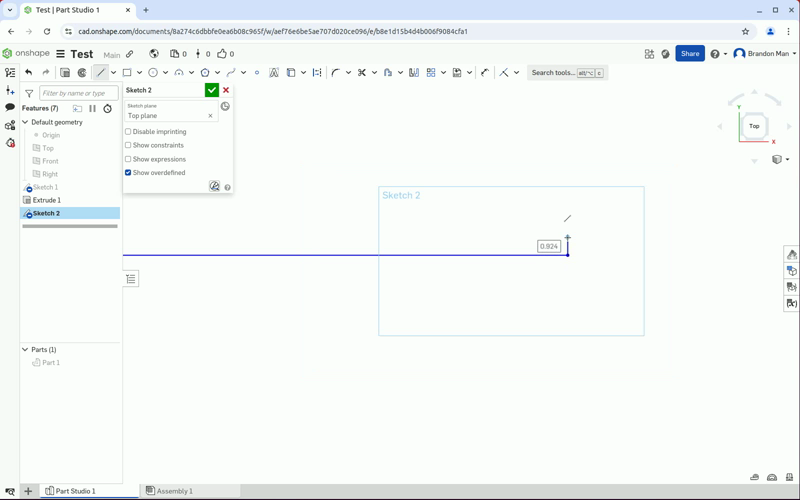
scroll(-6)
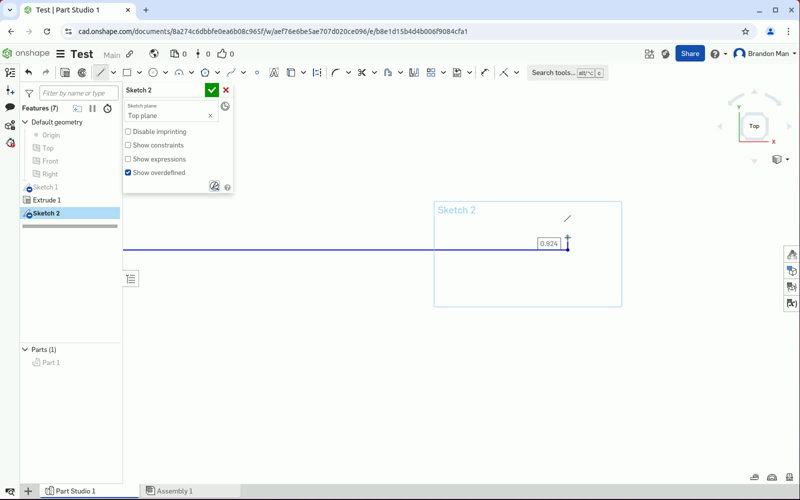
scroll(-6)
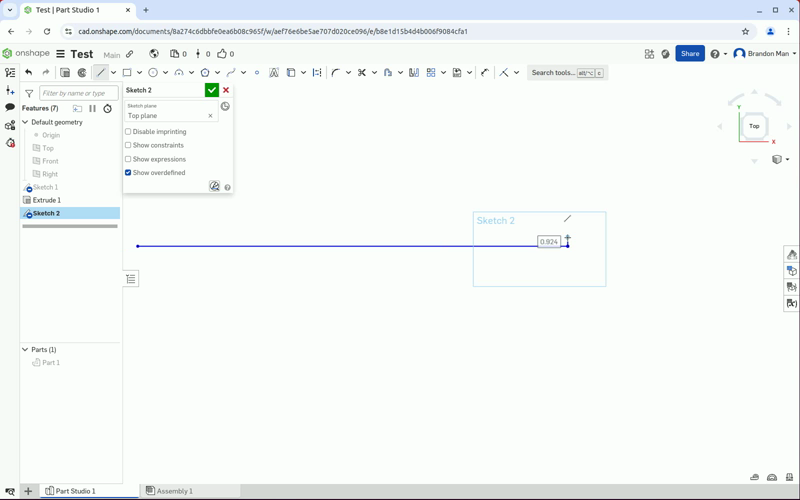
scroll(-6)
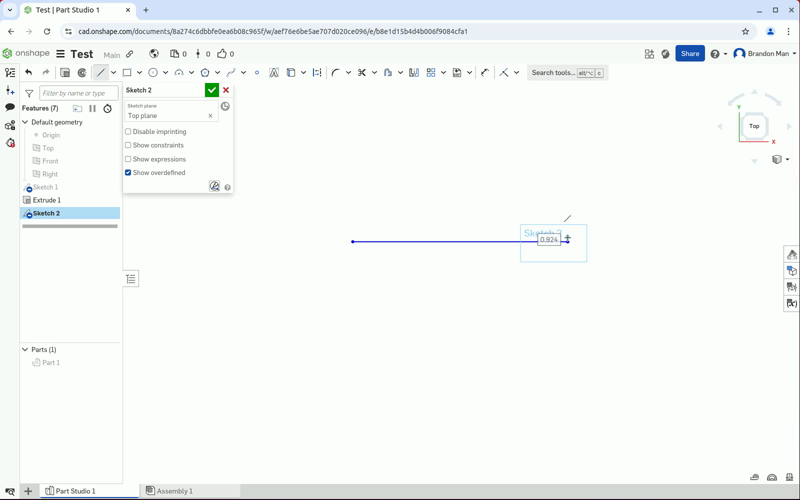
key_up(shift)
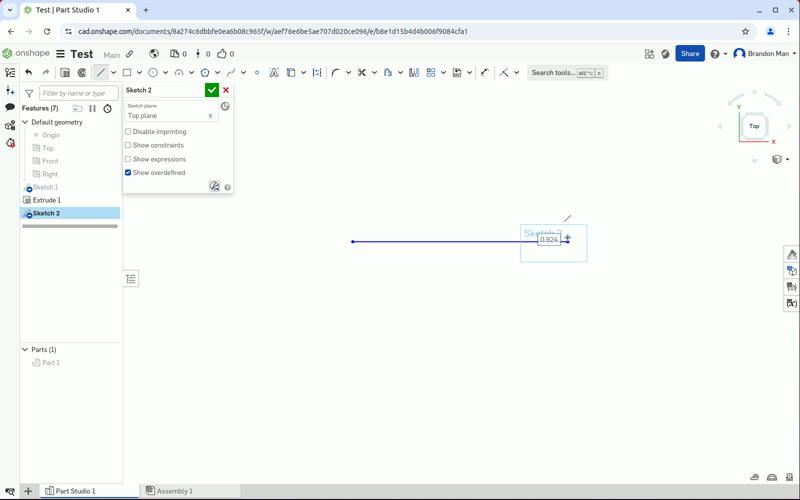
key_down(shift)
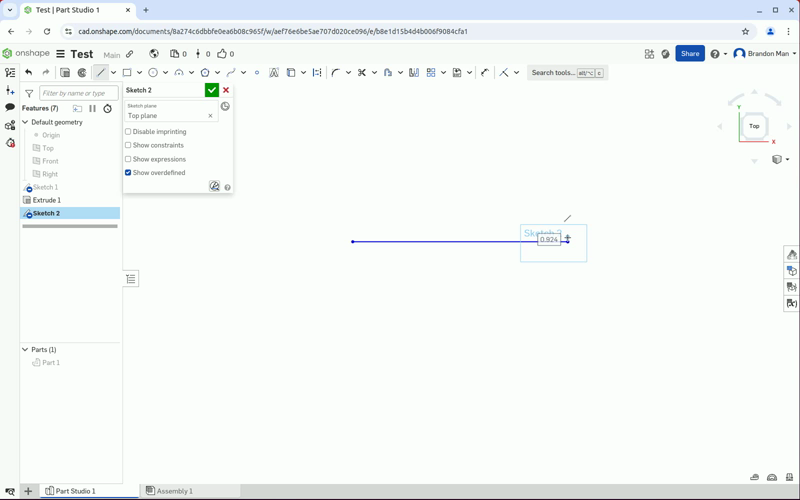
mouse_move(352, 237)
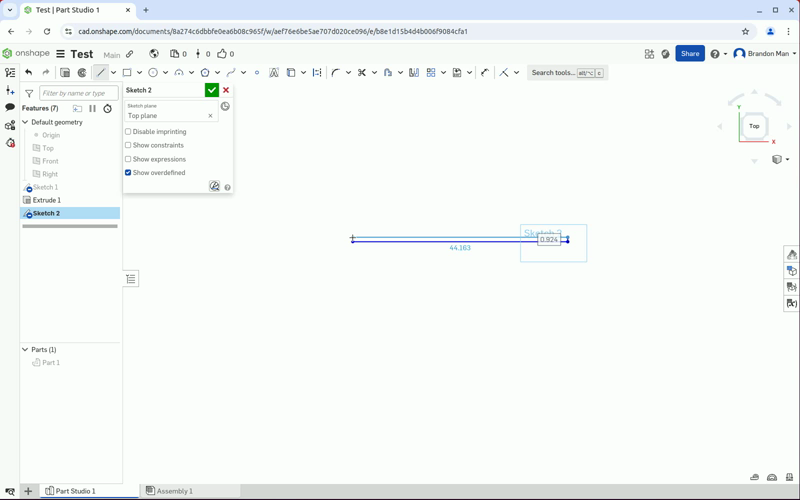
click(352, 237)
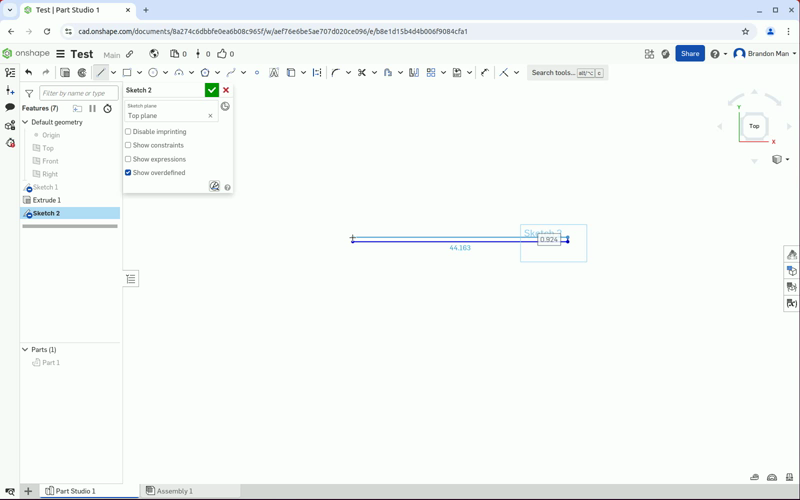
key_up(shift)
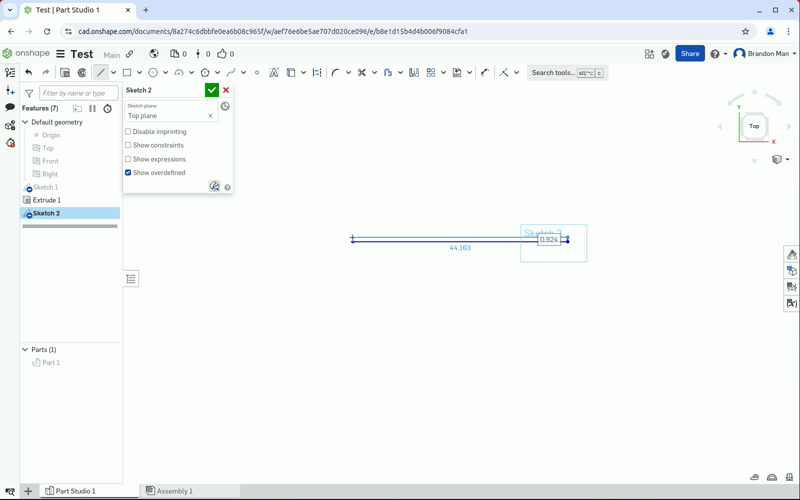
mouse_move(382, 237)
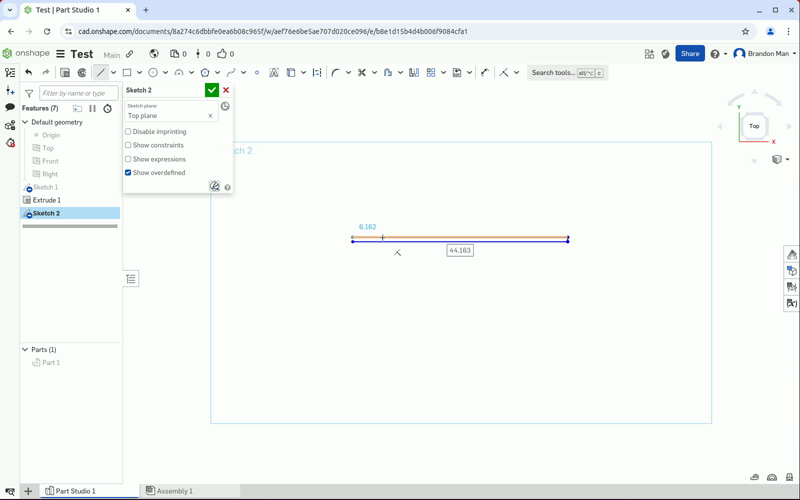
key_down(shift)
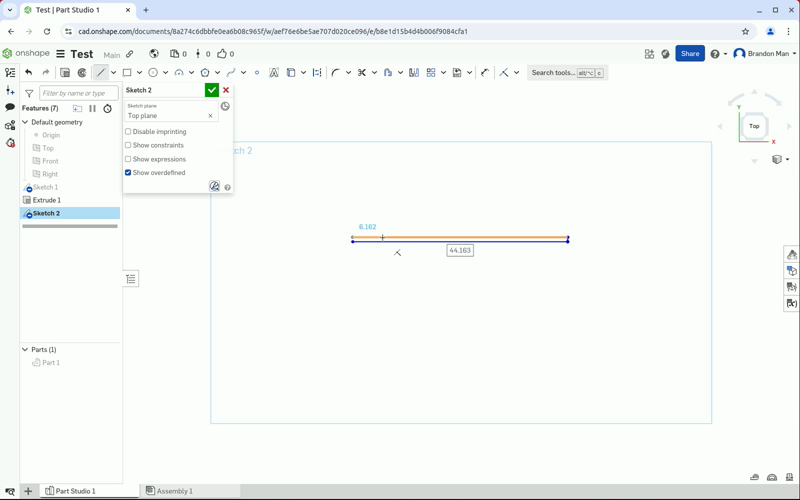
mouse_move(352, 241)
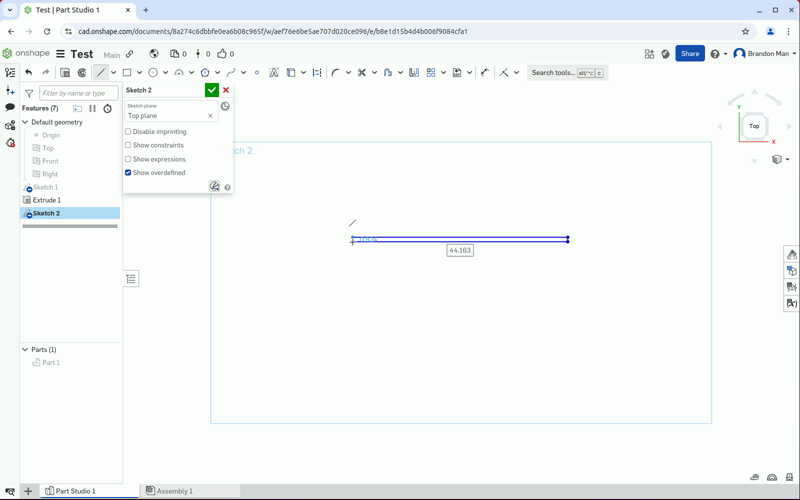
scroll(6)
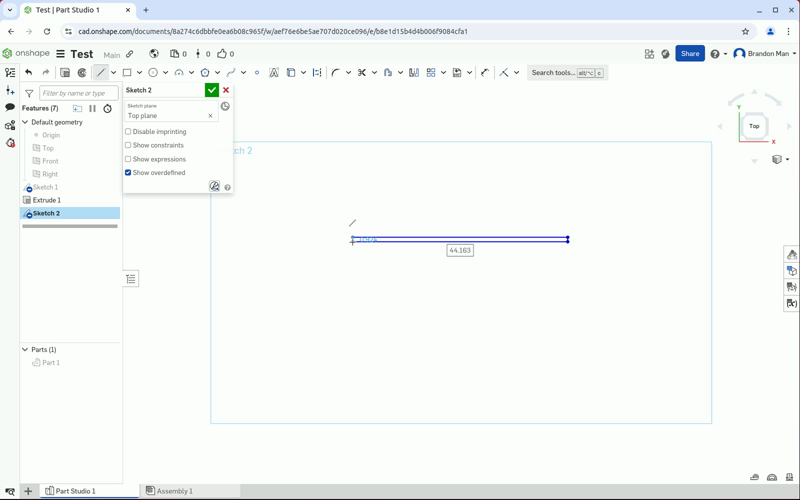
scroll(6)
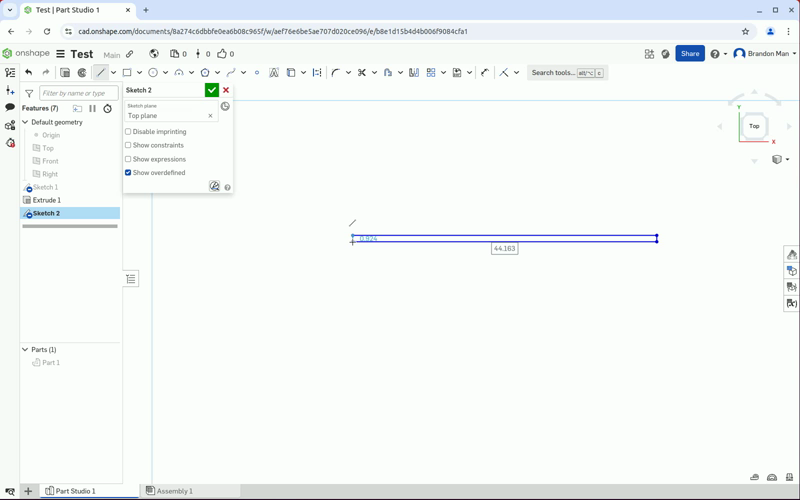
scroll(6)
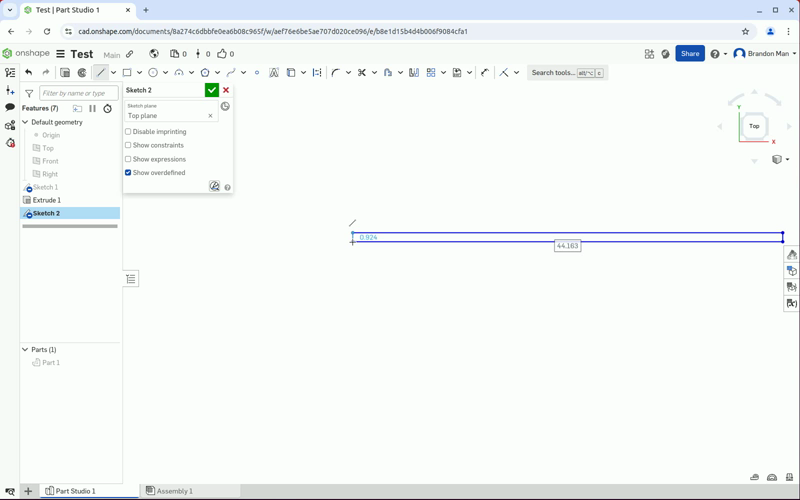
scroll(6)
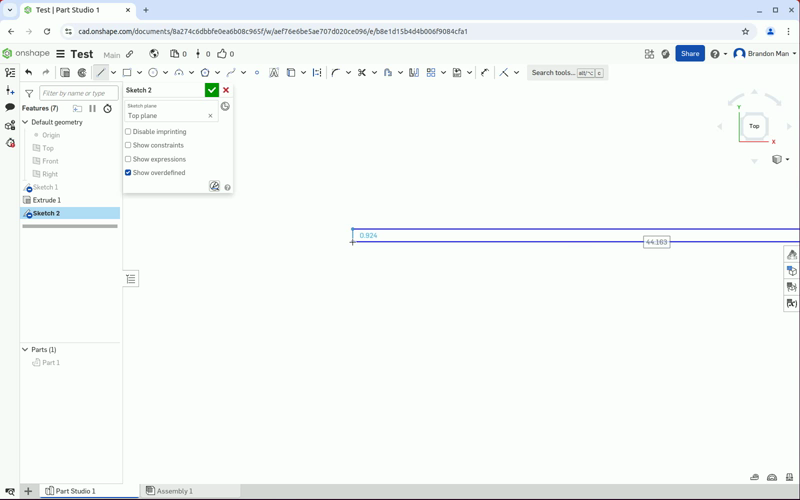
scroll(6)
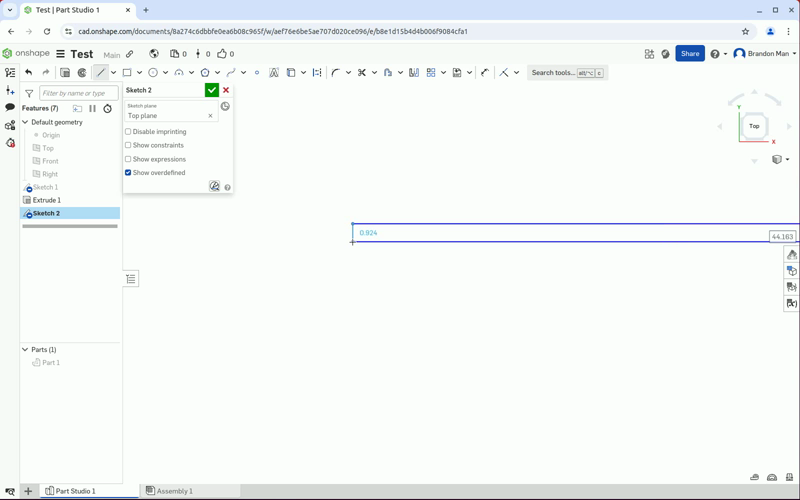
scroll(6)
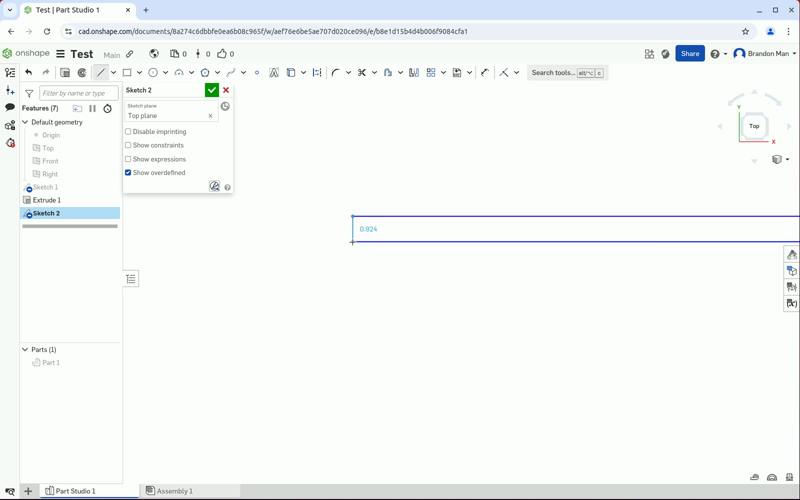
scroll(6)
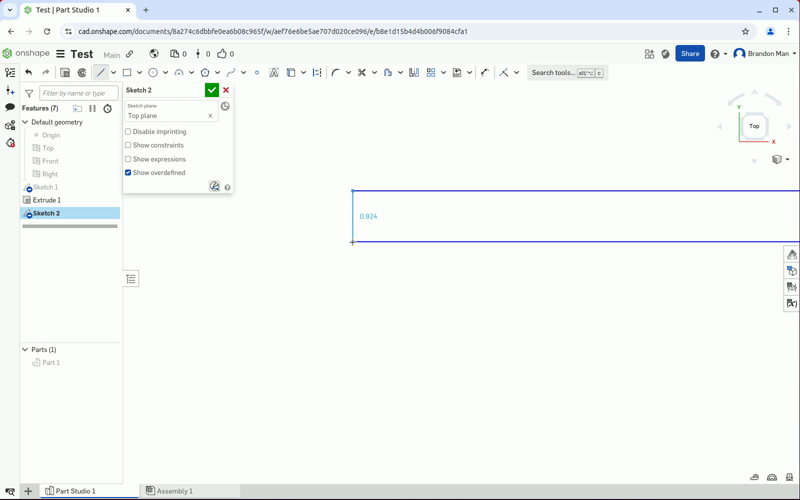
key_up(shift)
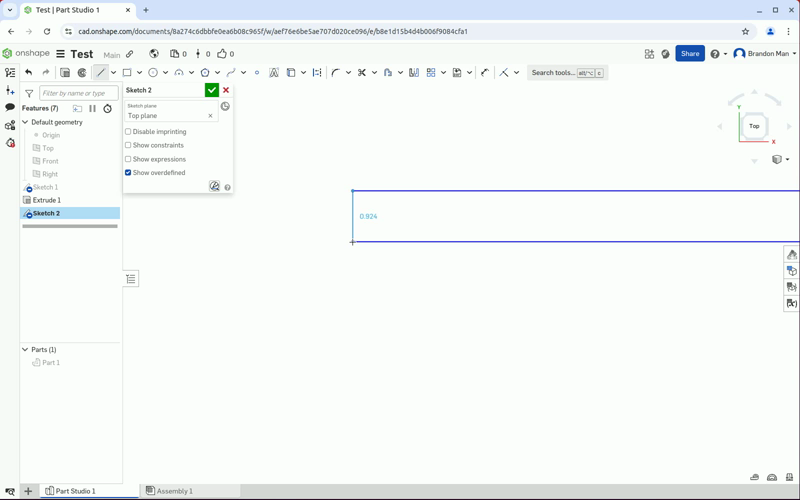
click(352, 241)
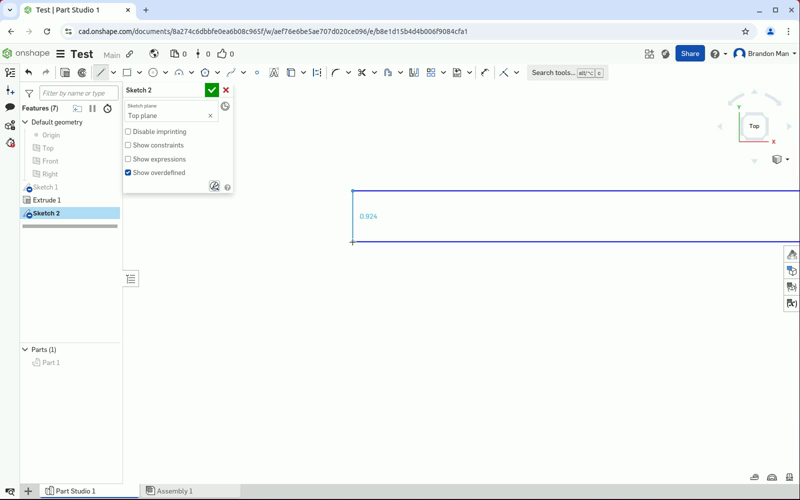
scroll(-6)
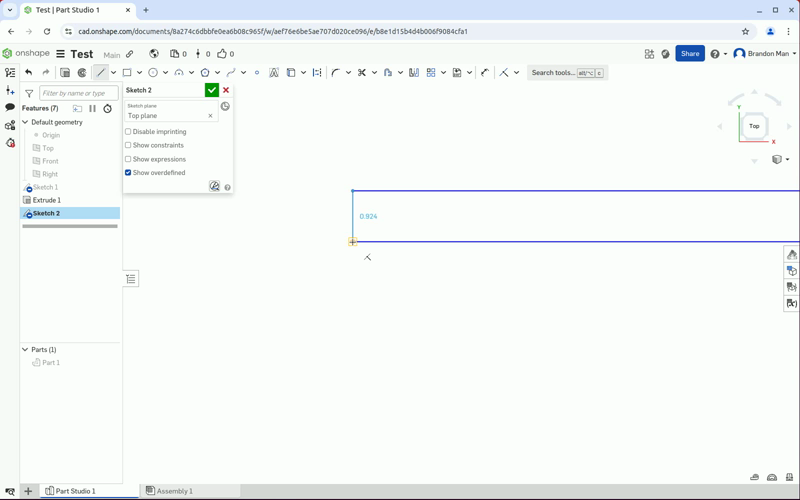
scroll(-6)
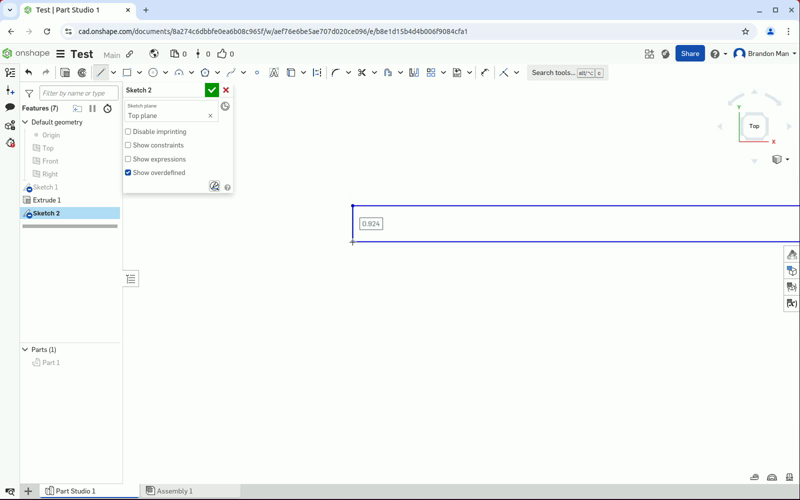
scroll(-6)
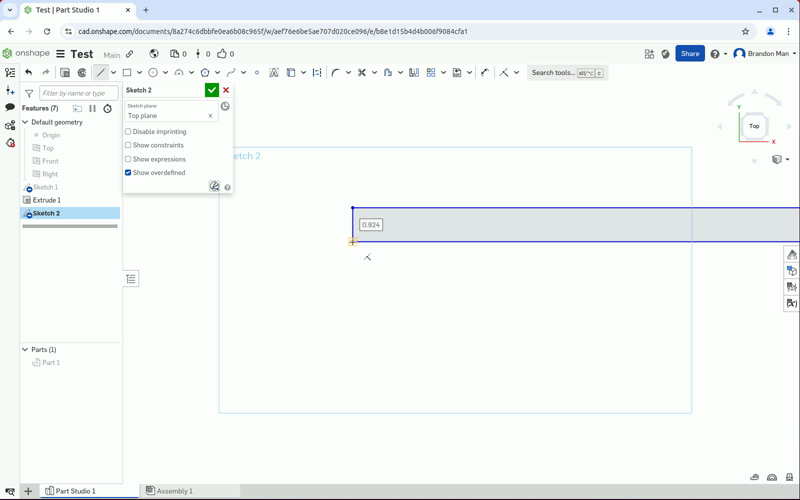
scroll(-6)
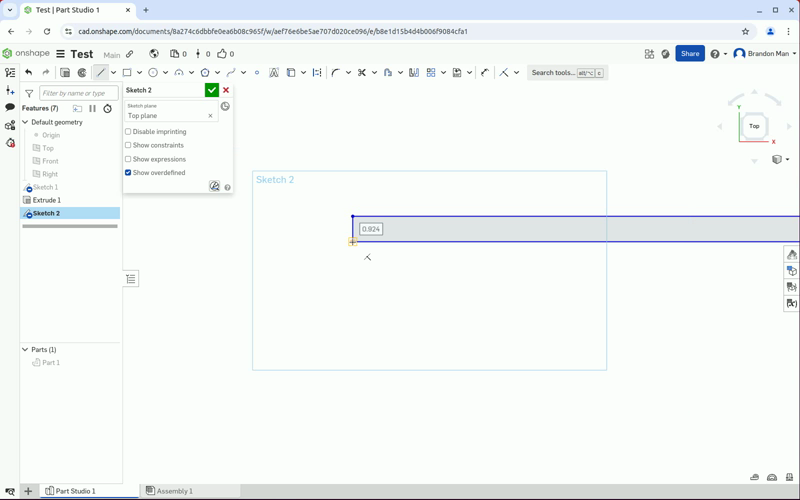
scroll(-6)
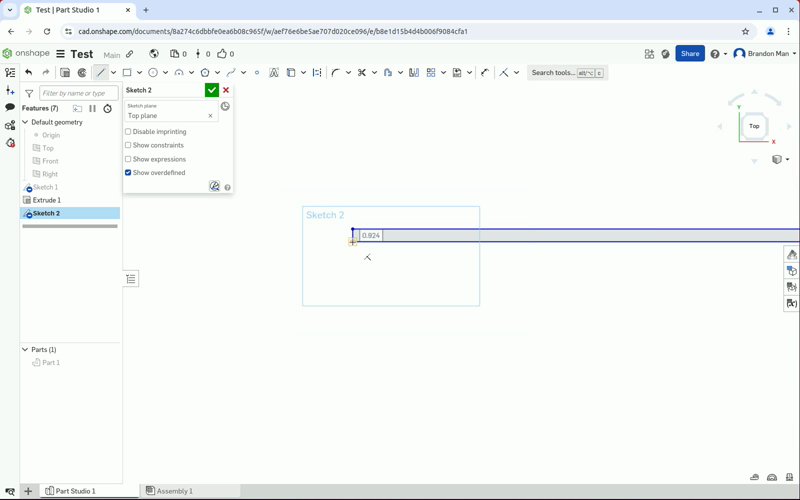
scroll(-6)
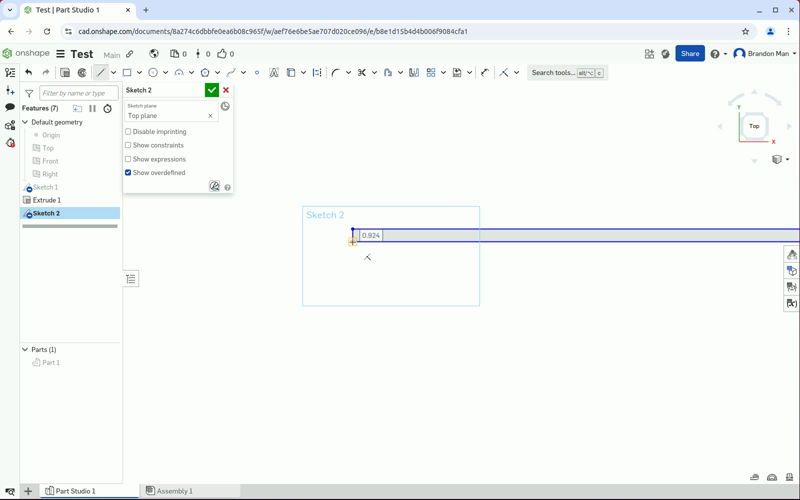
scroll(-6)
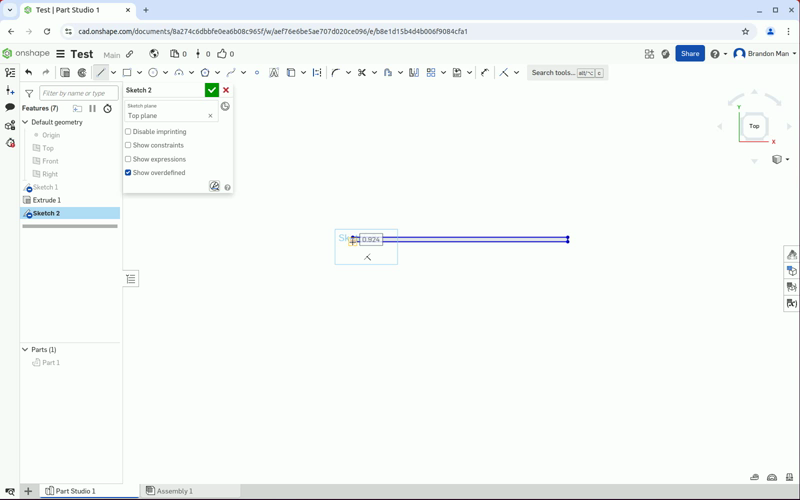
key(esc)
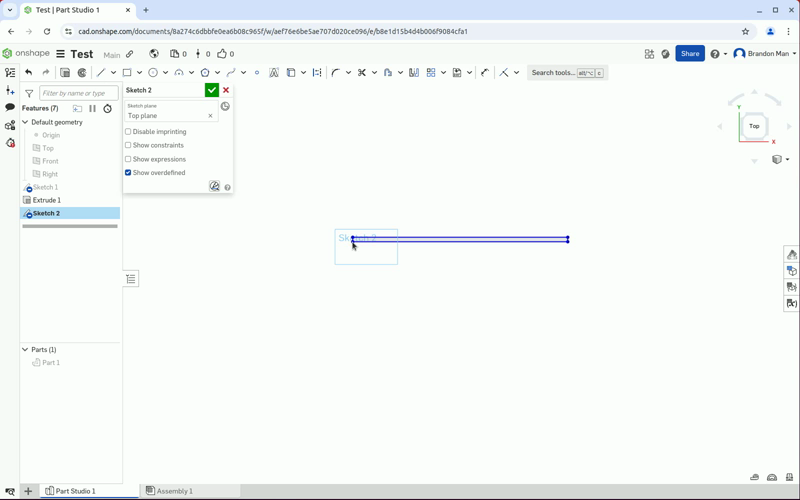
mouse_move(553, 238)
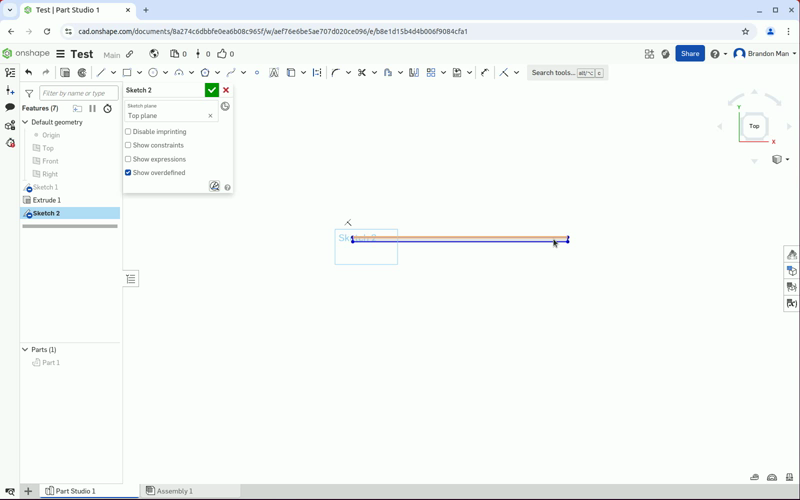
scroll(6)
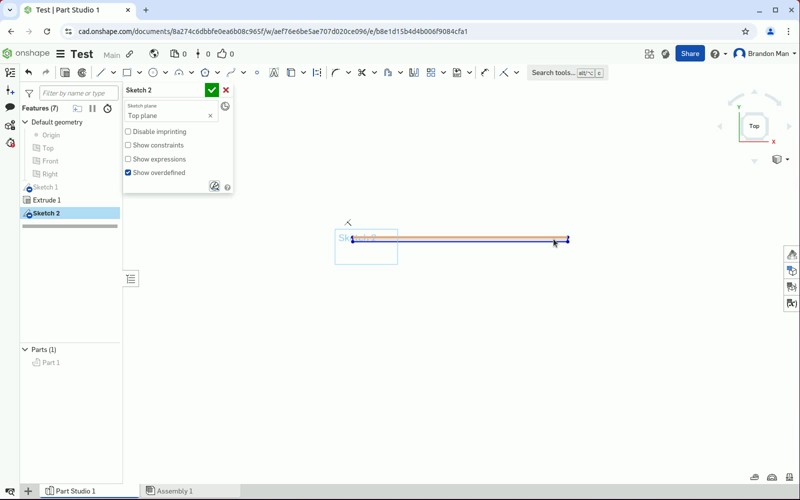
scroll(6)
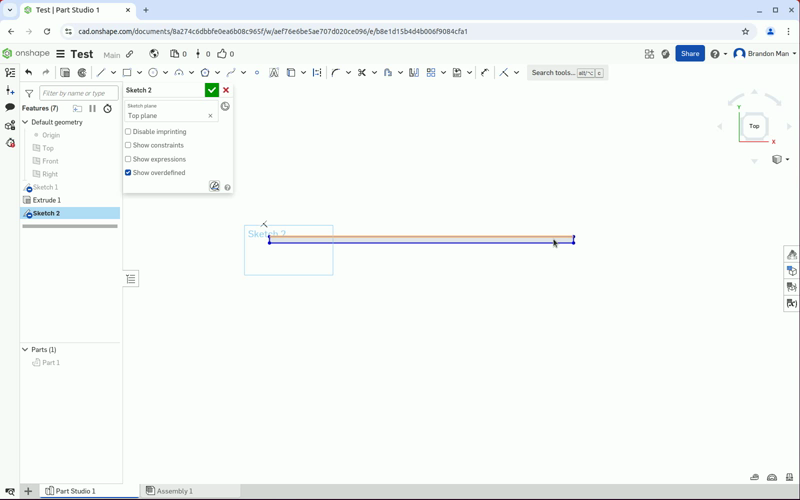
scroll(6)
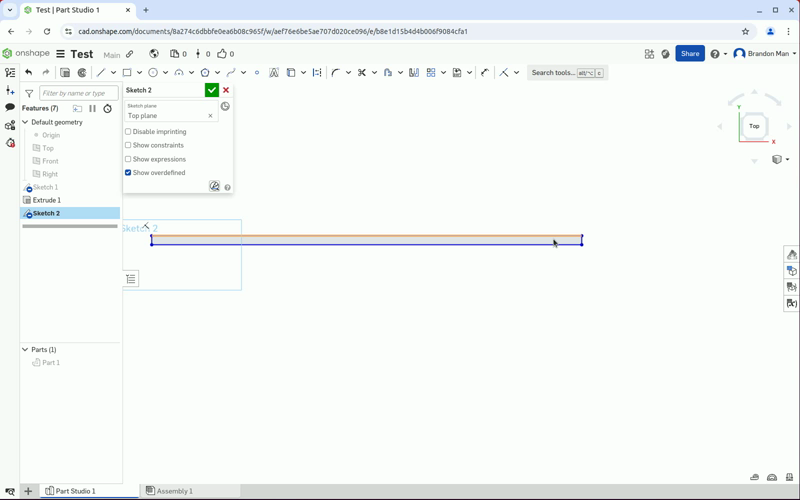
scroll(6)
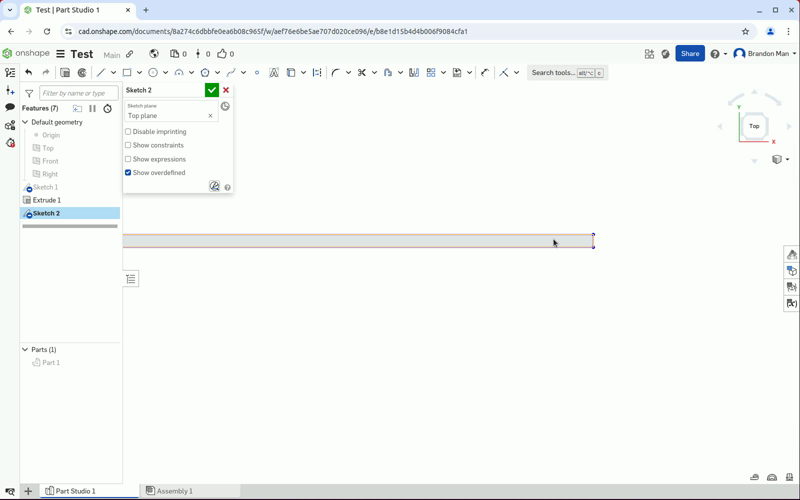
scroll(6)
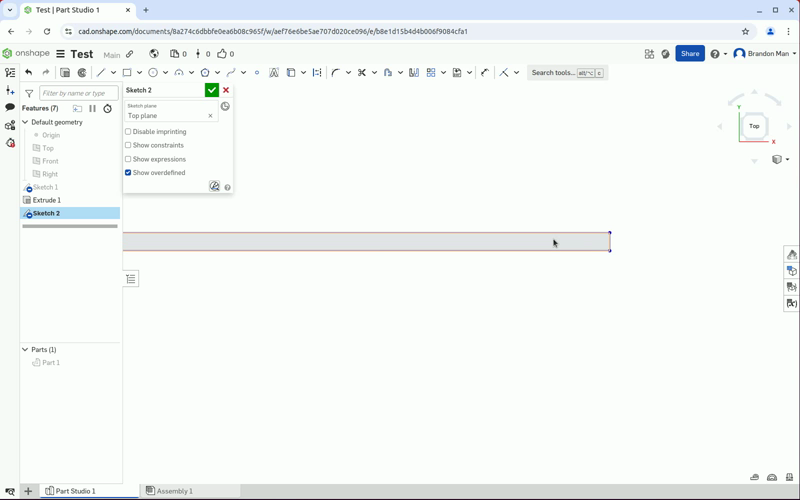
scroll(6)
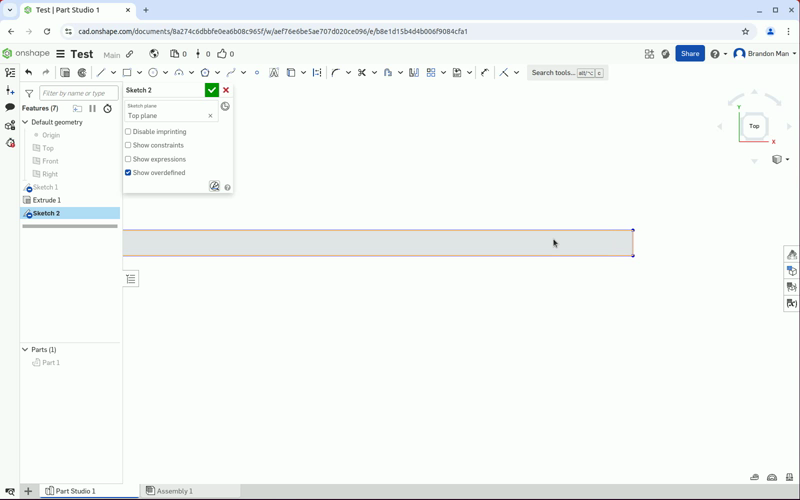
scroll(6)
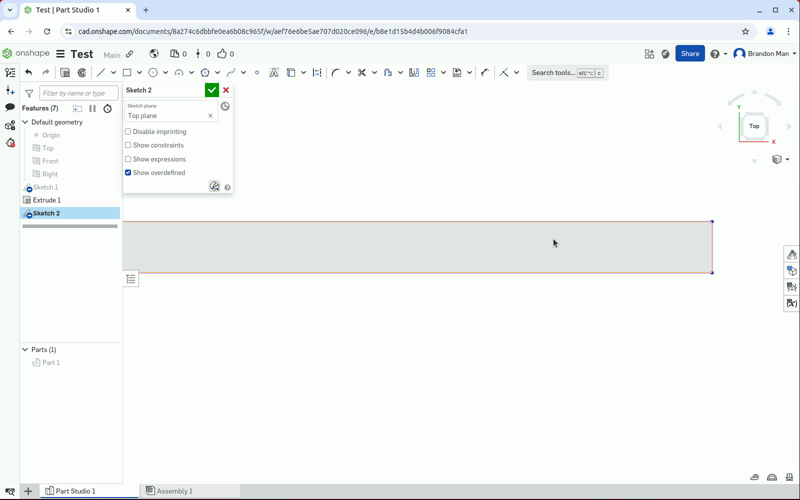
click(553, 238)
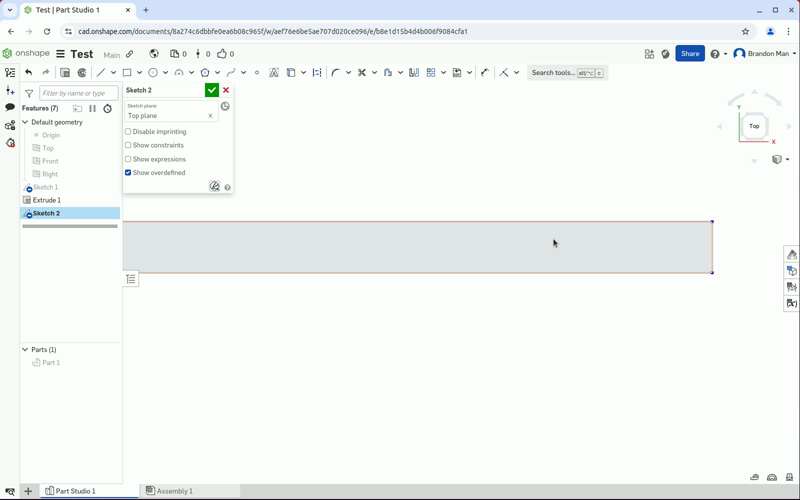
scroll(-6)
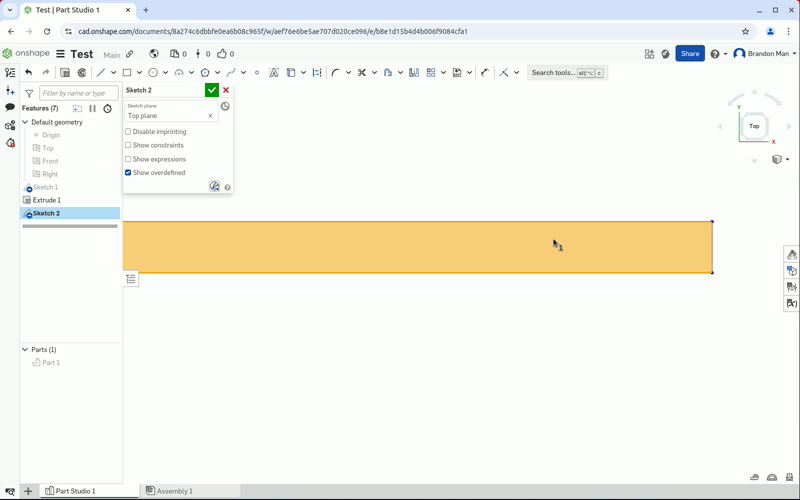
scroll(-6)
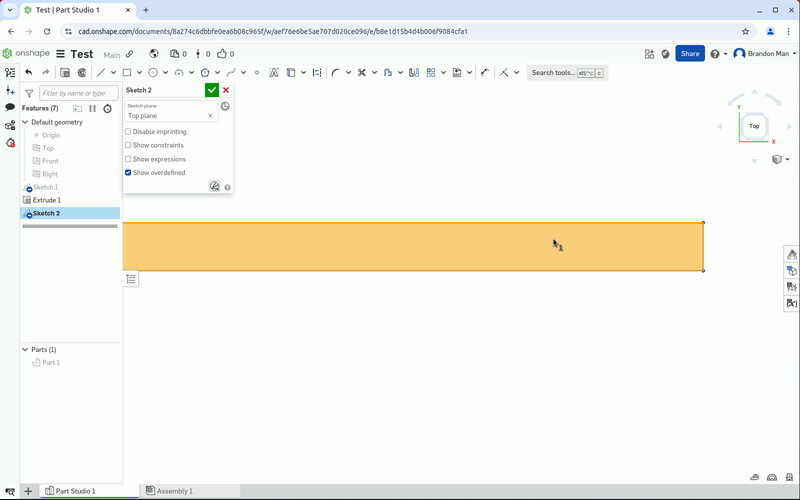
scroll(-6)
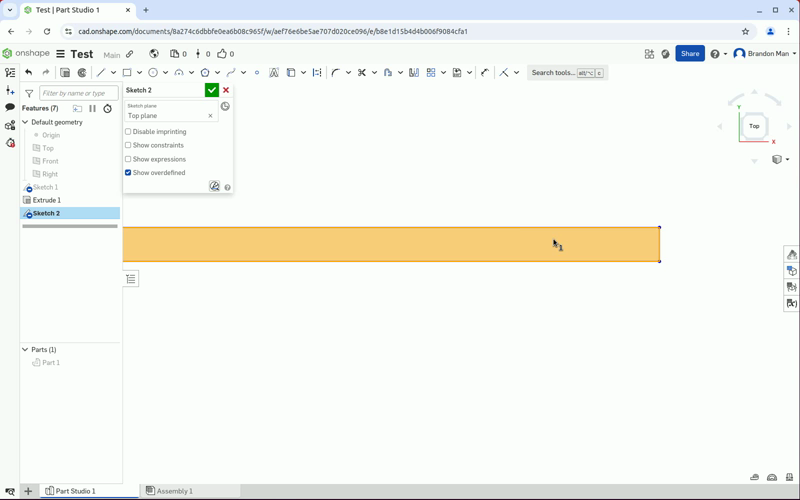
scroll(-6)
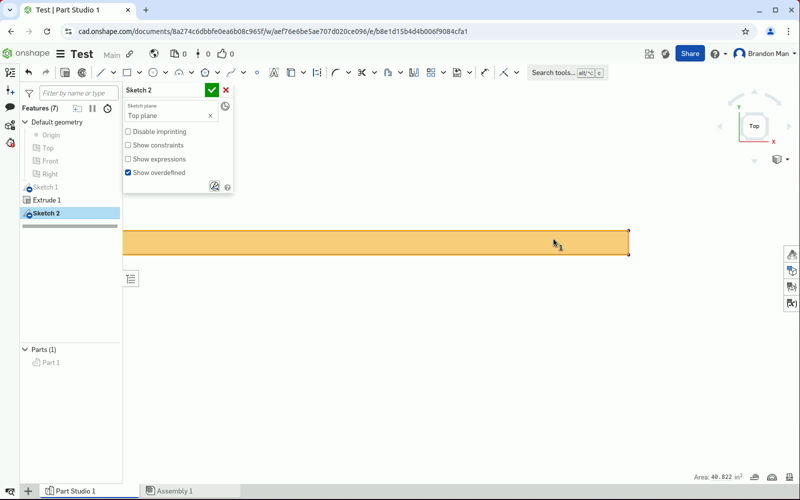
scroll(-6)
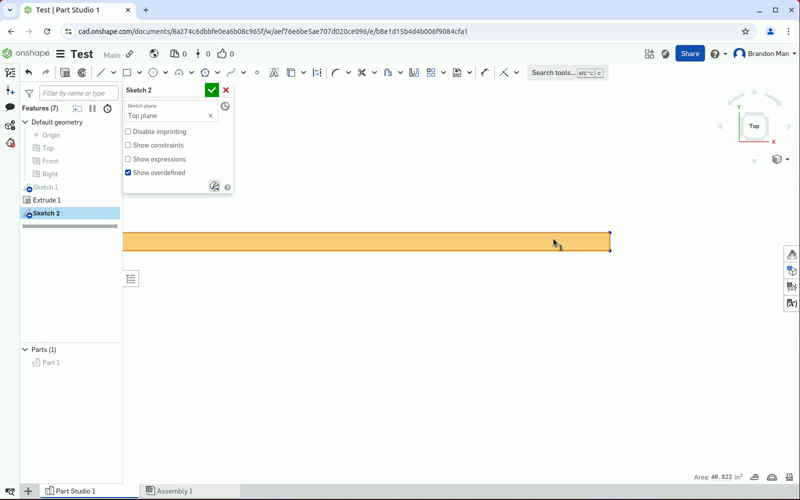
scroll(-6)
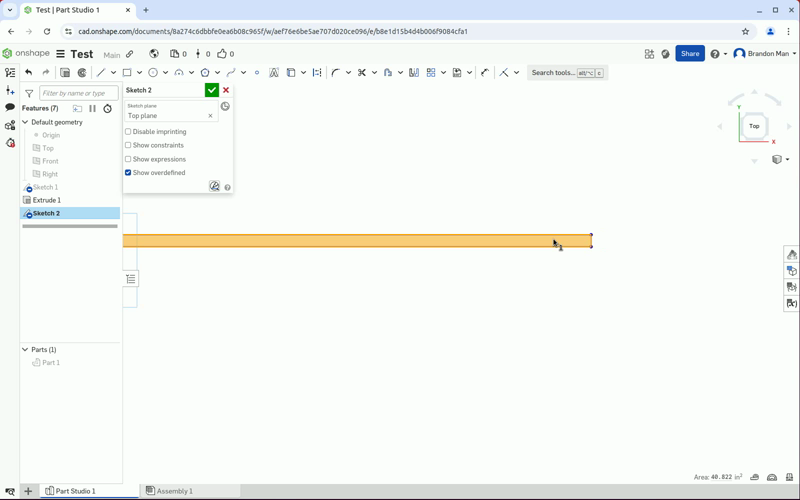
scroll(-6)
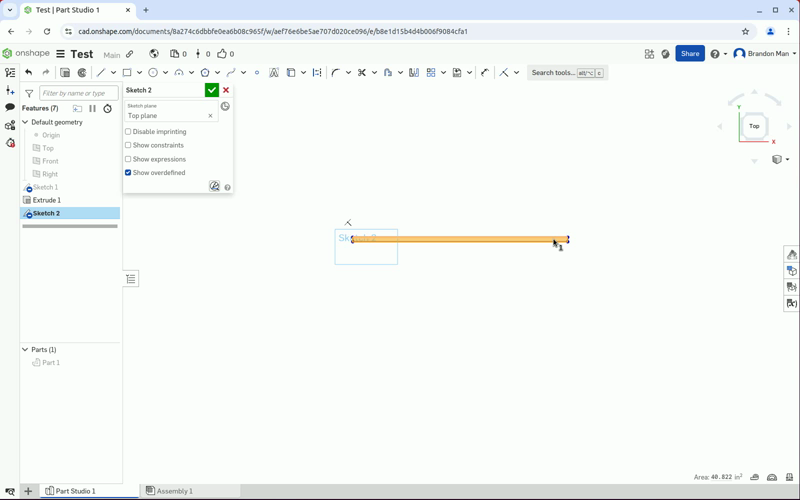
mouse_move(73, 352)
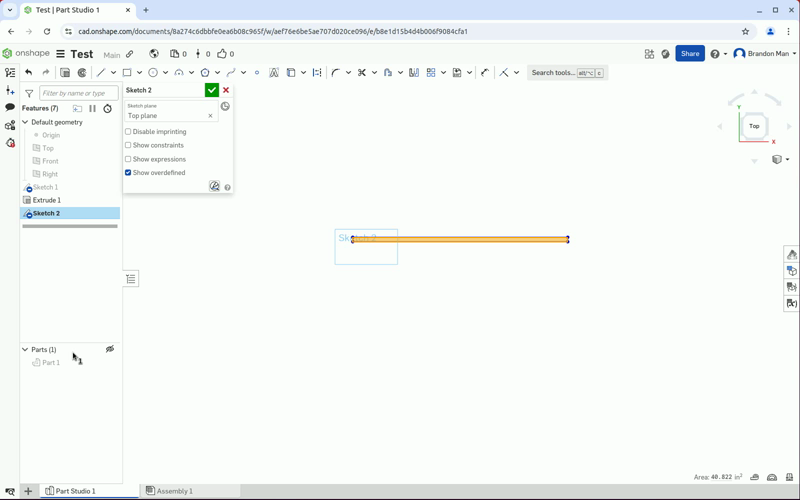
key(shift+y)
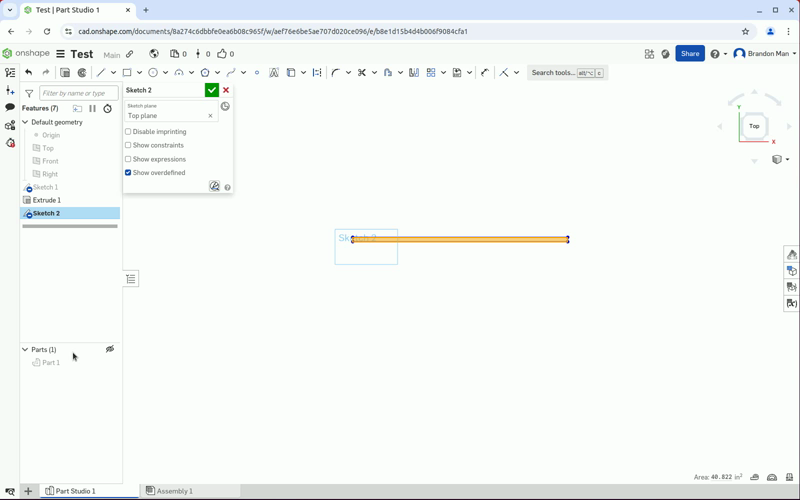
key(shift+e)
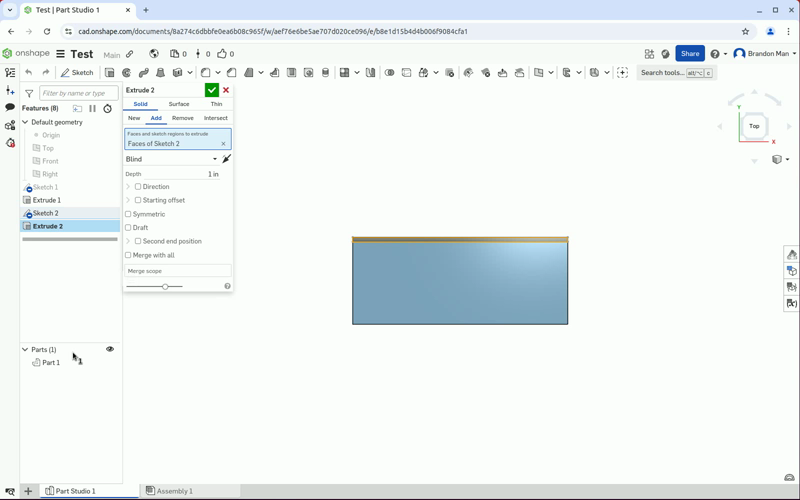
mouse_move(143, 106)
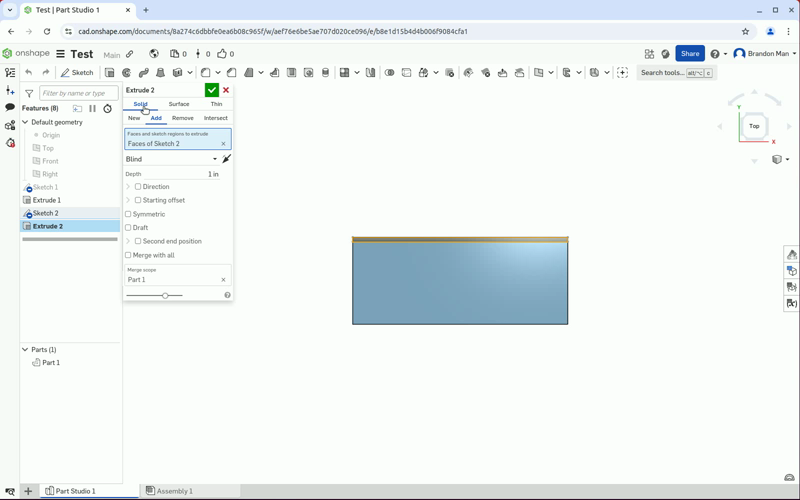
click(143, 106)
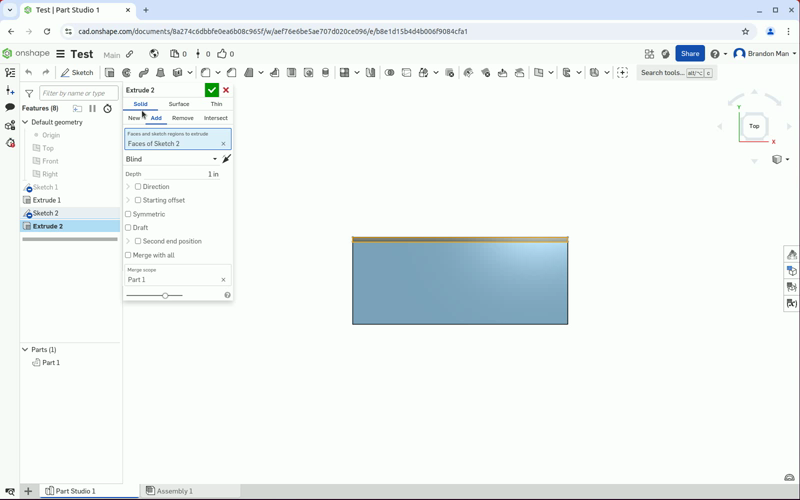
mouse_move(137, 120)
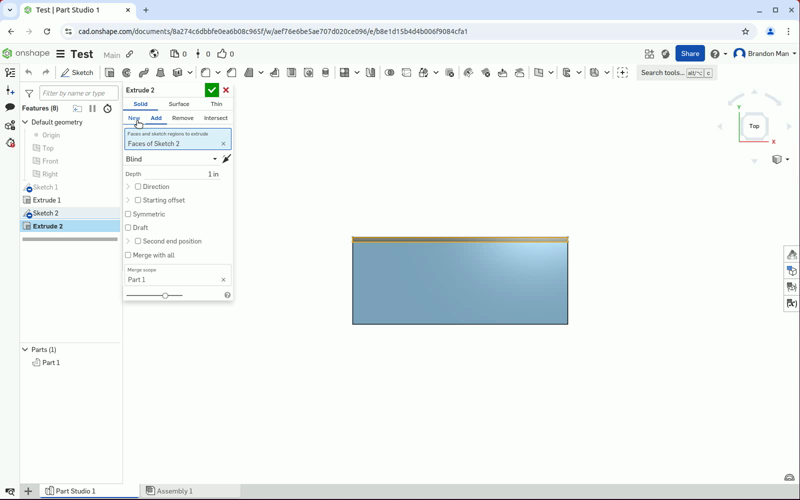
click(137, 120)
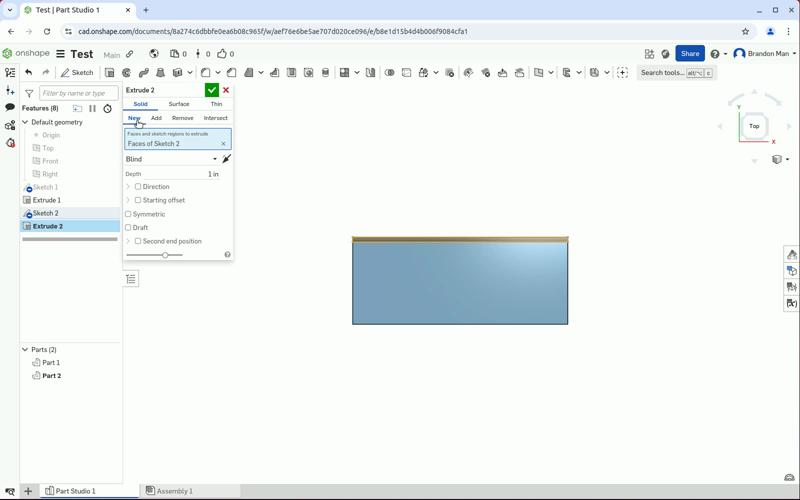
key(tab, 4)
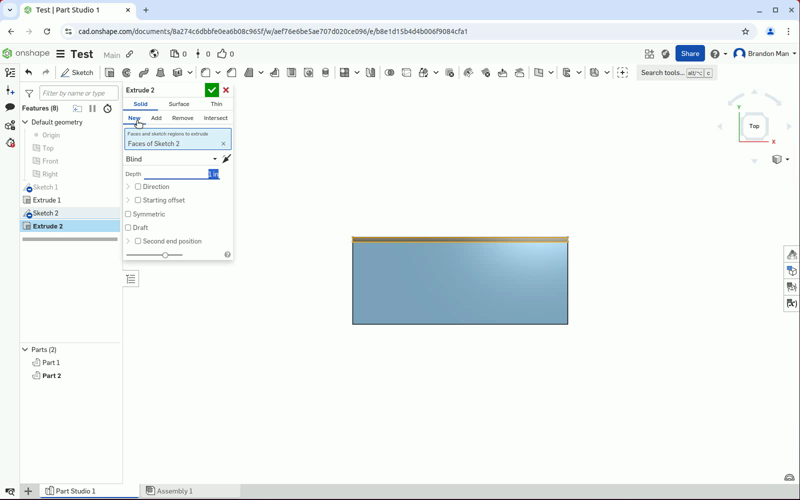
text(0.241)
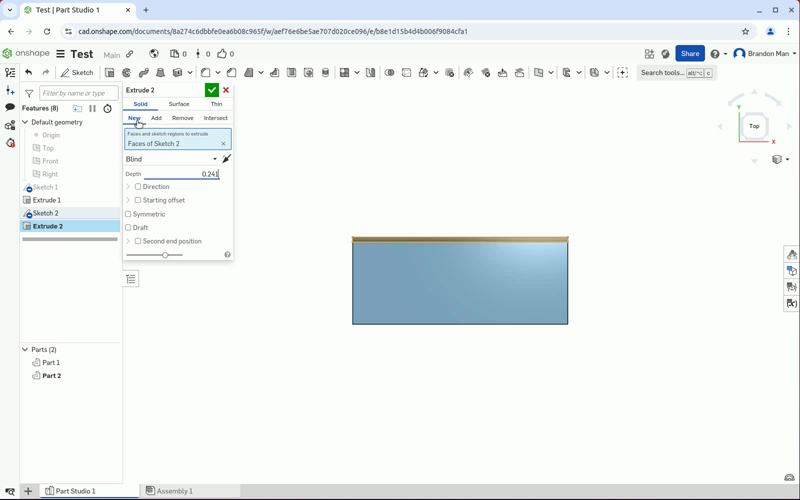
key(enter)
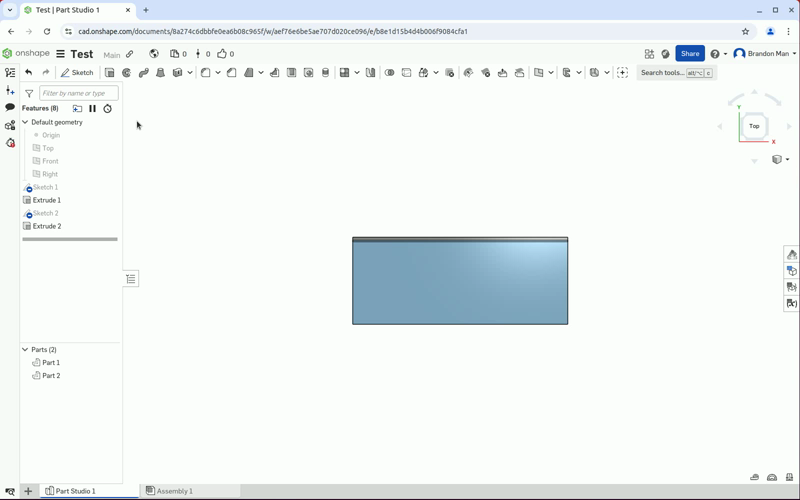
key(shift+h)
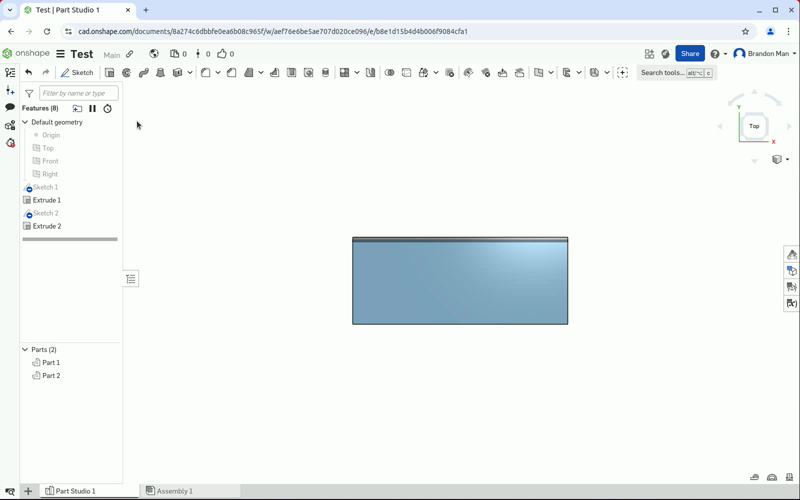
key(shift+h)
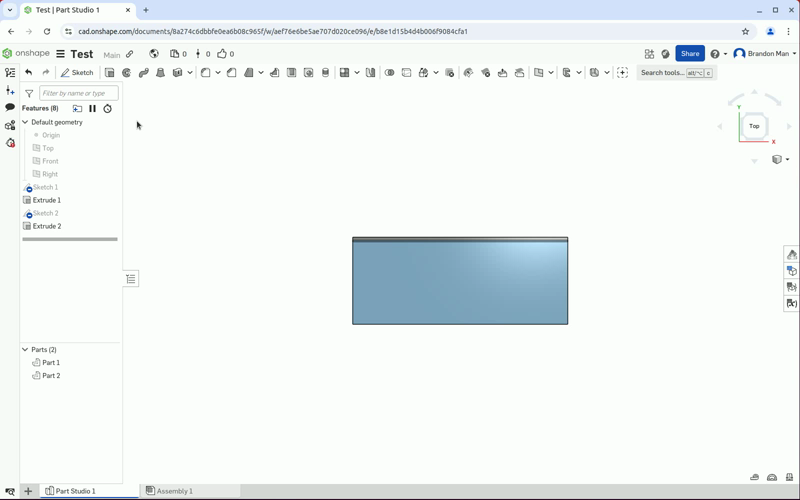
mouse_move(73, 189)
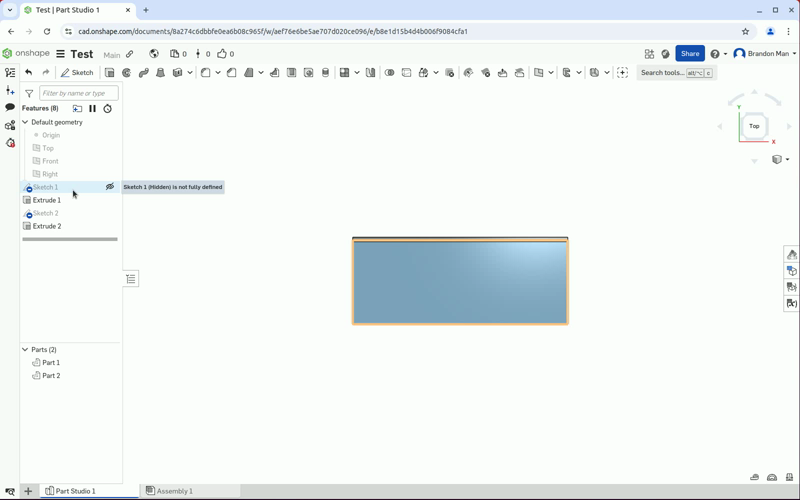
click(73, 189)
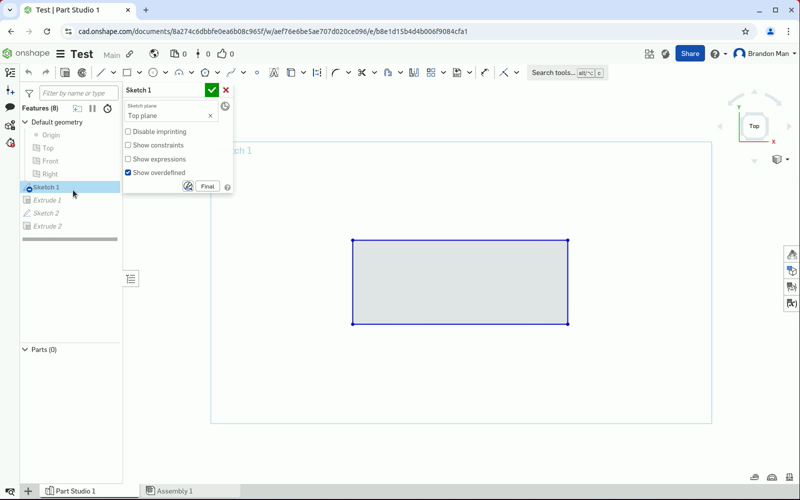
mouse_move(229, 92)
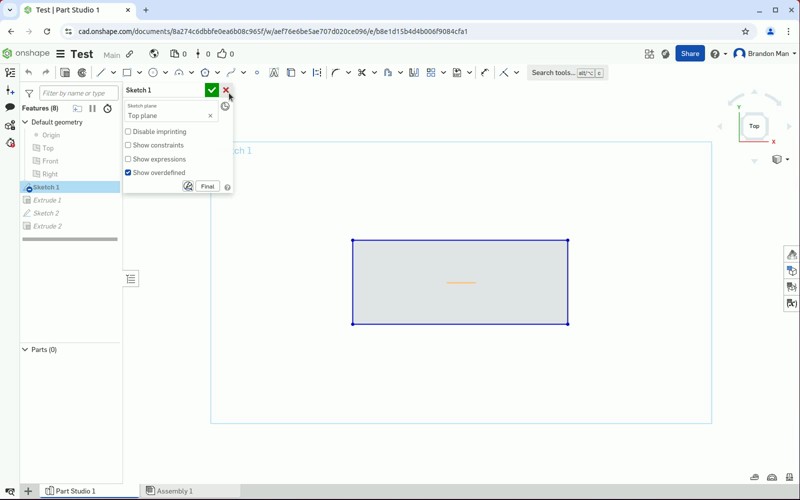
click(229, 92)
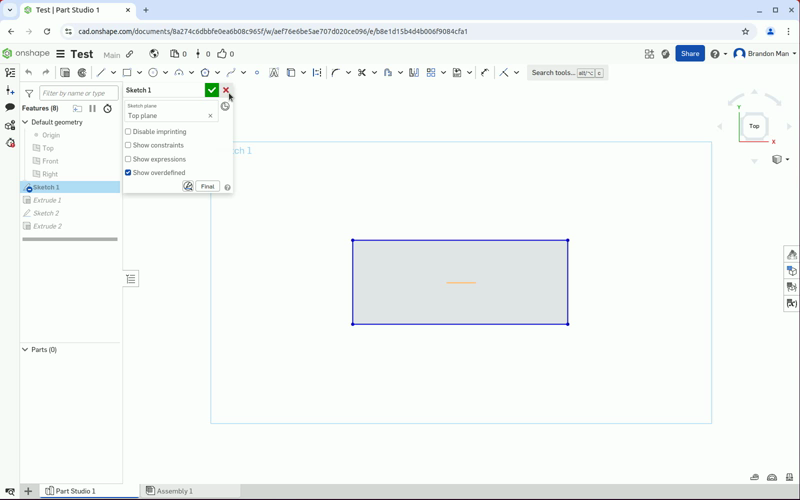
key(shift+s)
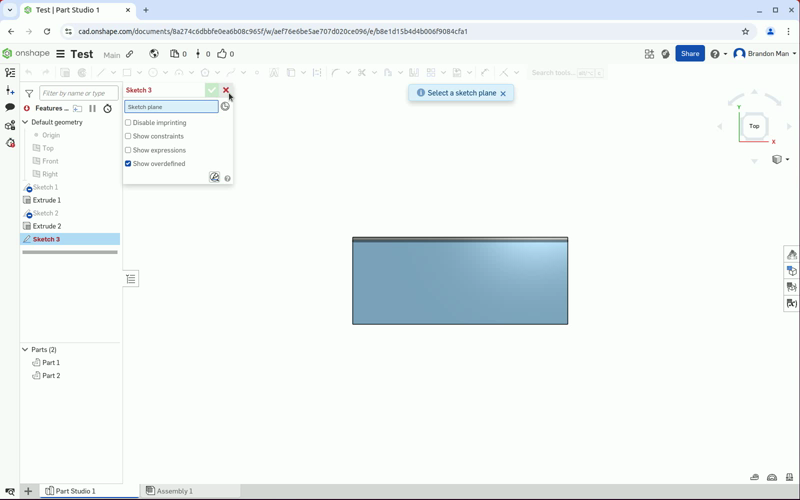
mouse_move(73, 150)
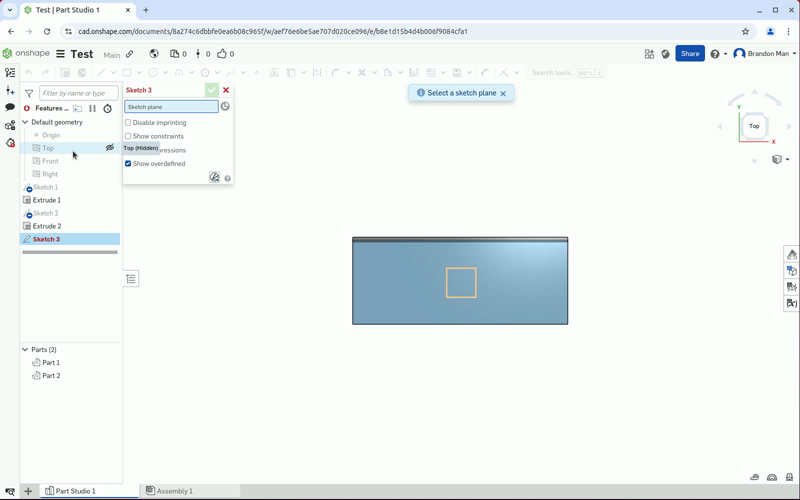
click(73, 150)
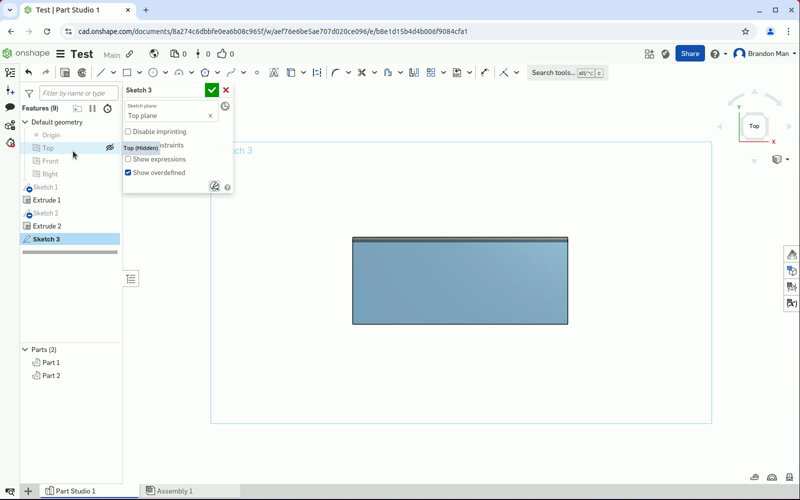
mouse_move(73, 352)
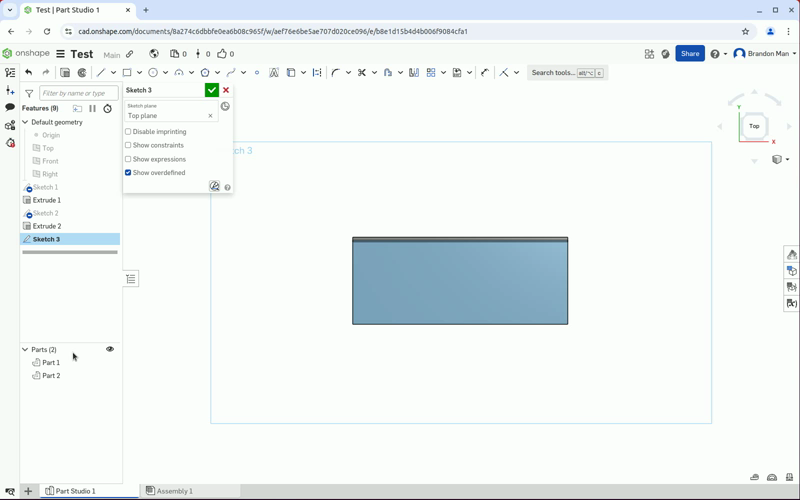
key(y)
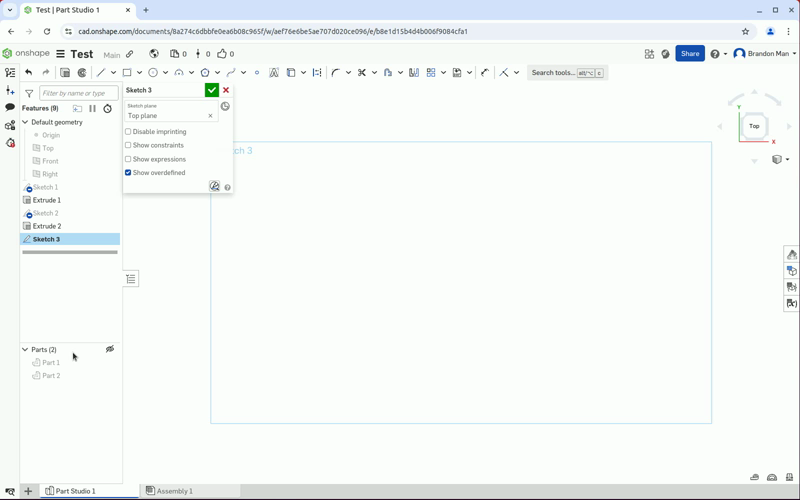
key(l)
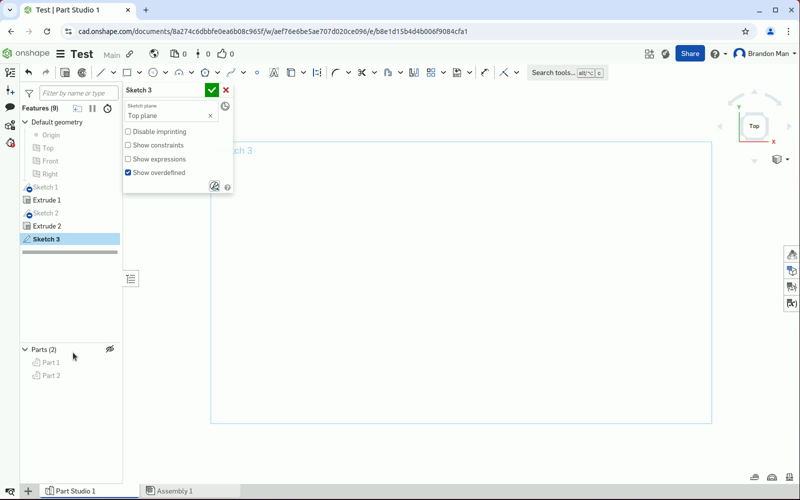
key_down(shift)
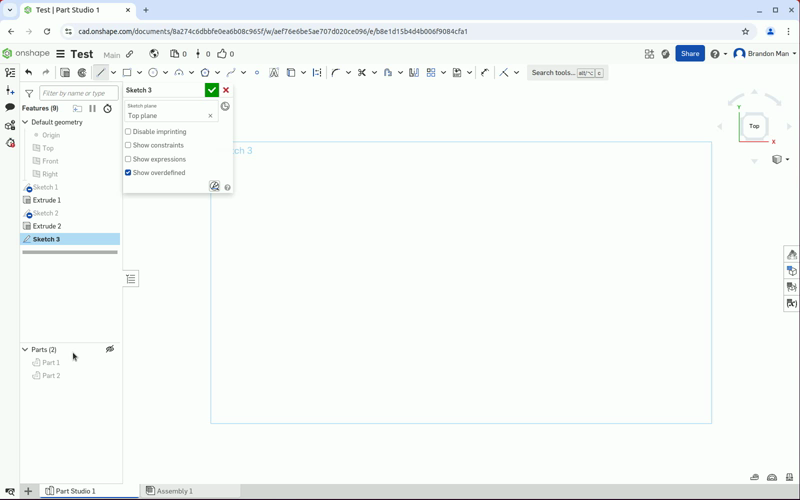
mouse_move(348, 324)
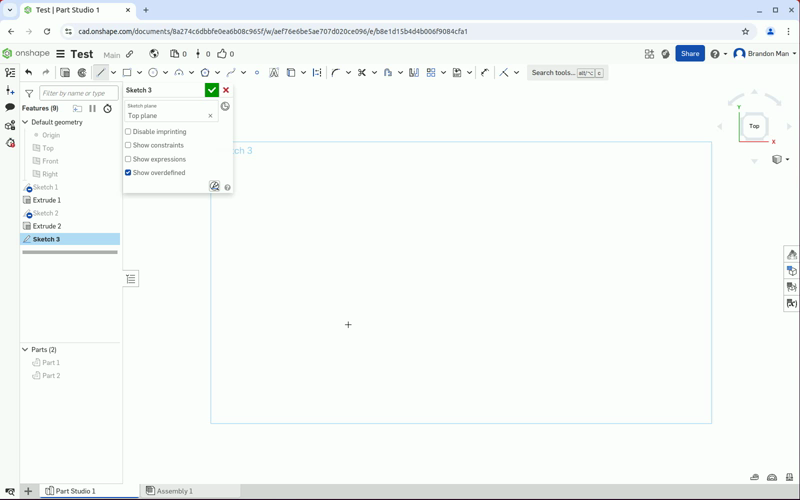
click(348, 324)
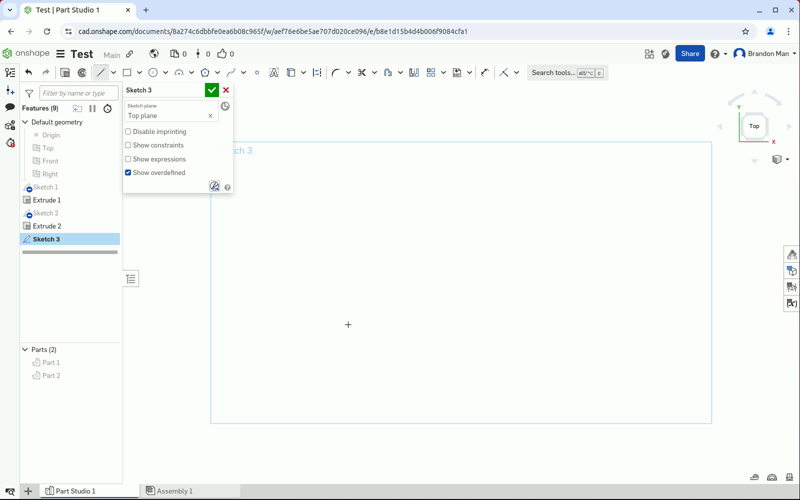
key_up(shift)
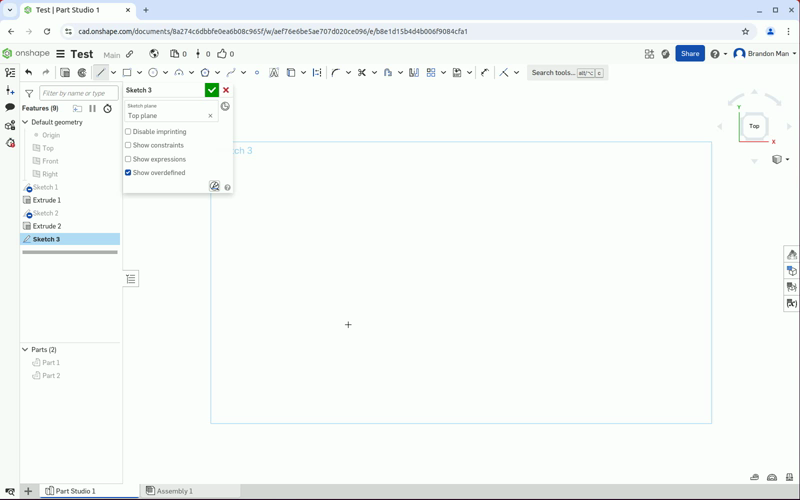
key_down(shift)
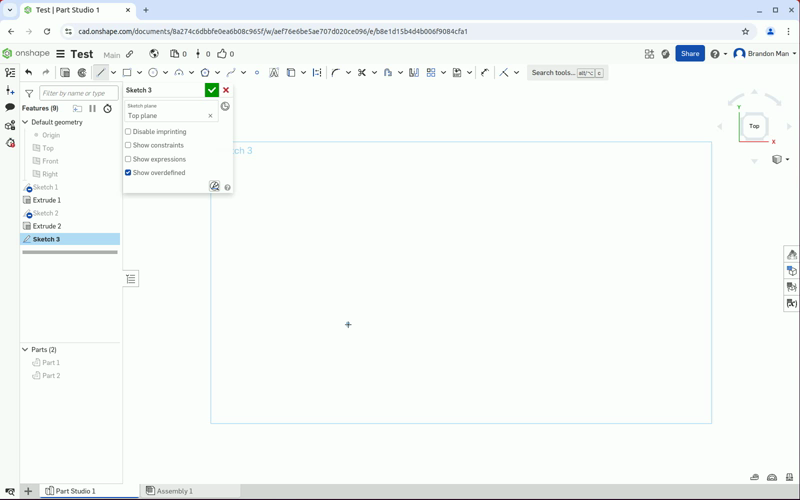
mouse_move(378, 324)
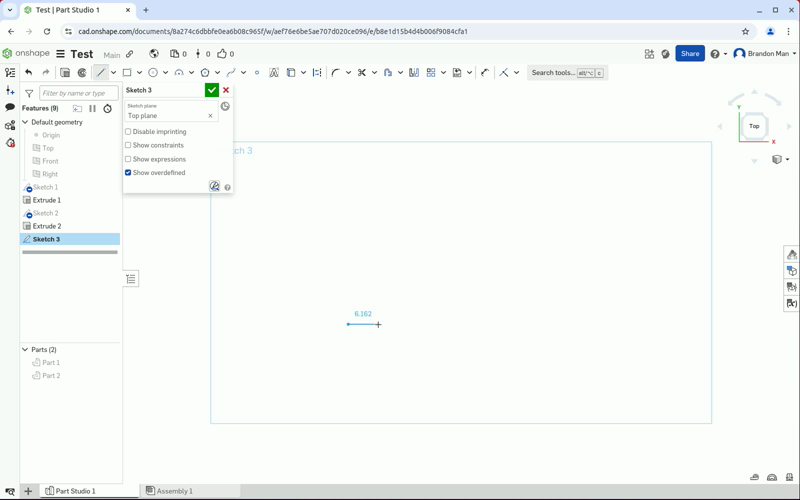
mouse_move(352, 324)
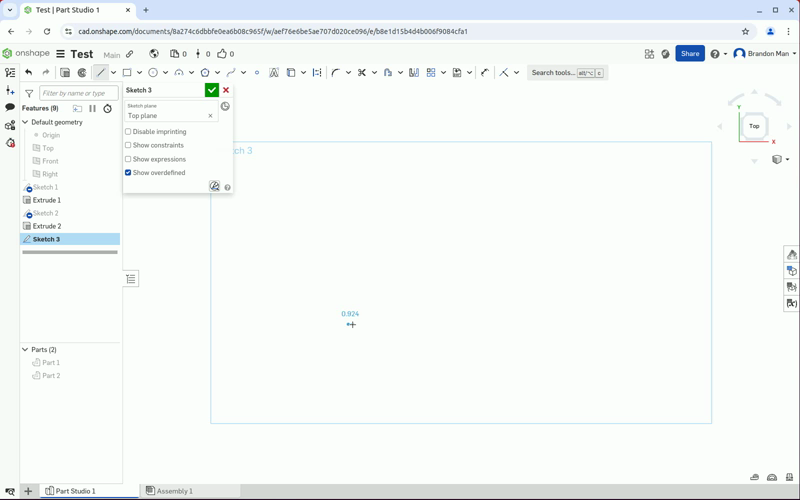
scroll(6)
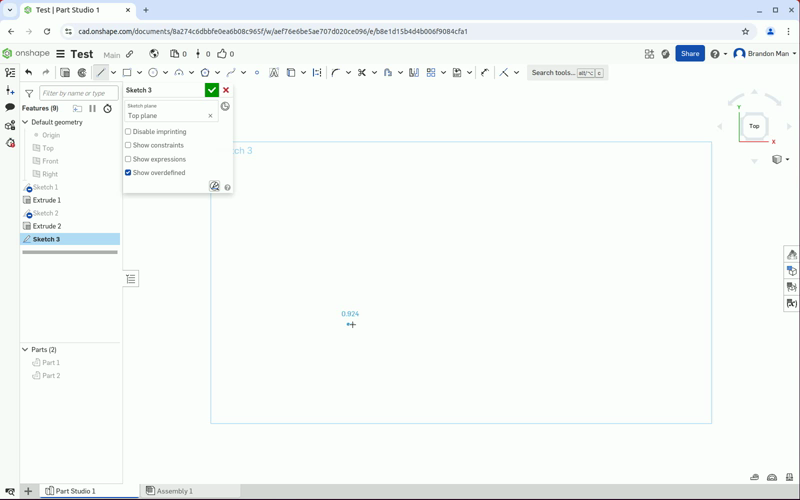
scroll(6)
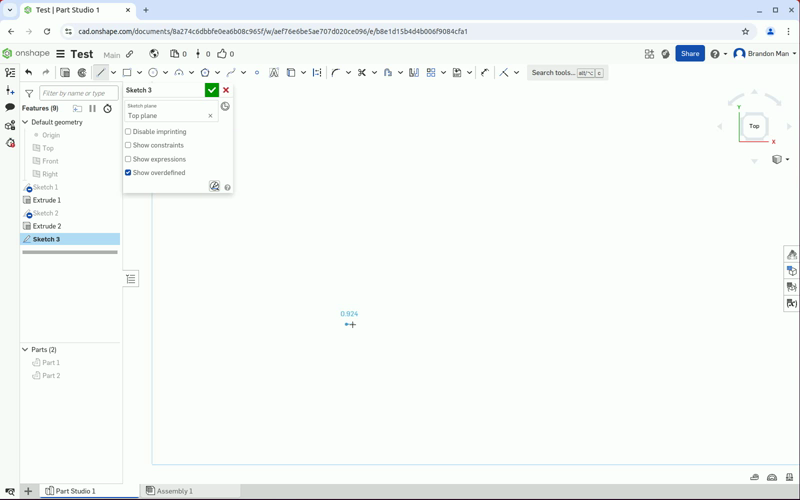
scroll(6)
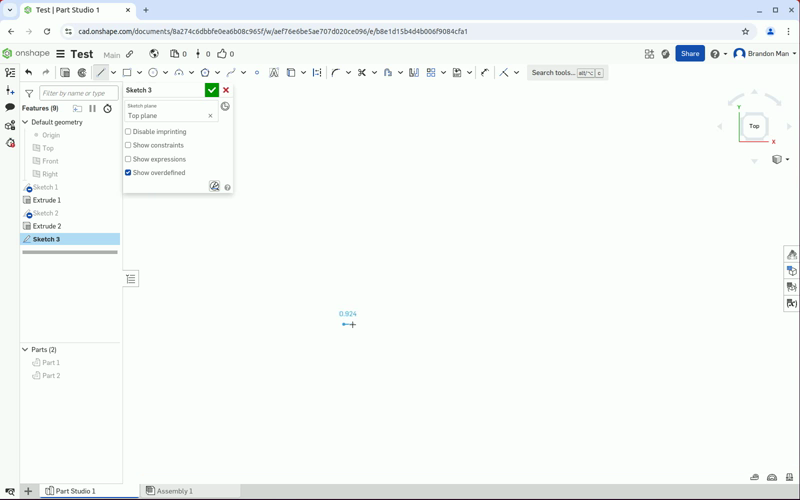
scroll(6)
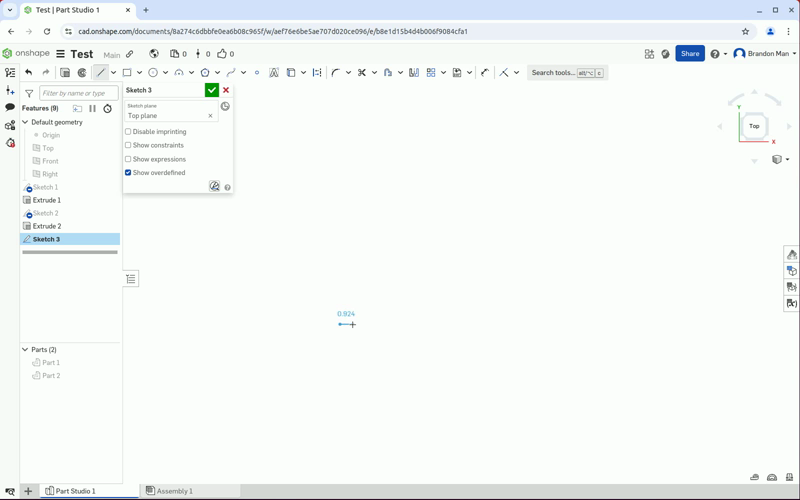
scroll(6)
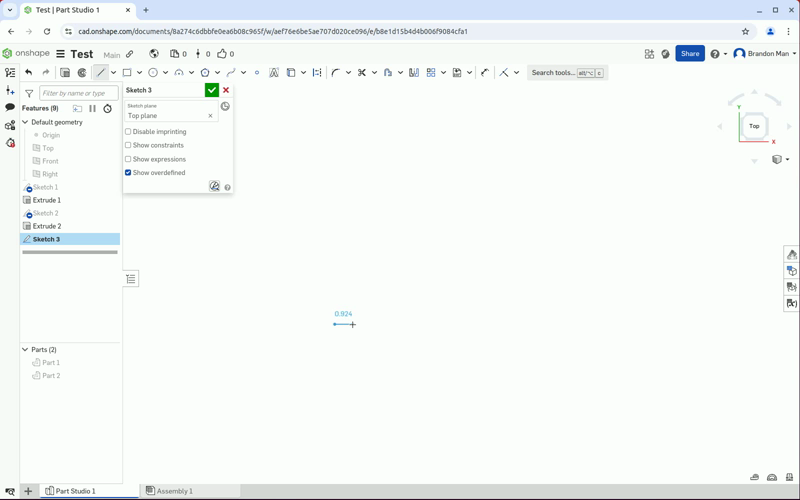
scroll(6)
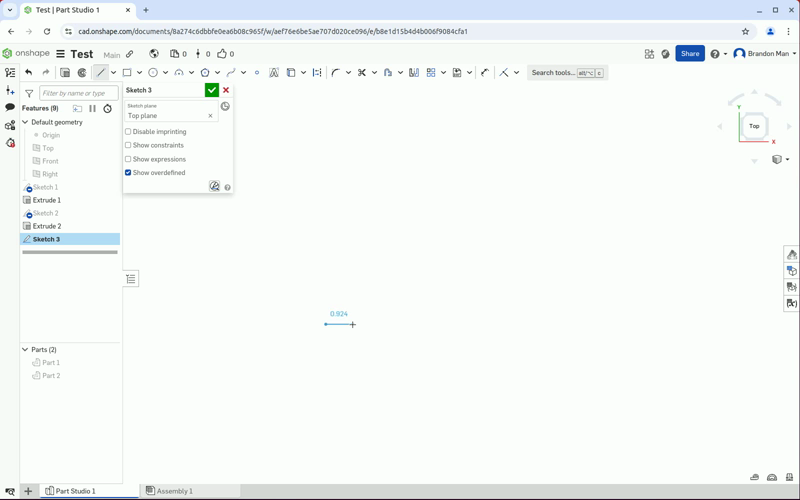
scroll(6)
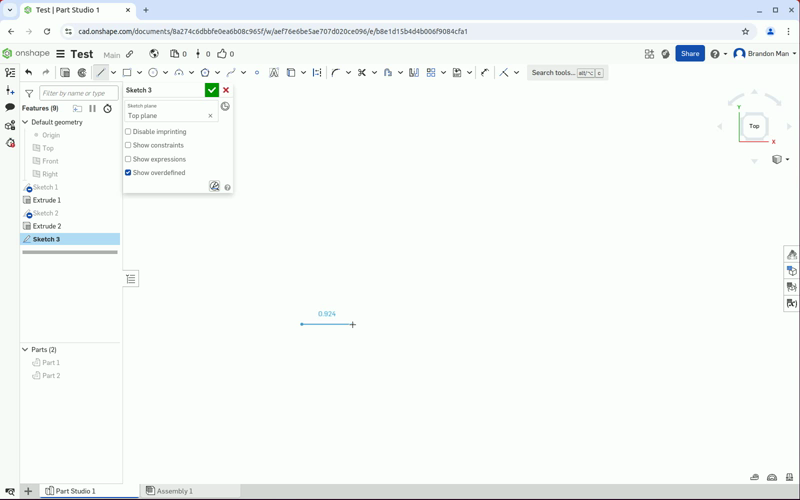
click(352, 324)
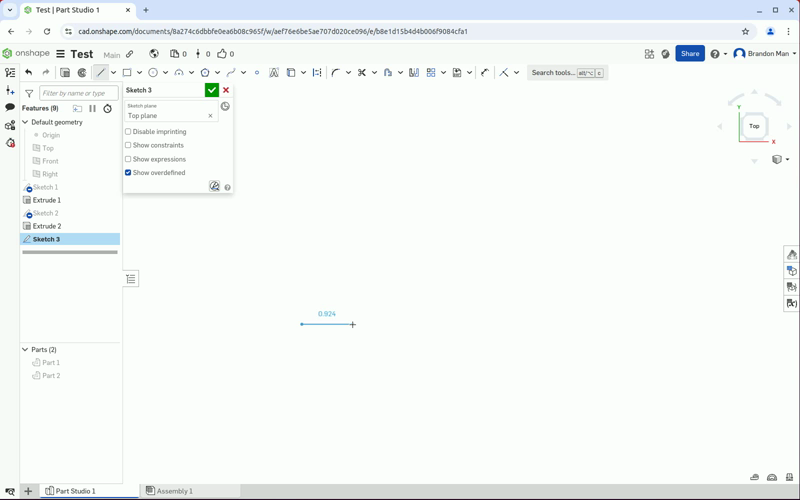
scroll(-6)
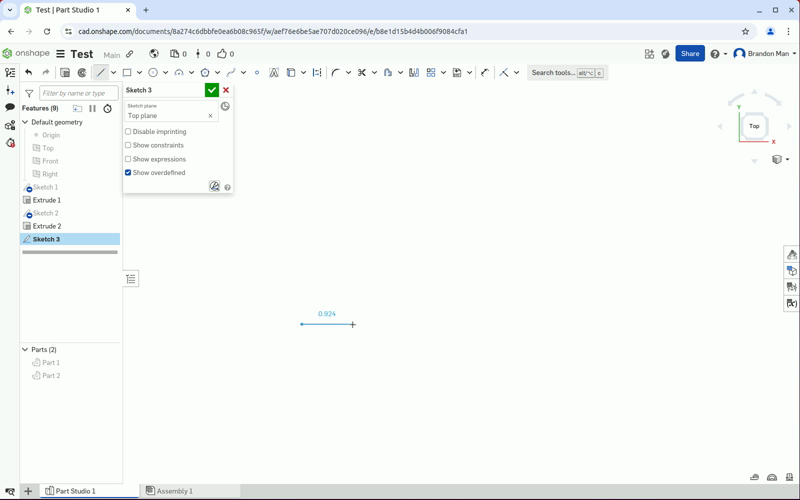
scroll(-6)
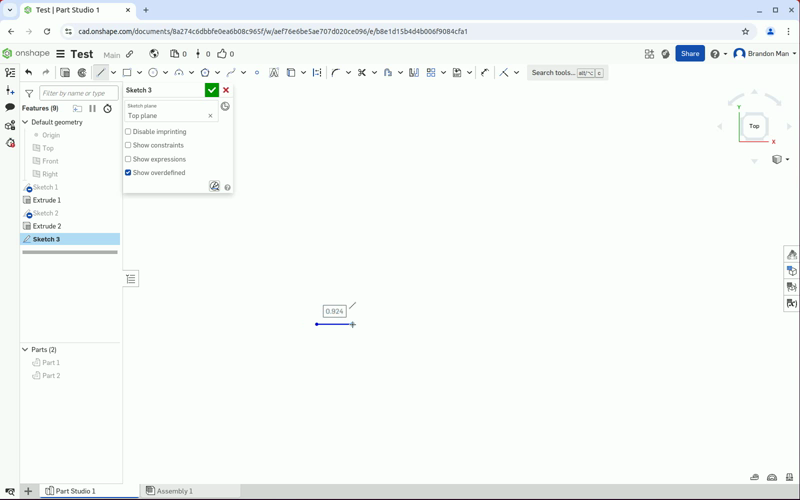
scroll(-6)
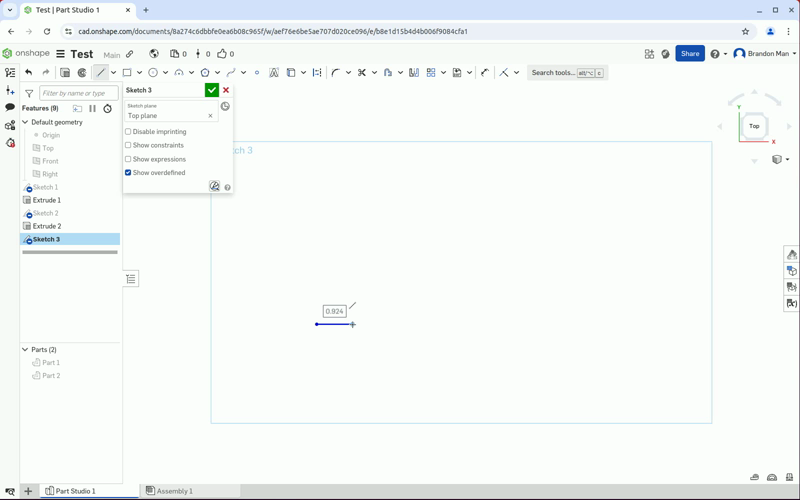
scroll(-6)
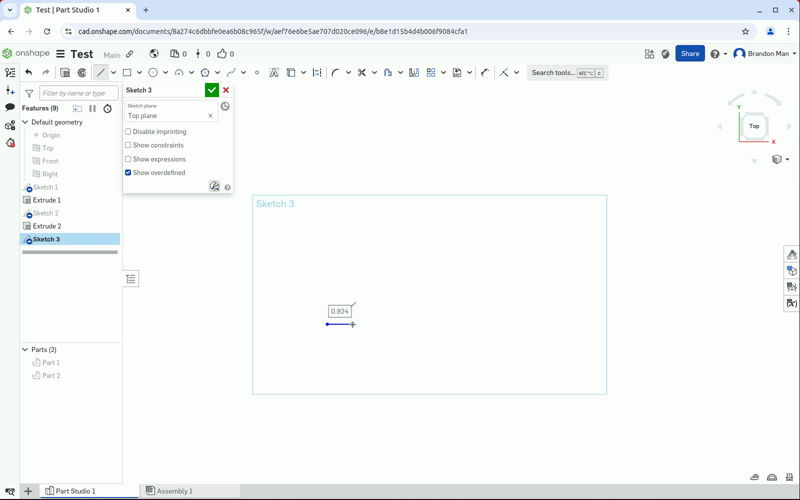
scroll(-6)
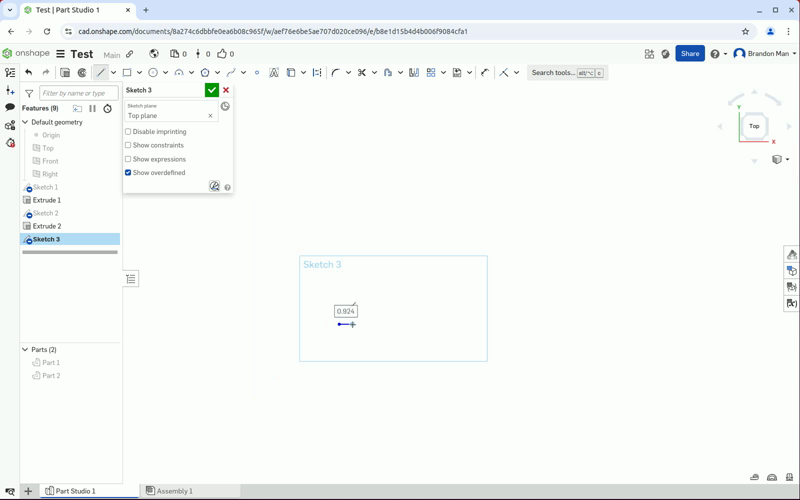
scroll(-6)
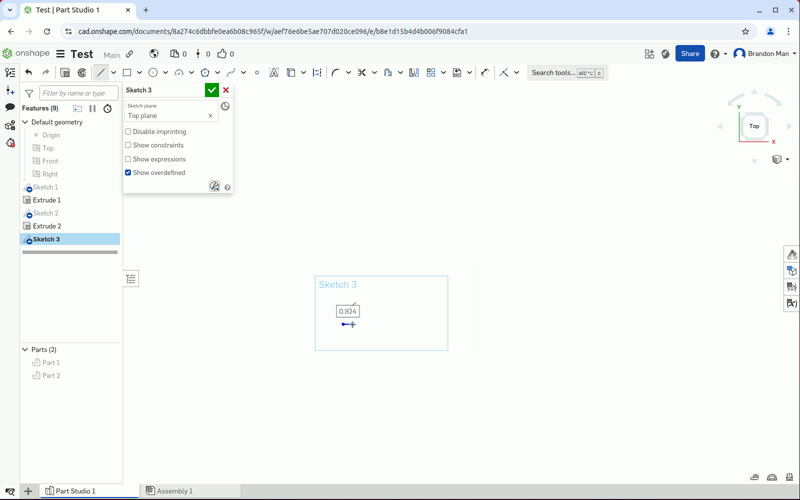
scroll(-6)
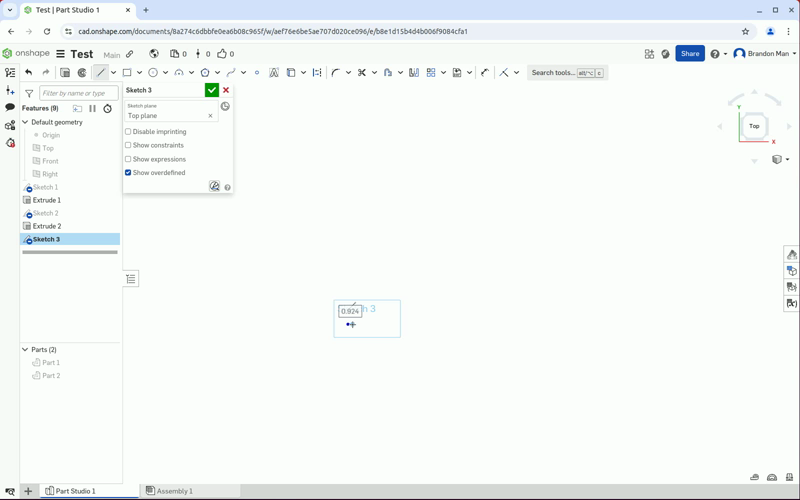
key_up(shift)
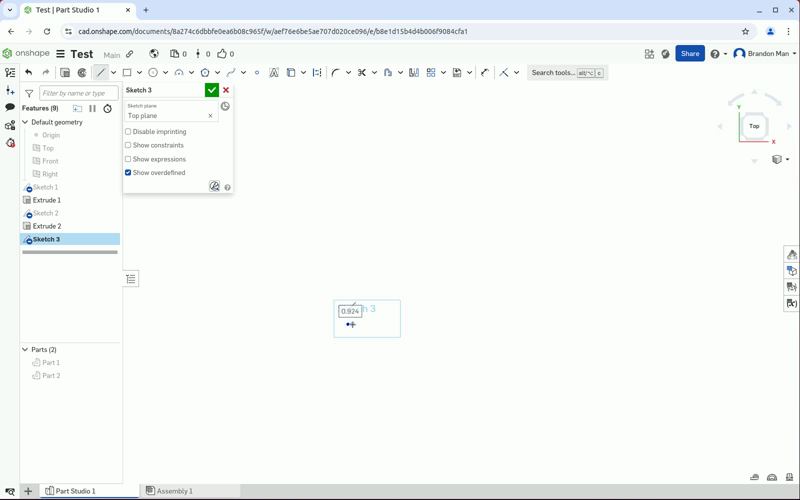
key_down(shift)
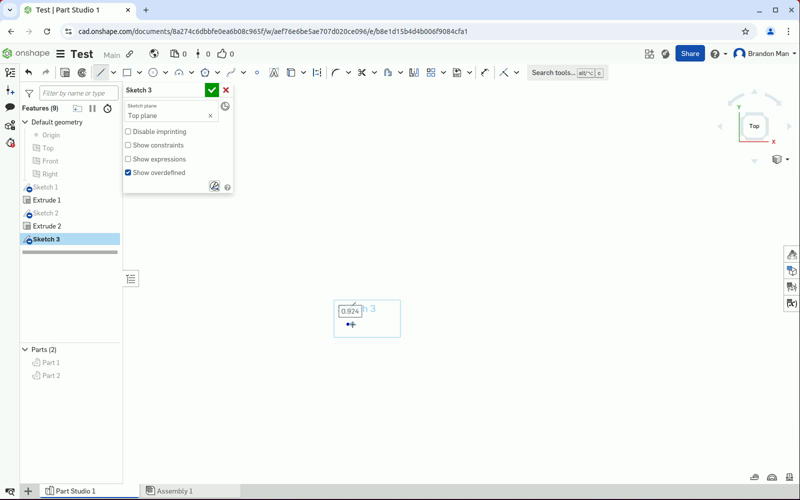
mouse_move(352, 240)
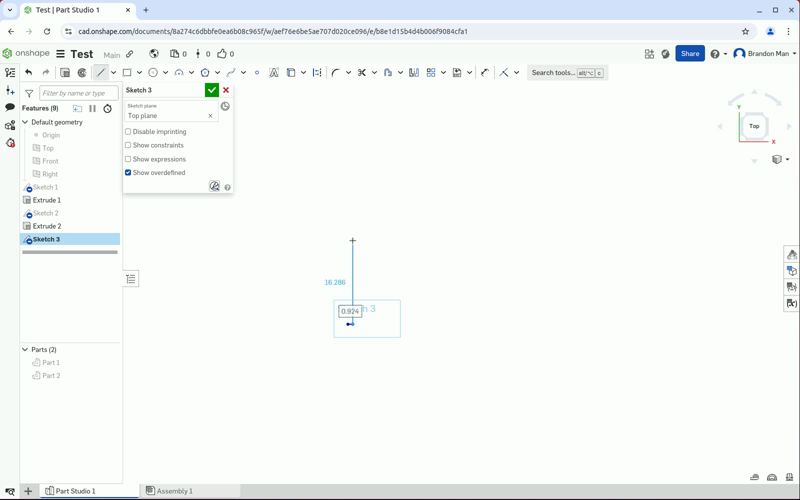
click(352, 240)
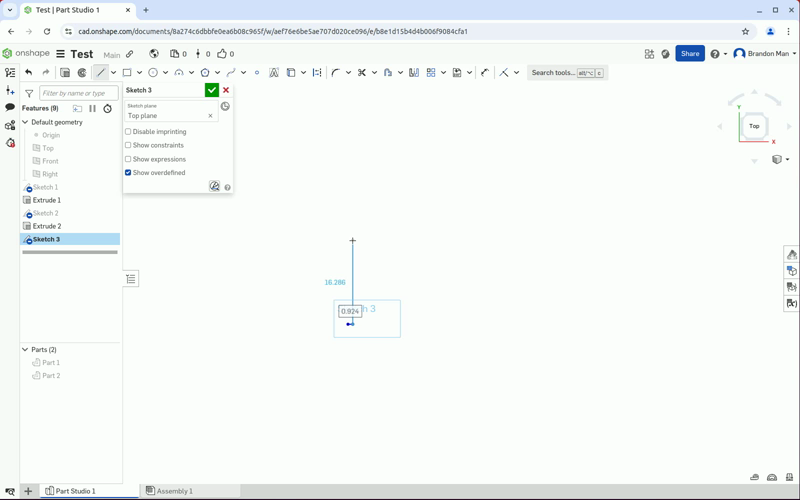
key_up(shift)
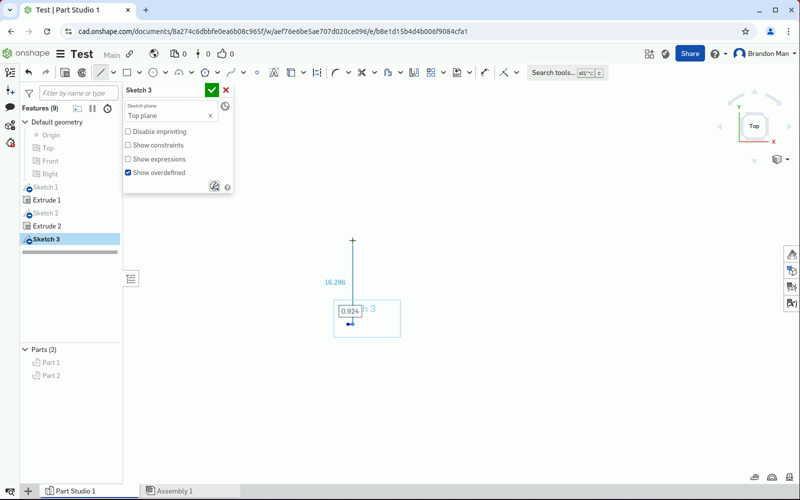
key_down(shift)
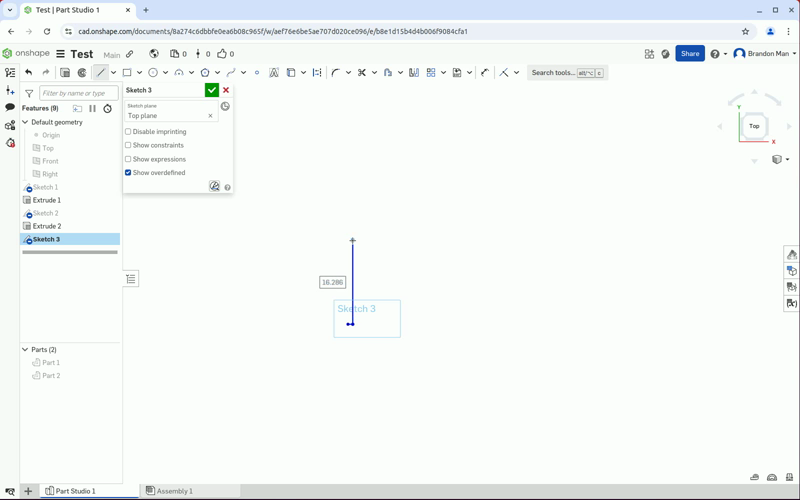
mouse_move(382, 240)
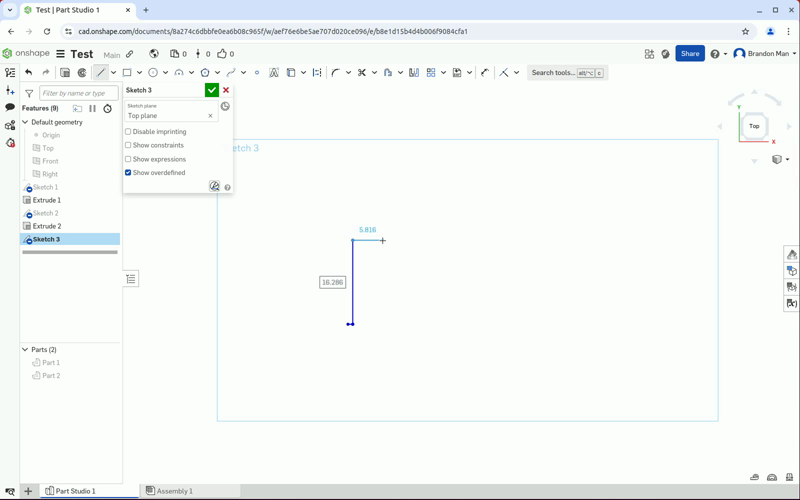
mouse_move(348, 240)
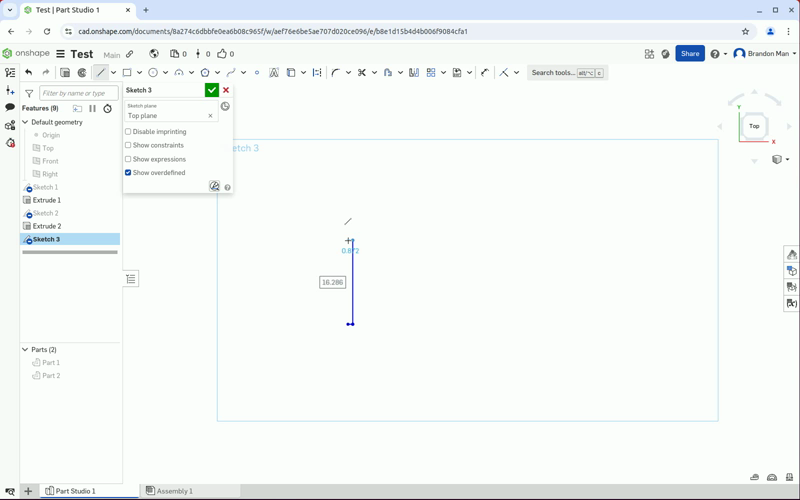
scroll(6)
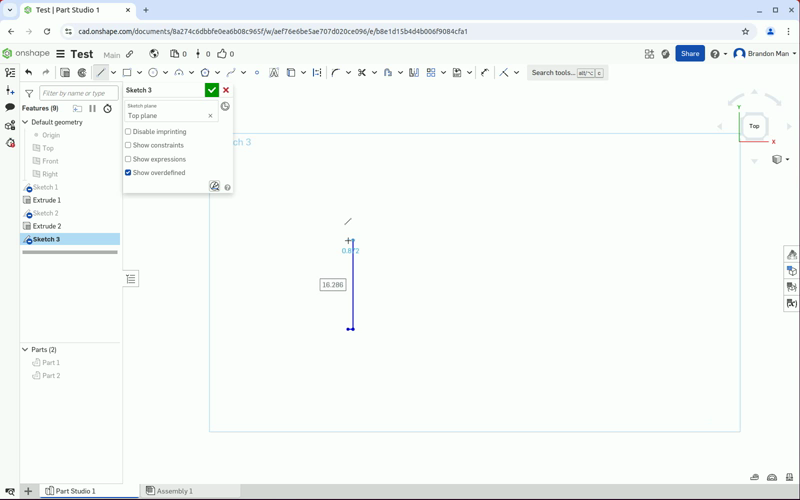
scroll(6)
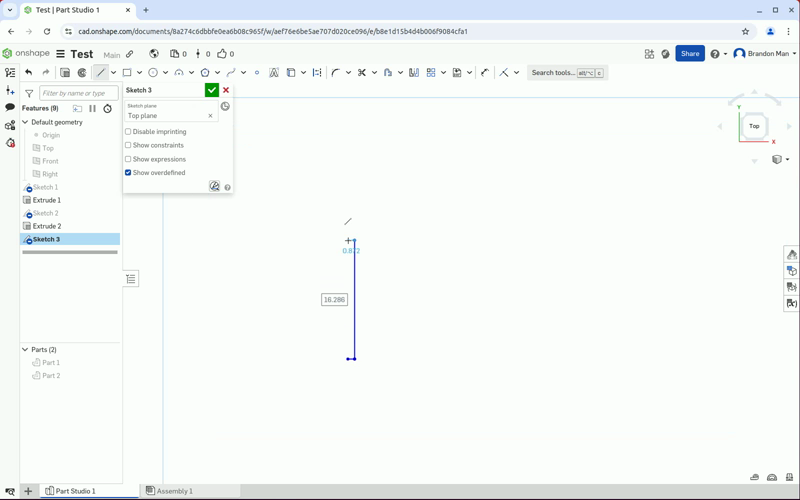
scroll(6)
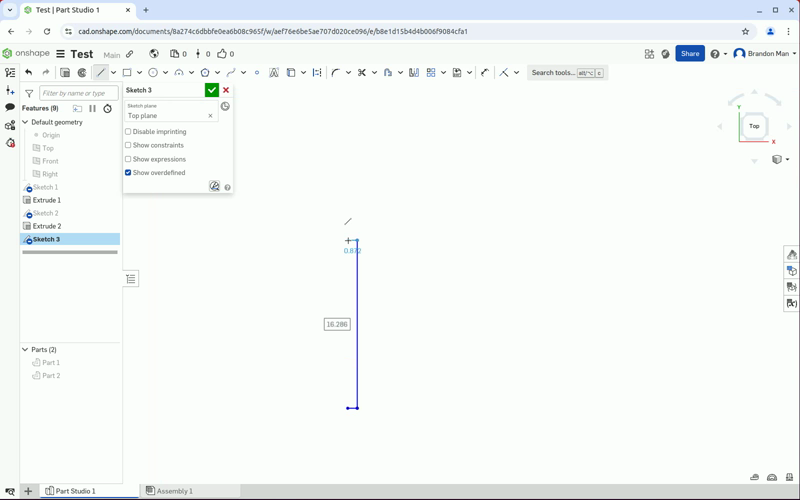
scroll(6)
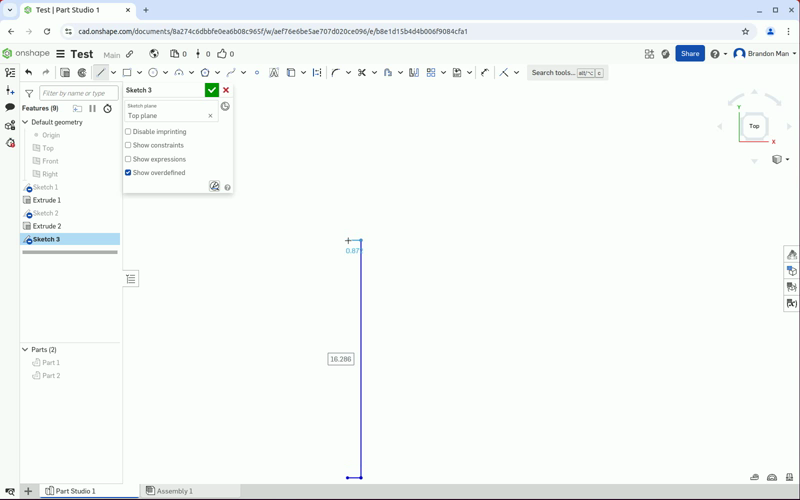
scroll(6)
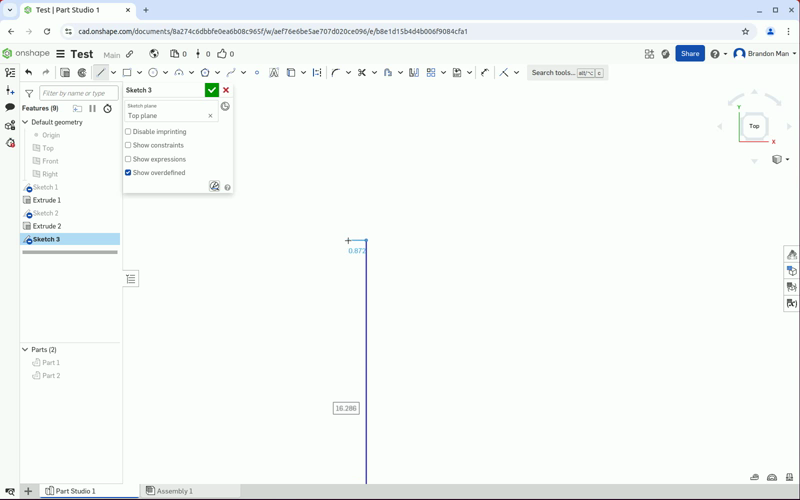
scroll(6)
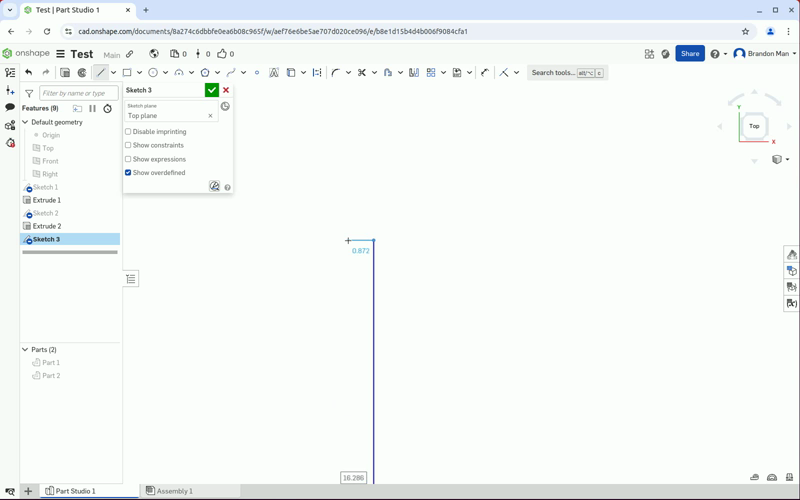
scroll(6)
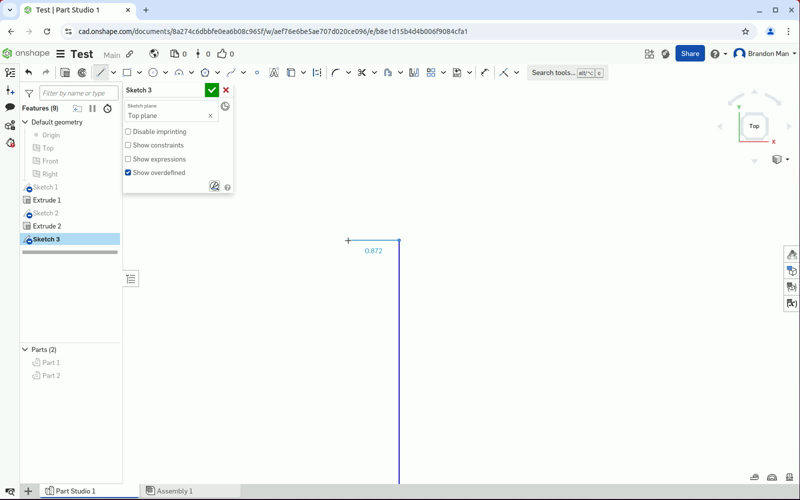
click(348, 240)
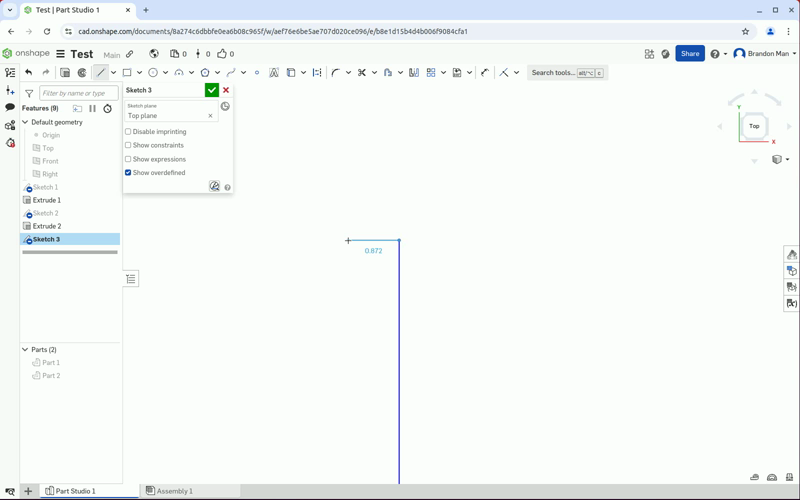
scroll(-6)
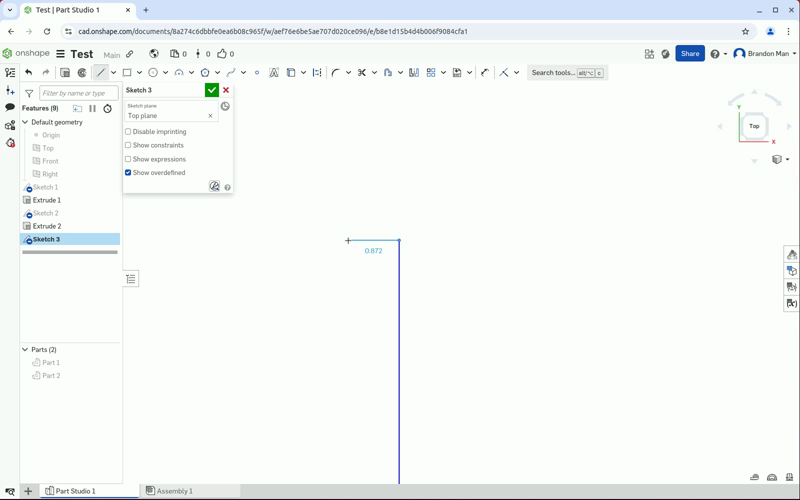
scroll(-6)
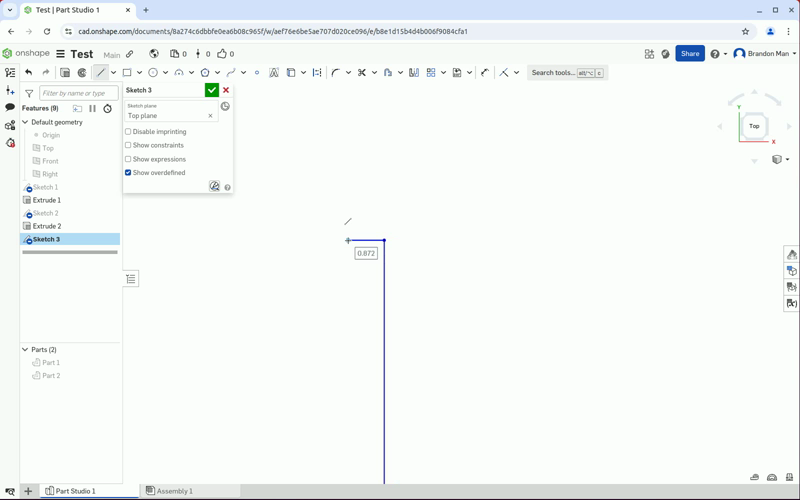
scroll(-6)
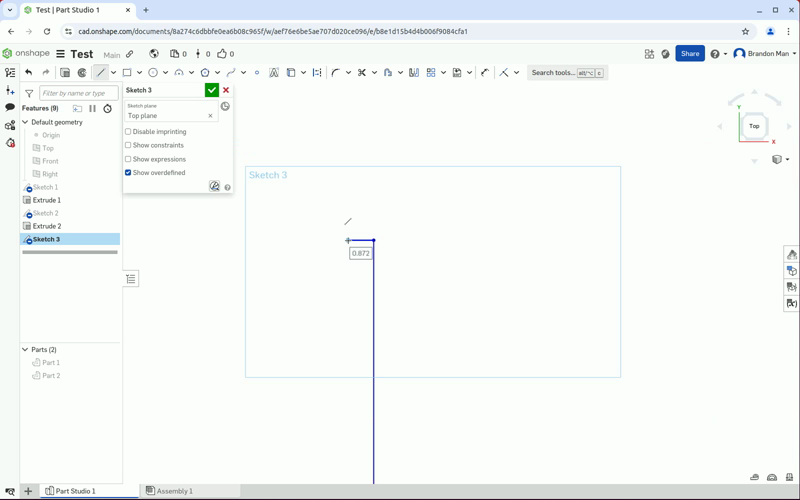
scroll(-6)
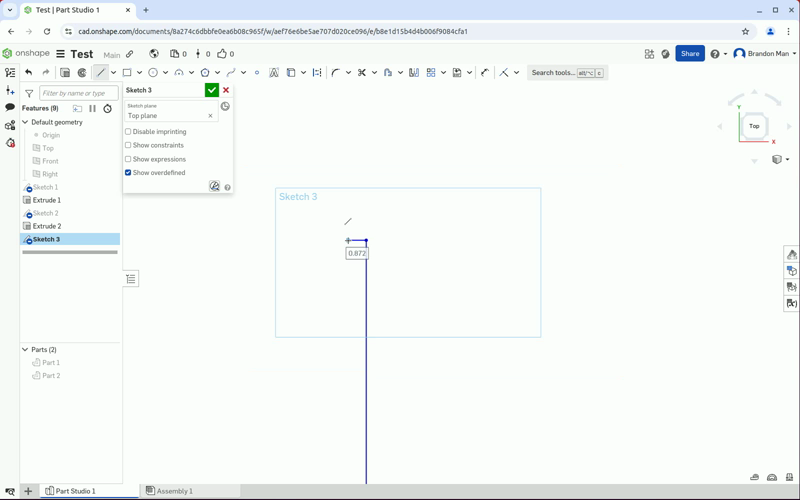
scroll(-6)
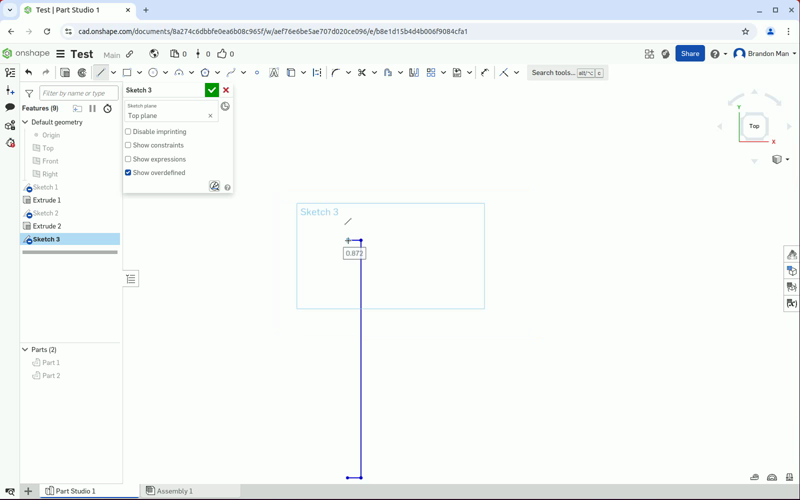
scroll(-6)
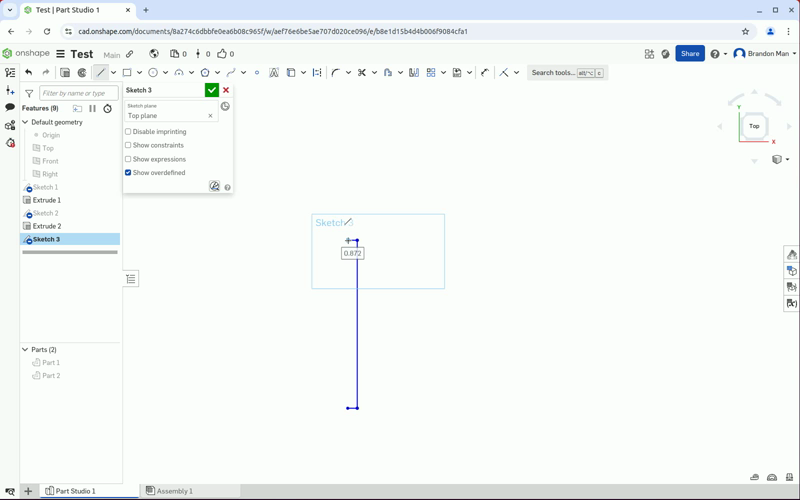
scroll(-6)
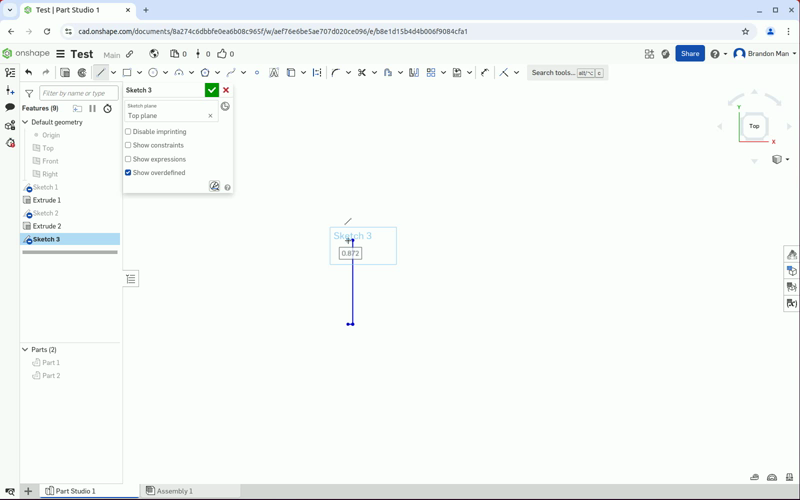
key_up(shift)
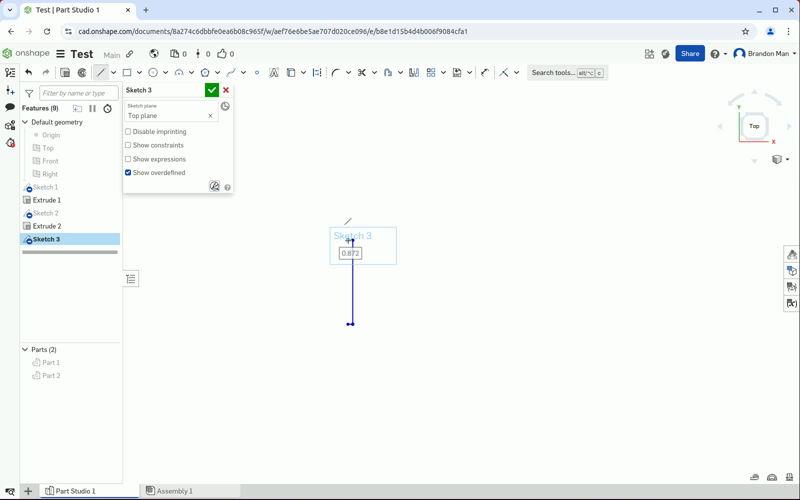
key_down(shift)
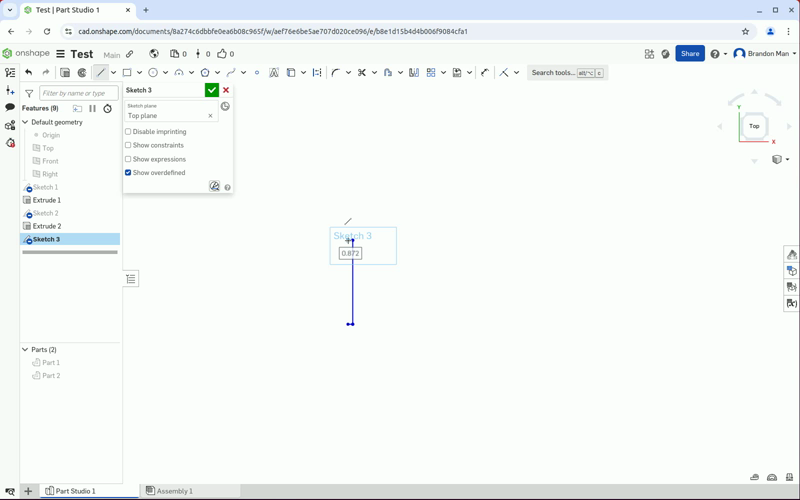
mouse_move(348, 324)
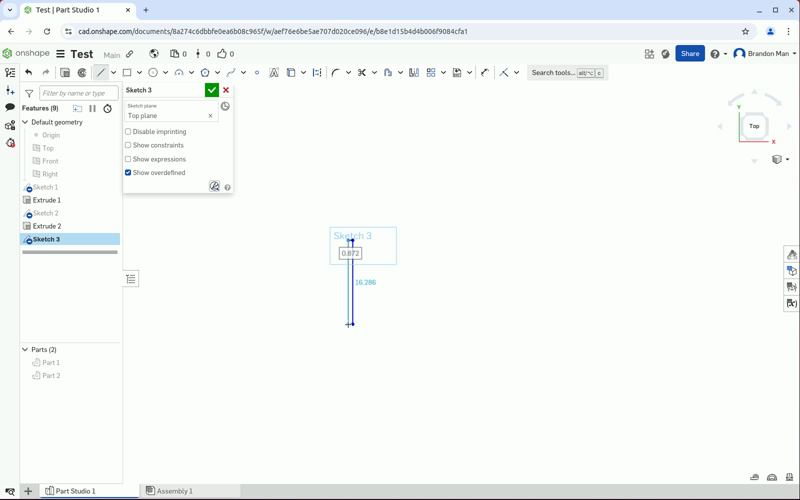
scroll(6)
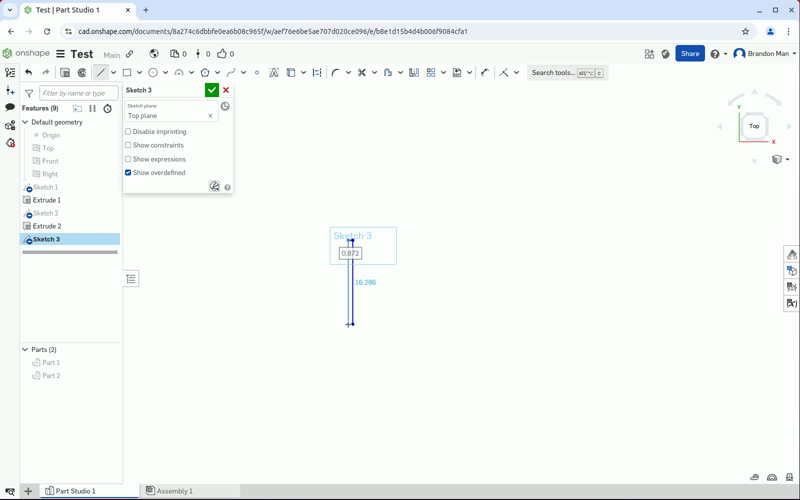
scroll(6)
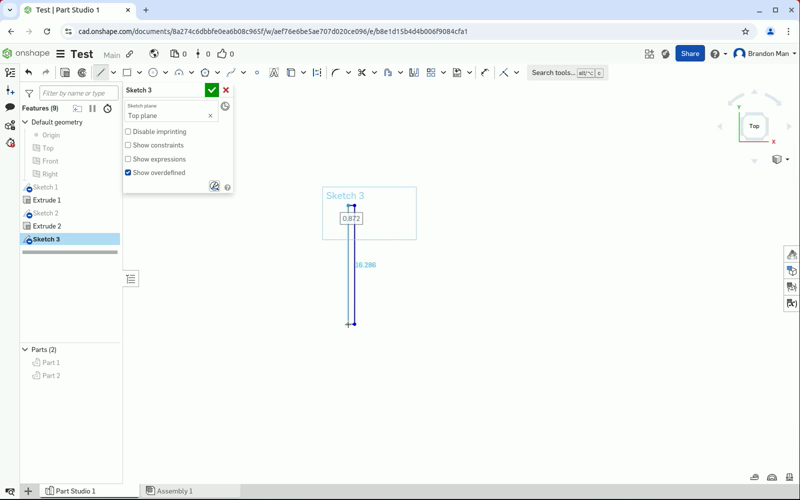
scroll(6)
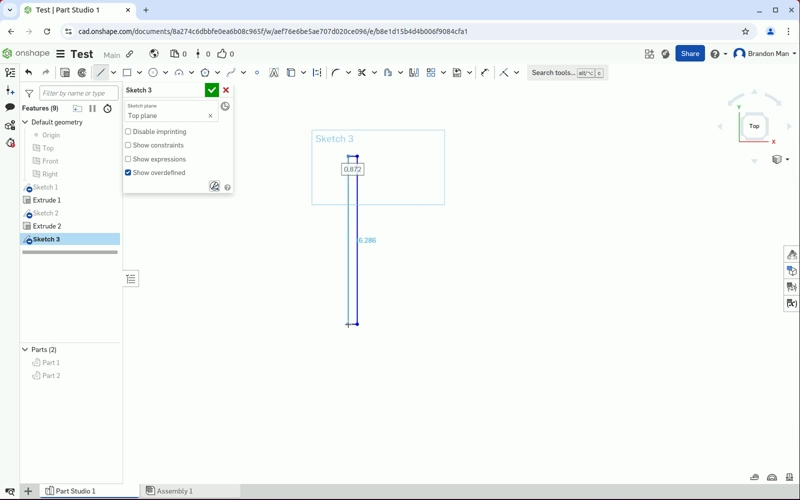
scroll(6)
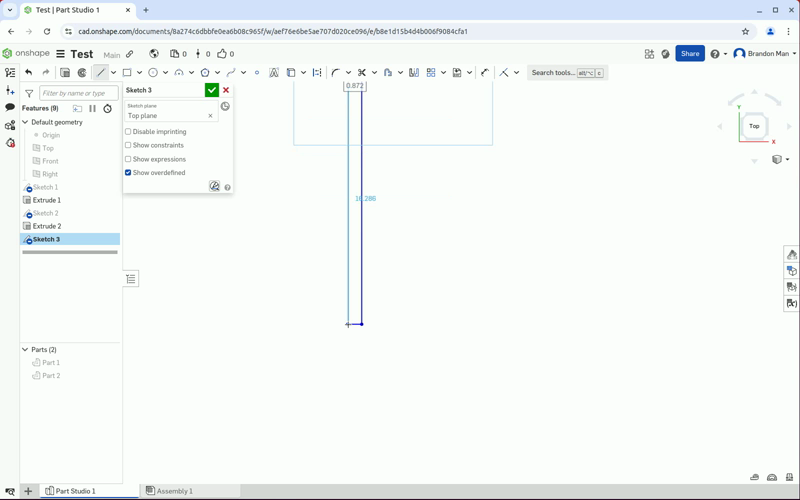
scroll(6)
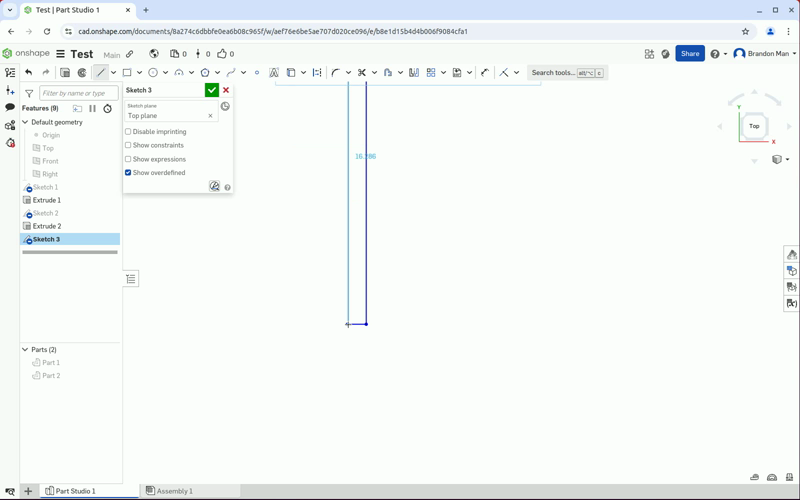
scroll(6)
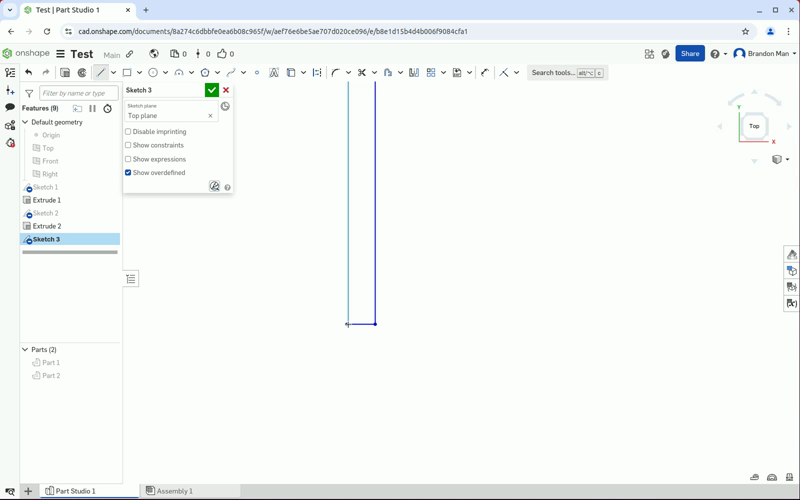
scroll(6)
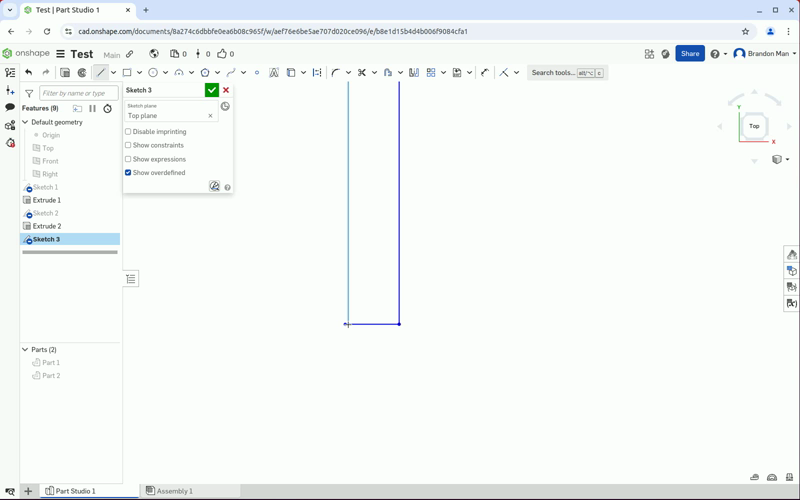
key_up(shift)
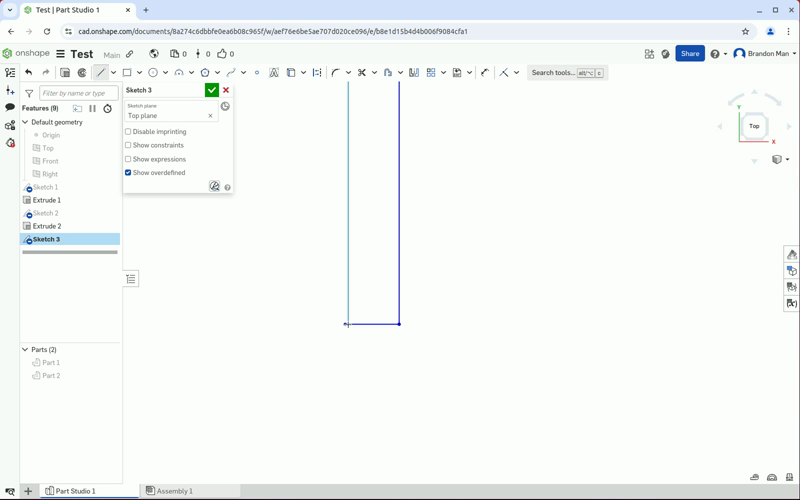
click(348, 324)
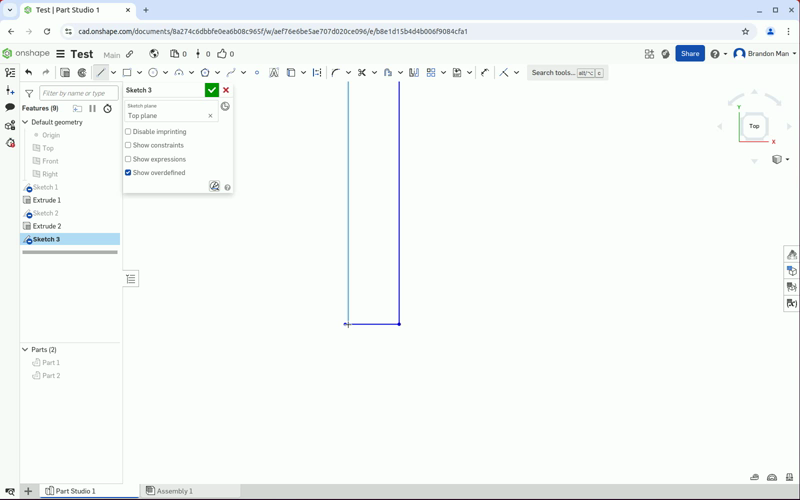
scroll(-6)
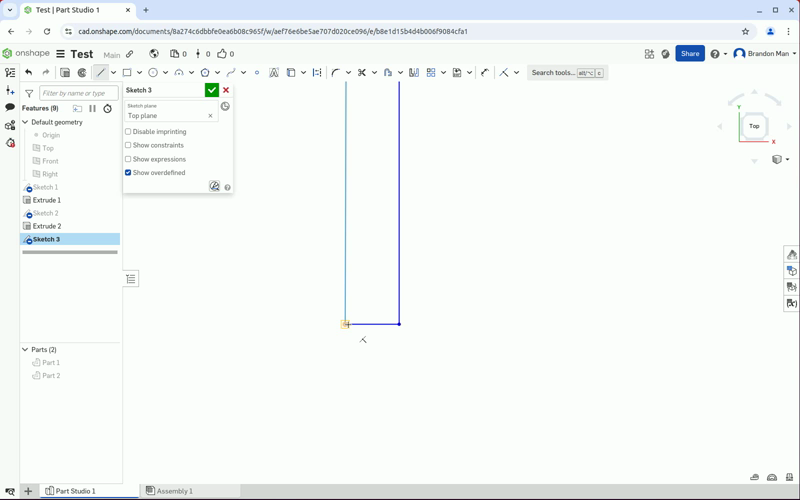
scroll(-6)
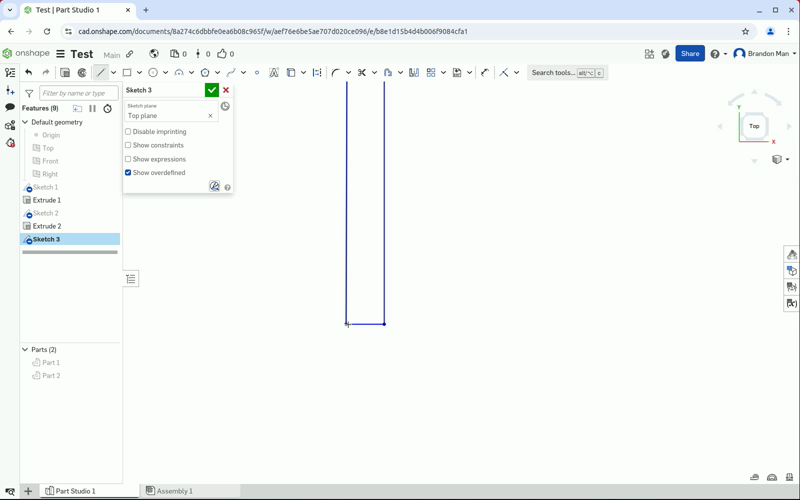
scroll(-6)
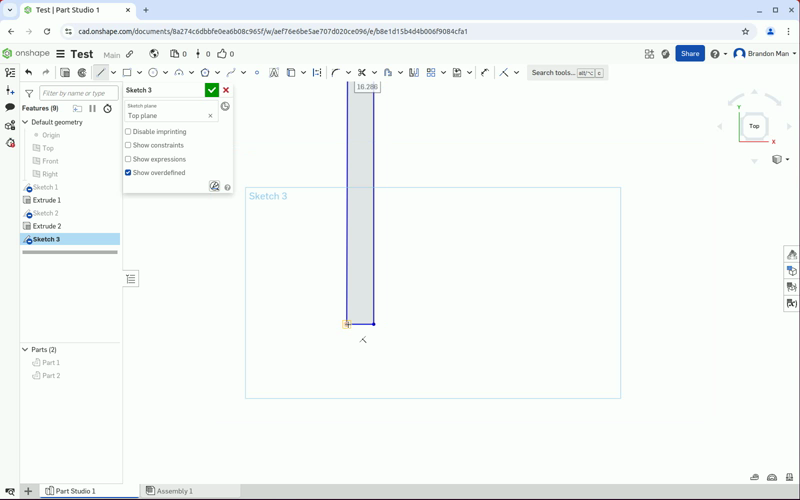
scroll(-6)
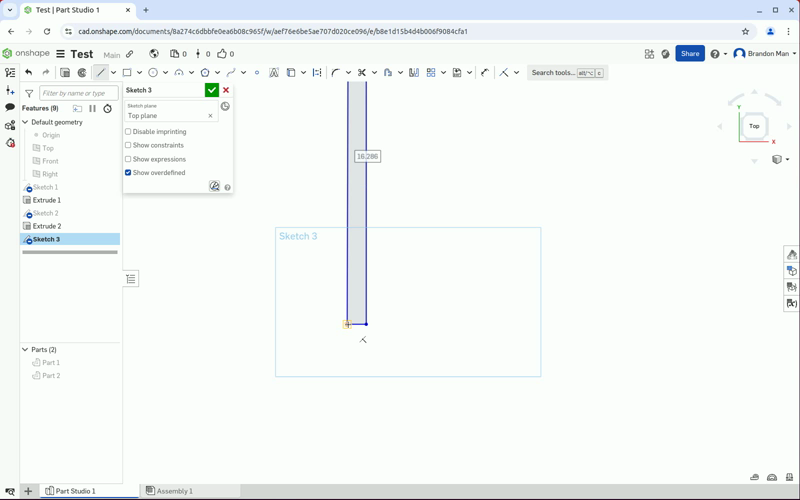
scroll(-6)
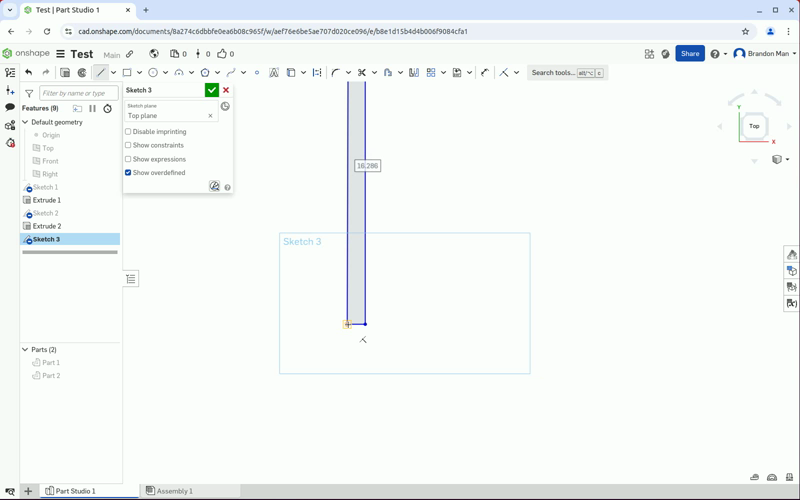
scroll(-6)
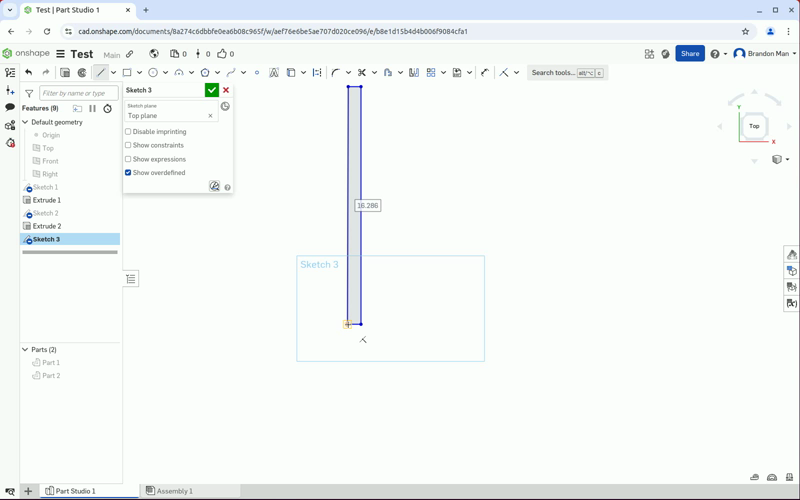
scroll(-6)
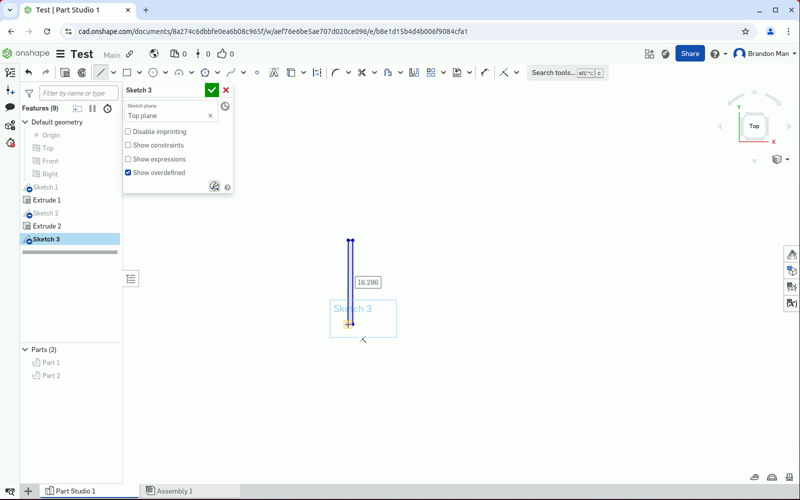
key(esc)
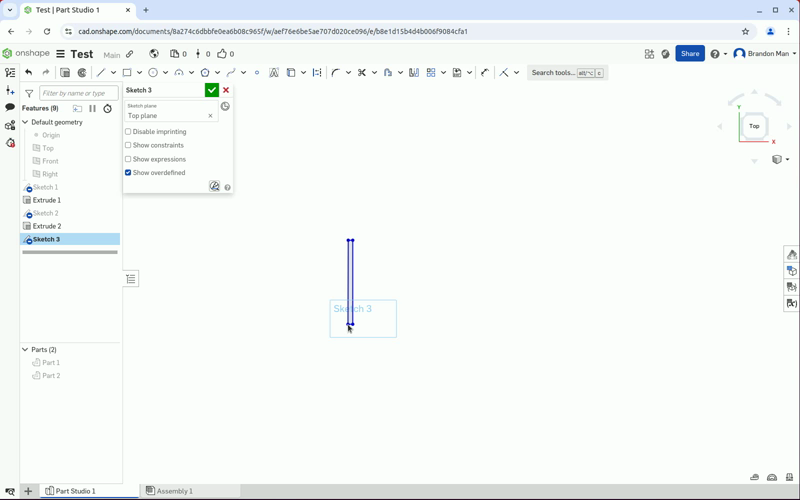
mouse_move(349, 281)
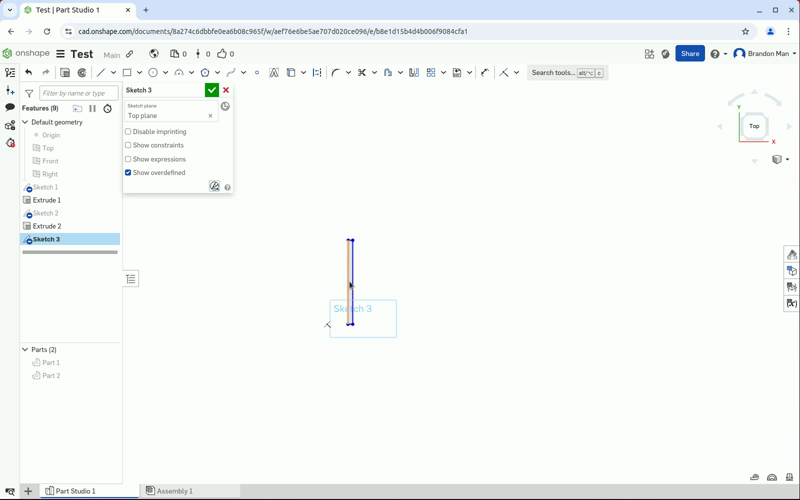
scroll(6)
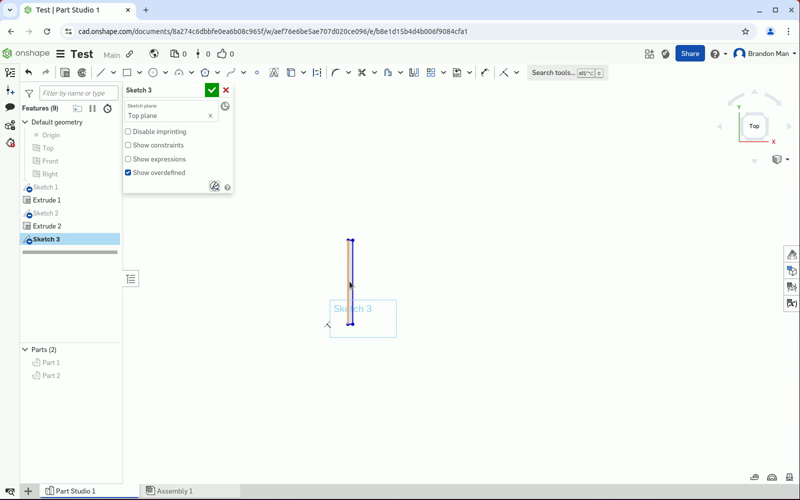
scroll(6)
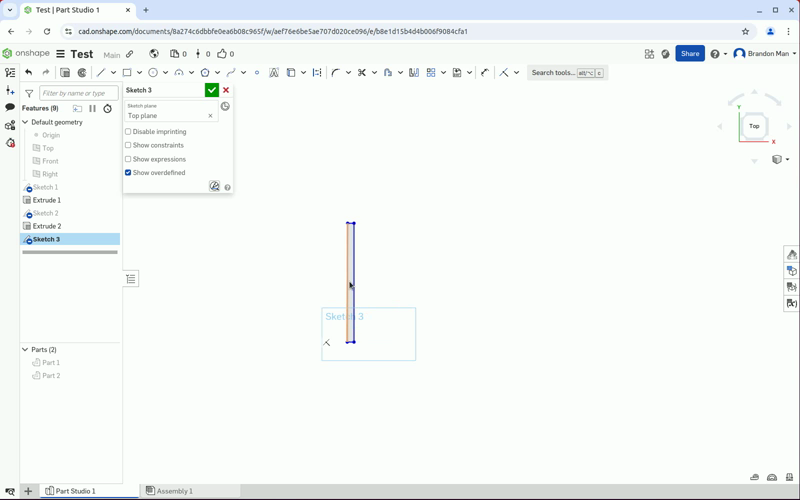
scroll(6)
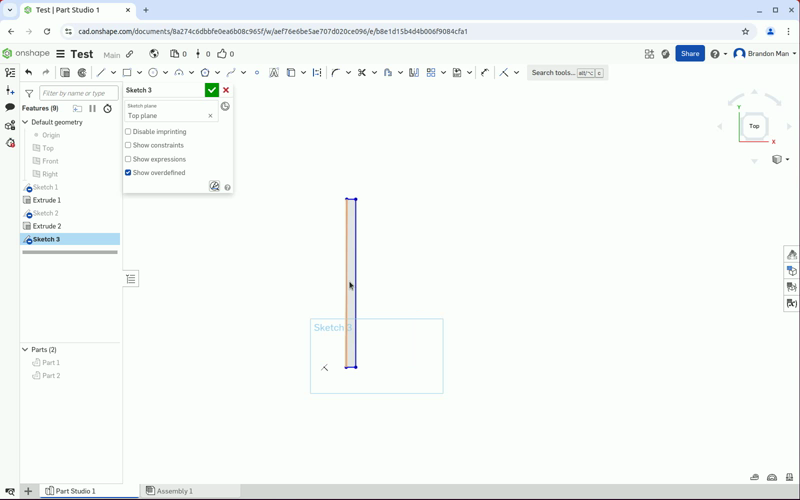
scroll(6)
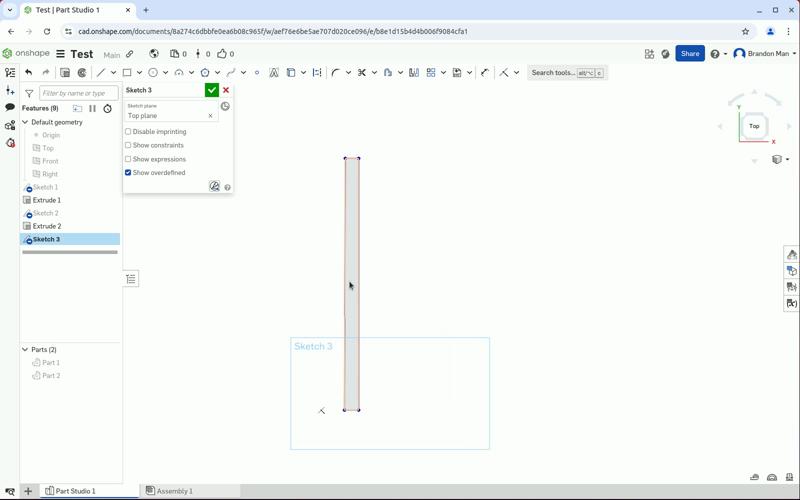
scroll(6)
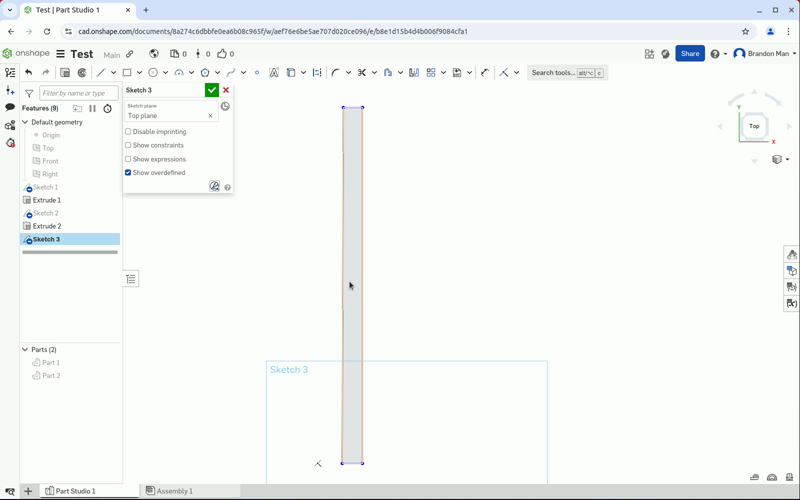
scroll(6)
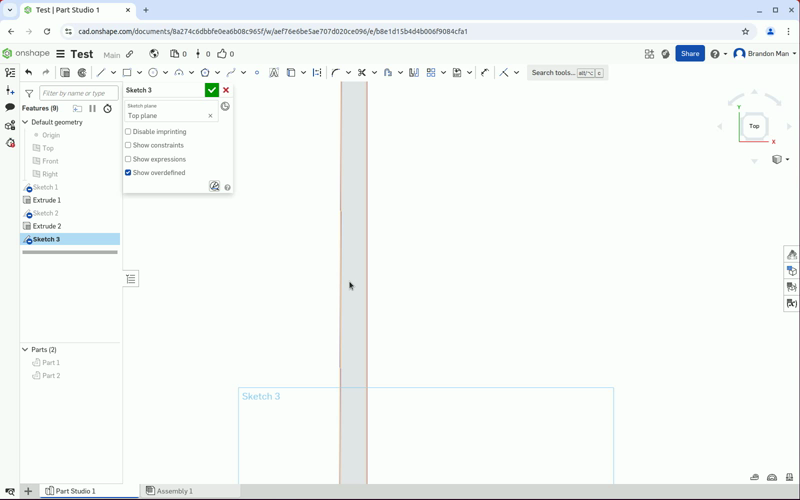
scroll(6)
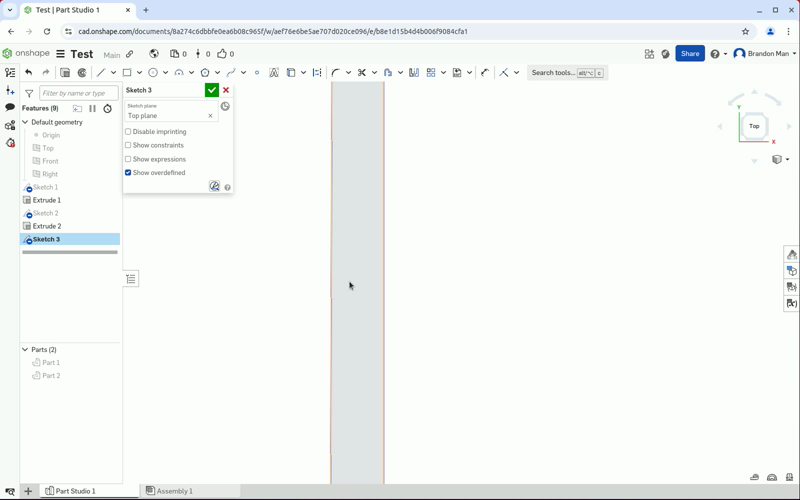
click(349, 281)
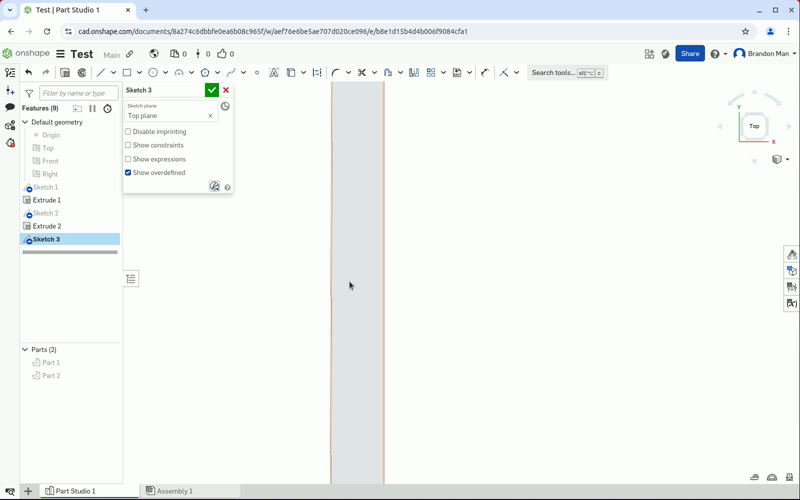
scroll(-6)
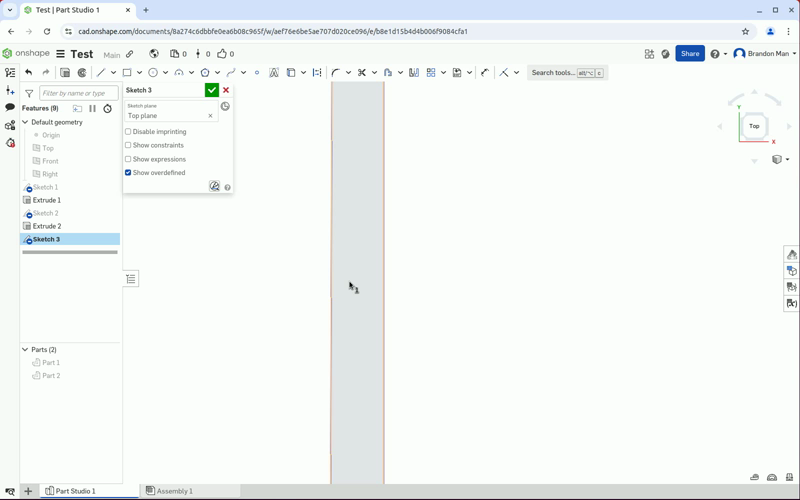
scroll(-6)
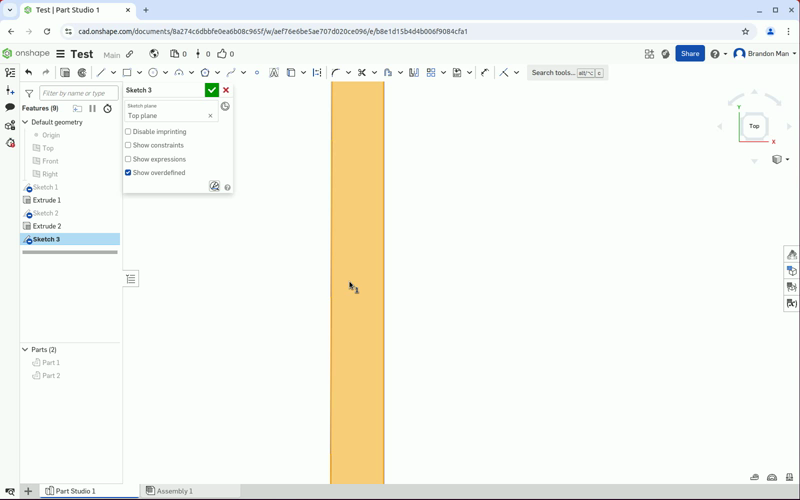
scroll(-6)
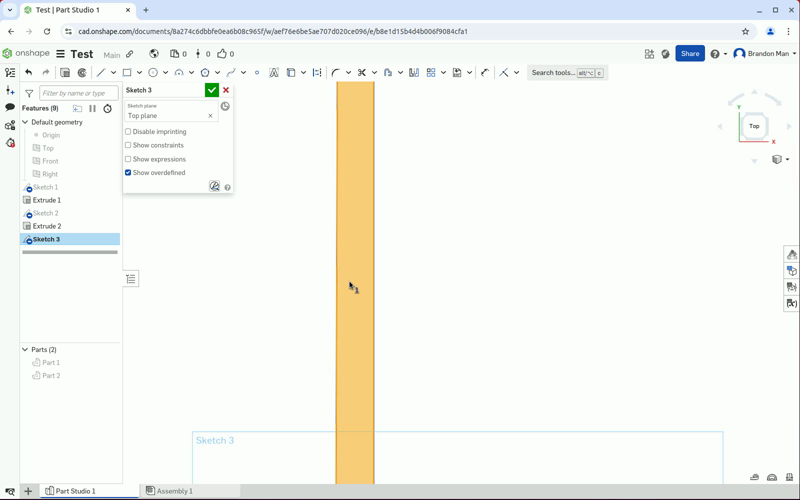
scroll(-6)
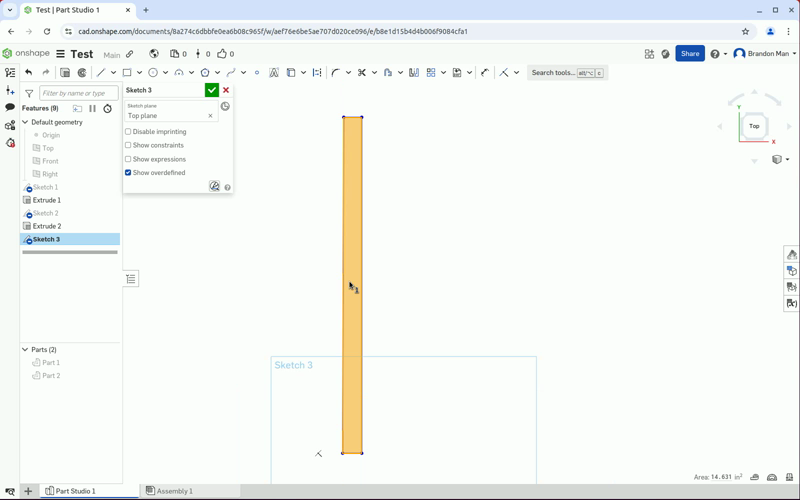
scroll(-6)
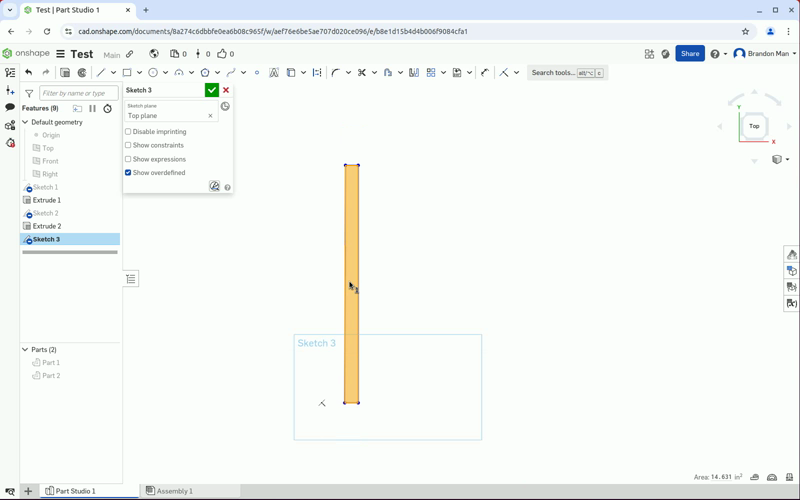
scroll(-6)
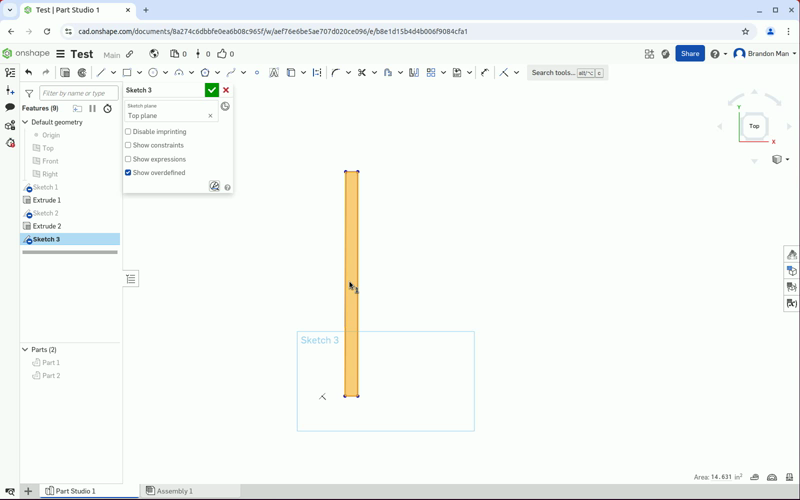
scroll(-6)
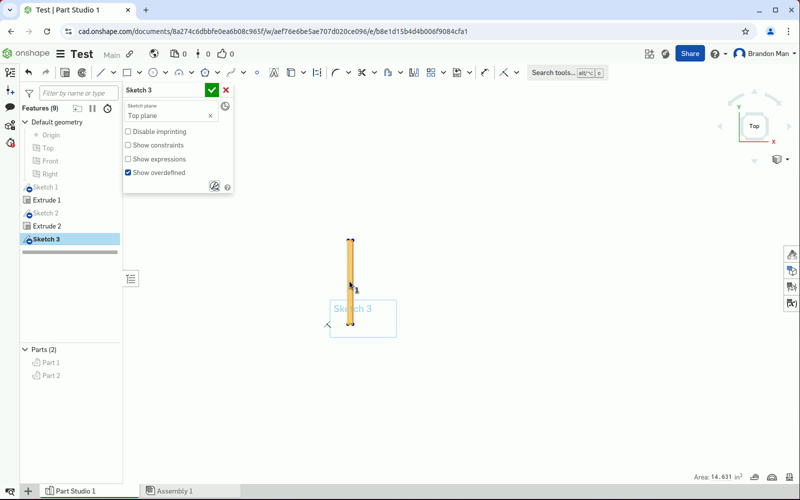
mouse_move(73, 352)
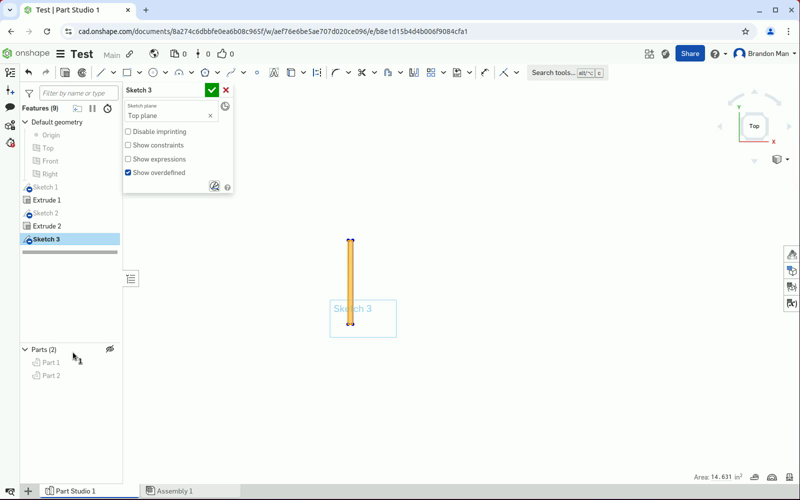
key(shift+y)
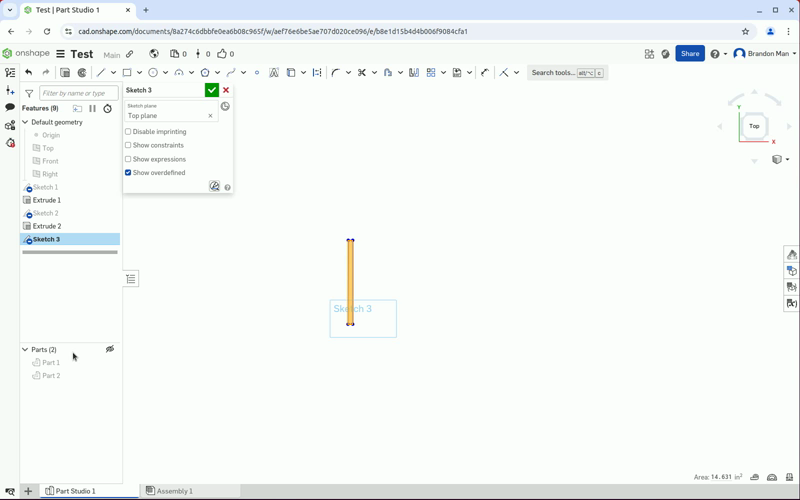
key(shift+e)
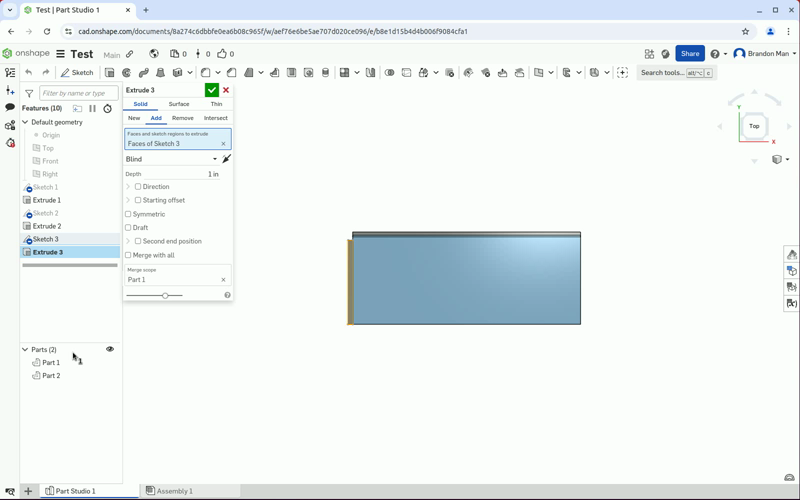
mouse_move(143, 106)
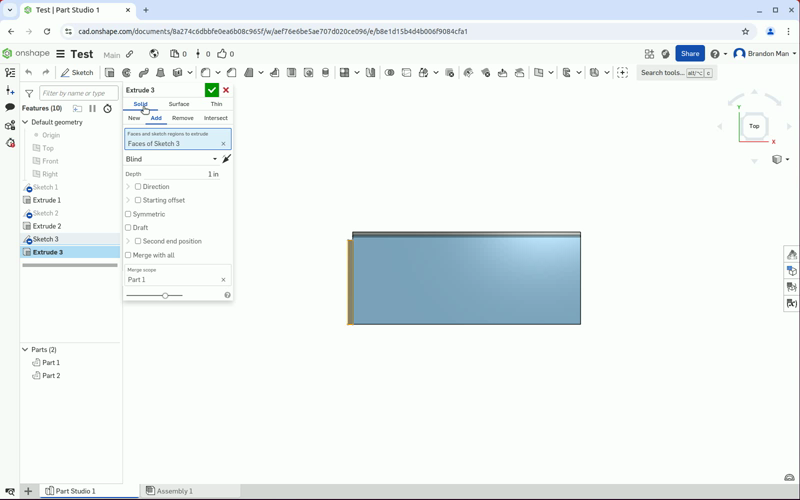
click(143, 106)
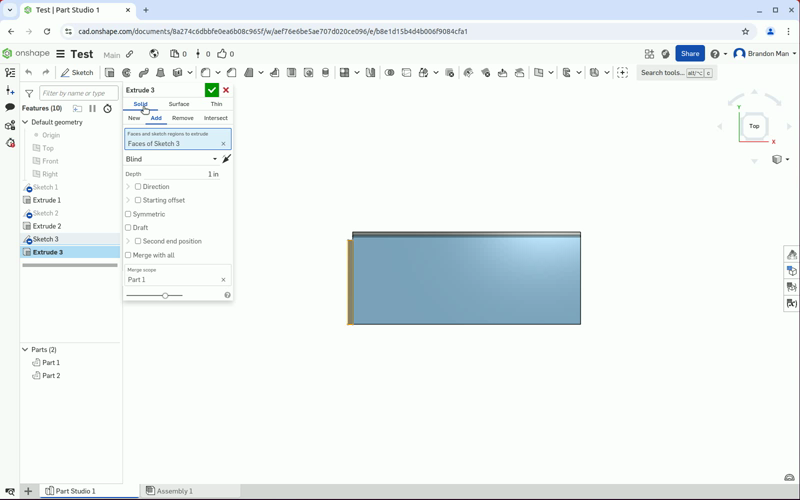
mouse_move(137, 120)
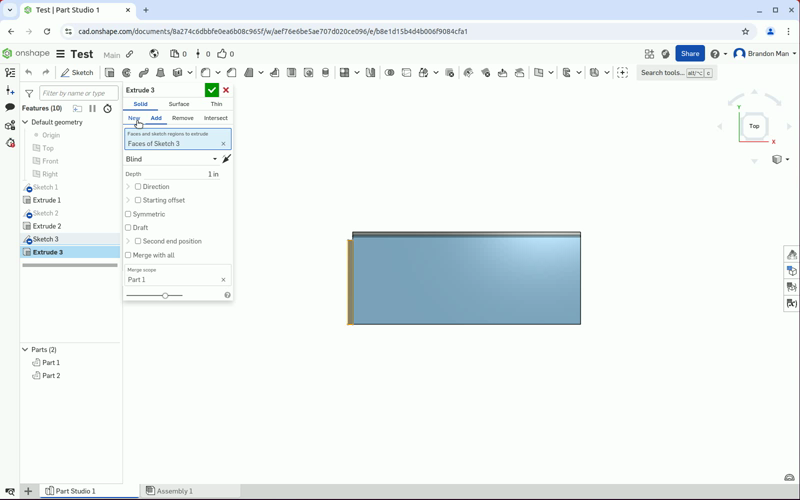
click(137, 120)
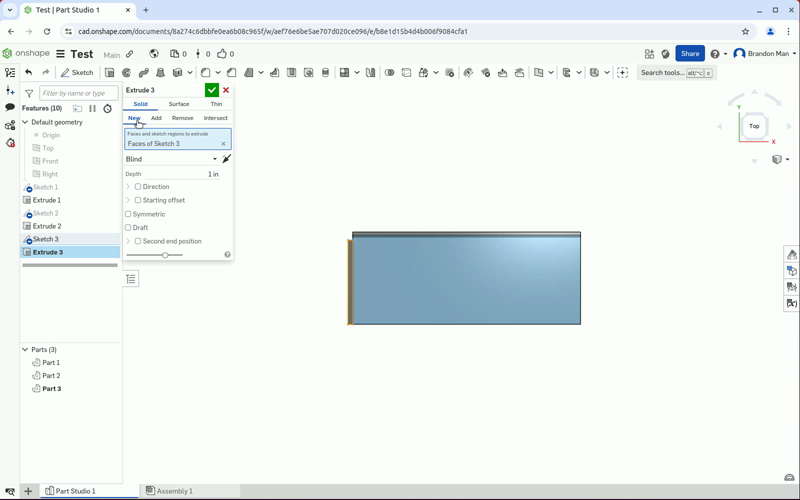
key(tab, 4)
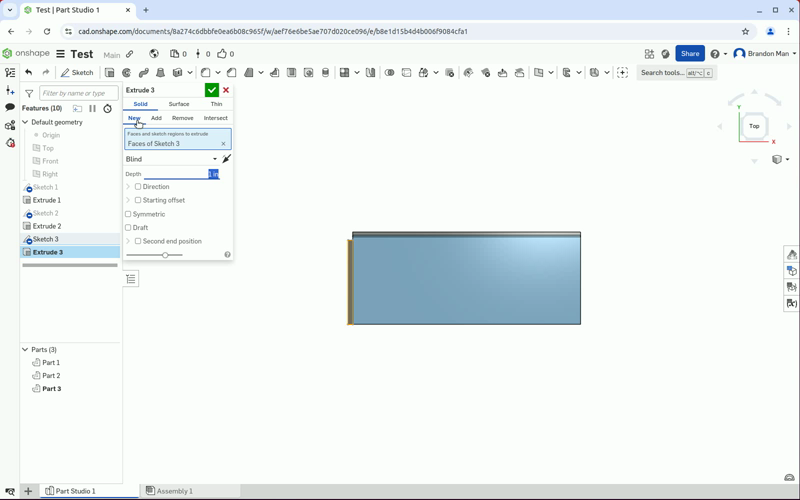
text(0.241)
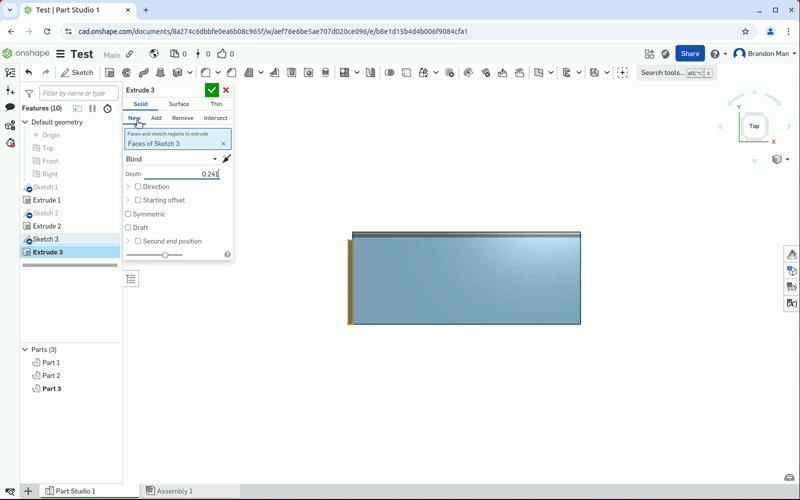
key(enter)
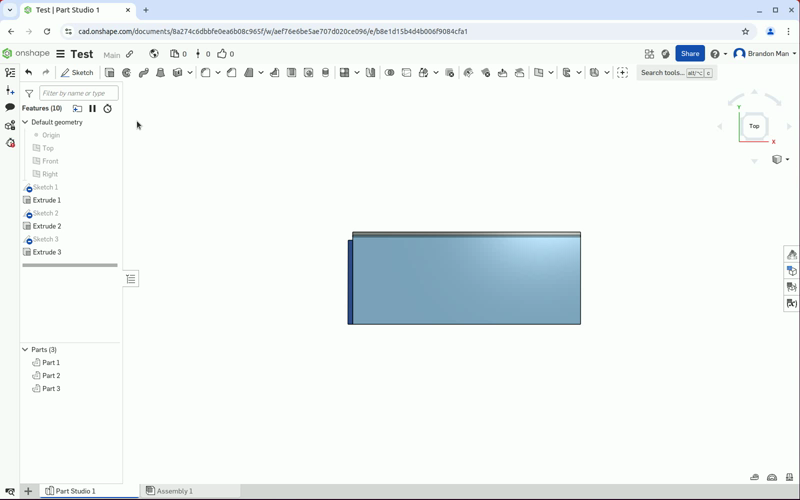
key(shift+h)
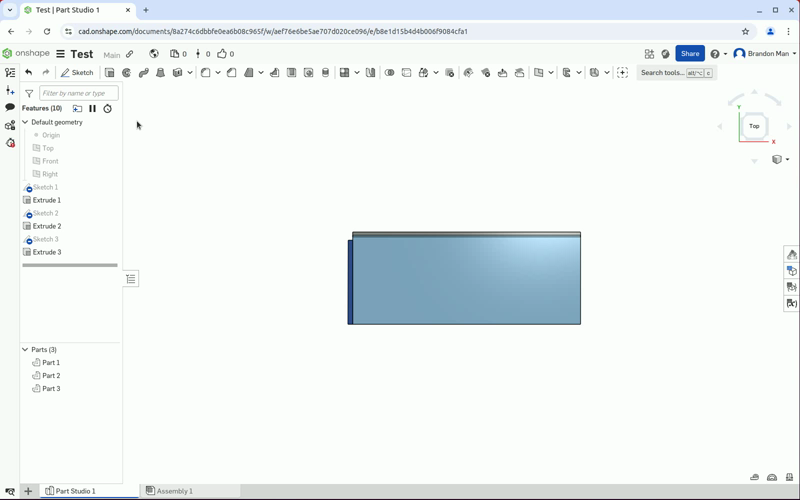
key(shift+h)
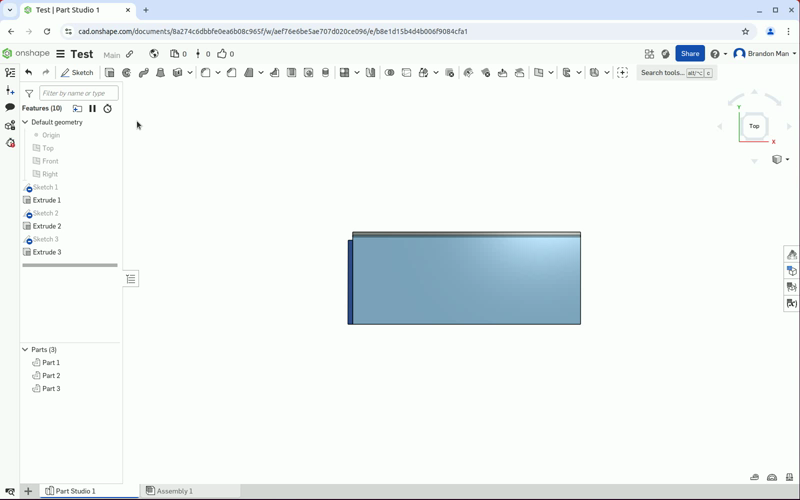
mouse_move(73, 189)
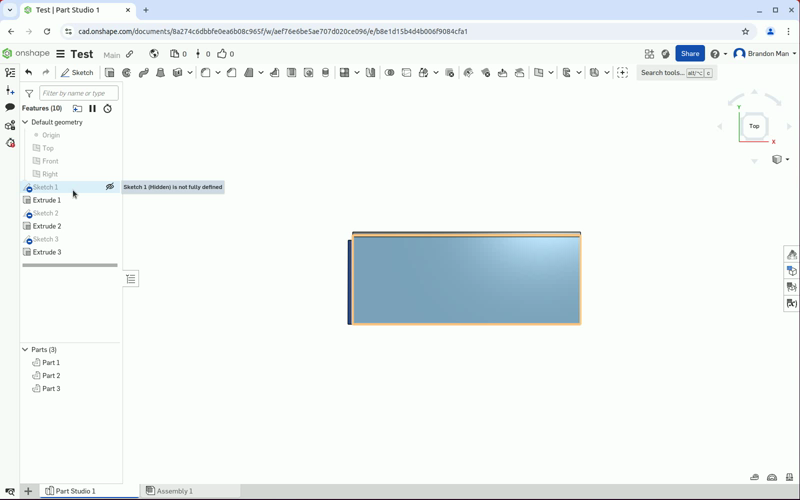
click(73, 189)
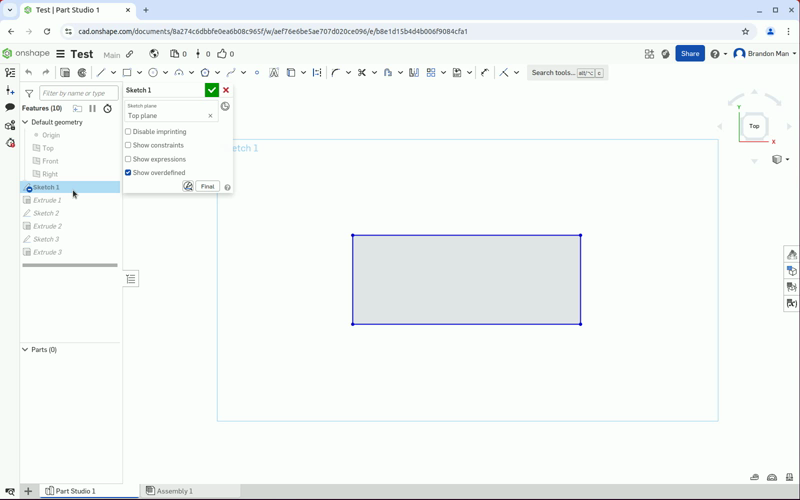
mouse_move(229, 92)
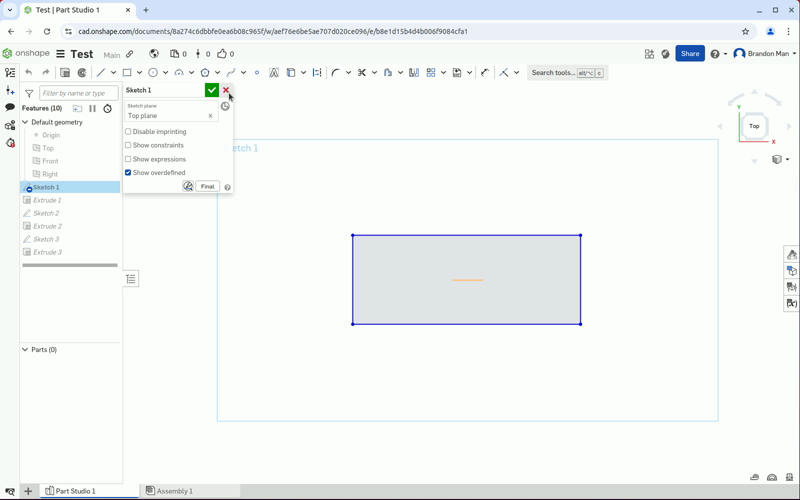
click(229, 92)
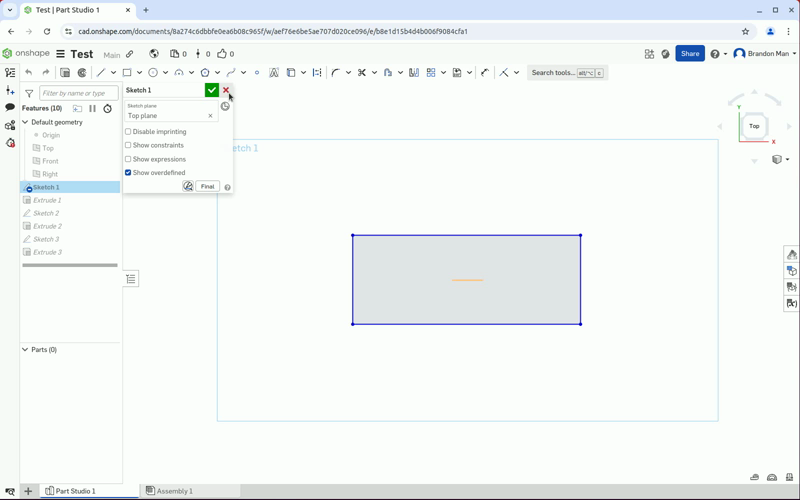
key(shift+s)
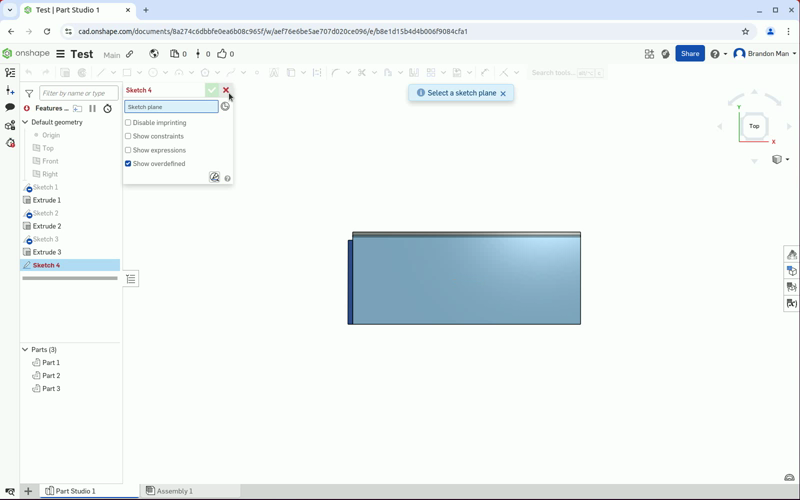
mouse_move(73, 150)
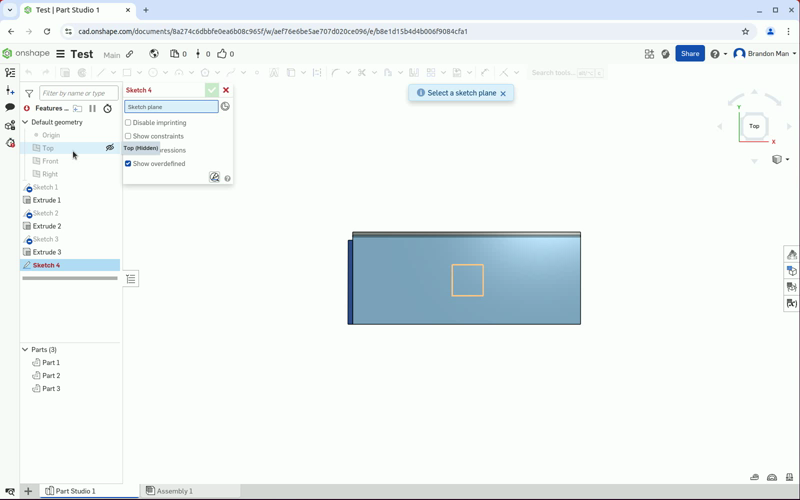
click(73, 150)
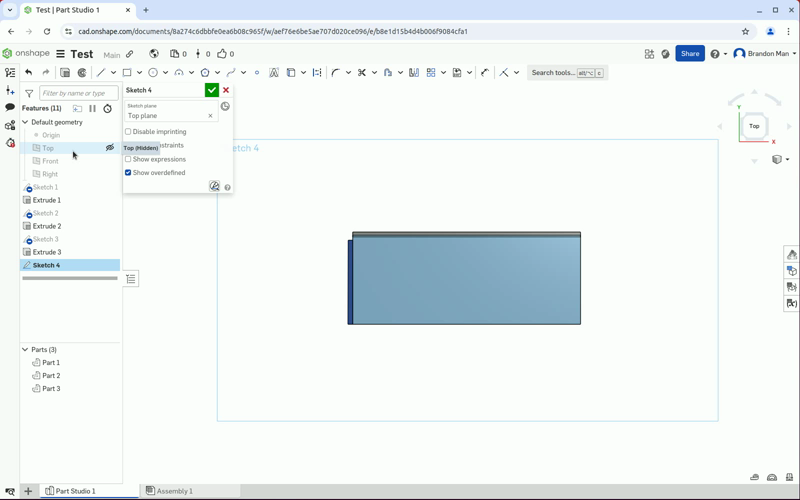
mouse_move(73, 352)
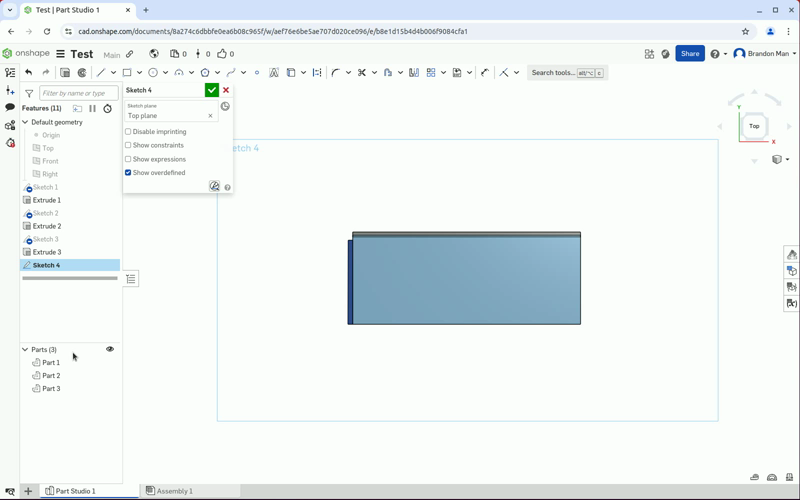
key(y)
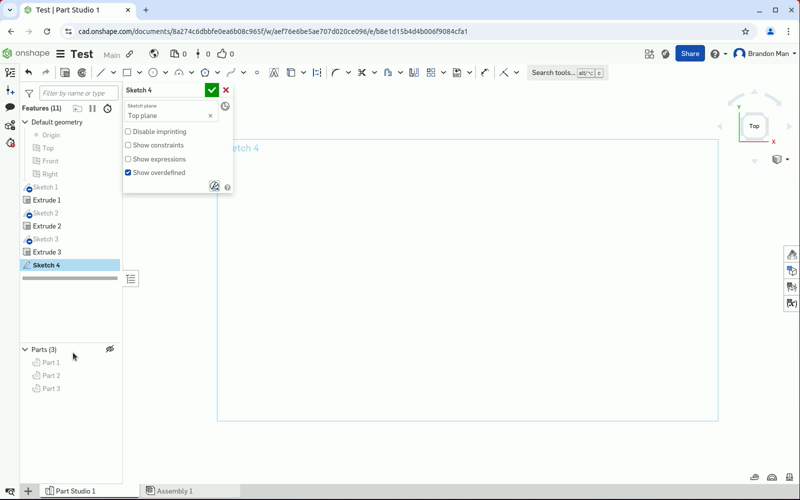
key(l)
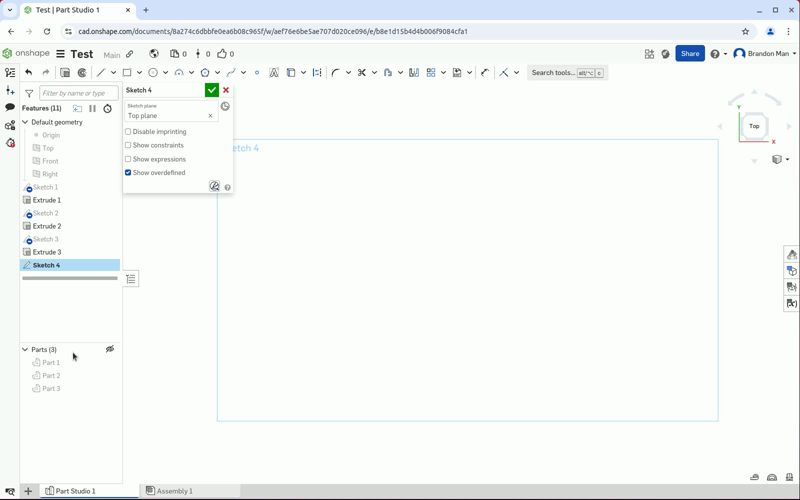
key_down(shift)
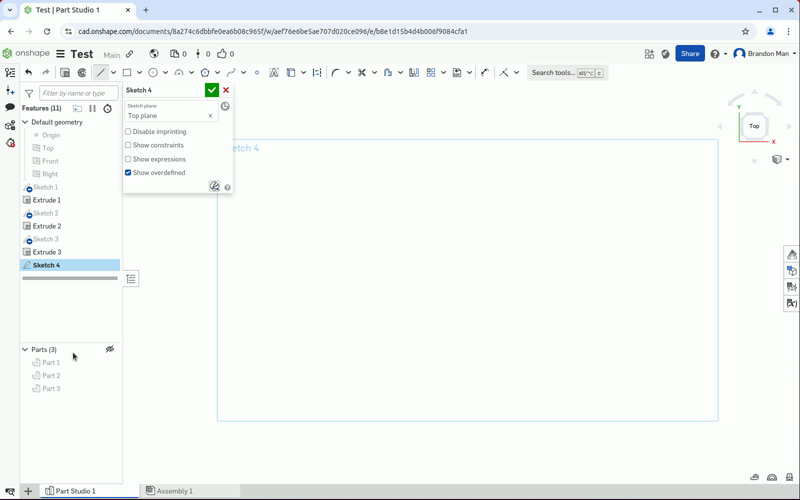
mouse_move(352, 328)
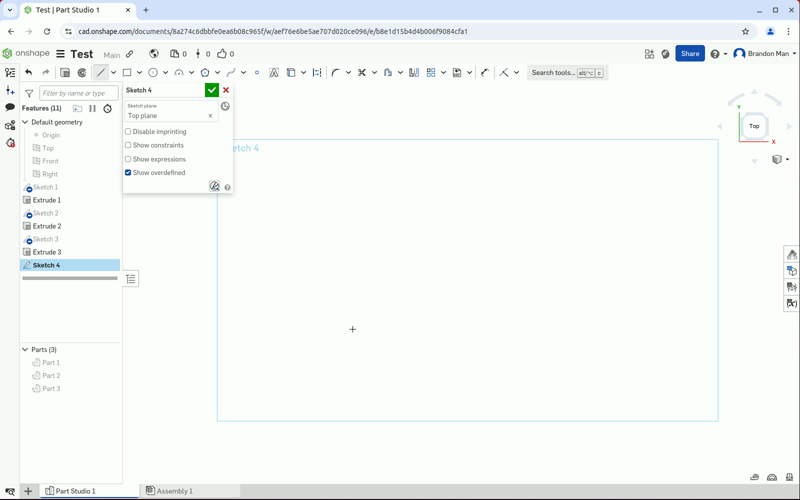
click(352, 328)
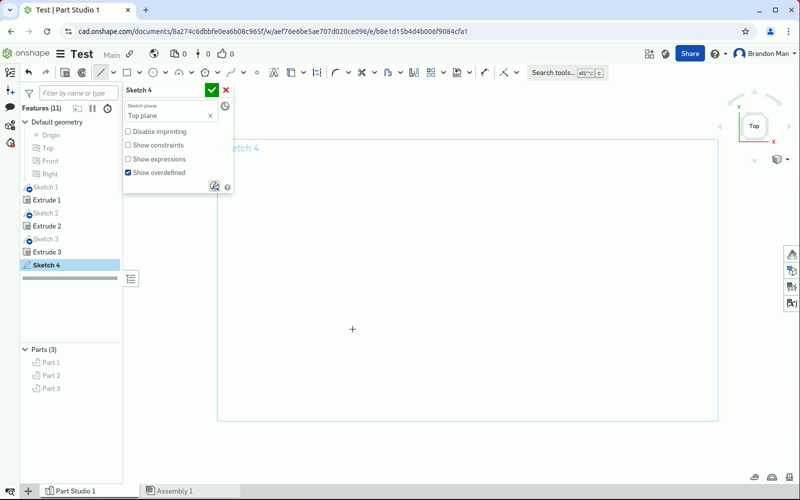
key_up(shift)
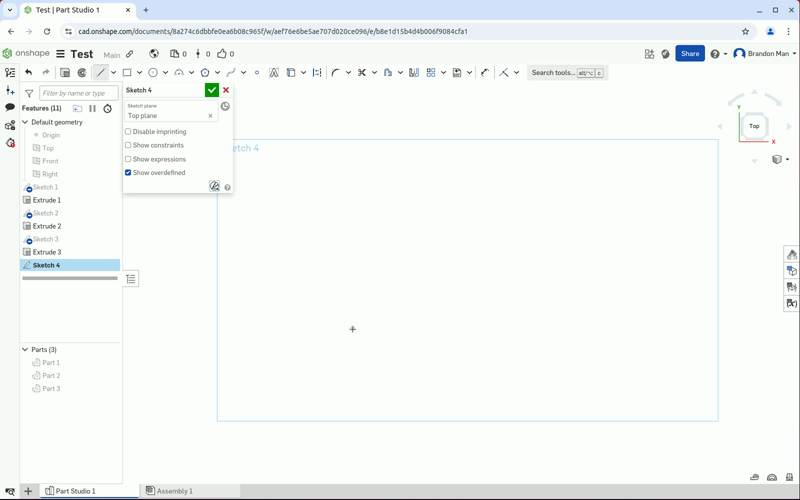
key_down(shift)
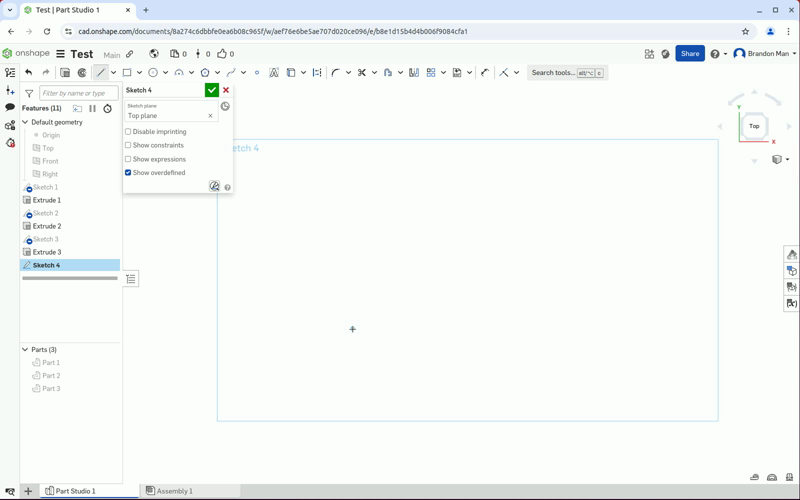
mouse_move(567, 328)
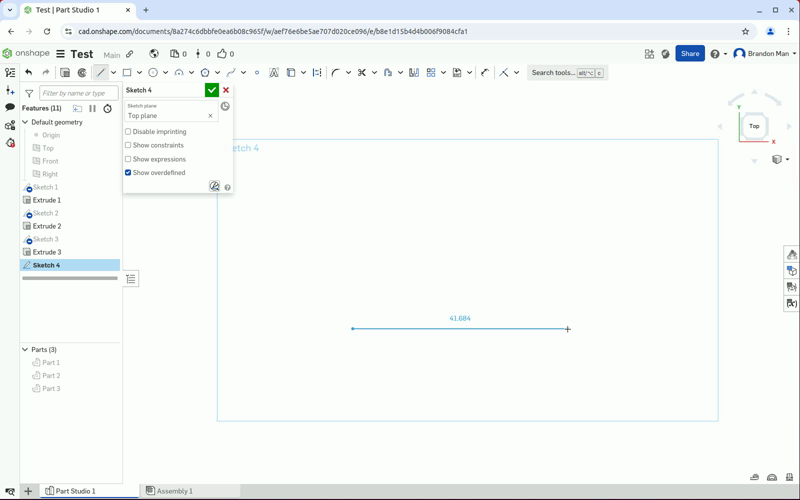
click(567, 328)
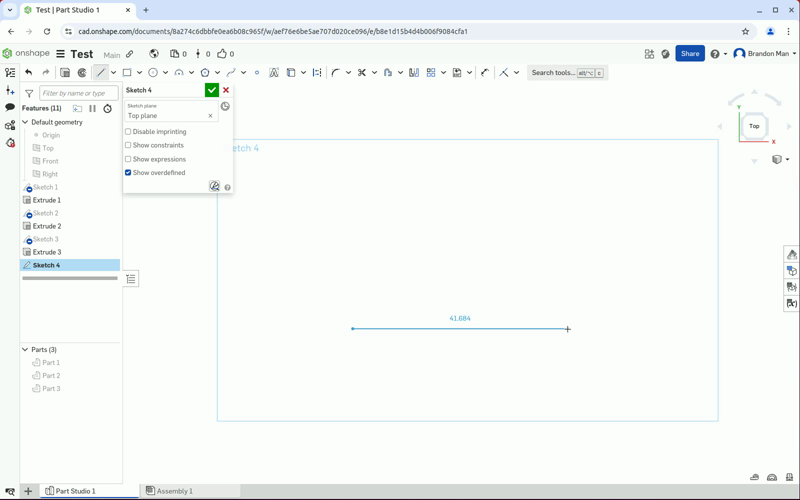
key_up(shift)
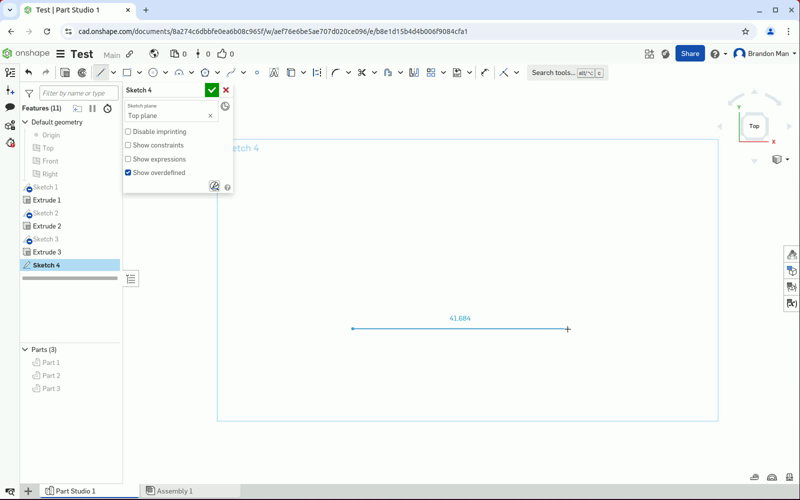
key_down(shift)
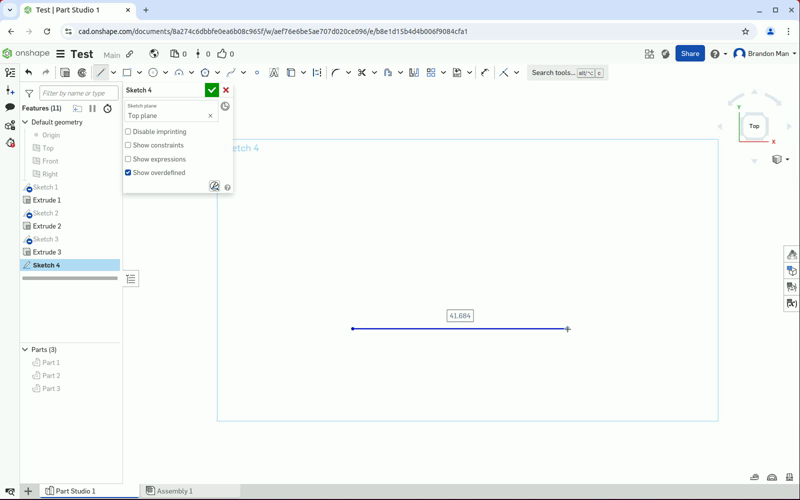
mouse_move(589, 328)
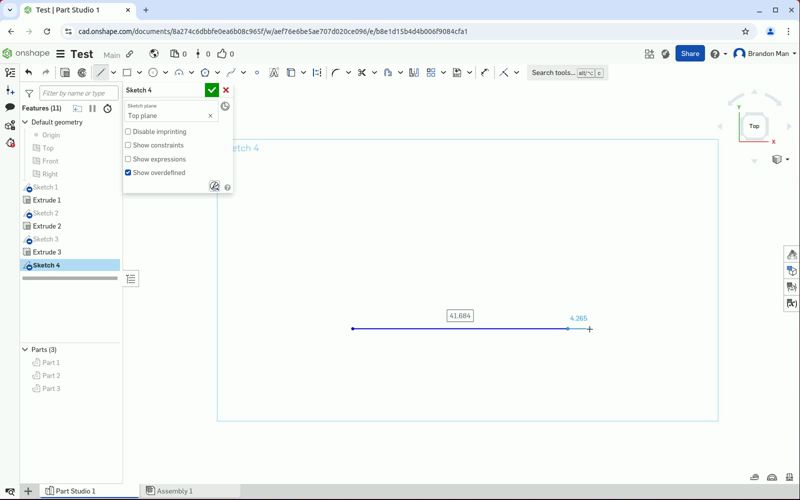
mouse_move(567, 324)
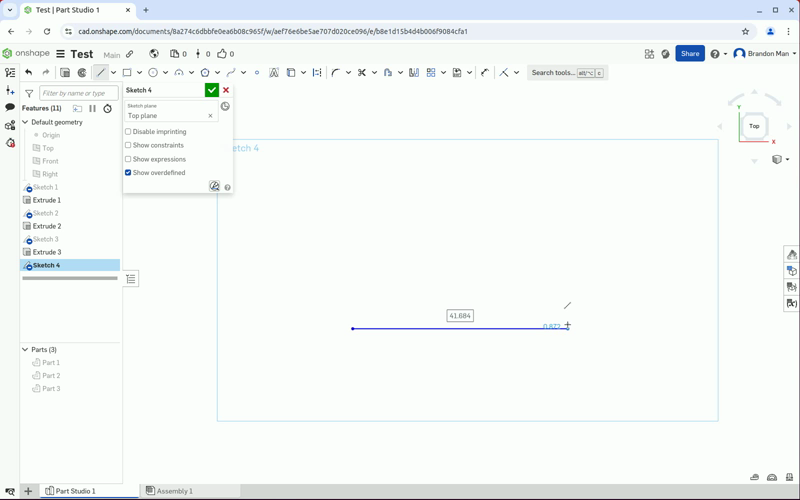
scroll(6)
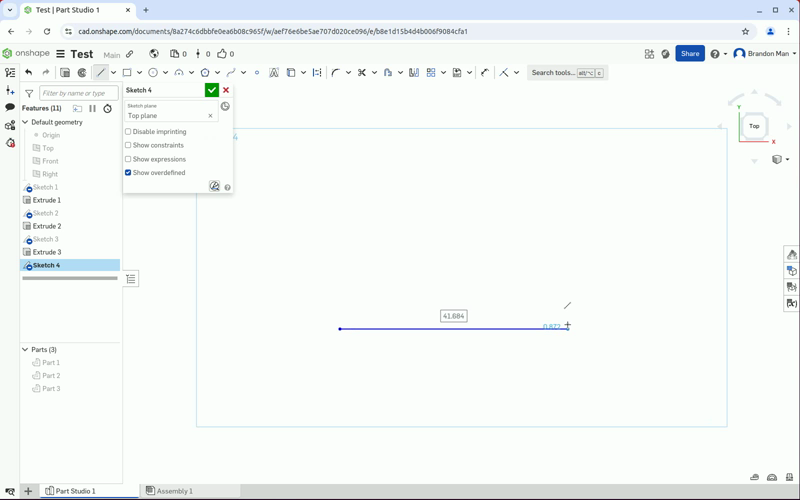
scroll(6)
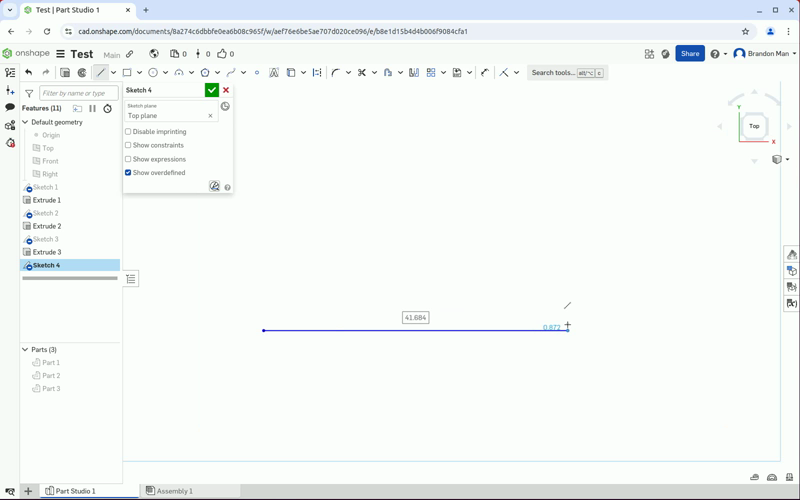
scroll(6)
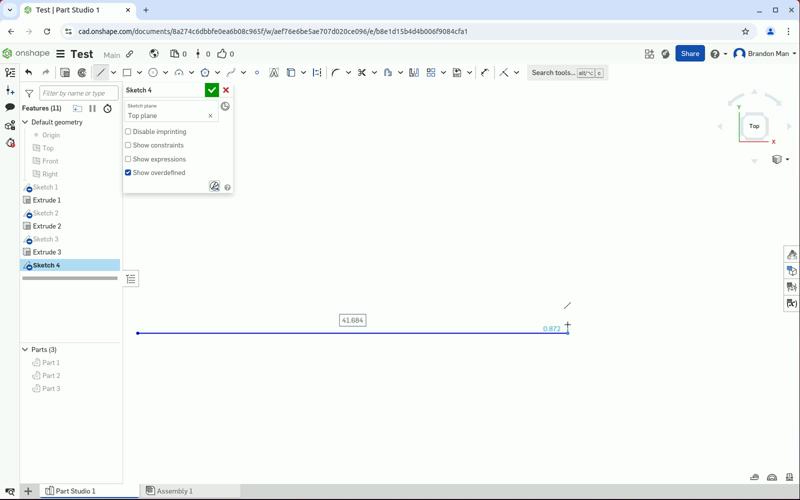
scroll(6)
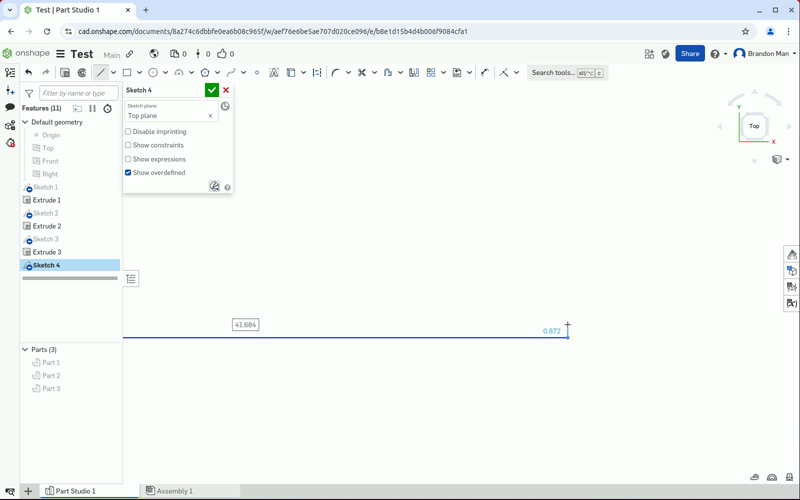
scroll(6)
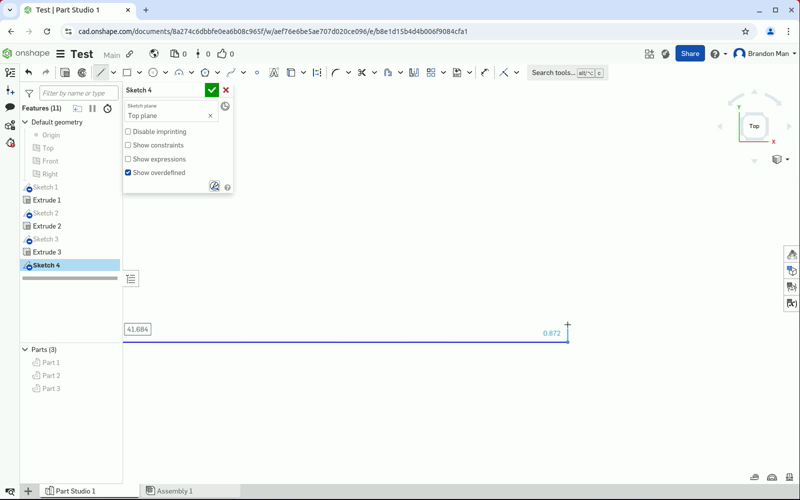
scroll(6)
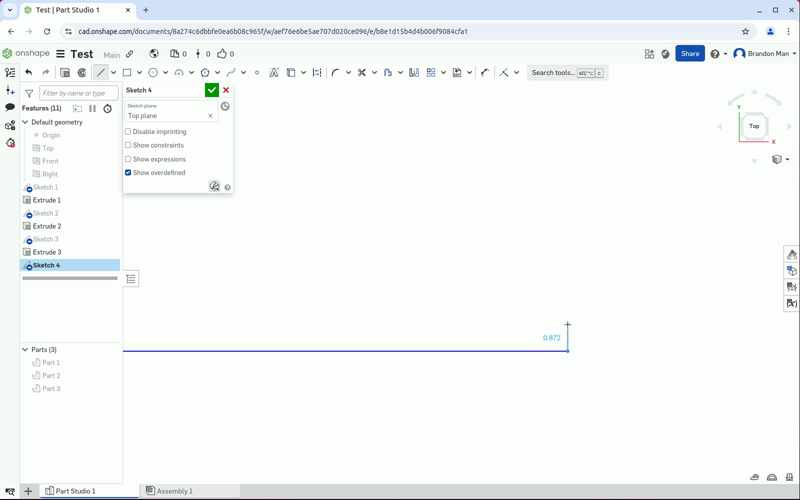
scroll(6)
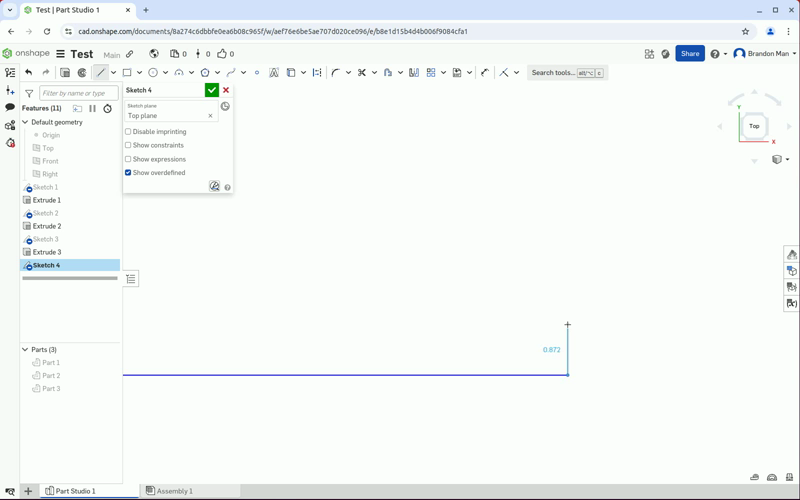
click(567, 324)
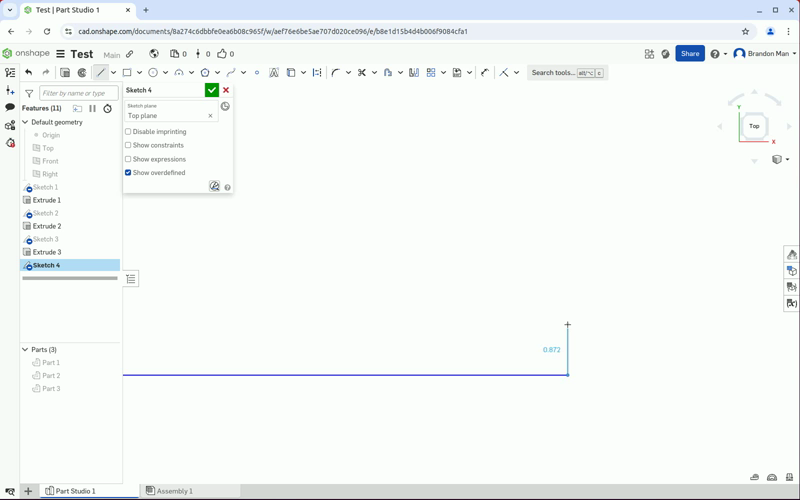
scroll(-6)
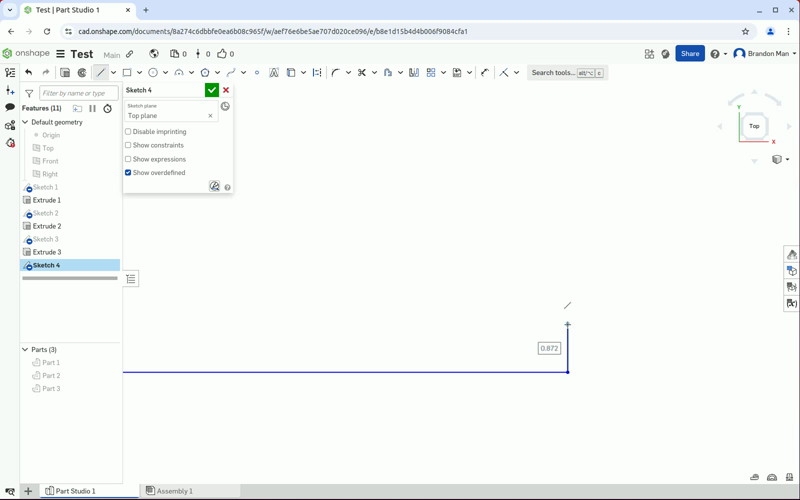
scroll(-6)
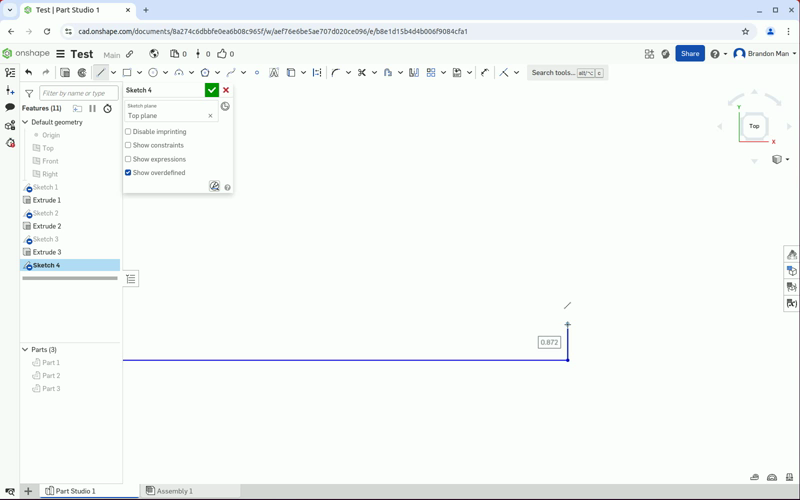
scroll(-6)
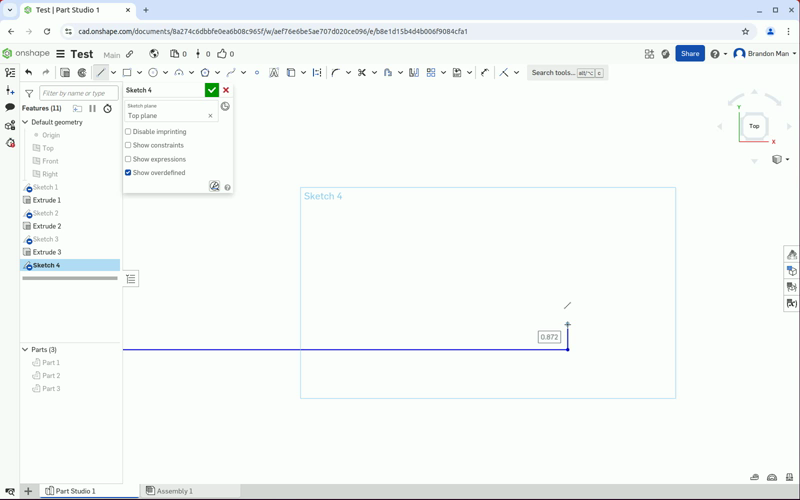
scroll(-6)
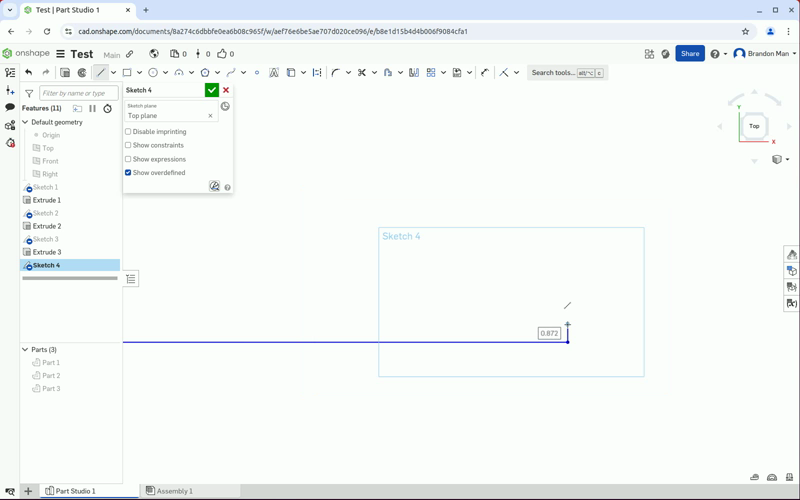
scroll(-6)
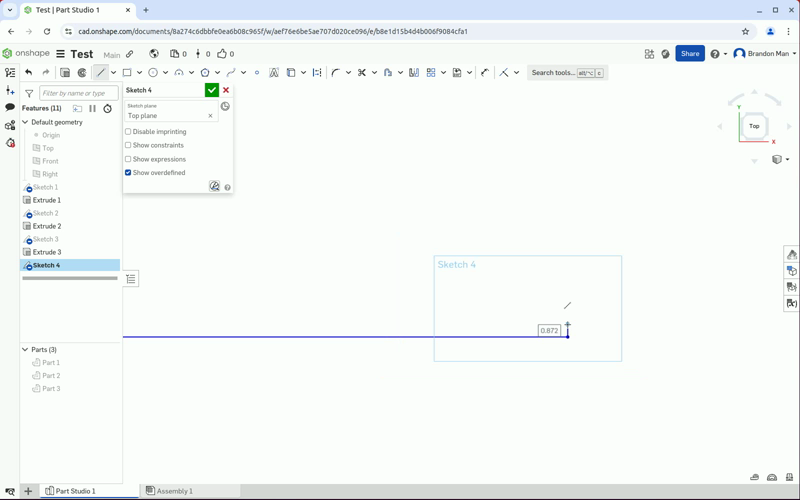
scroll(-6)
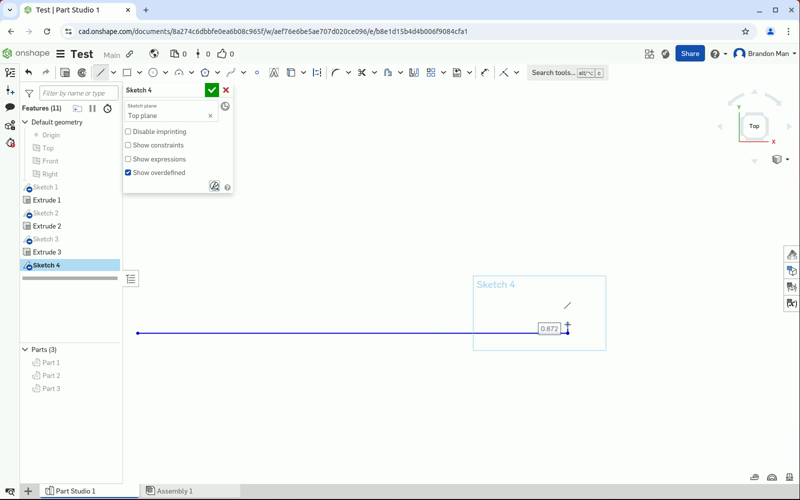
scroll(-6)
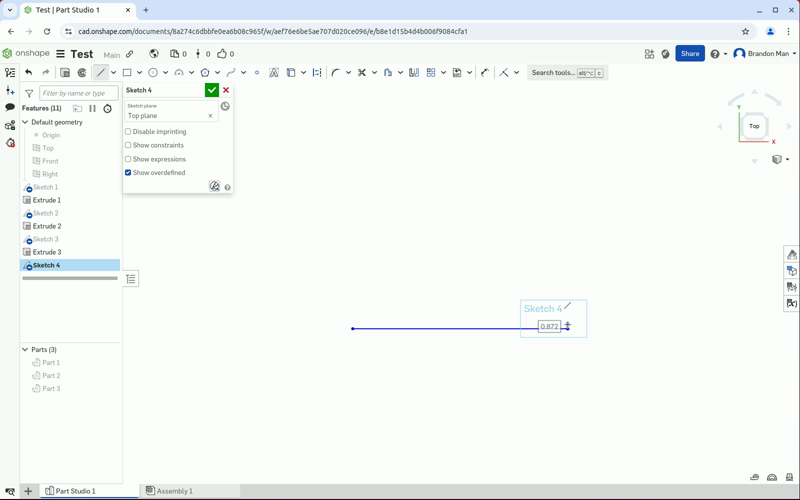
key_up(shift)
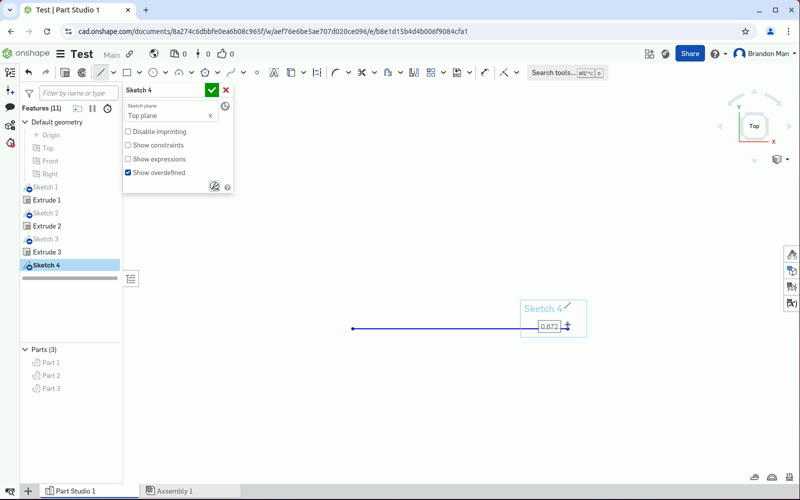
key_down(shift)
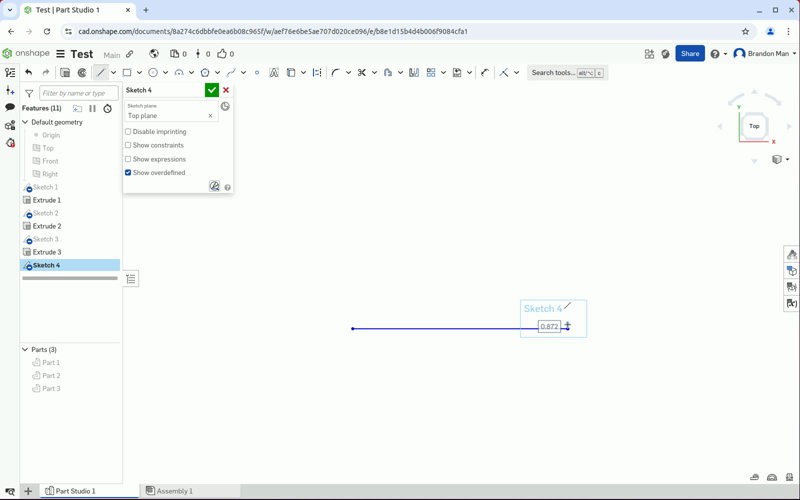
mouse_move(352, 324)
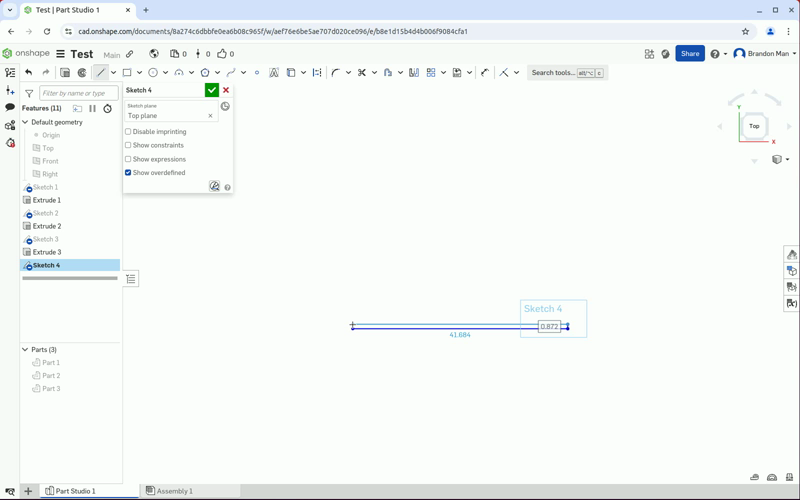
click(352, 324)
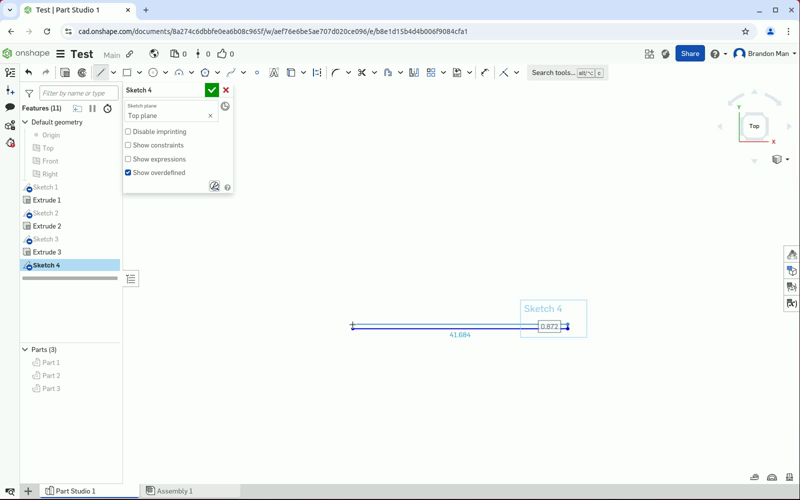
key_up(shift)
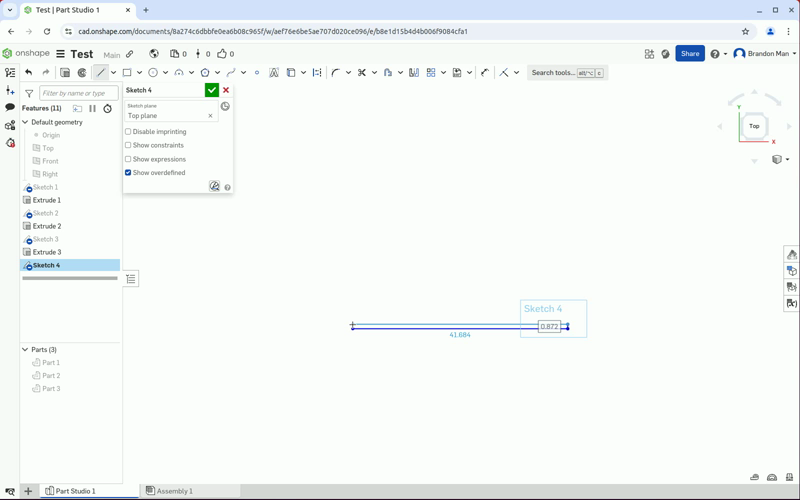
mouse_move(382, 324)
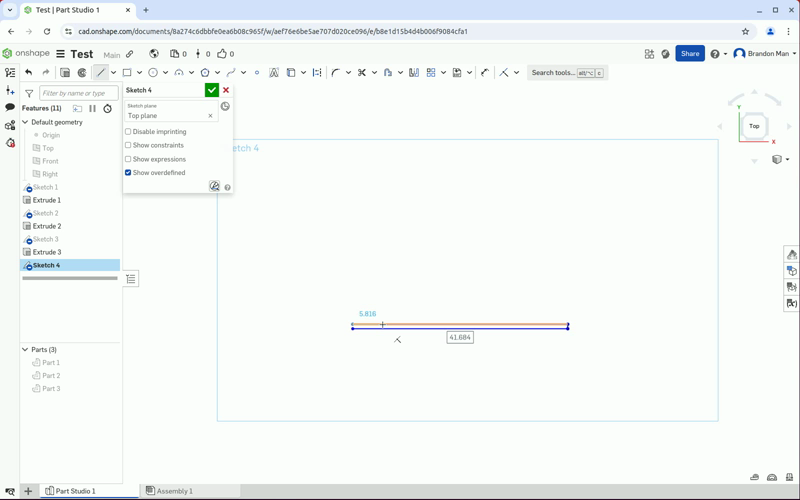
key_down(shift)
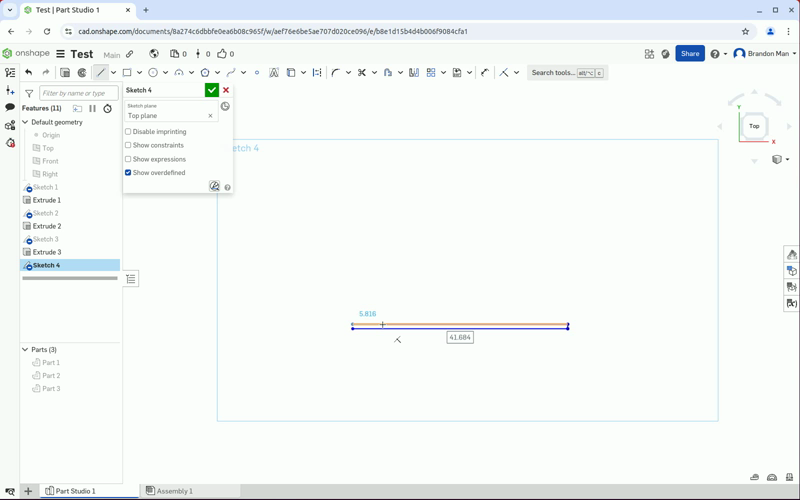
mouse_move(352, 328)
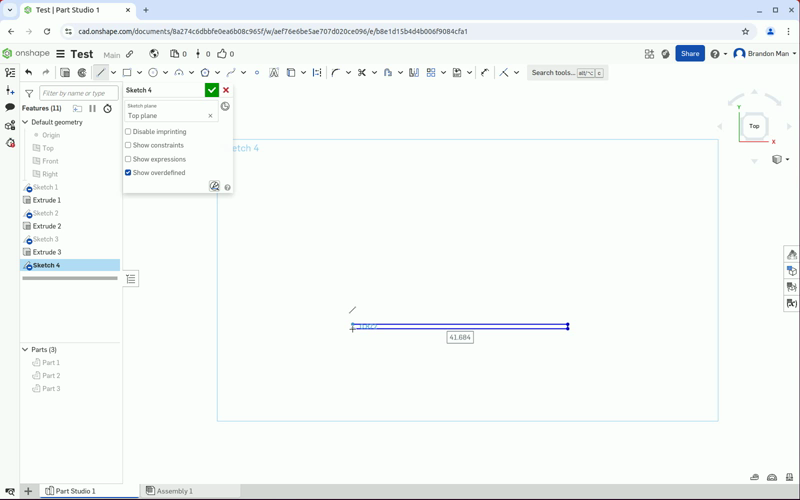
scroll(6)
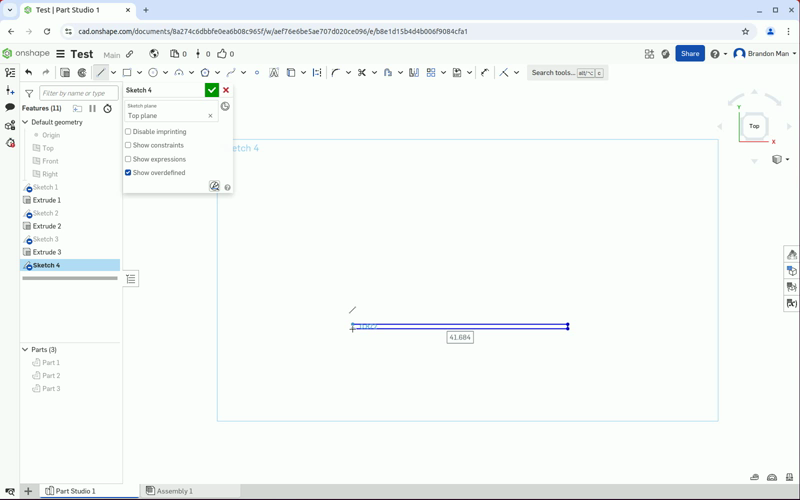
scroll(6)
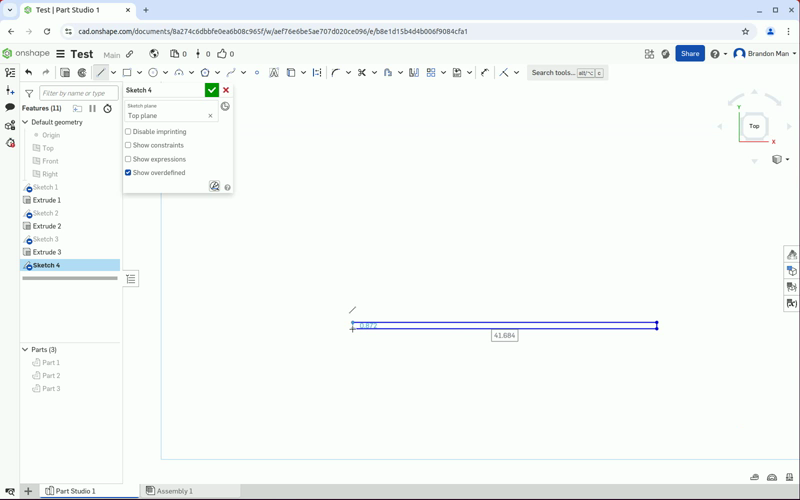
scroll(6)
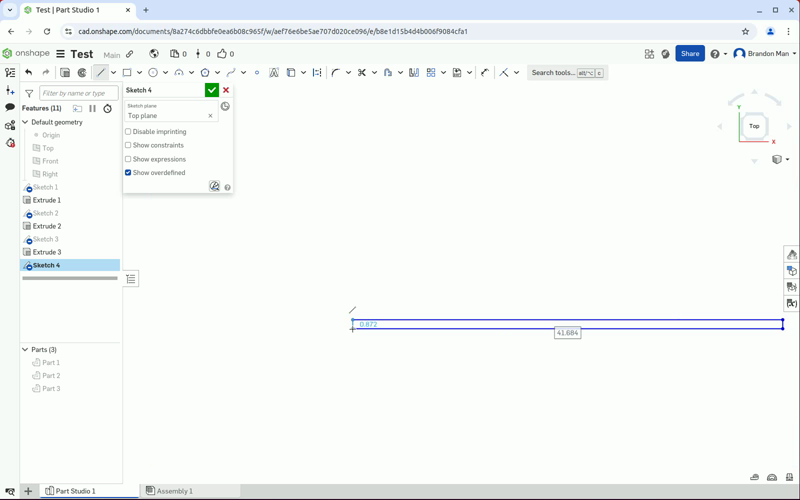
scroll(6)
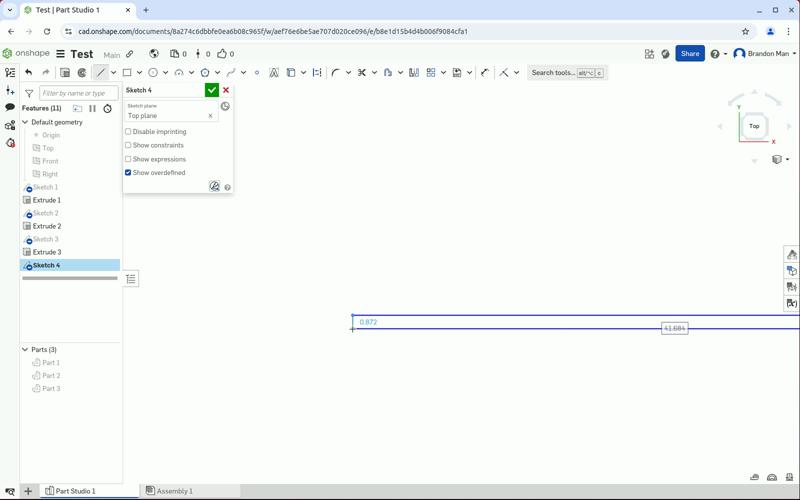
scroll(6)
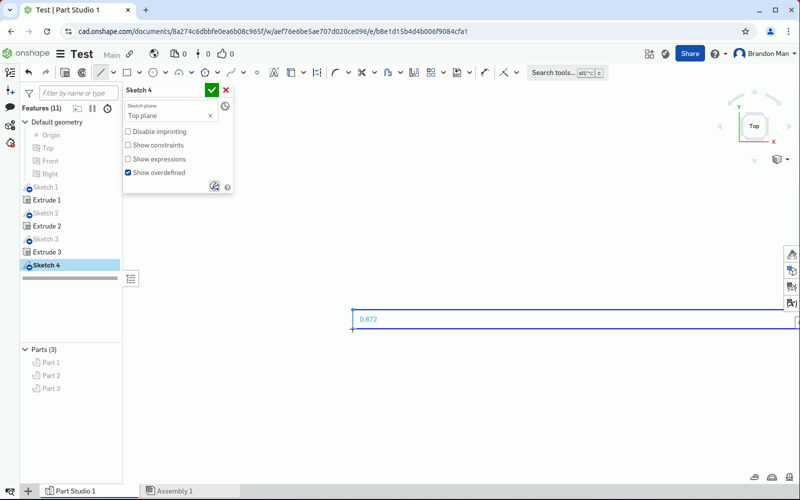
scroll(6)
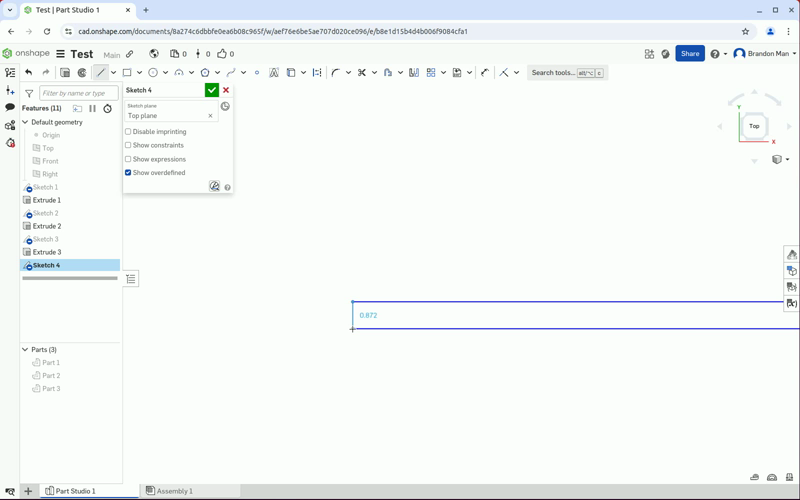
scroll(6)
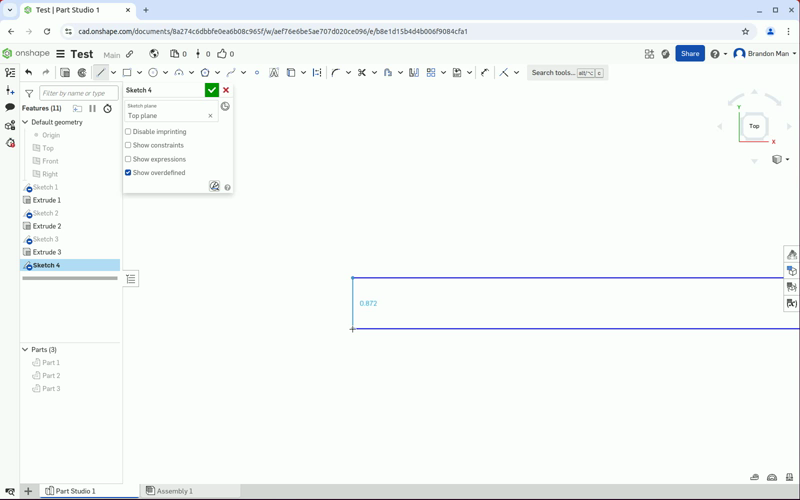
key_up(shift)
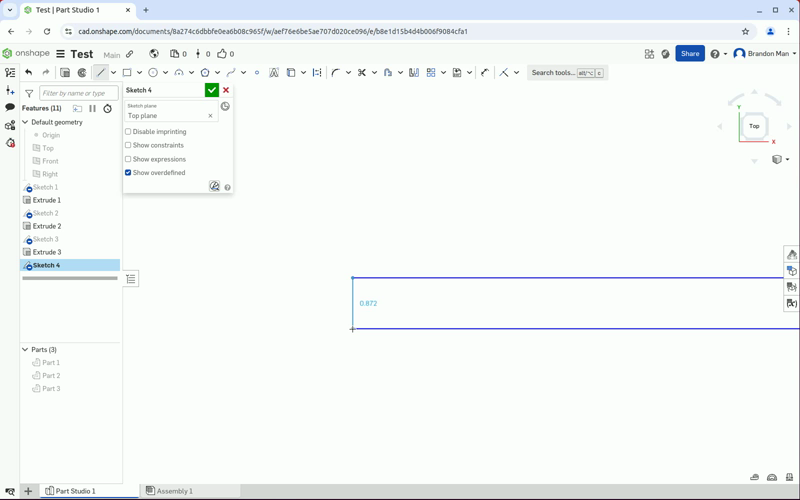
click(352, 328)
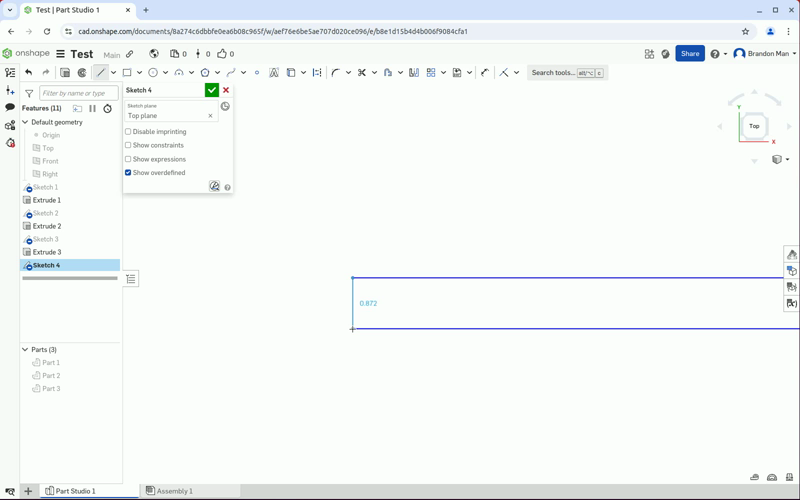
scroll(-6)
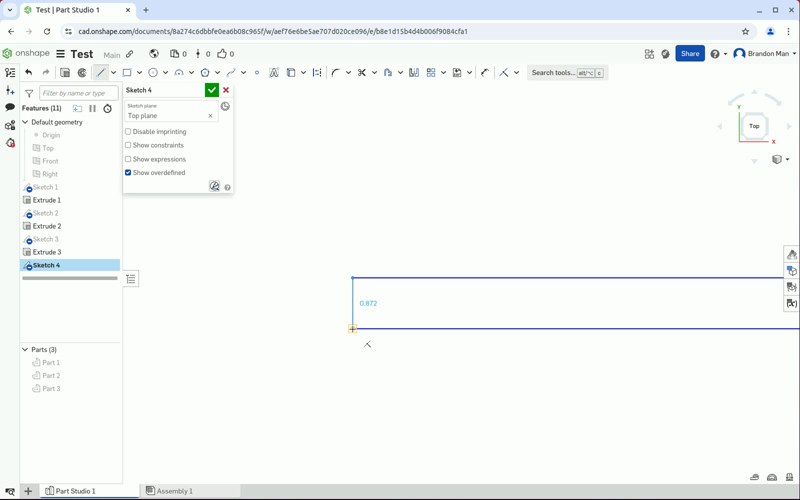
scroll(-6)
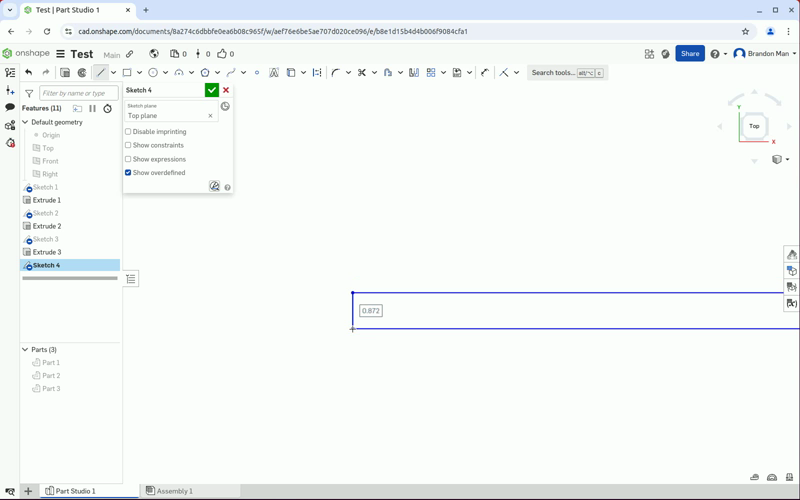
scroll(-6)
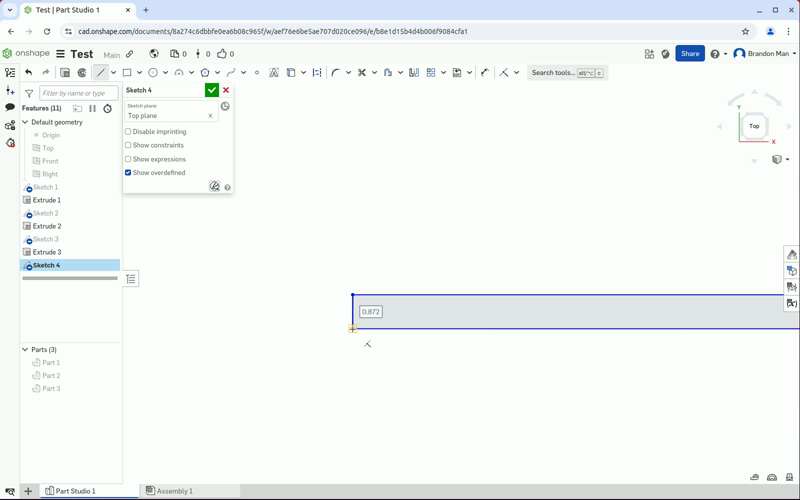
scroll(-6)
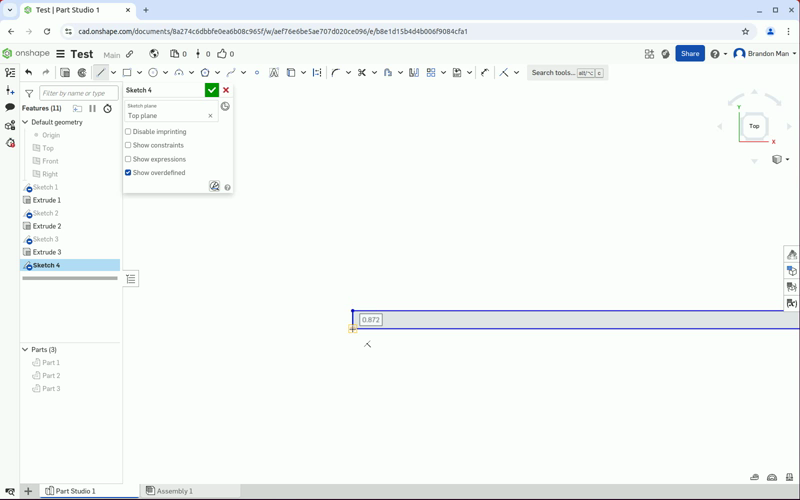
scroll(-6)
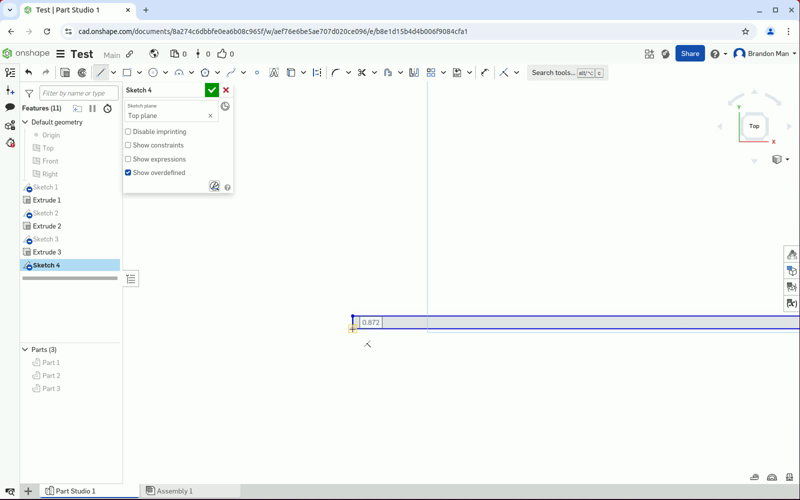
scroll(-6)
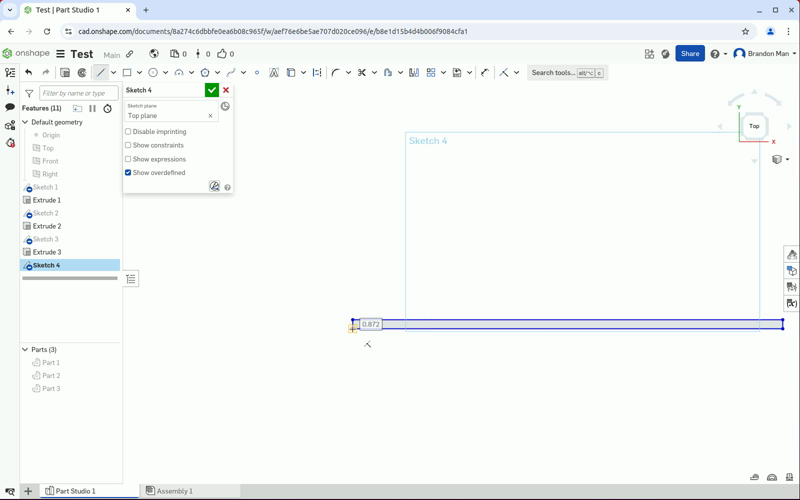
scroll(-6)
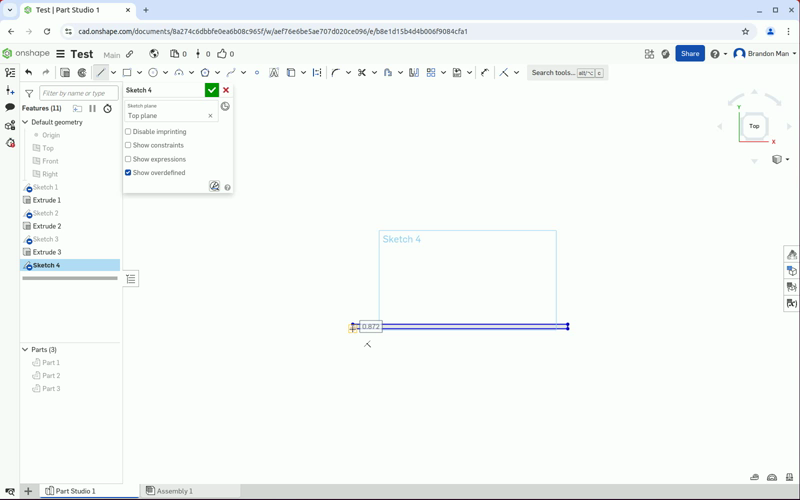
key(esc)
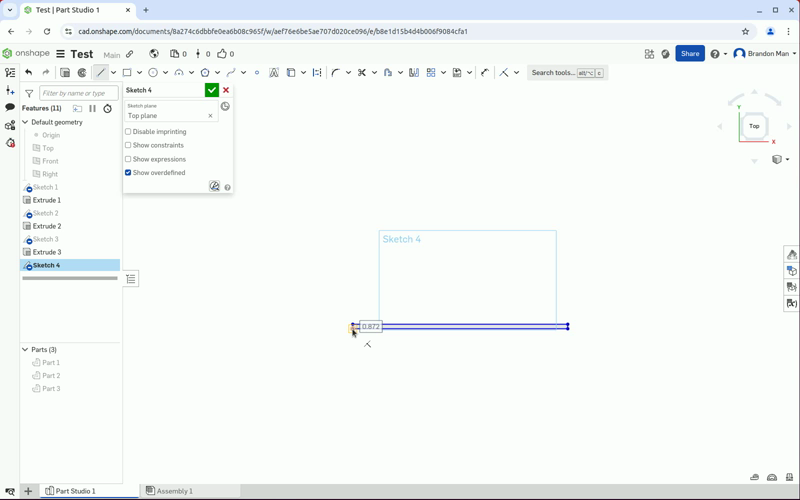
mouse_move(470, 327)
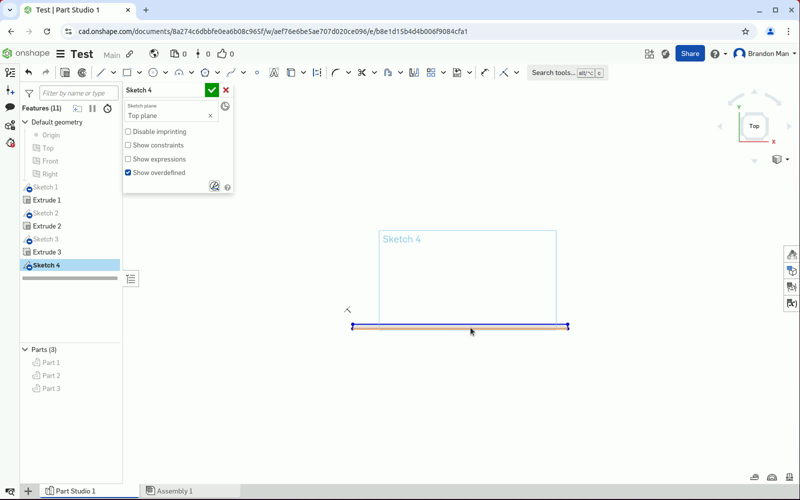
scroll(6)
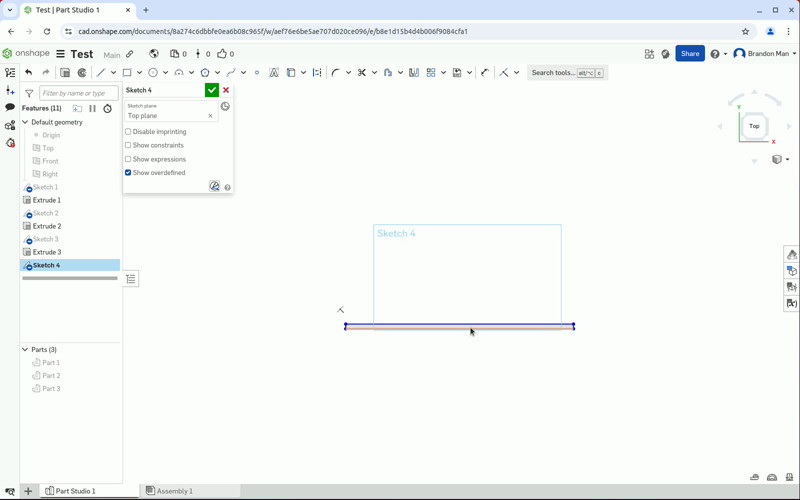
scroll(6)
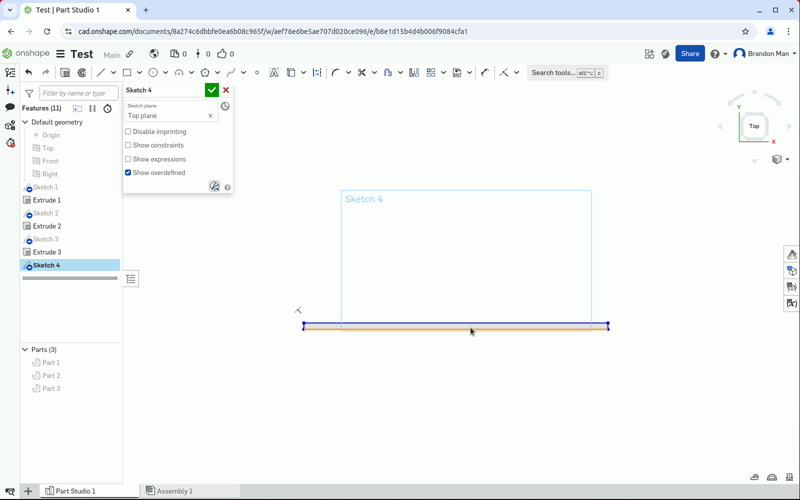
scroll(6)
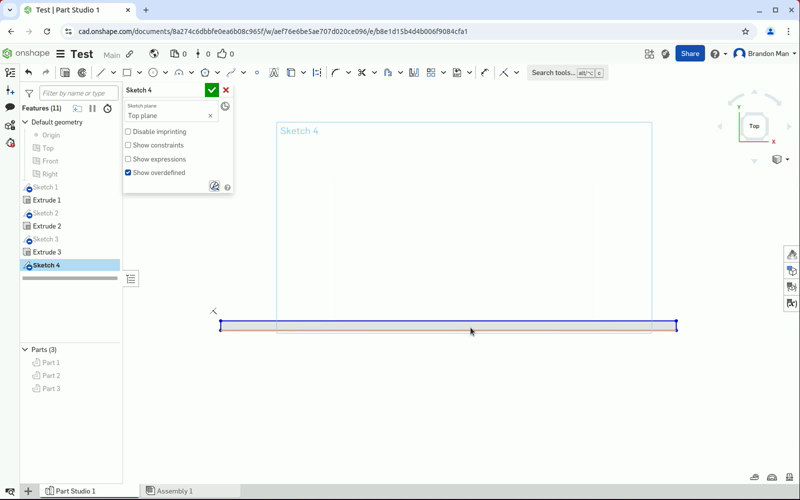
scroll(6)
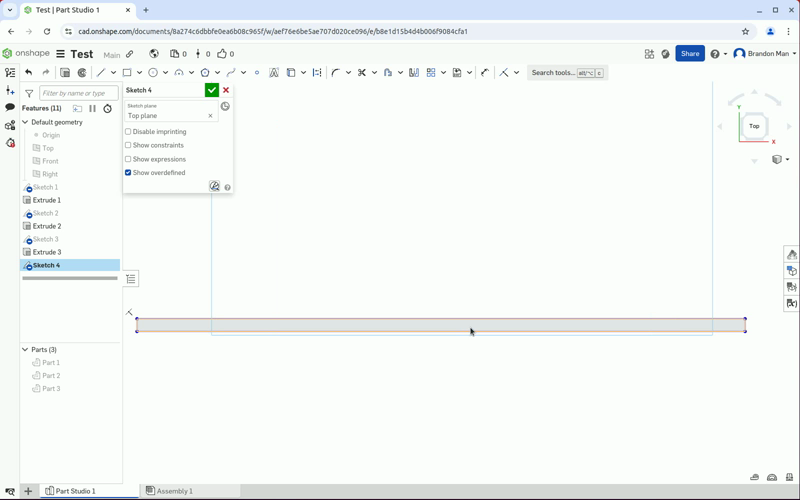
scroll(6)
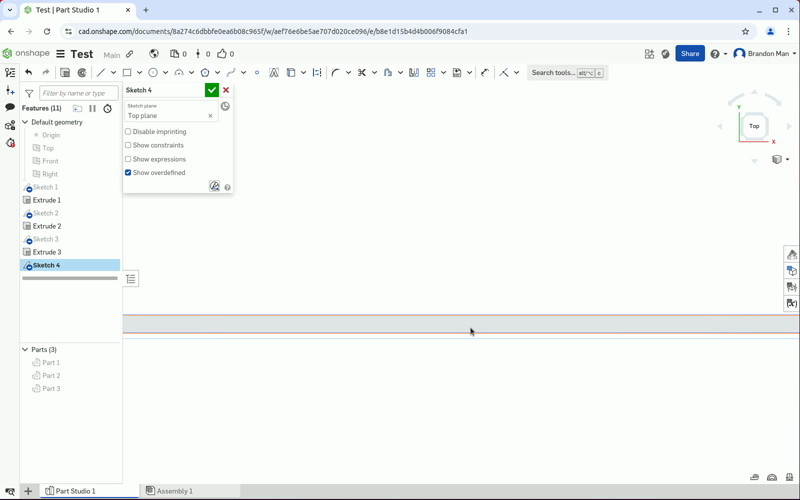
scroll(6)
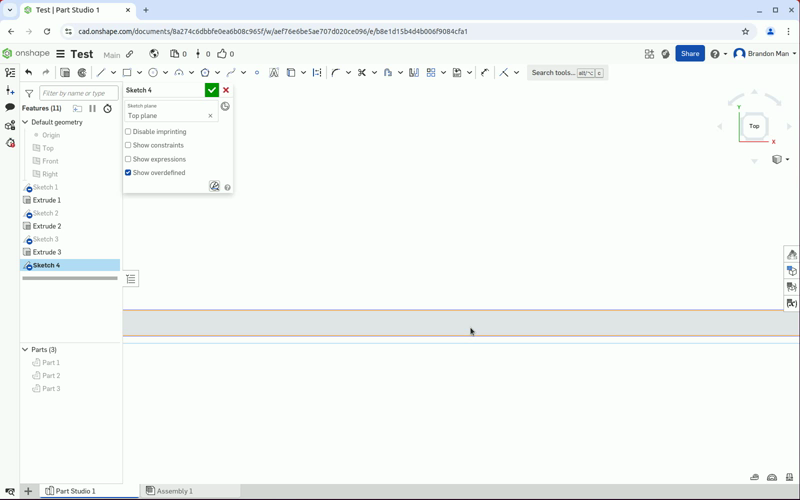
scroll(6)
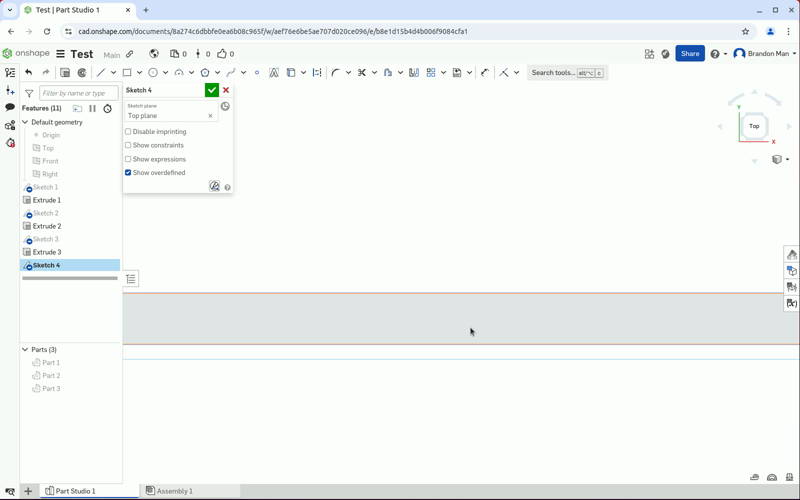
click(470, 327)
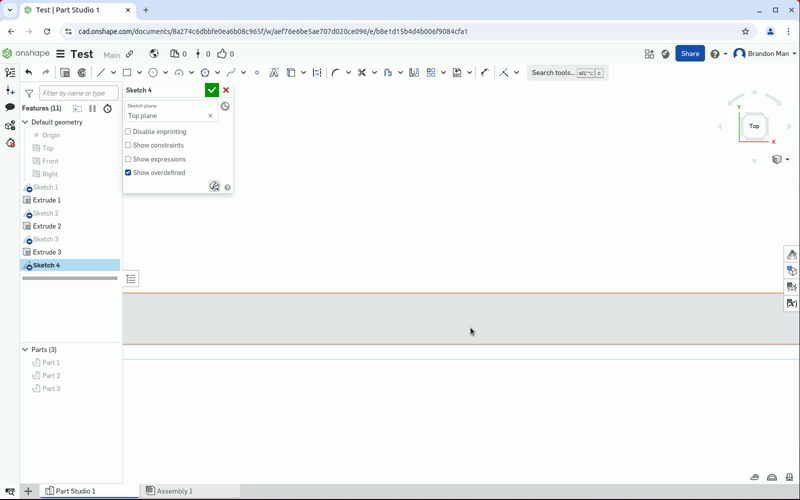
scroll(-6)
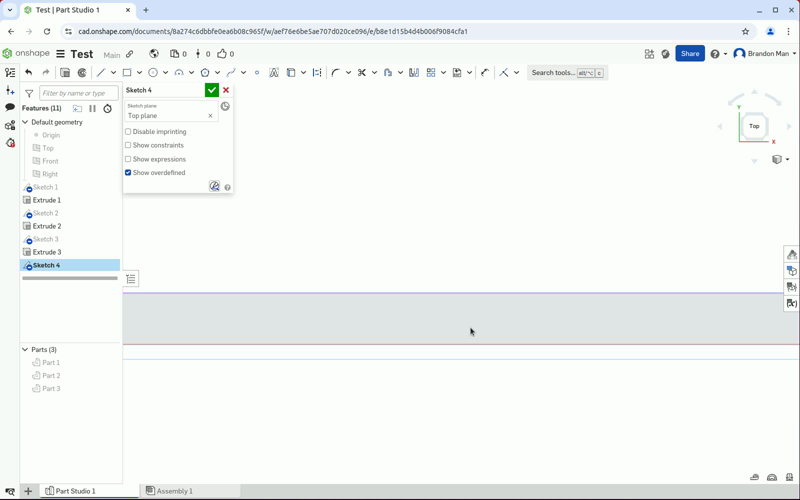
scroll(-6)
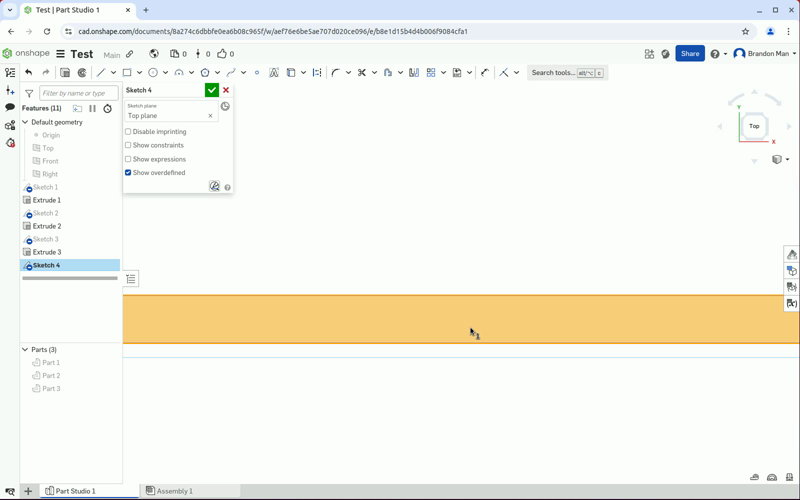
scroll(-6)
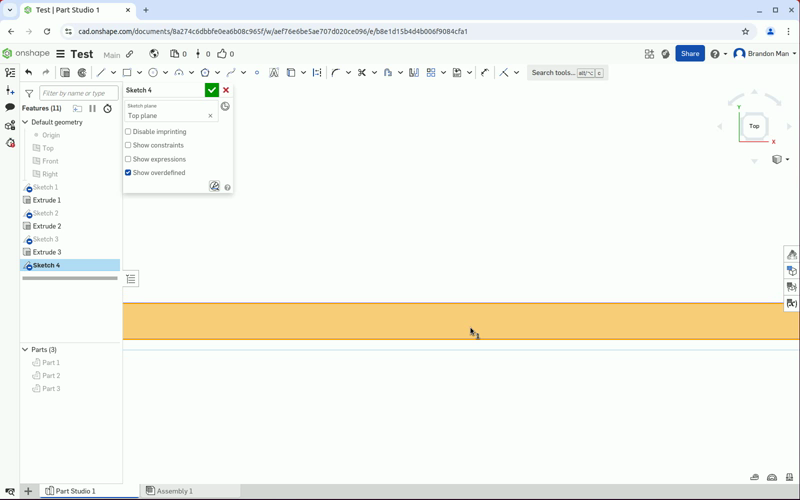
scroll(-6)
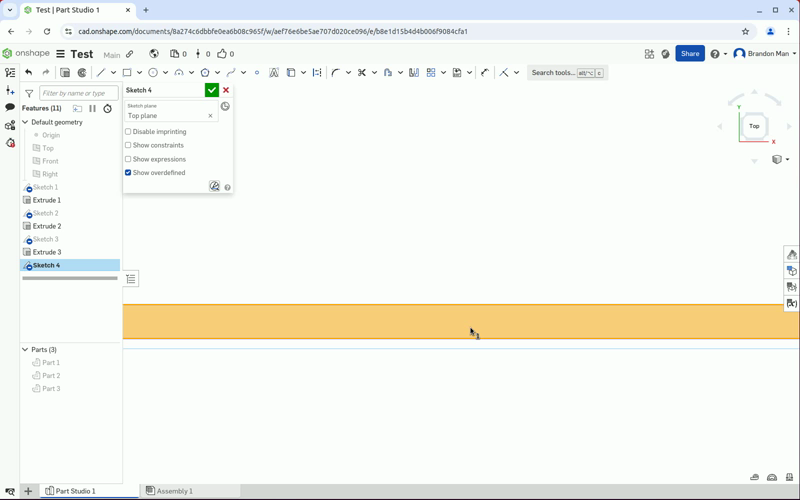
scroll(-6)
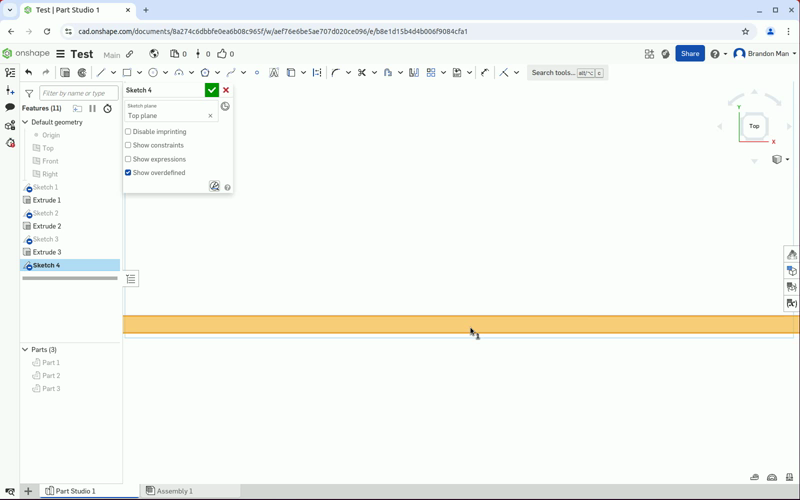
scroll(-6)
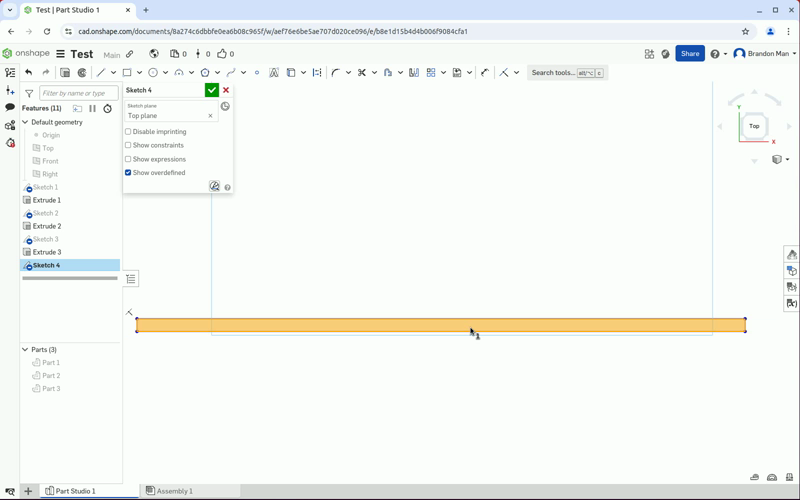
scroll(-6)
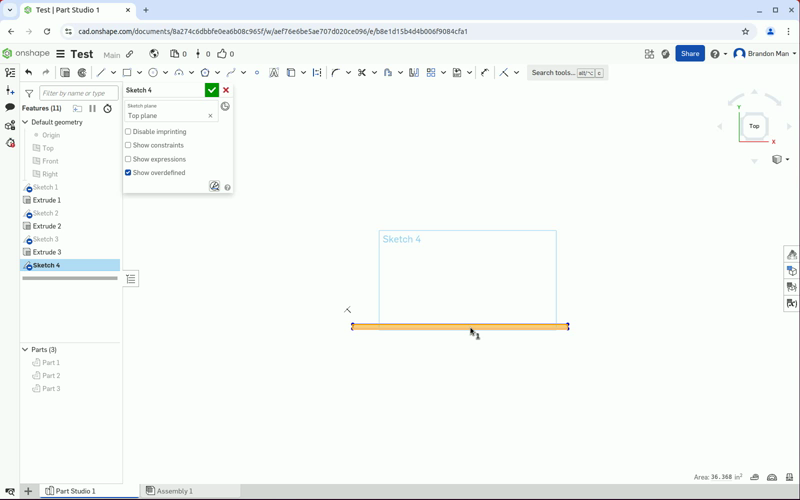
mouse_move(73, 352)
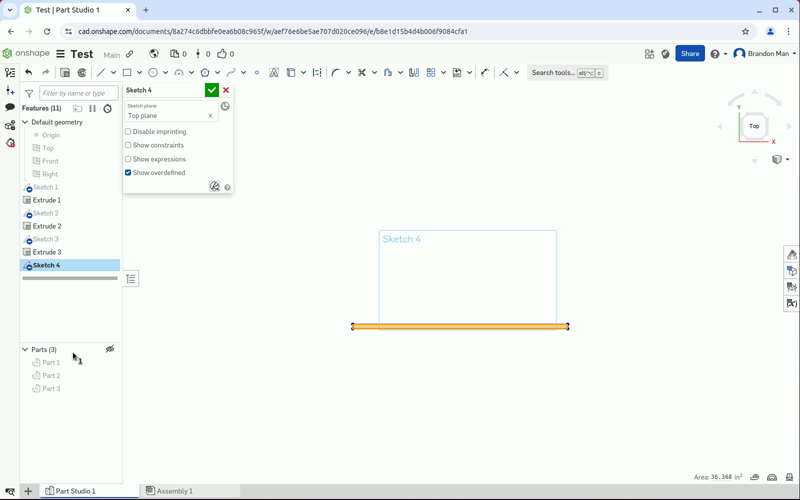
key(shift+y)
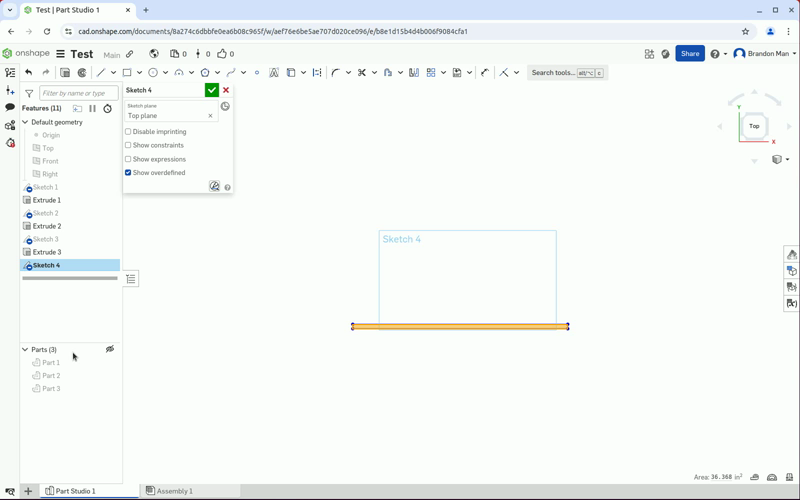
key(shift+e)
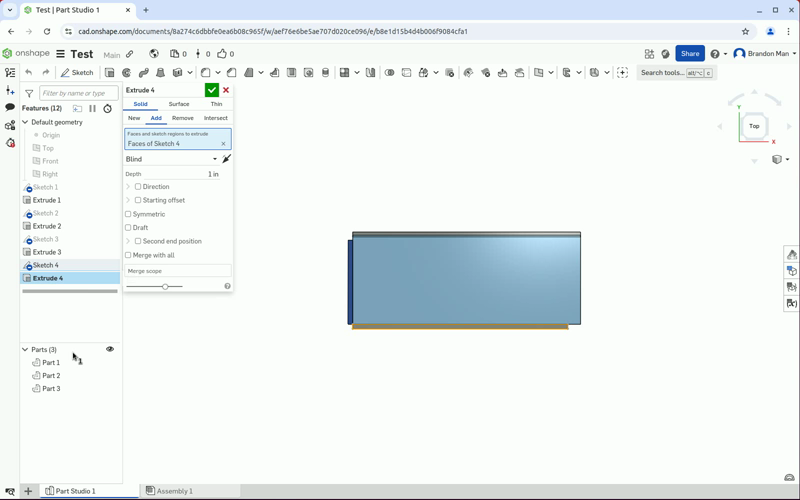
mouse_move(143, 106)
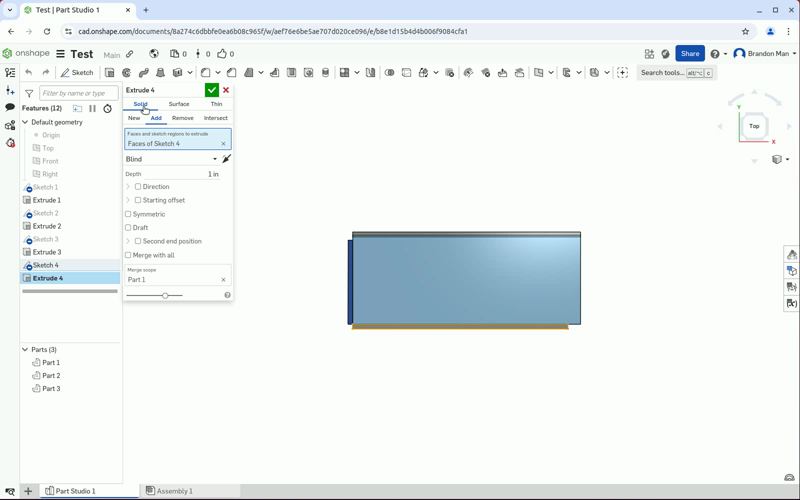
click(143, 106)
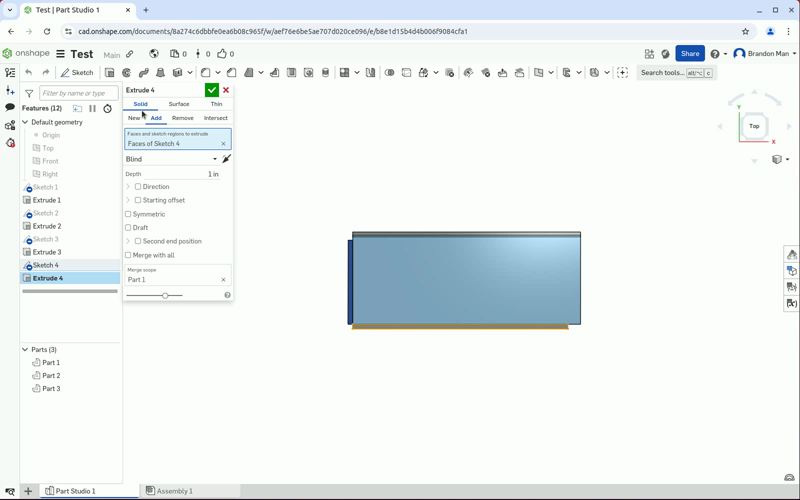
mouse_move(137, 120)
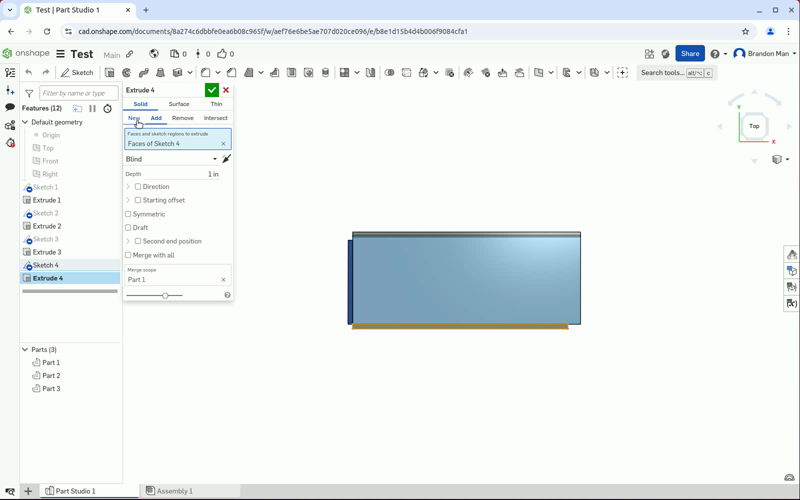
click(137, 120)
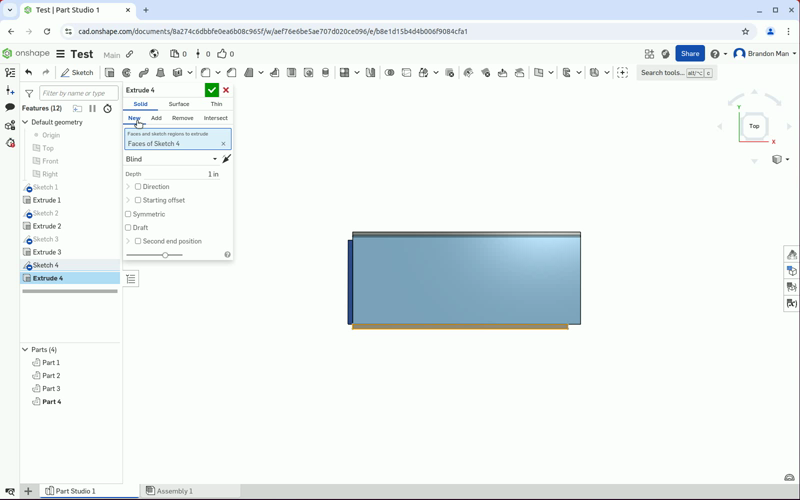
key(tab, 4)
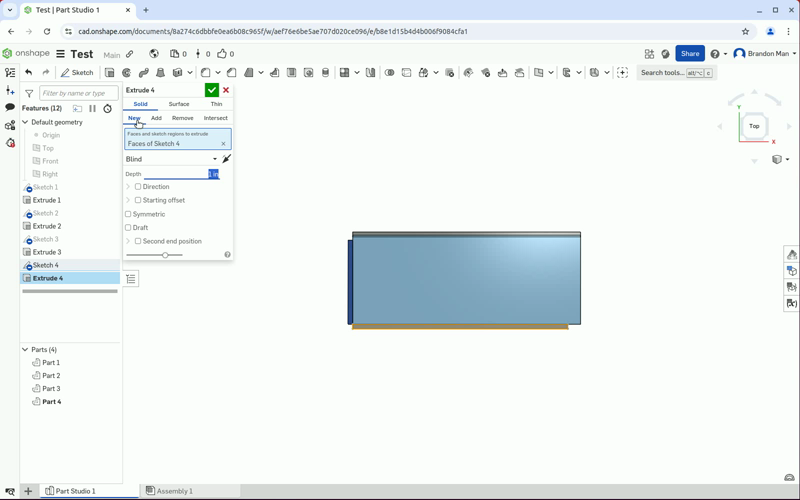
text(0.241)
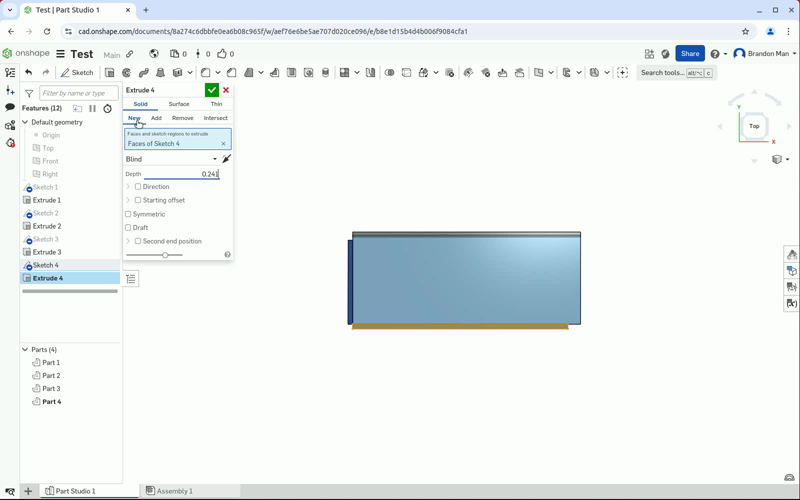
key(enter)
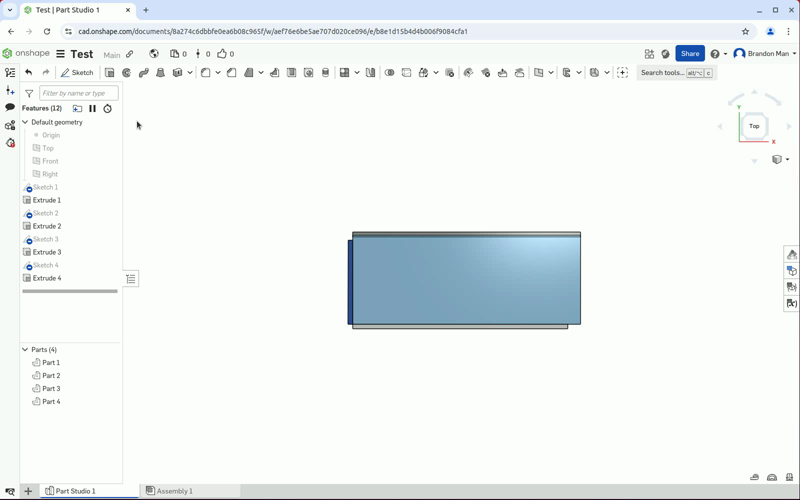
key(shift+h)
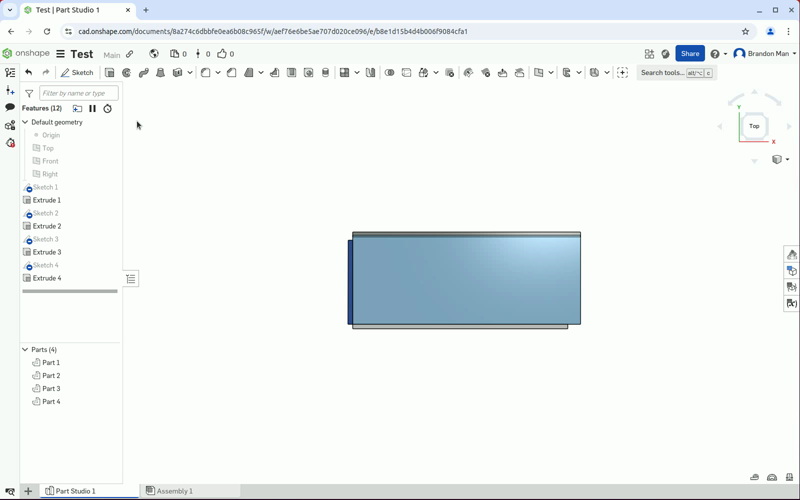
key(shift+h)
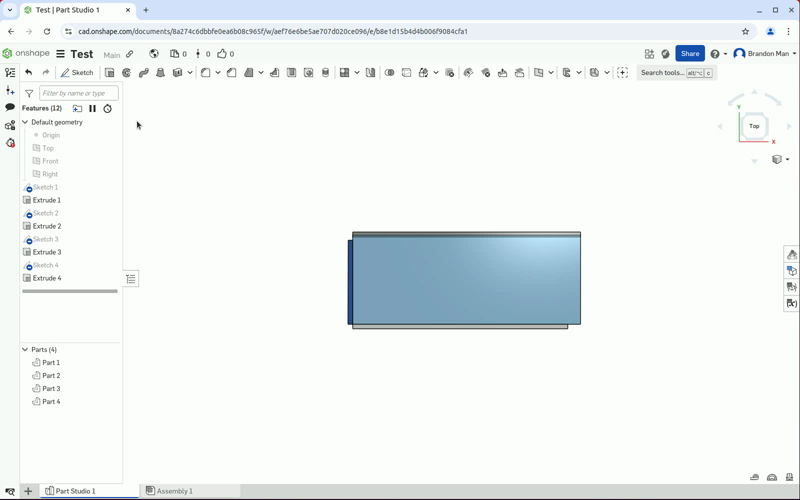
mouse_move(73, 189)
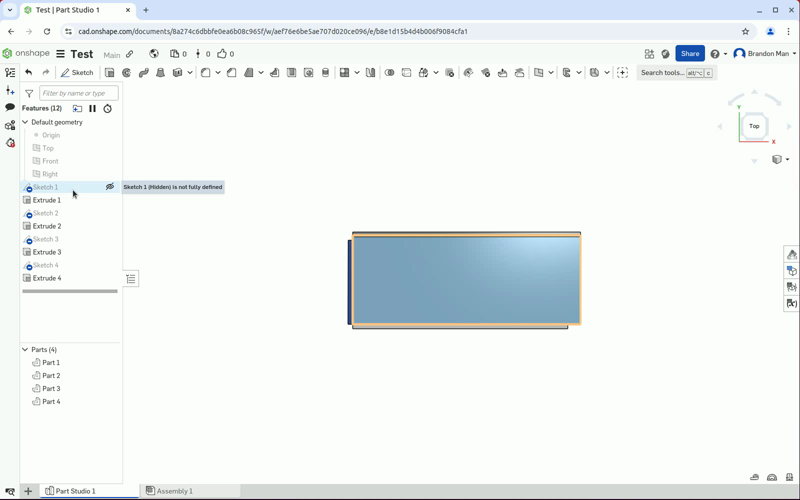
click(73, 189)
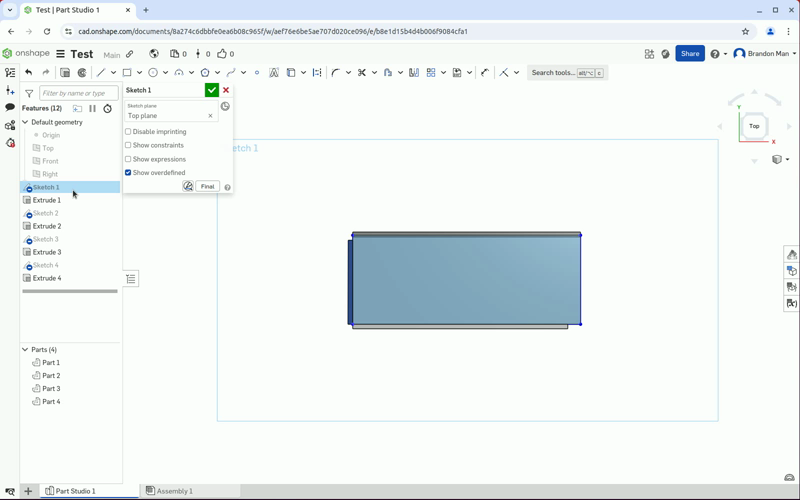
mouse_move(229, 92)
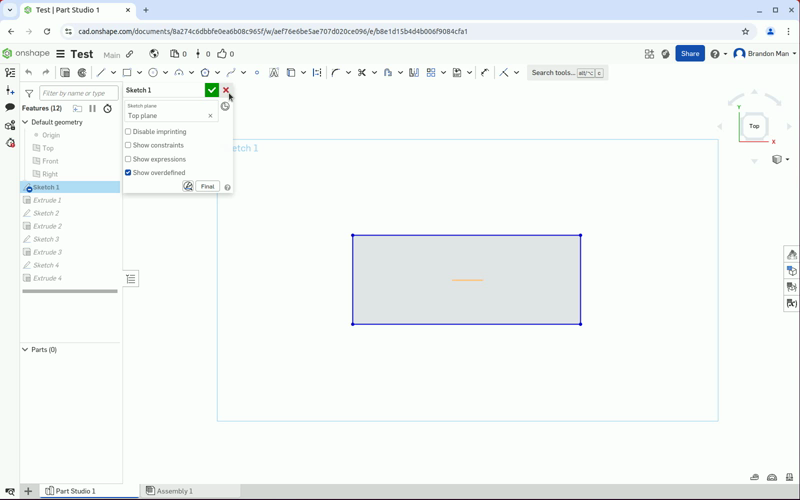
click(229, 92)
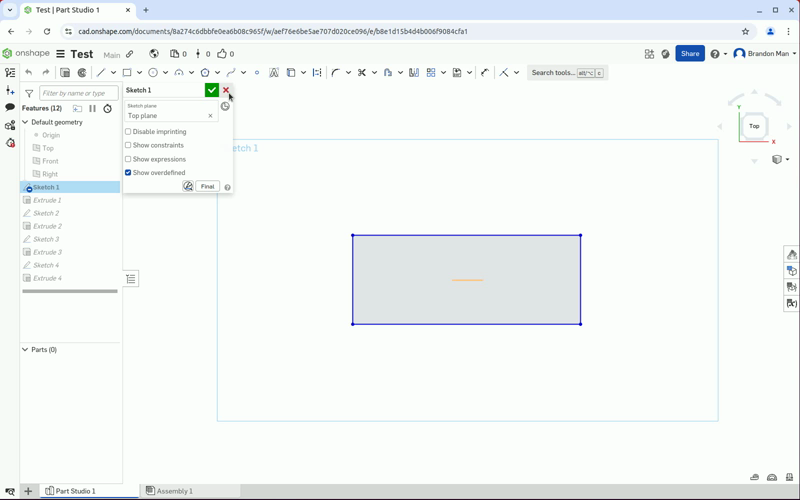
key(shift+s)
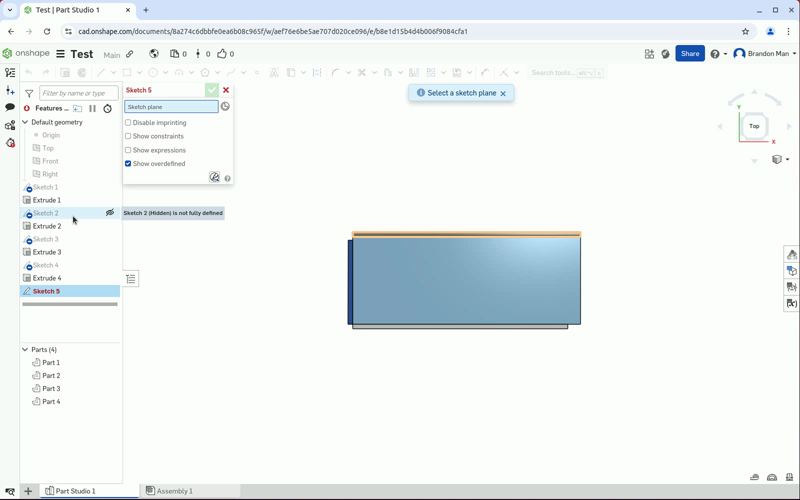
scroll(3)
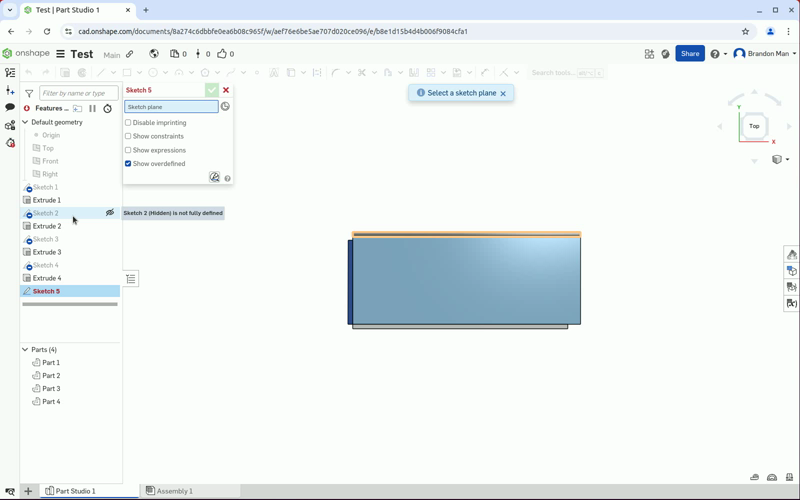
mouse_move(73, 150)
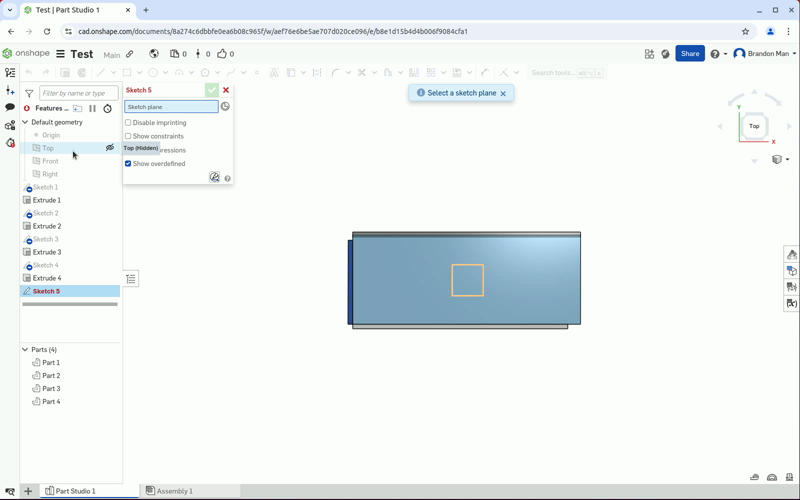
click(73, 150)
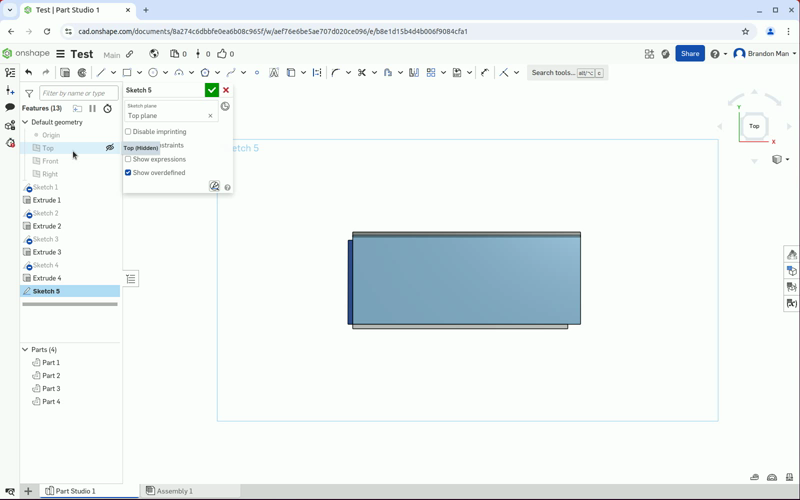
mouse_move(73, 352)
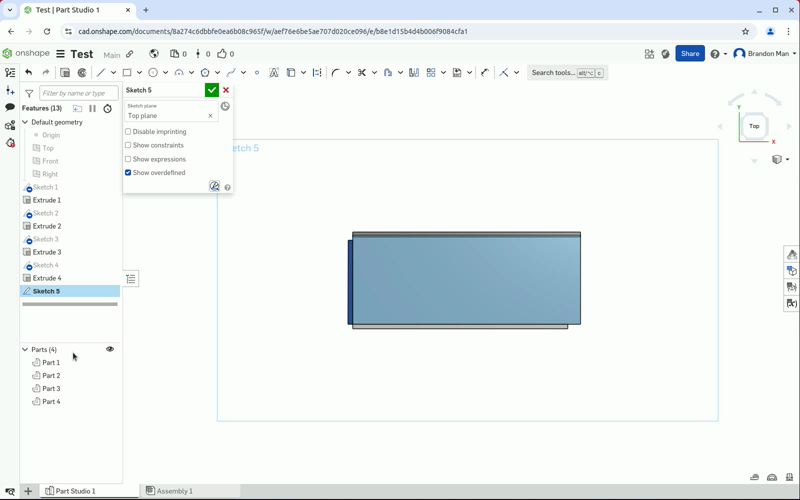
key(y)
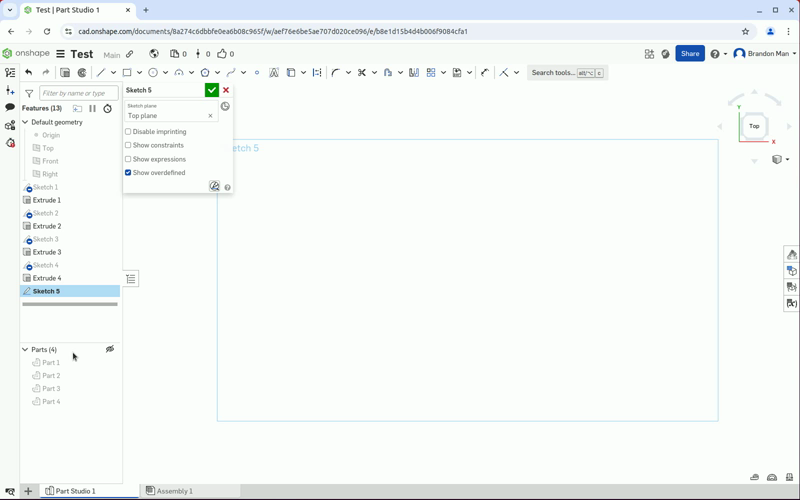
key(l)
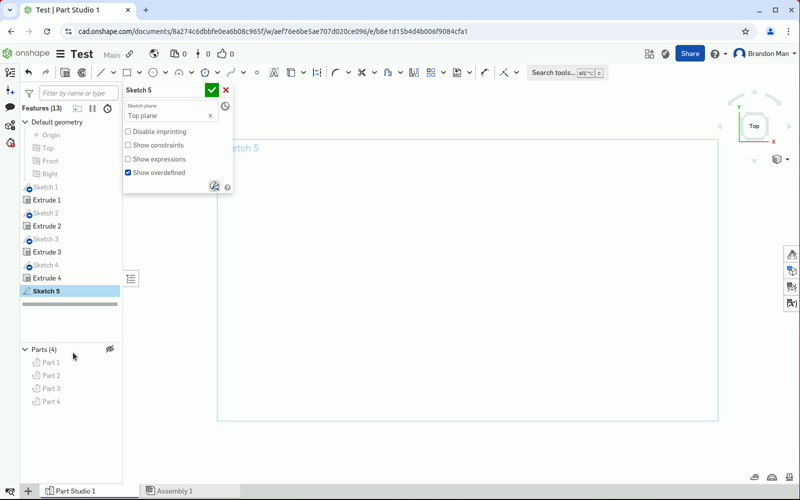
key_down(shift)
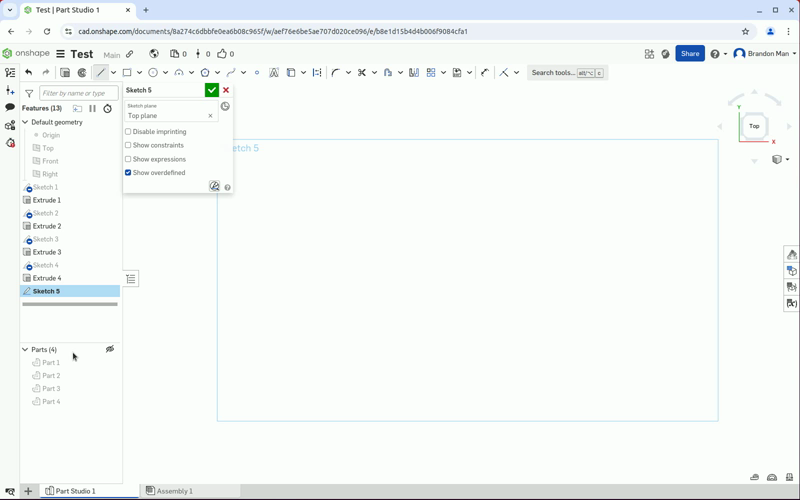
mouse_move(568, 324)
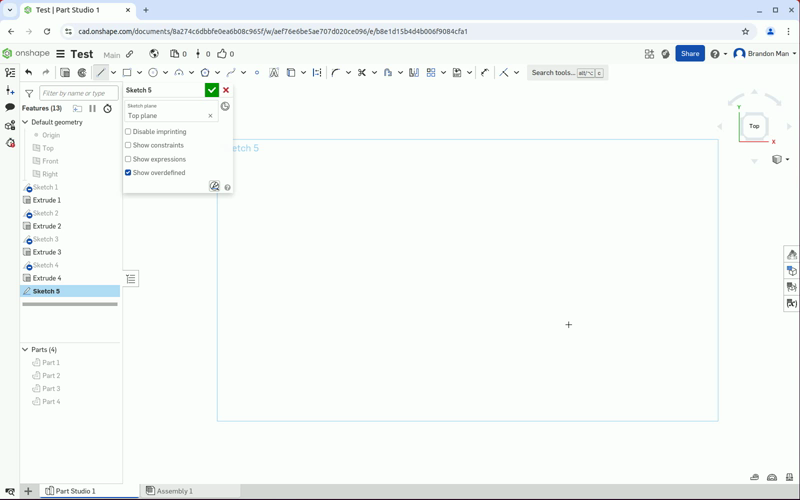
click(568, 324)
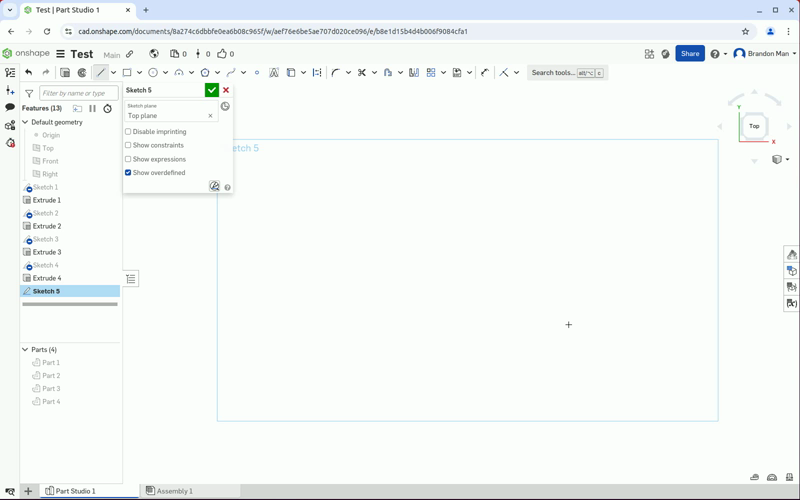
key_up(shift)
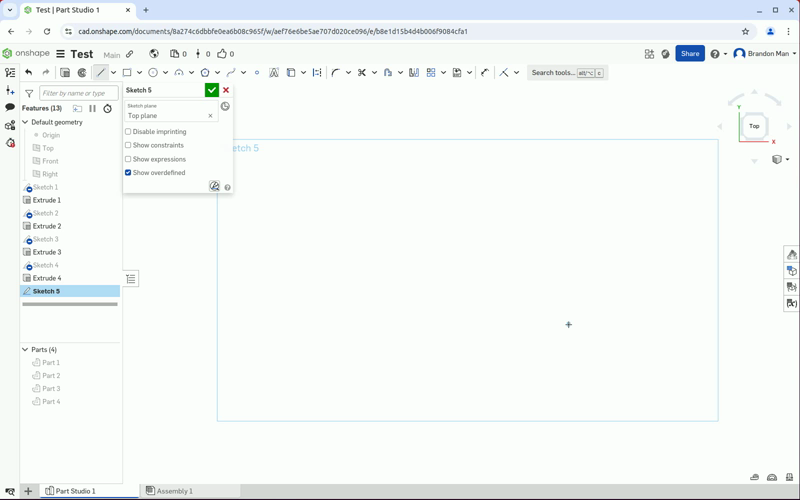
key_down(shift)
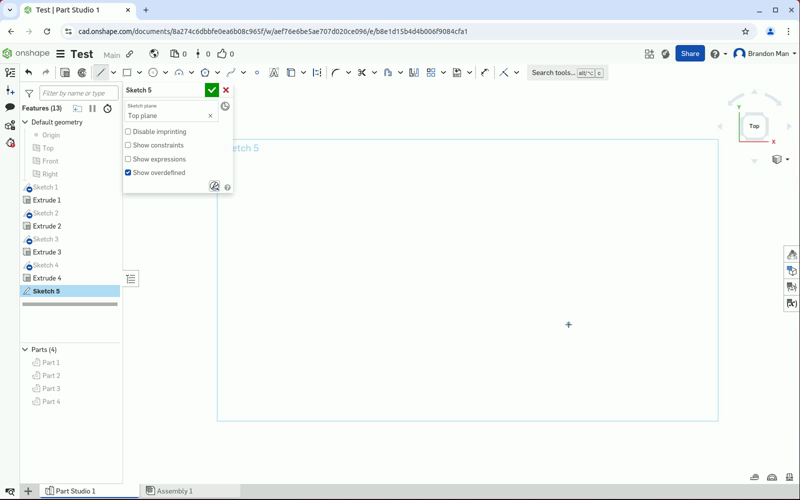
mouse_move(589, 324)
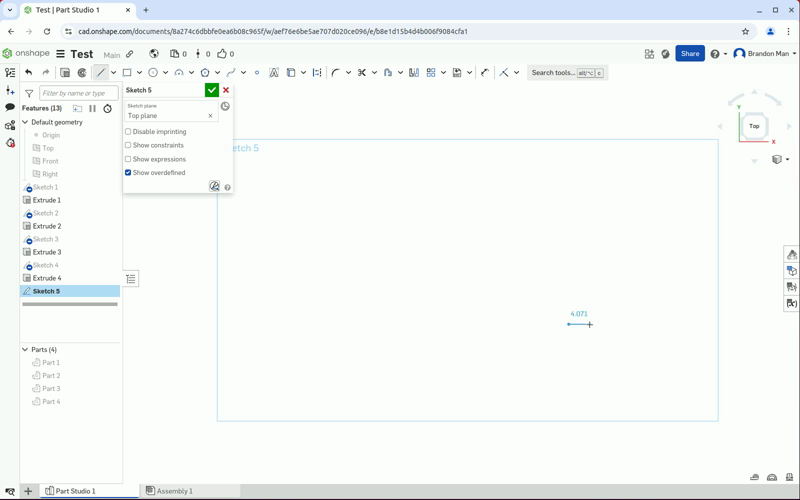
mouse_move(573, 324)
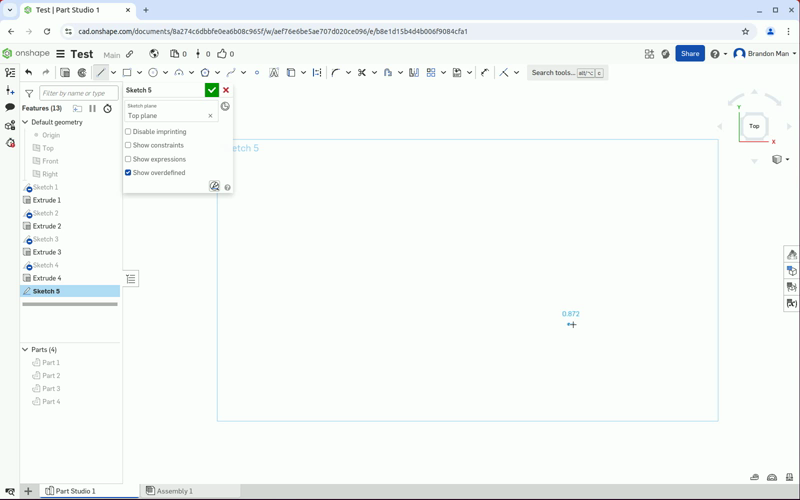
scroll(6)
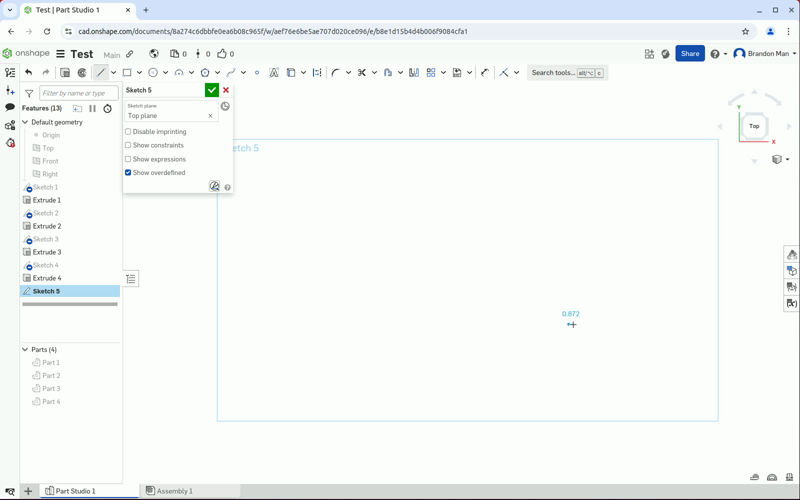
scroll(6)
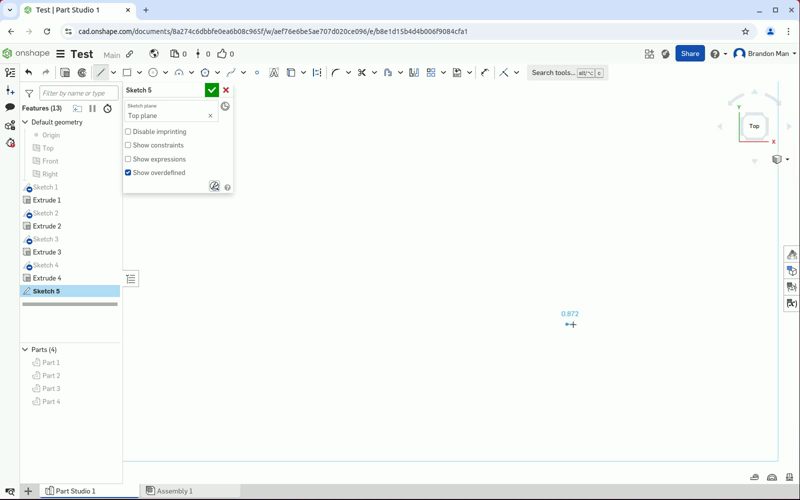
scroll(6)
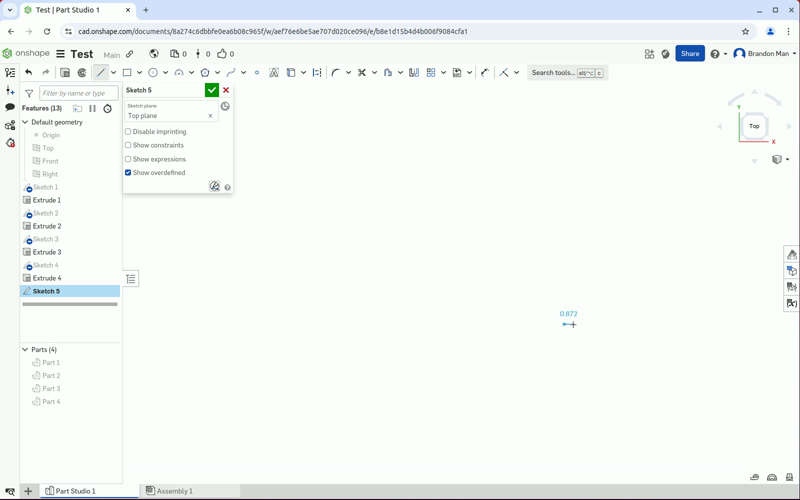
scroll(6)
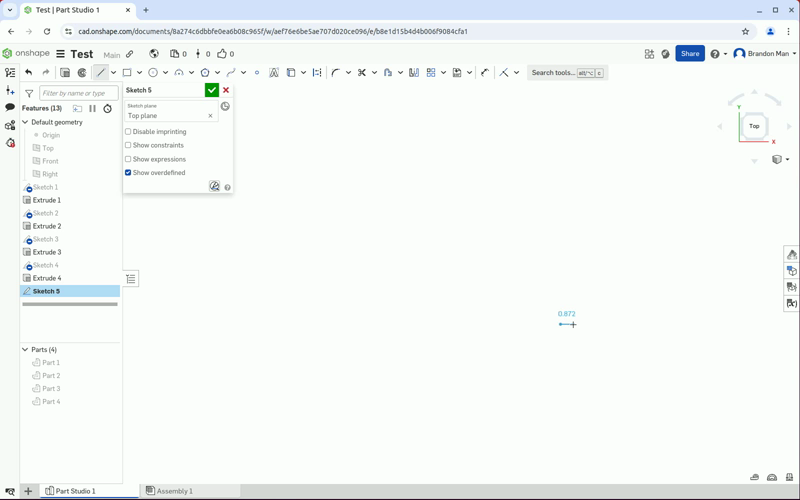
scroll(6)
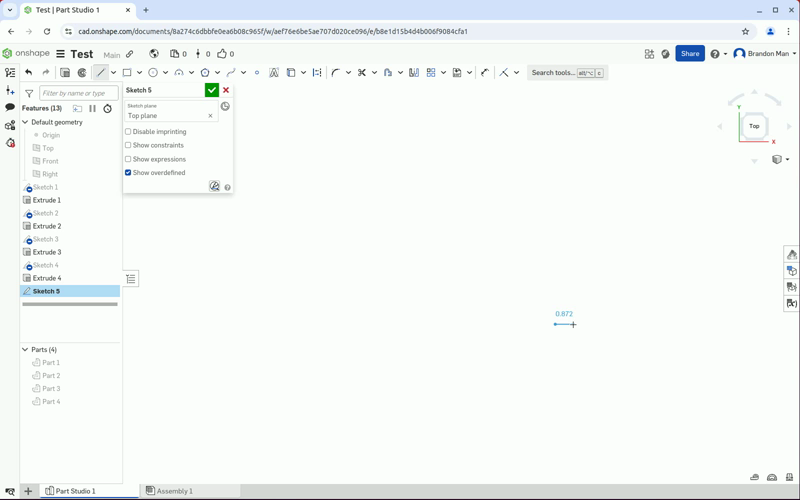
scroll(6)
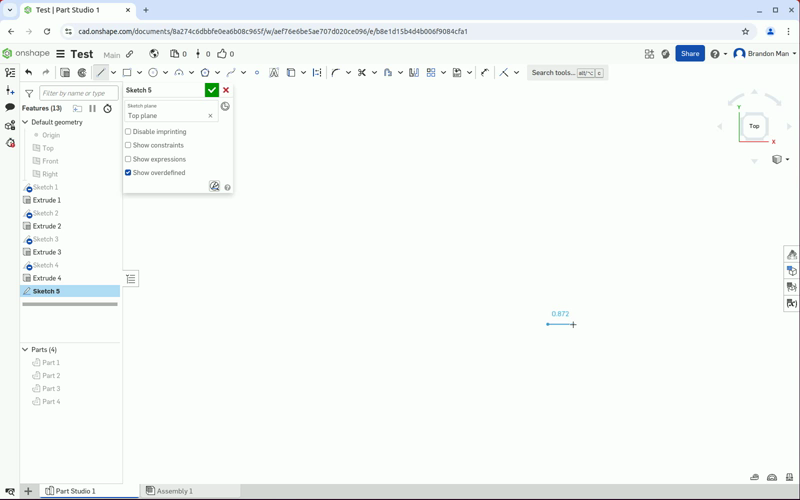
scroll(6)
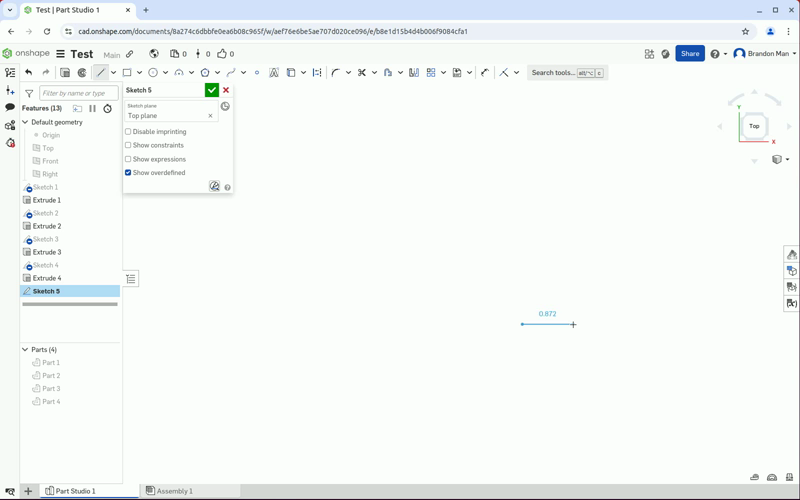
click(573, 324)
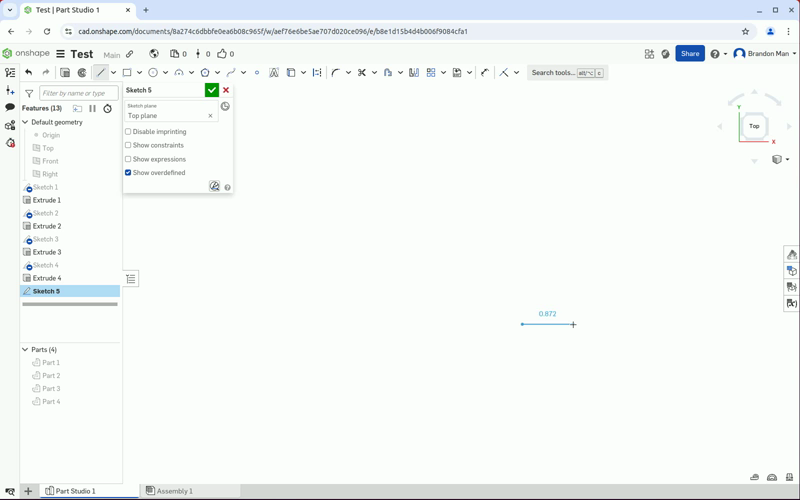
scroll(-6)
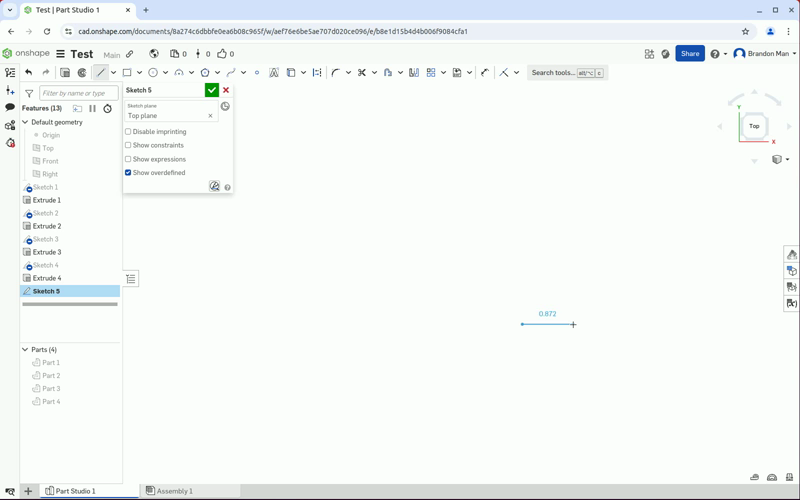
scroll(-6)
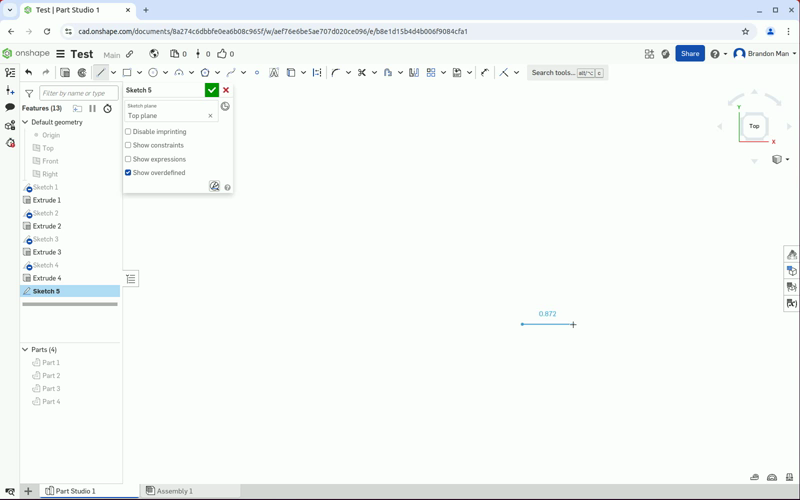
scroll(-6)
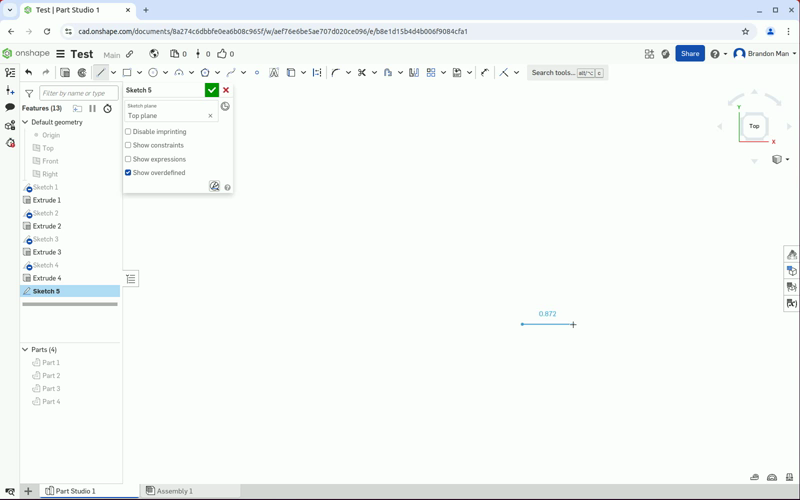
scroll(-6)
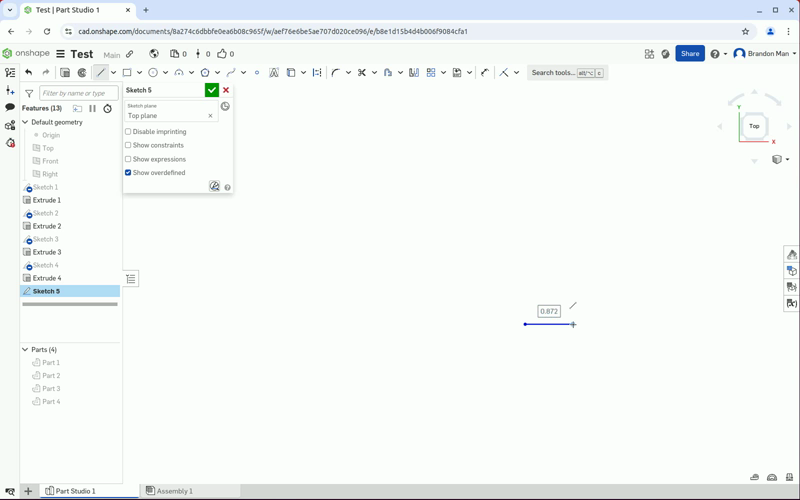
scroll(-6)
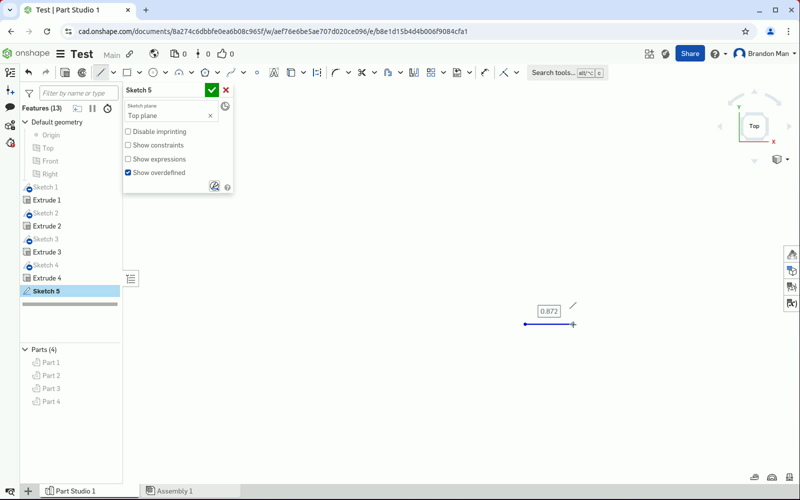
scroll(-6)
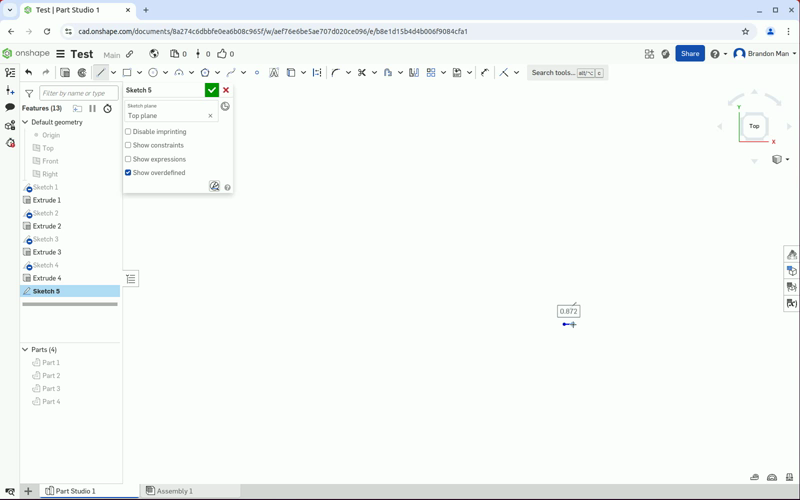
scroll(-6)
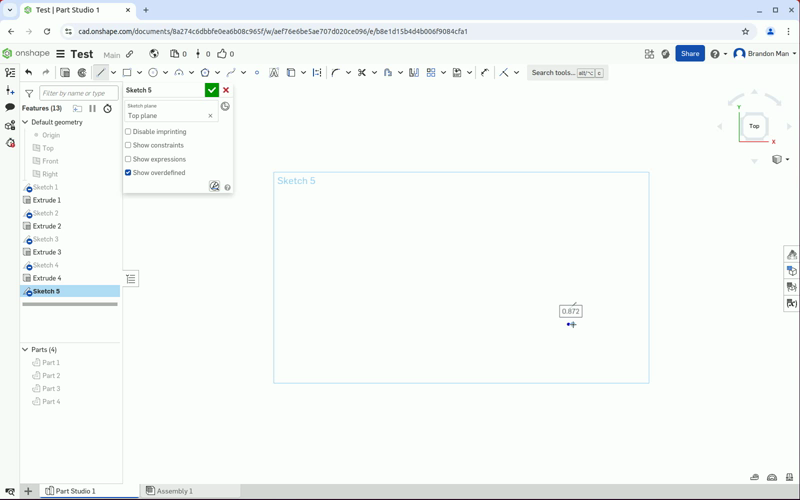
key_up(shift)
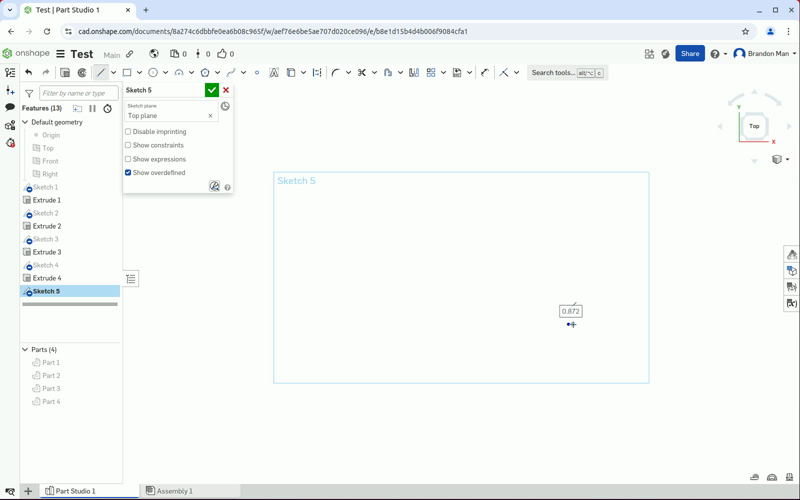
key_down(shift)
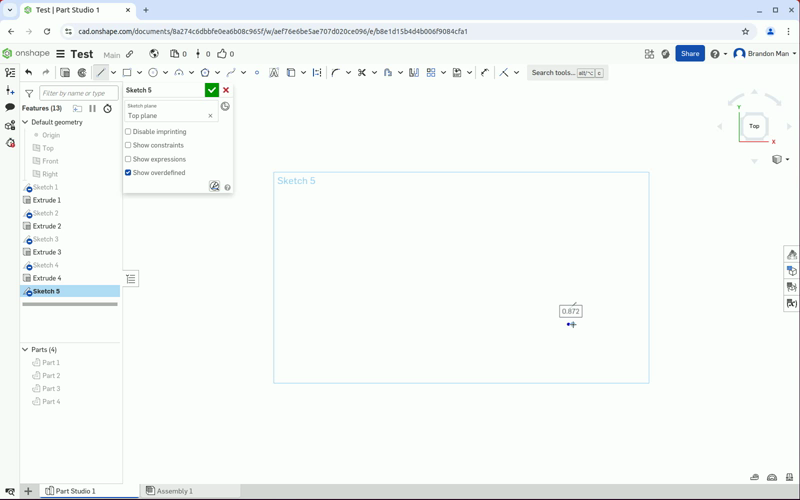
mouse_move(573, 240)
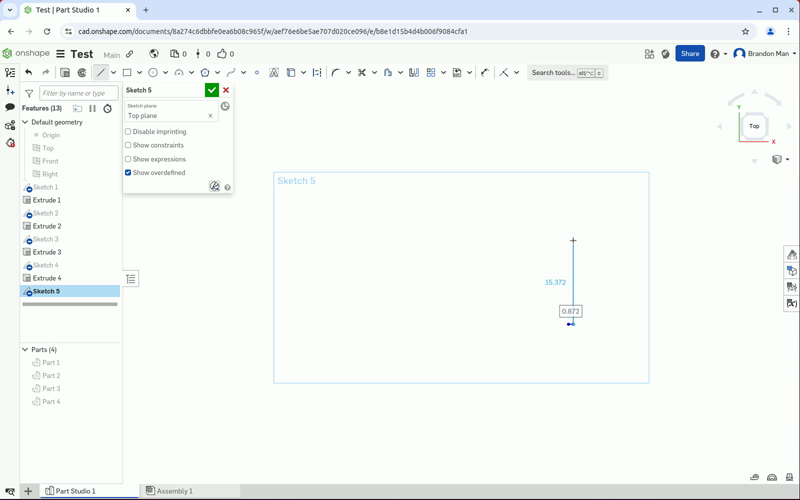
click(573, 240)
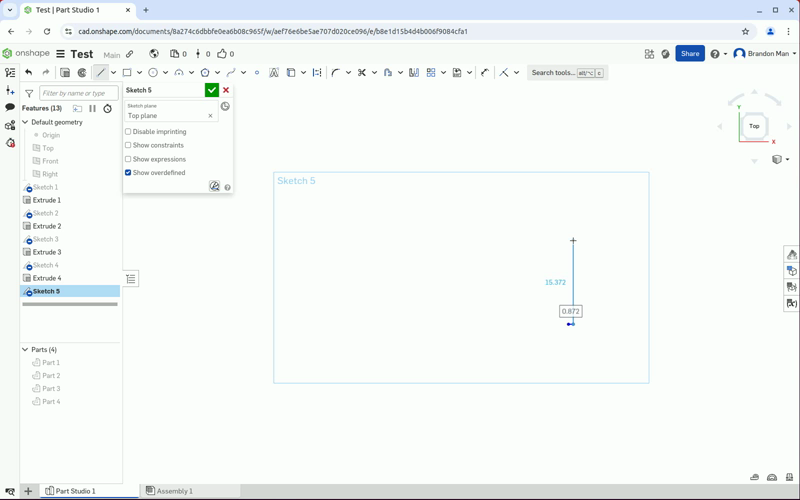
key_up(shift)
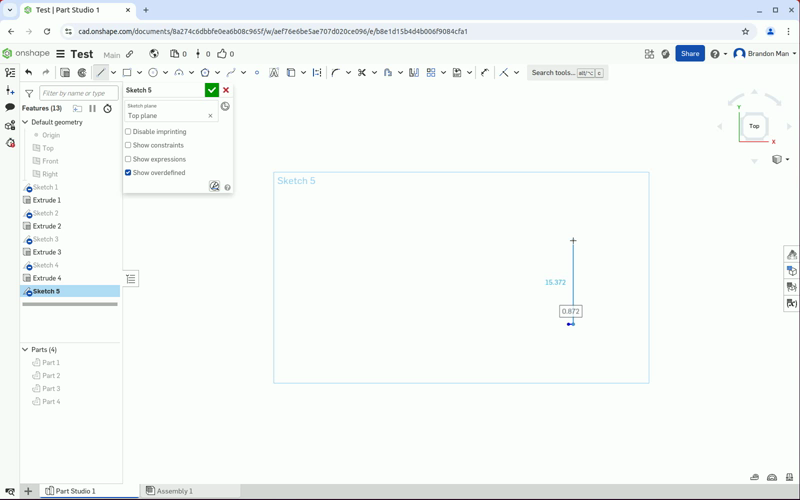
key_down(shift)
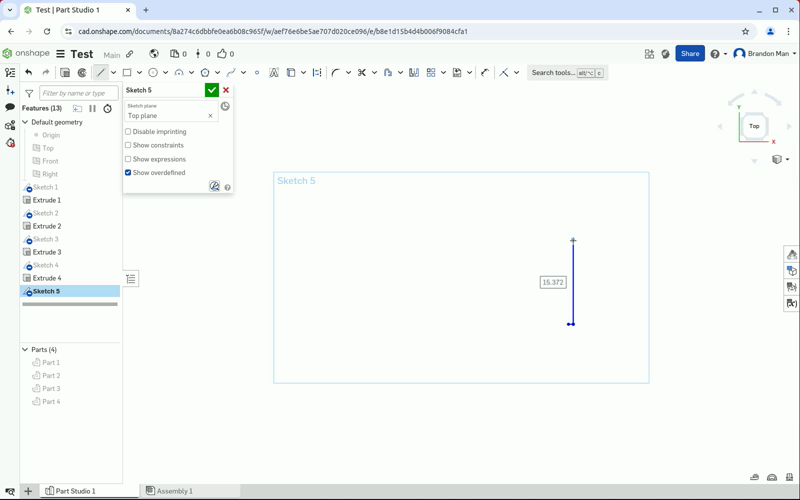
mouse_move(589, 240)
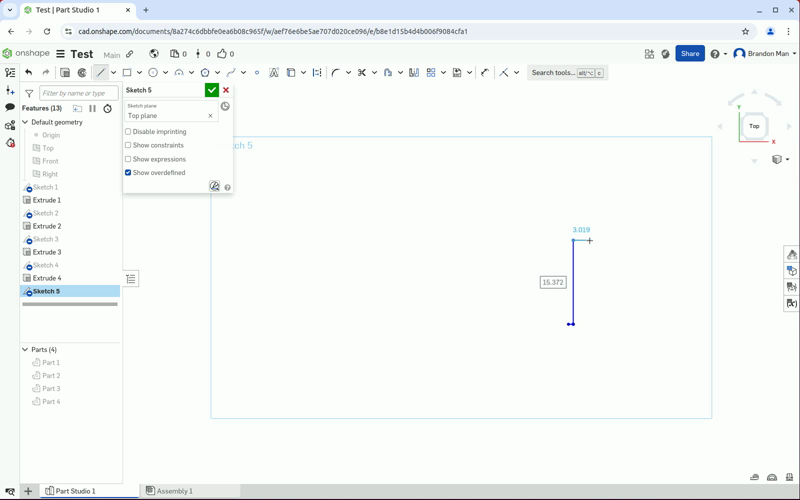
mouse_move(568, 240)
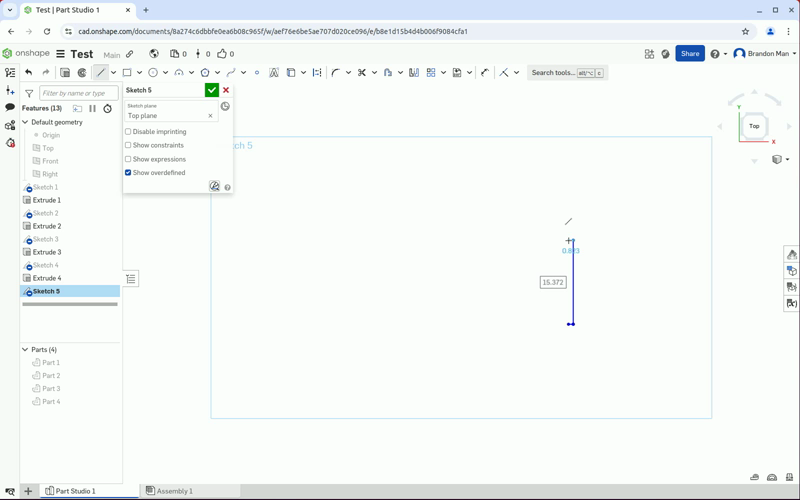
scroll(6)
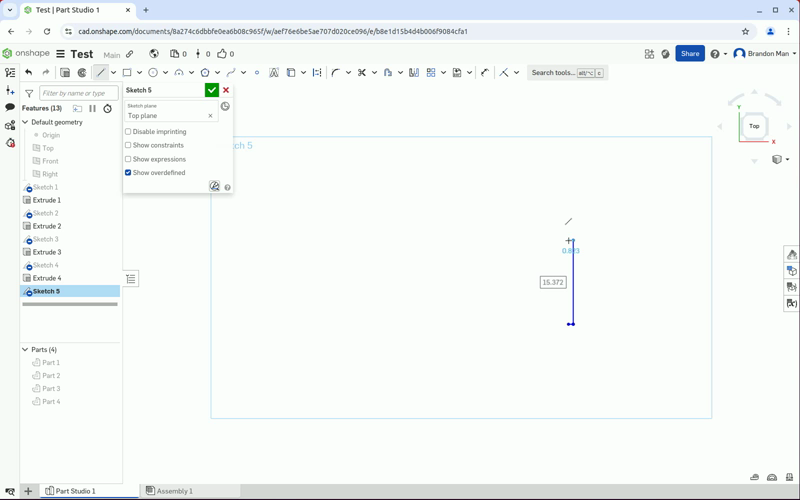
scroll(6)
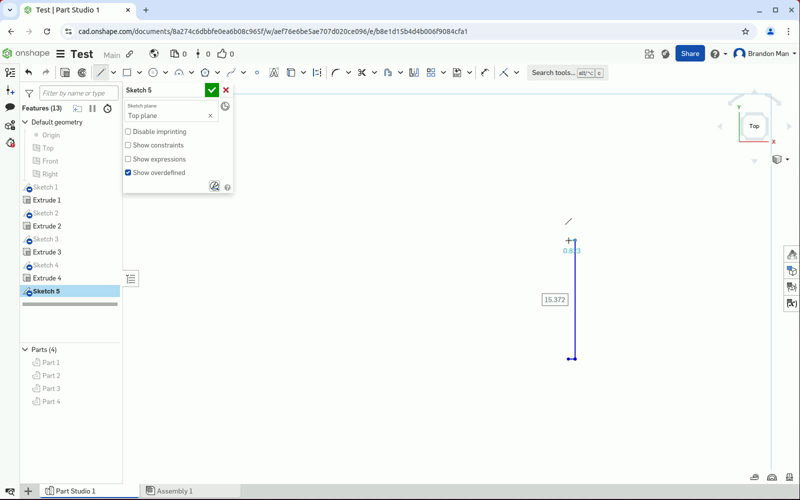
scroll(6)
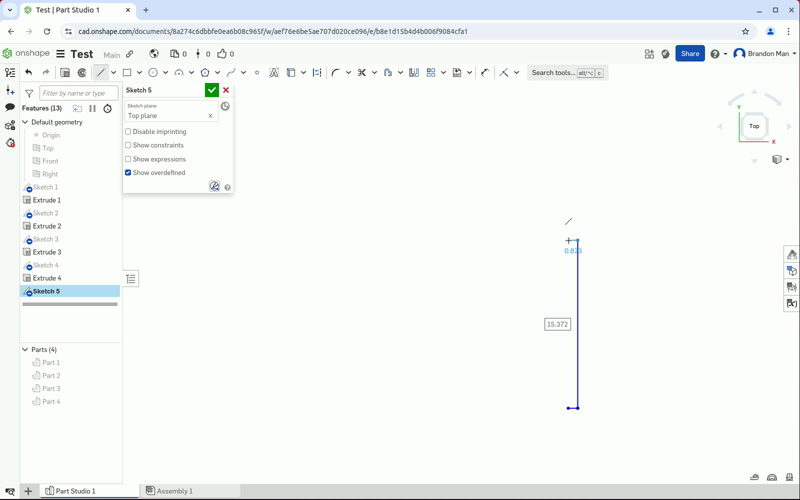
scroll(6)
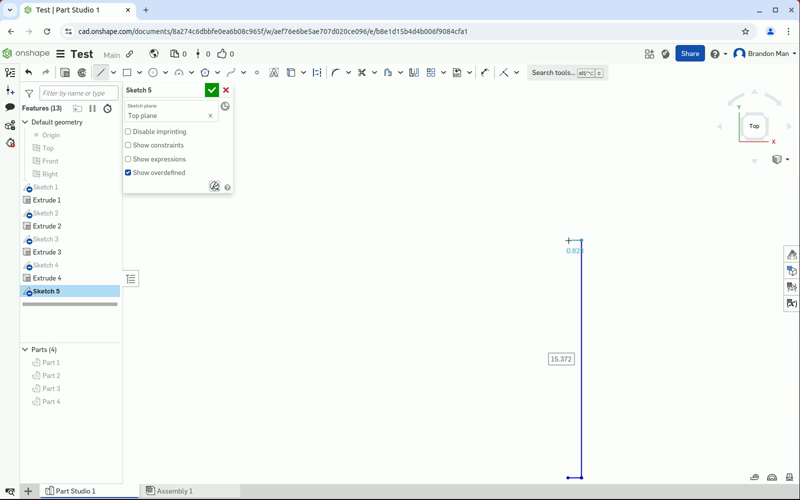
scroll(6)
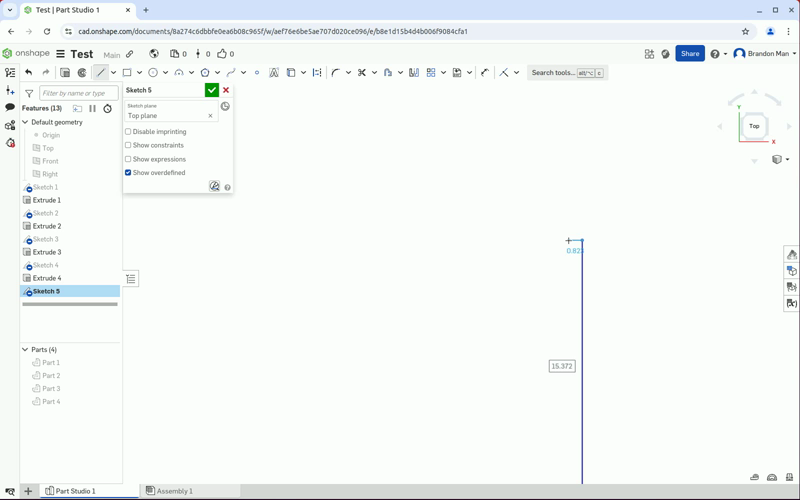
scroll(6)
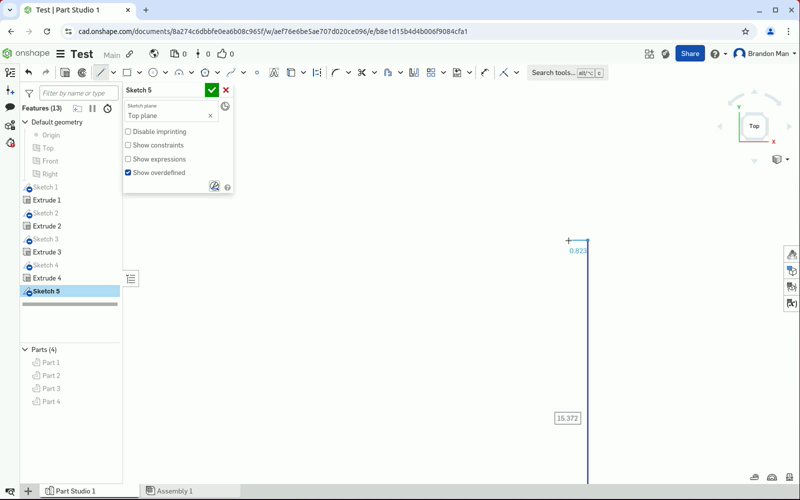
scroll(6)
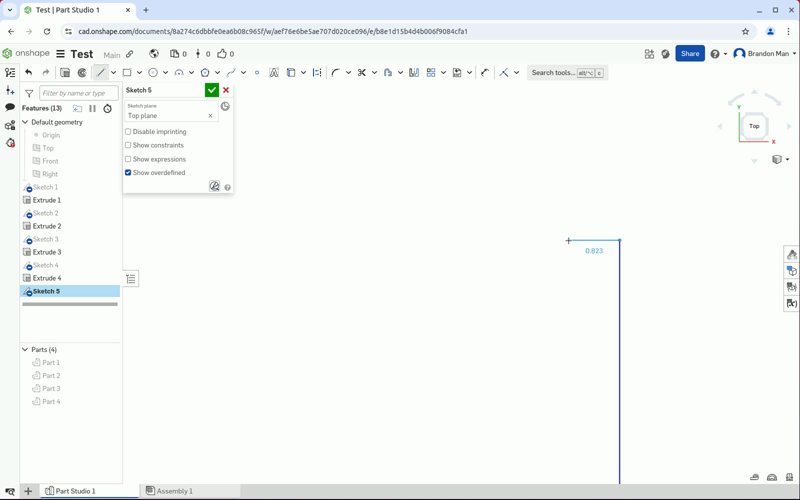
click(568, 240)
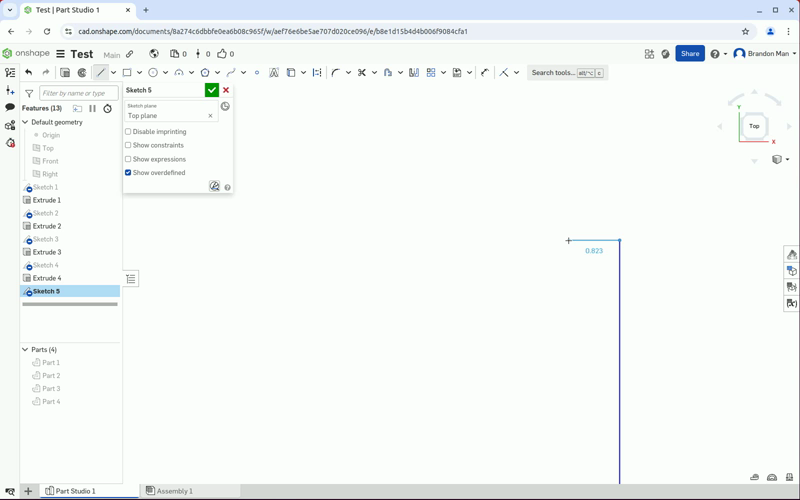
scroll(-6)
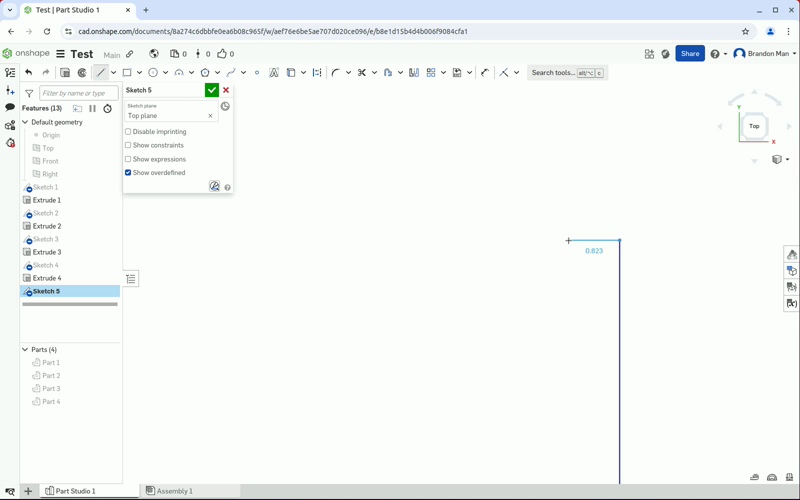
scroll(-6)
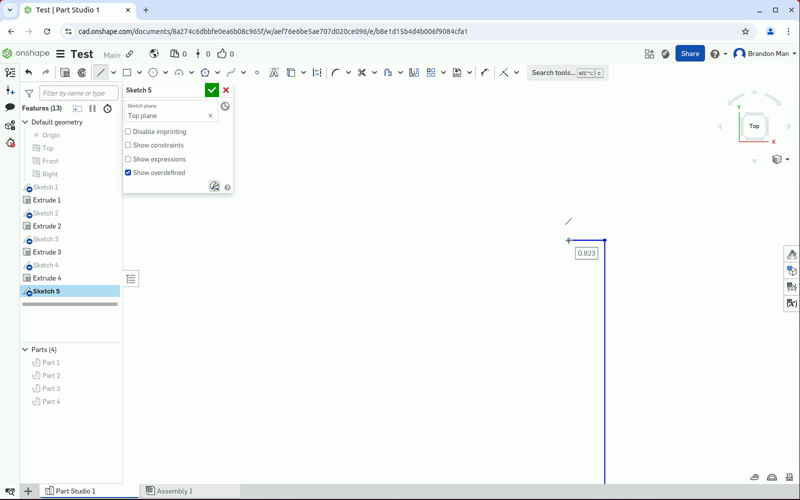
scroll(-6)
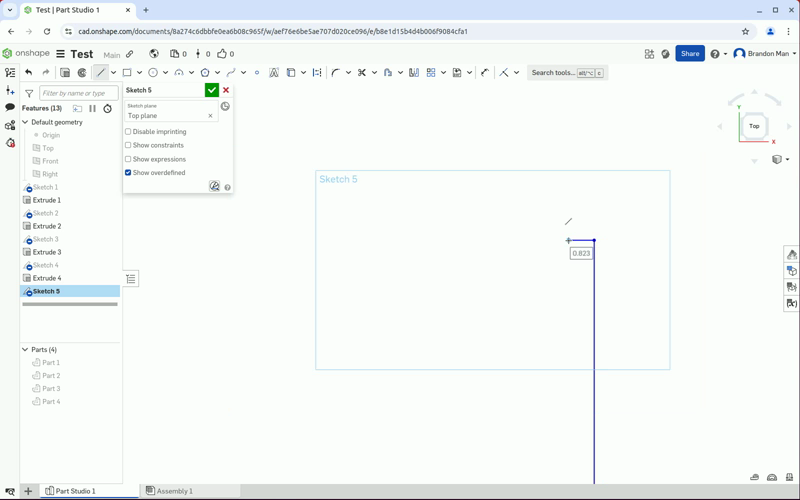
scroll(-6)
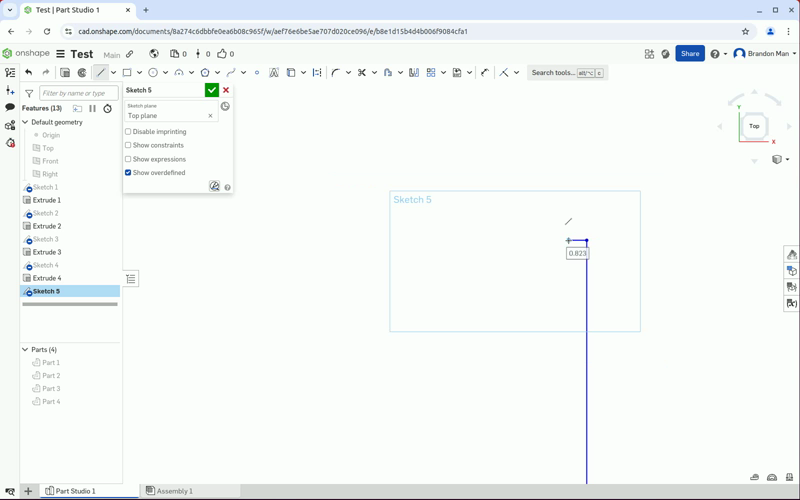
scroll(-6)
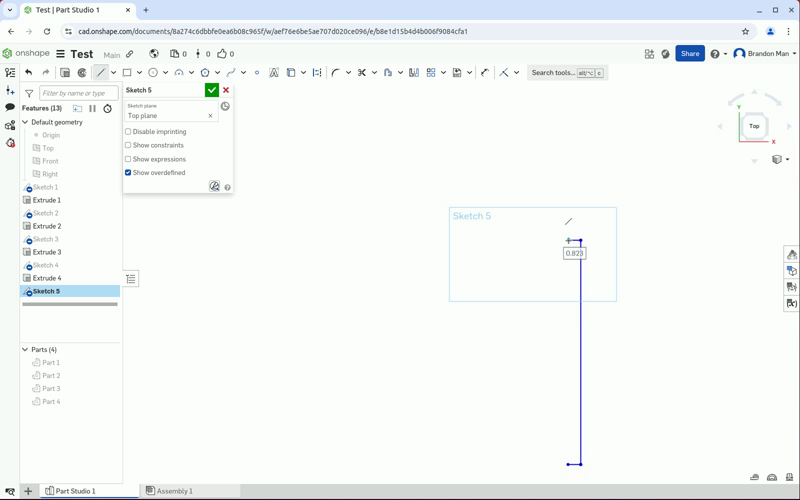
scroll(-6)
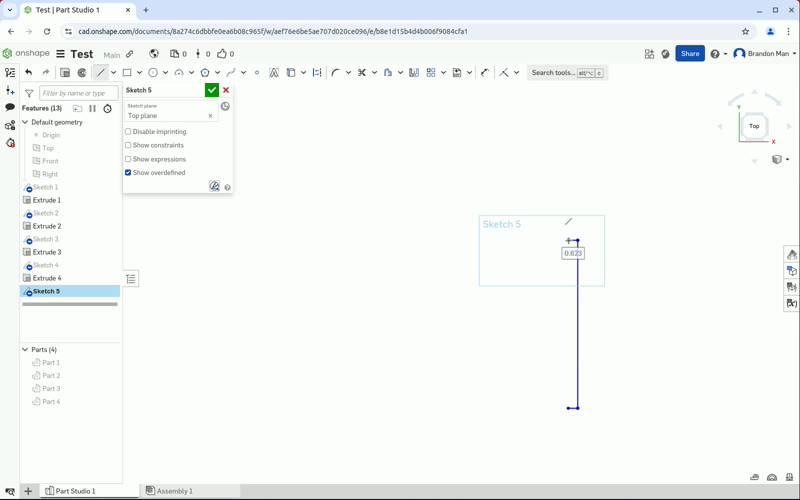
scroll(-6)
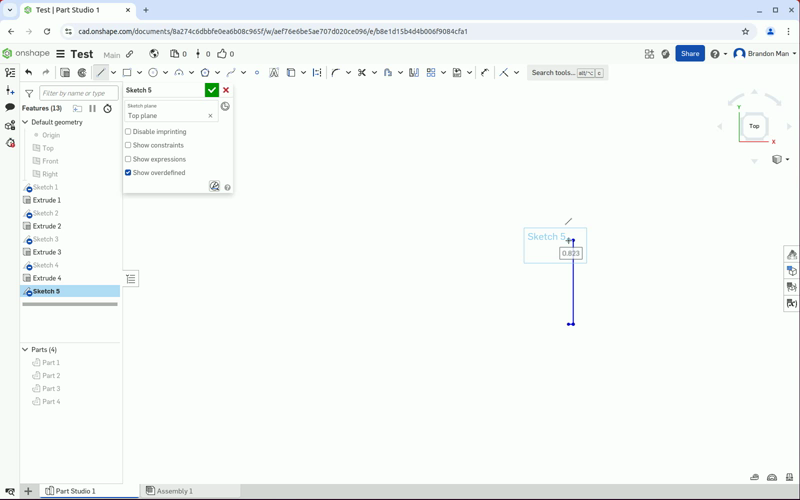
key_up(shift)
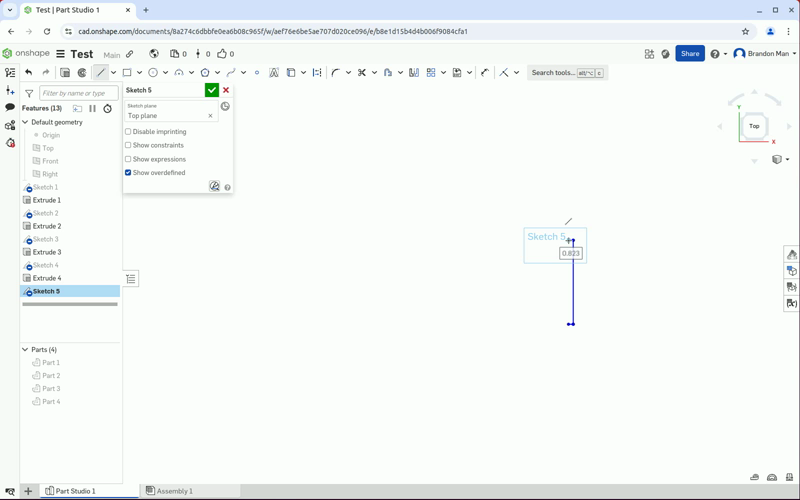
key_down(shift)
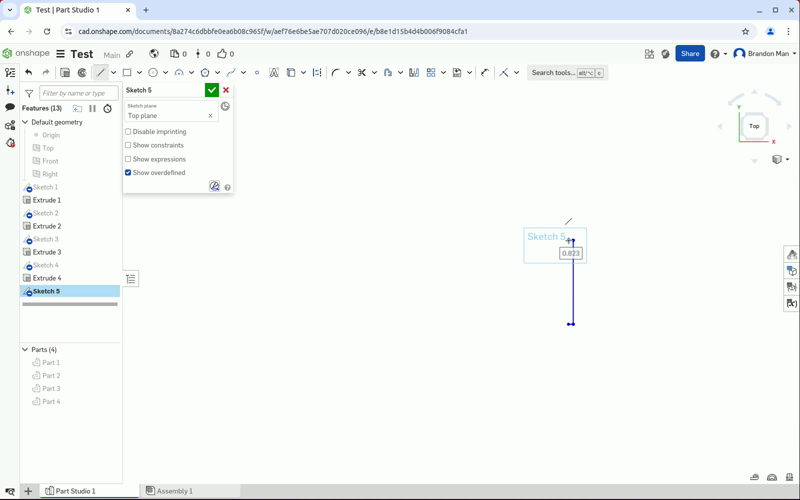
mouse_move(568, 324)
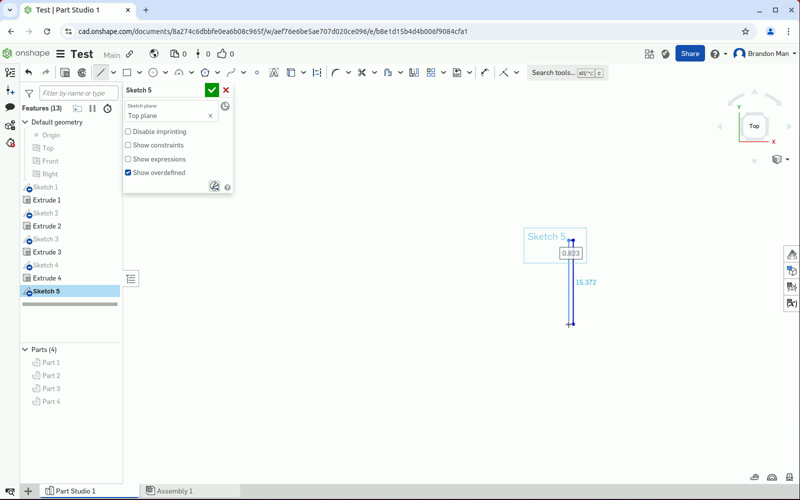
scroll(6)
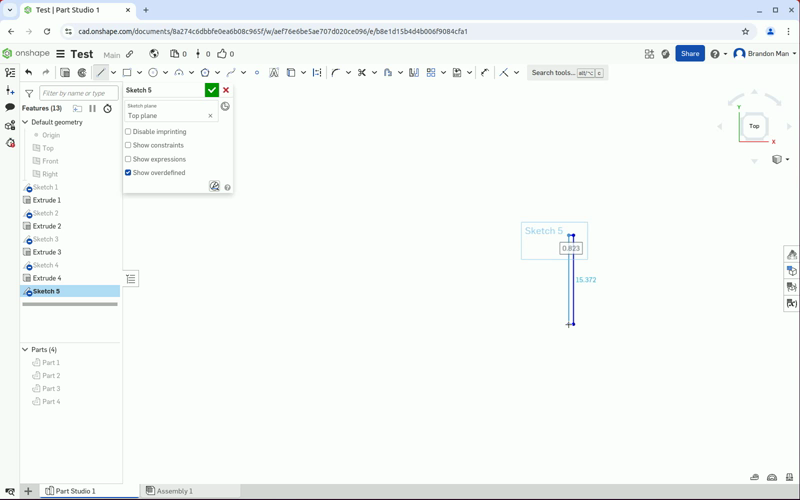
scroll(6)
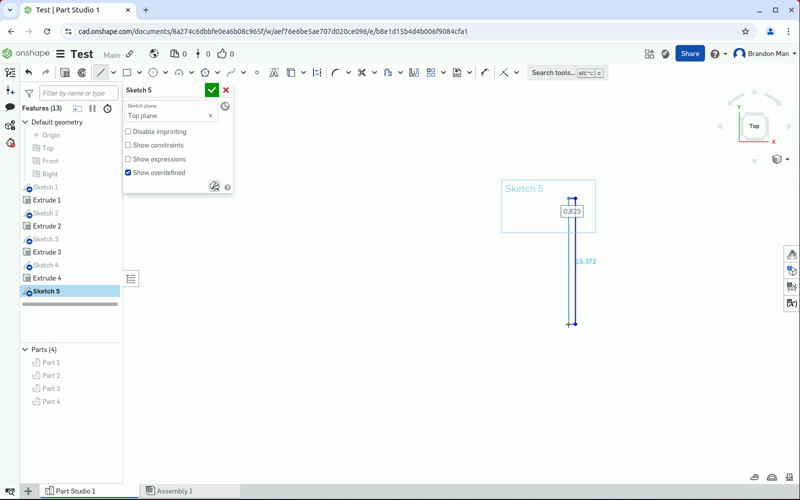
scroll(6)
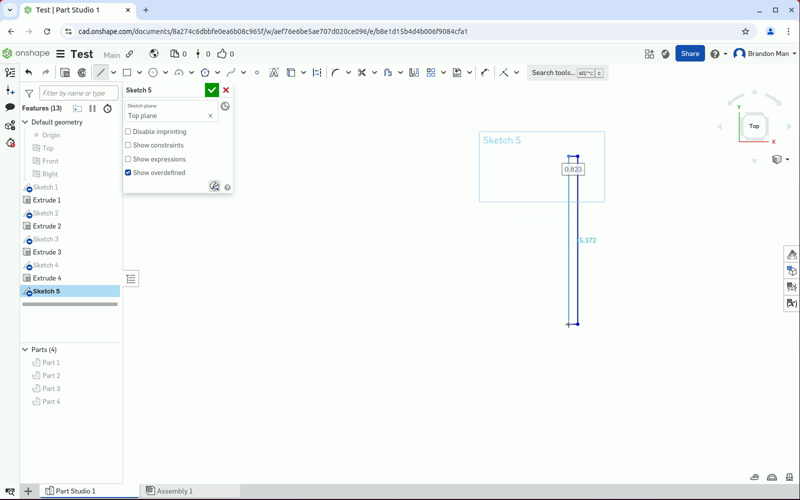
scroll(6)
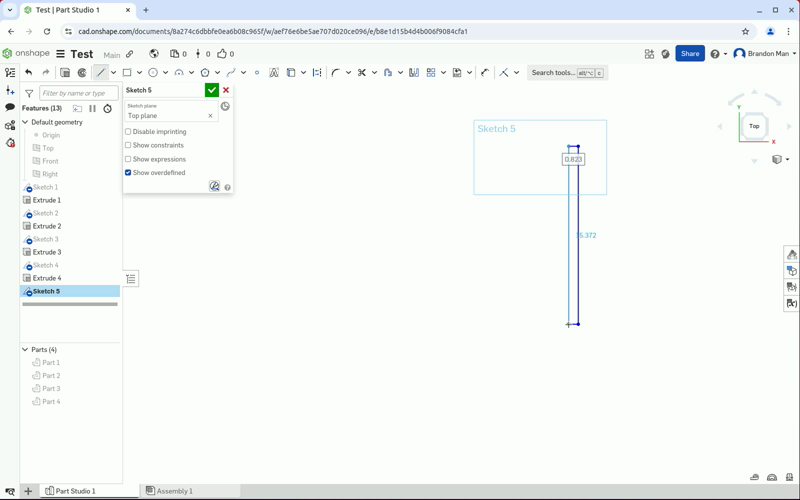
scroll(6)
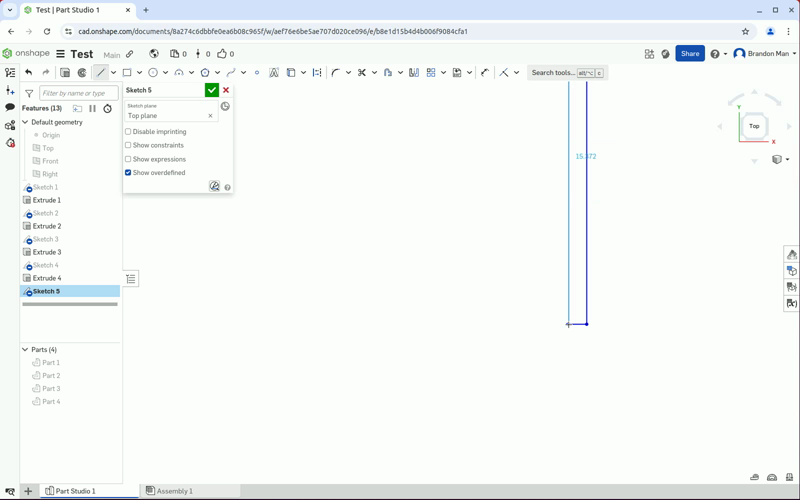
scroll(6)
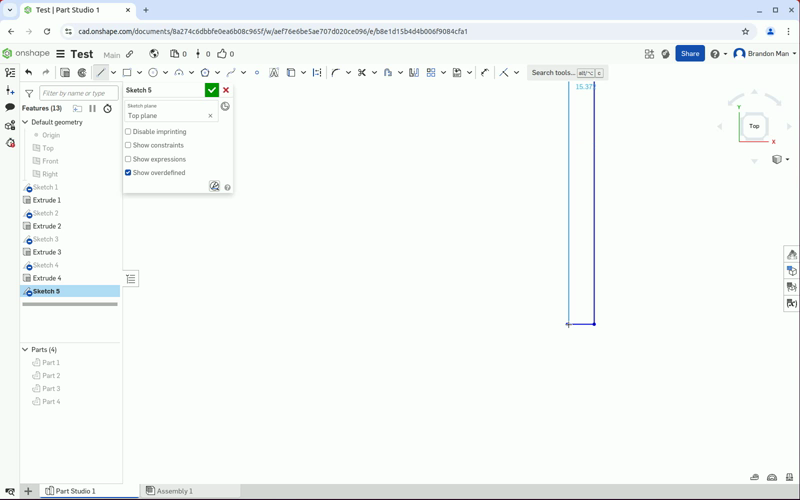
scroll(6)
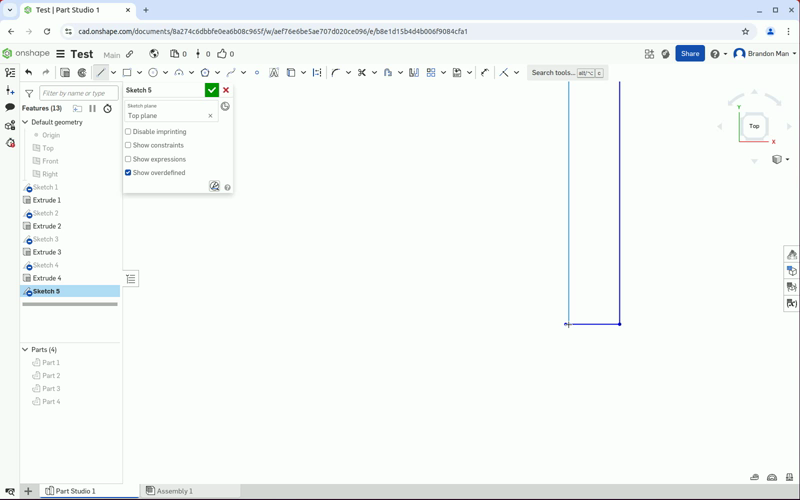
key_up(shift)
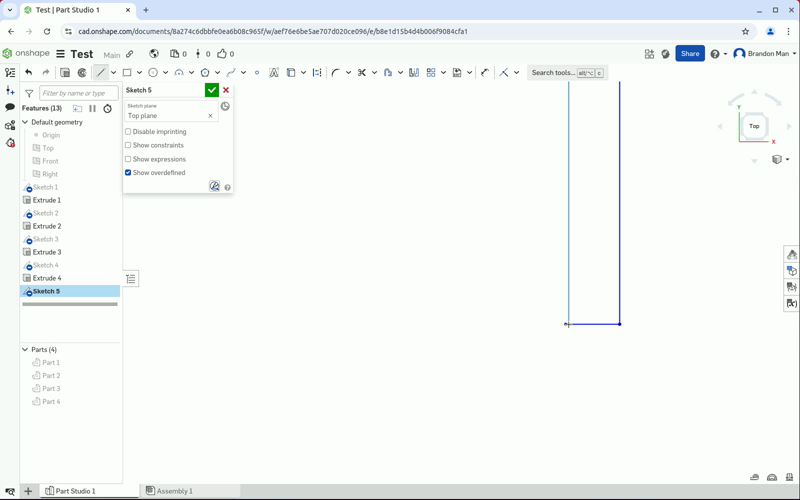
click(568, 324)
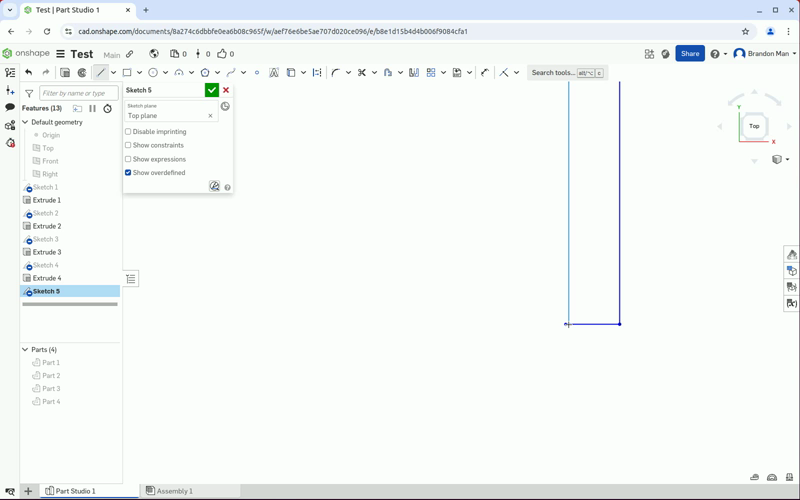
scroll(-6)
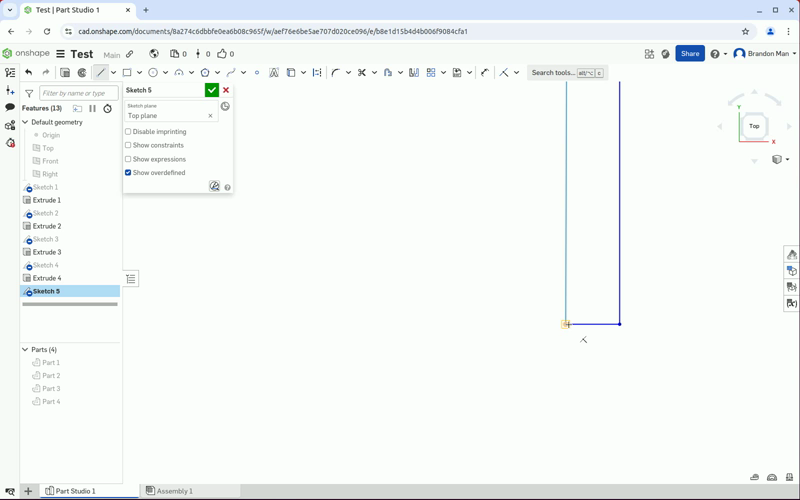
scroll(-6)
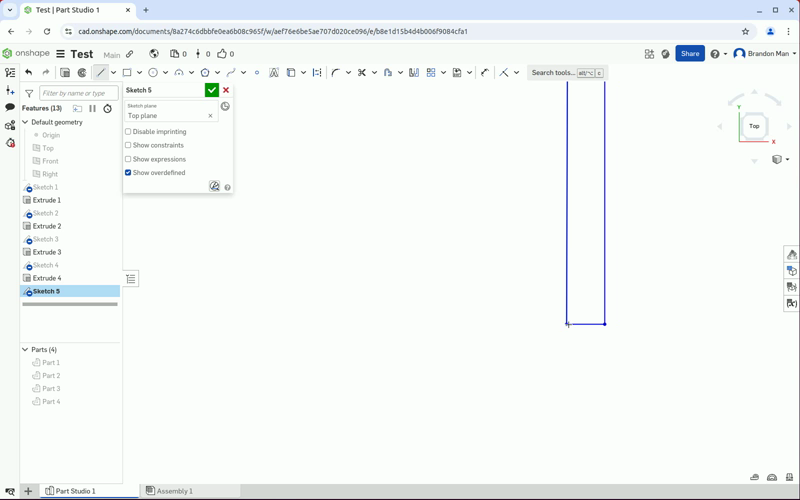
scroll(-6)
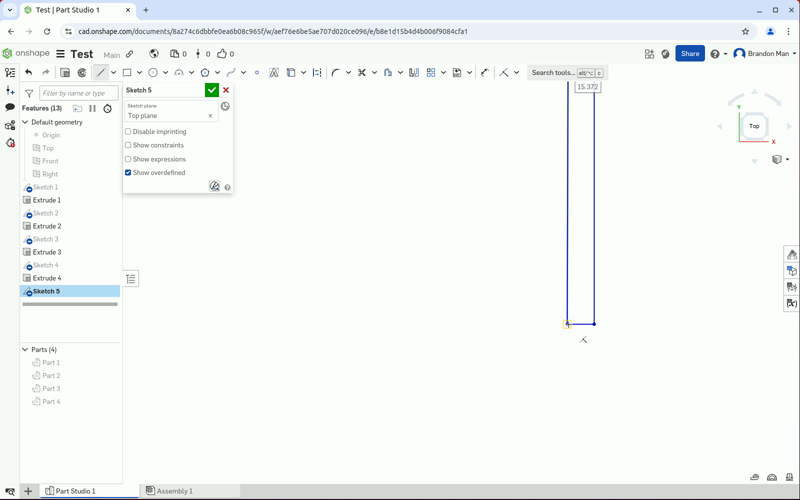
scroll(-6)
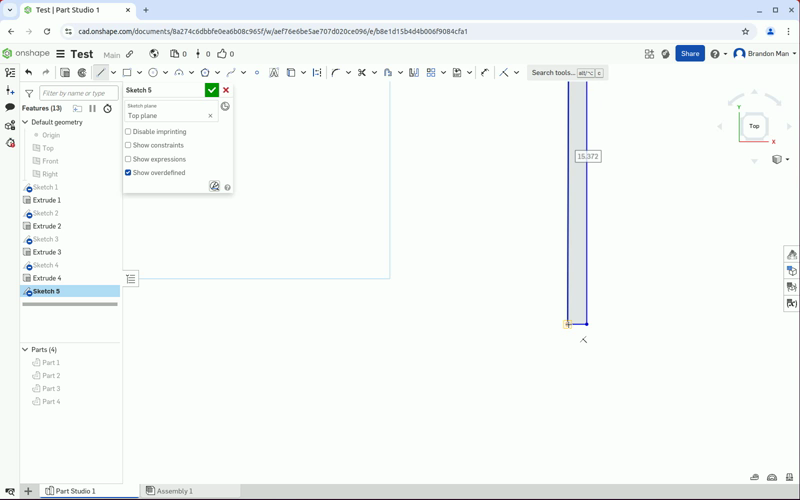
scroll(-6)
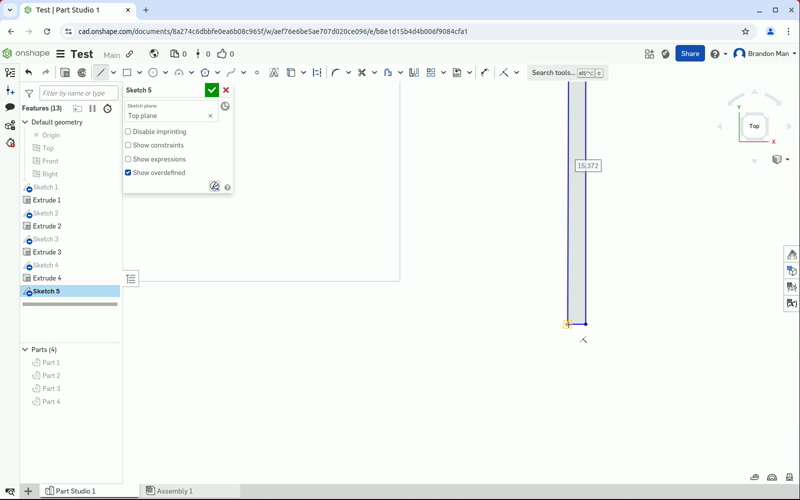
scroll(-6)
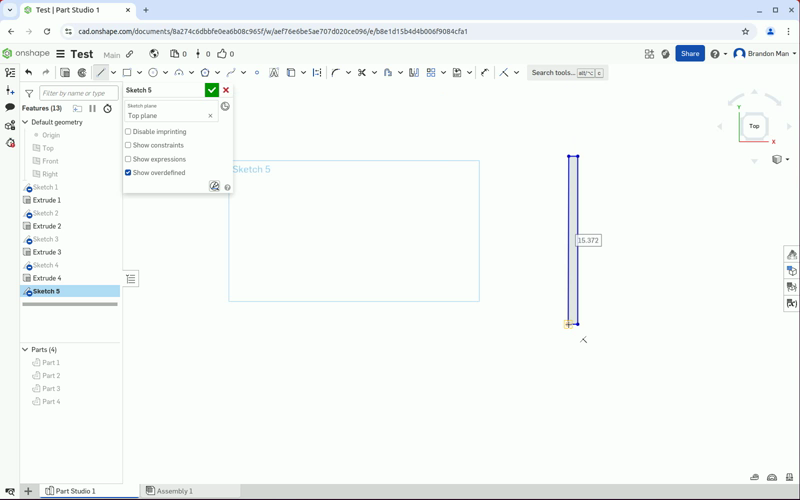
scroll(-6)
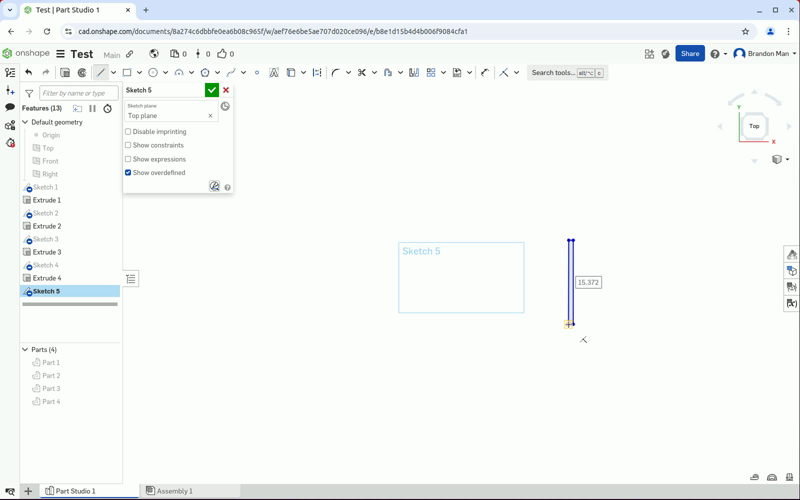
key(esc)
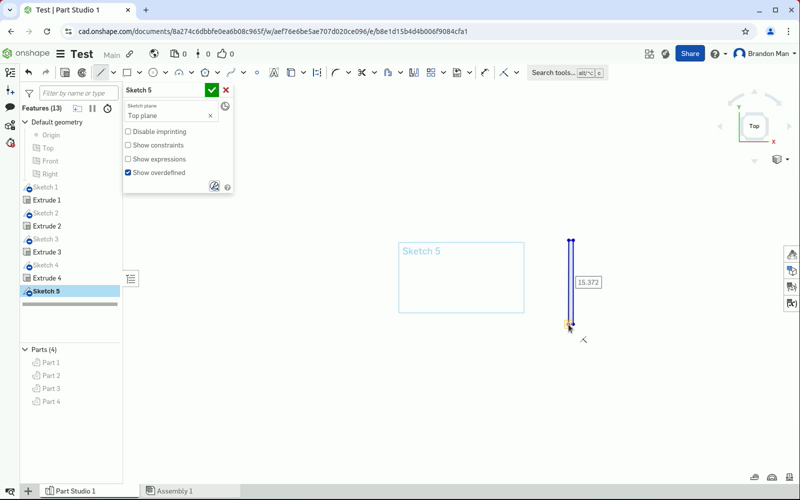
mouse_move(570, 317)
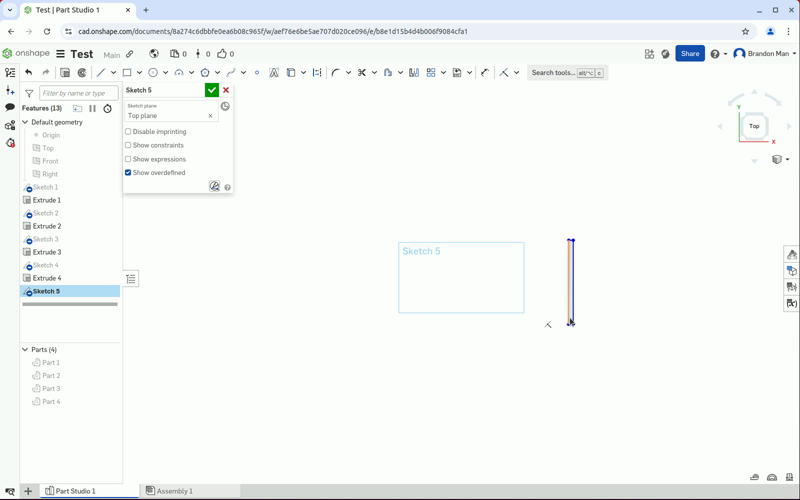
scroll(6)
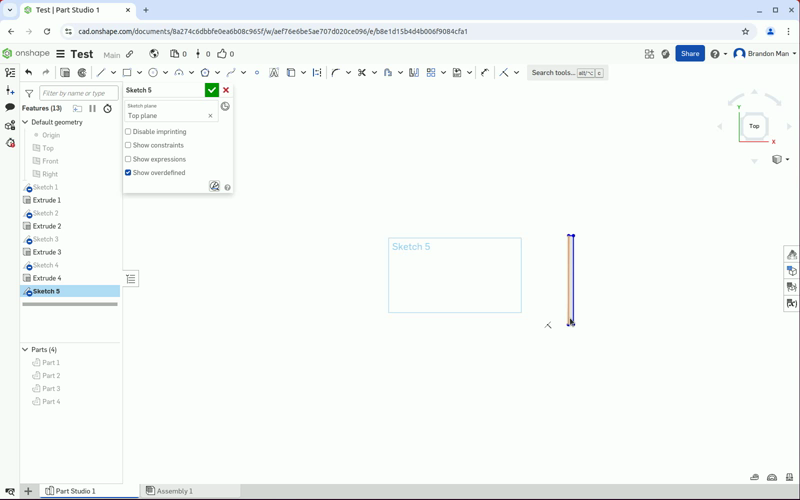
scroll(6)
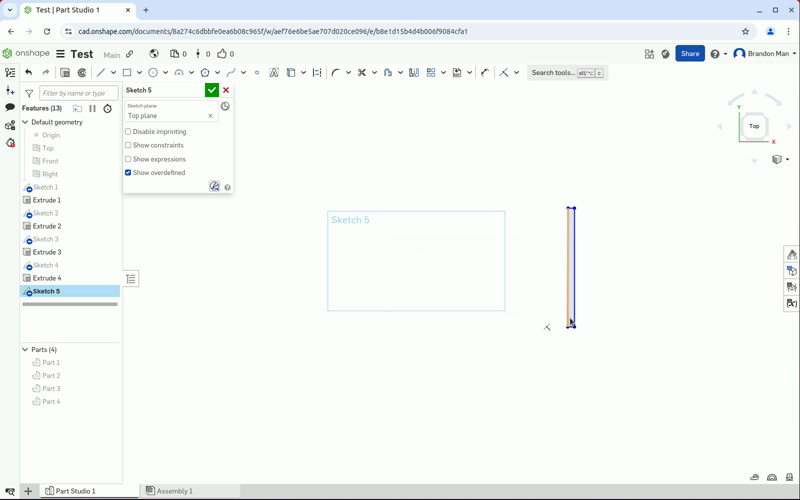
scroll(6)
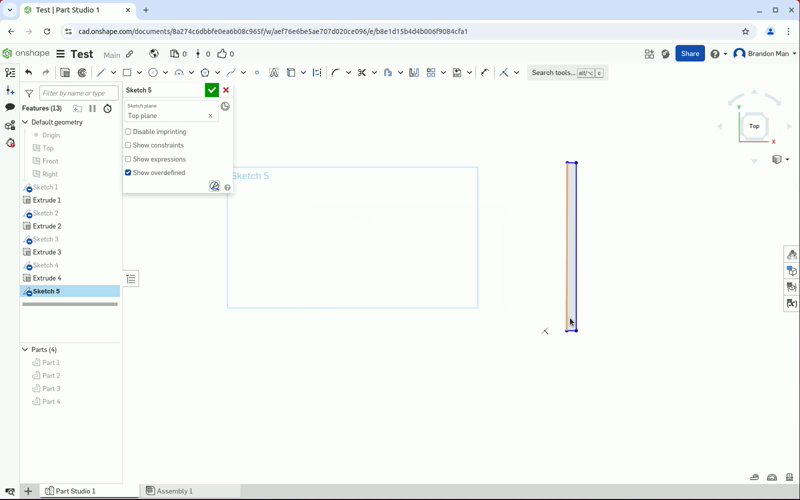
scroll(6)
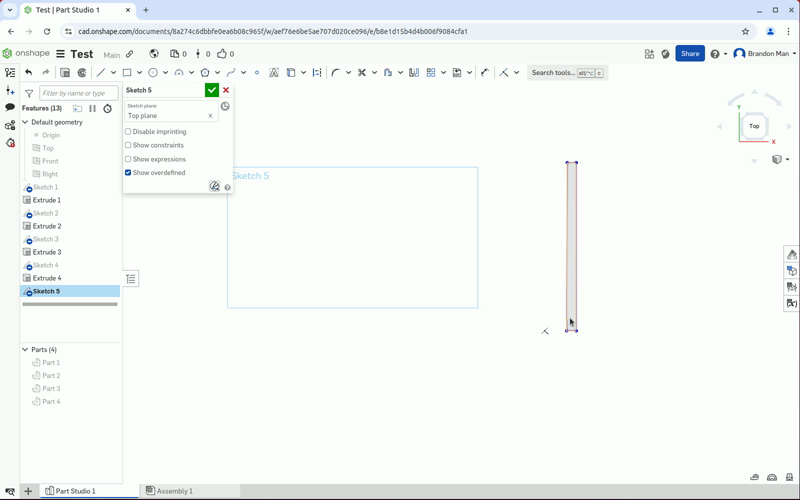
scroll(6)
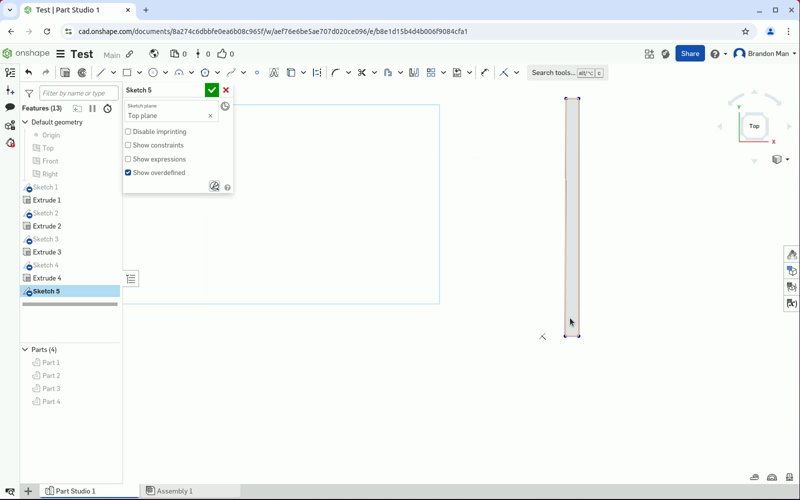
scroll(6)
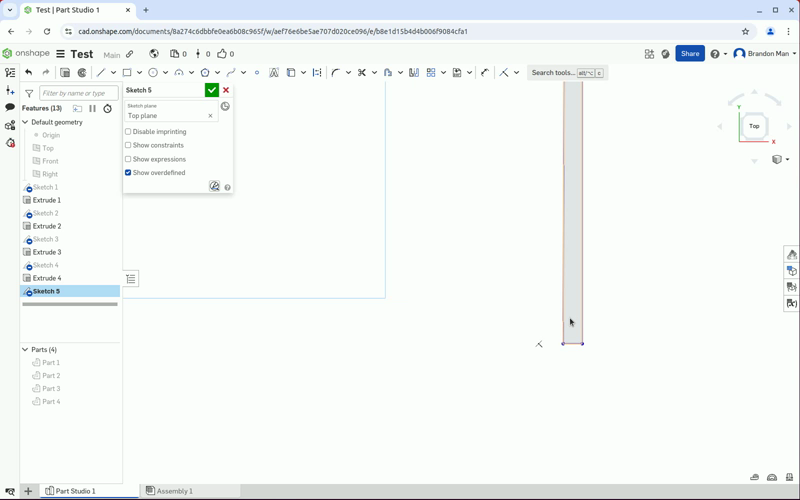
scroll(6)
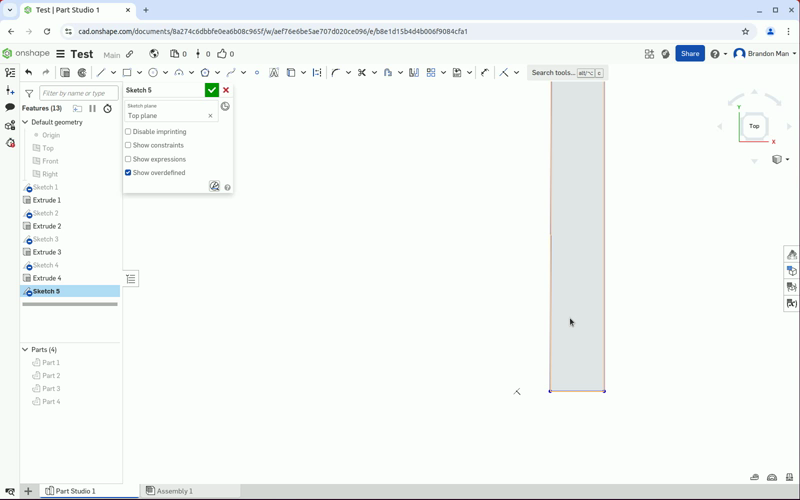
click(570, 317)
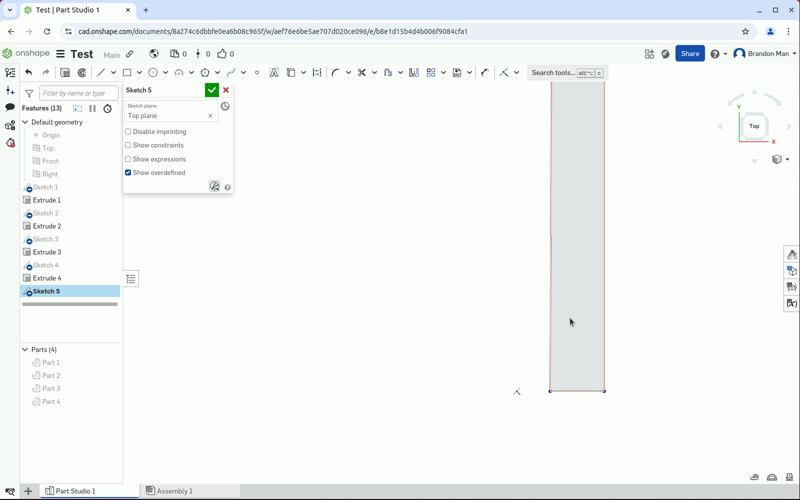
scroll(-6)
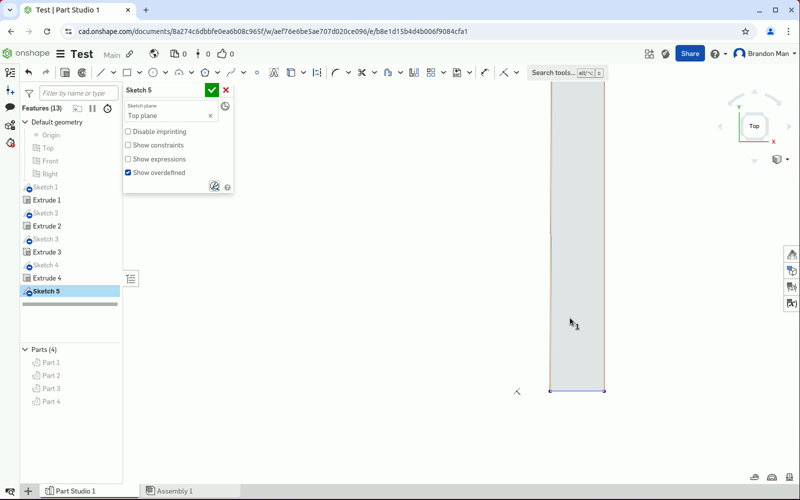
scroll(-6)
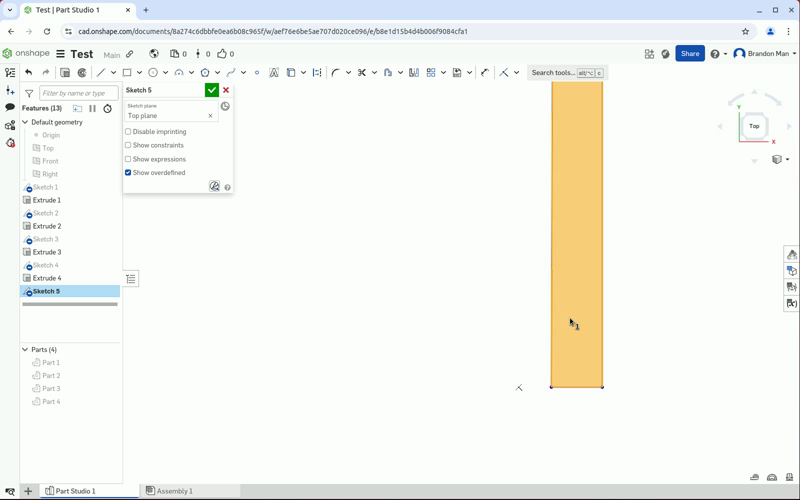
scroll(-6)
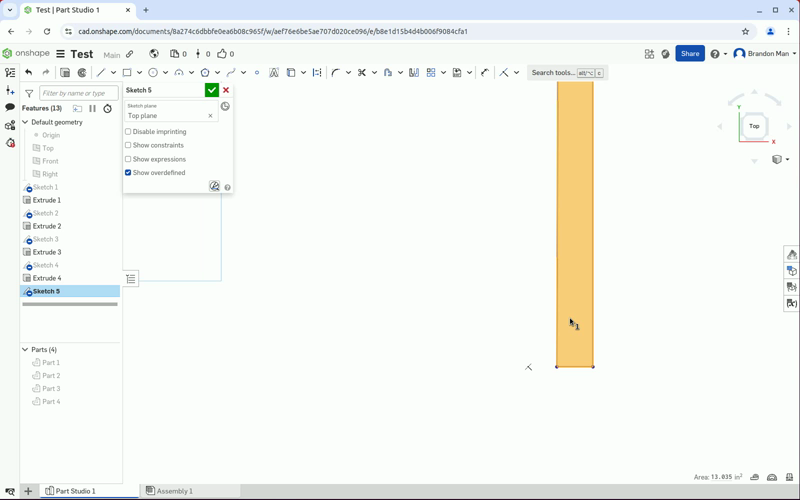
scroll(-6)
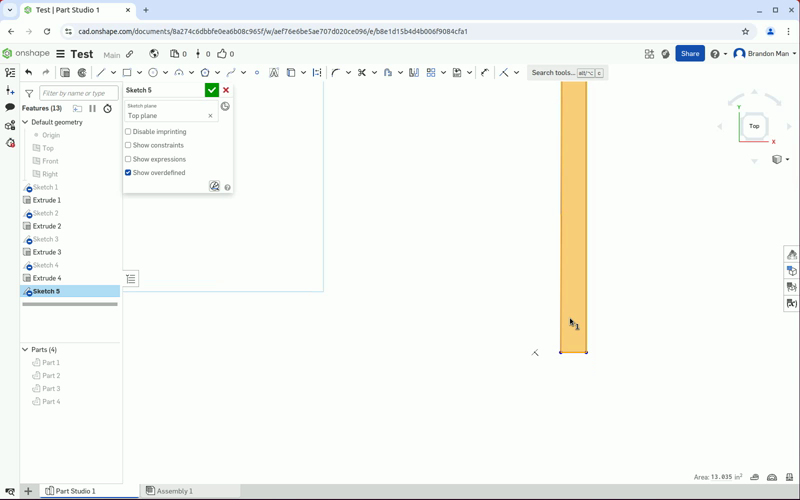
scroll(-6)
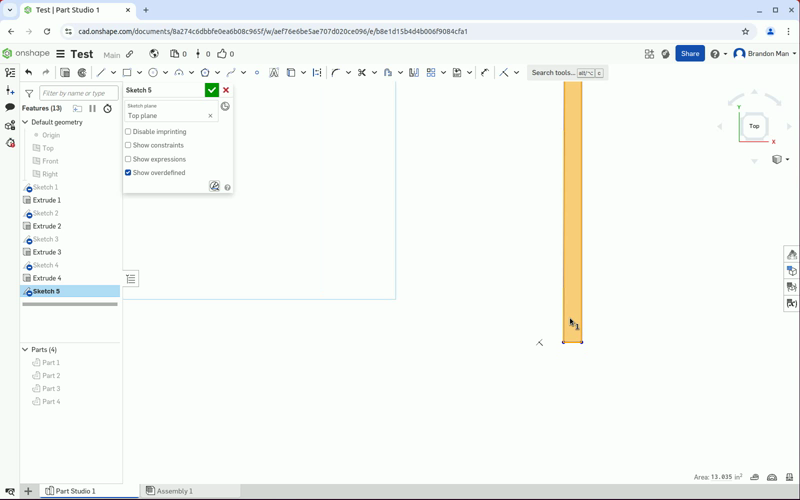
scroll(-6)
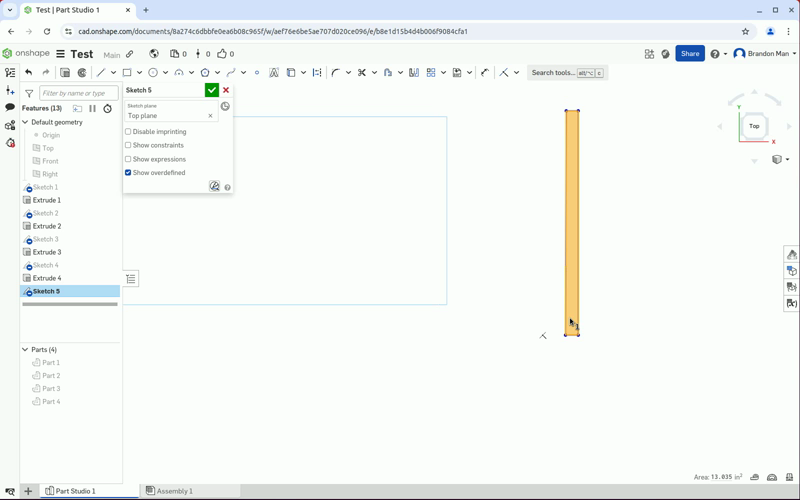
scroll(-6)
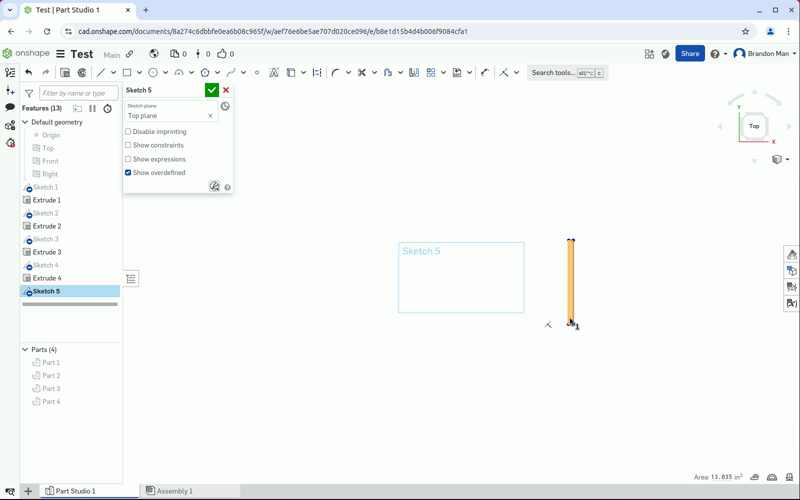
mouse_move(73, 352)
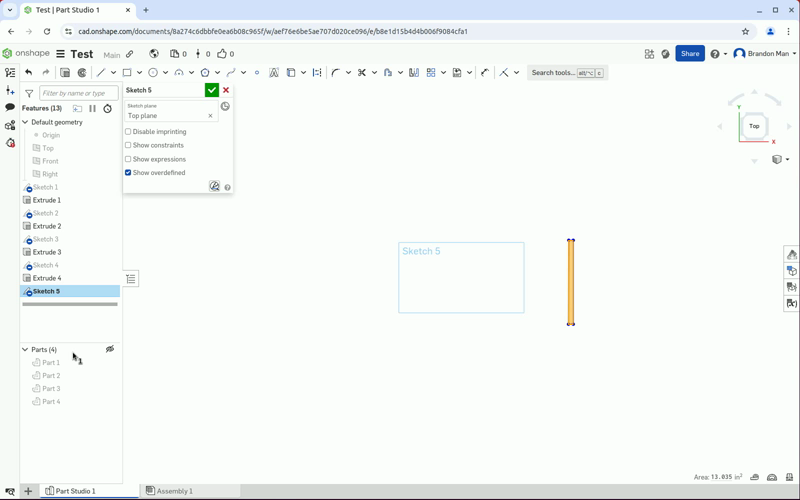
key(shift+y)
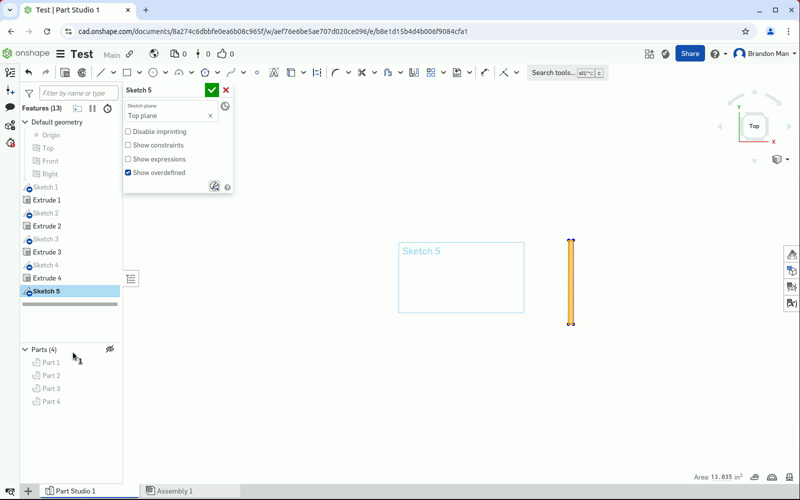
key(shift+e)
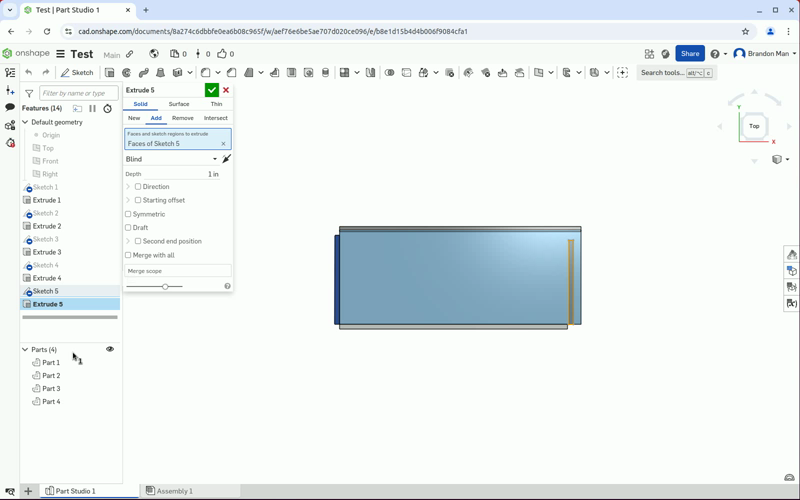
mouse_move(143, 106)
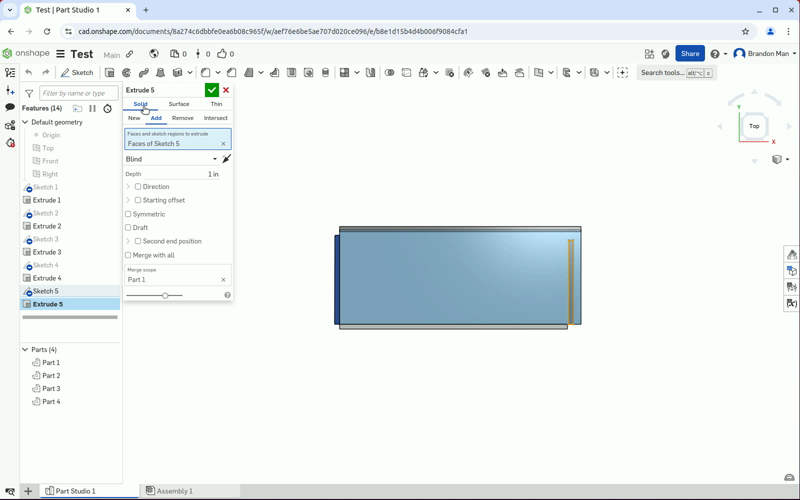
click(143, 106)
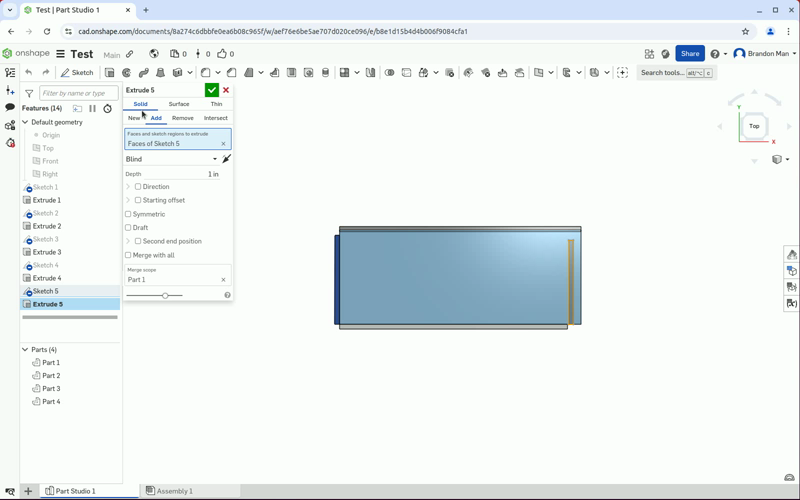
mouse_move(137, 120)
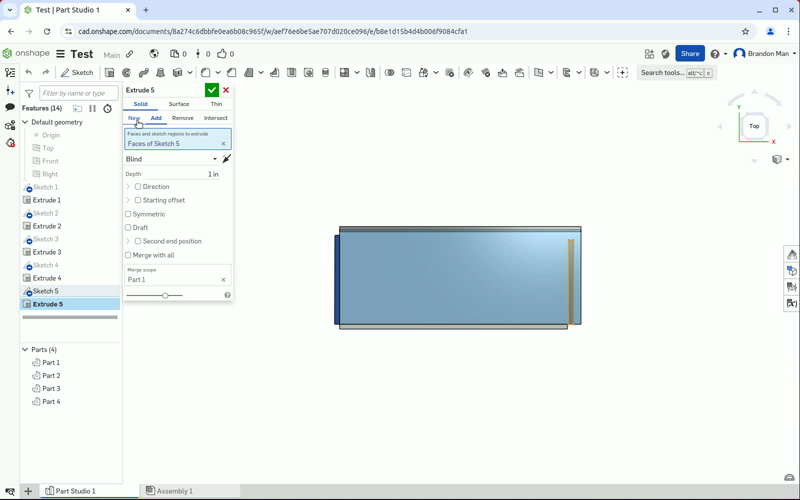
click(137, 120)
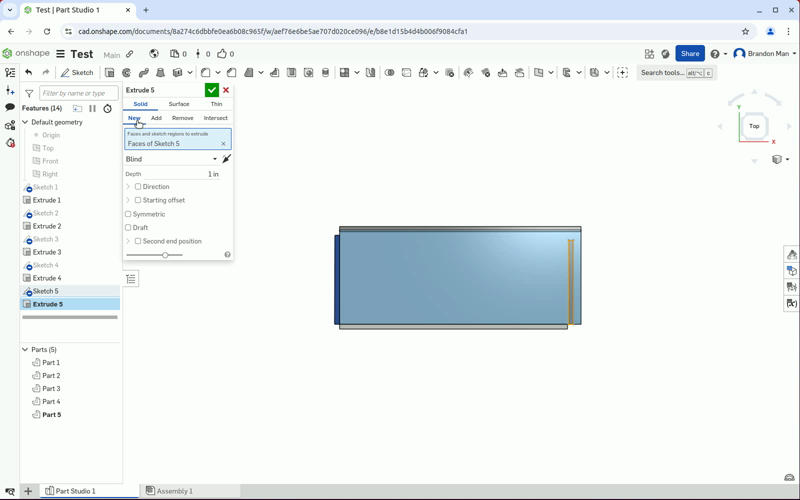
key(tab, 4)
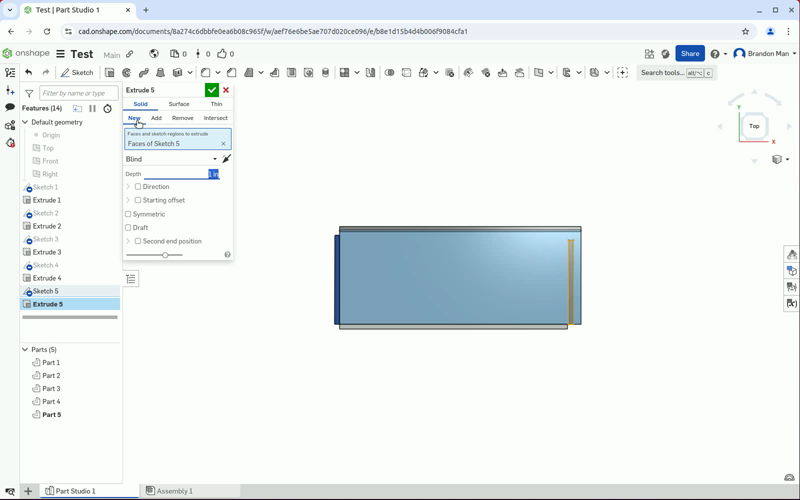
text(0.241)
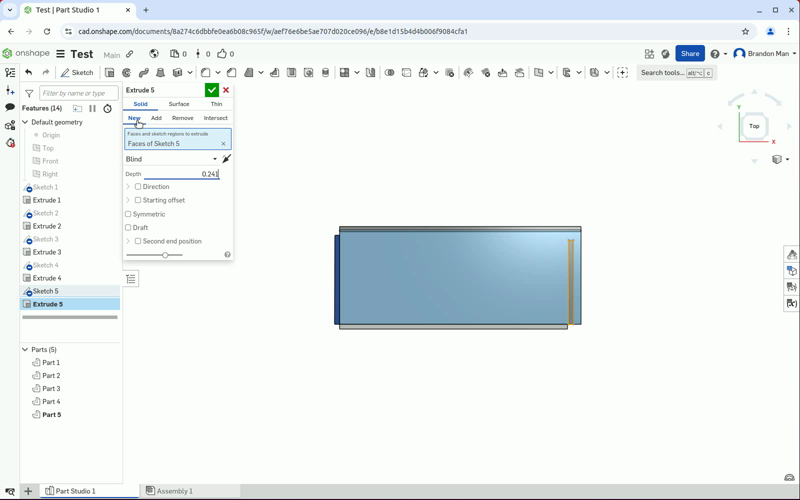
key(enter)
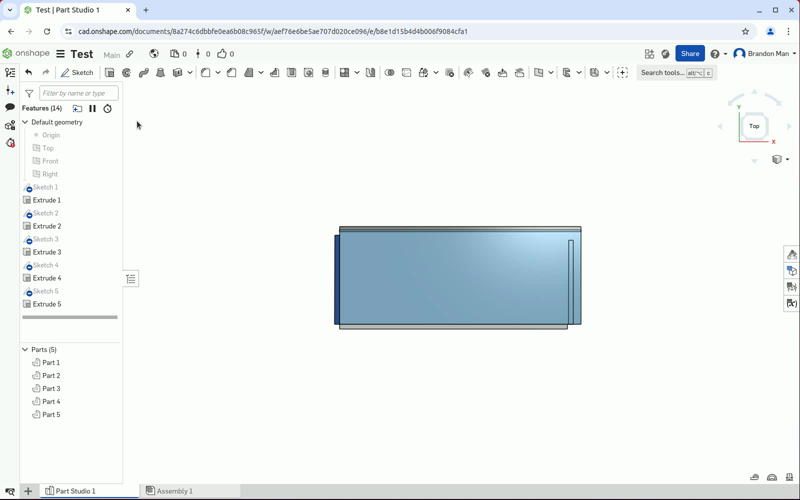
key(shift+h)
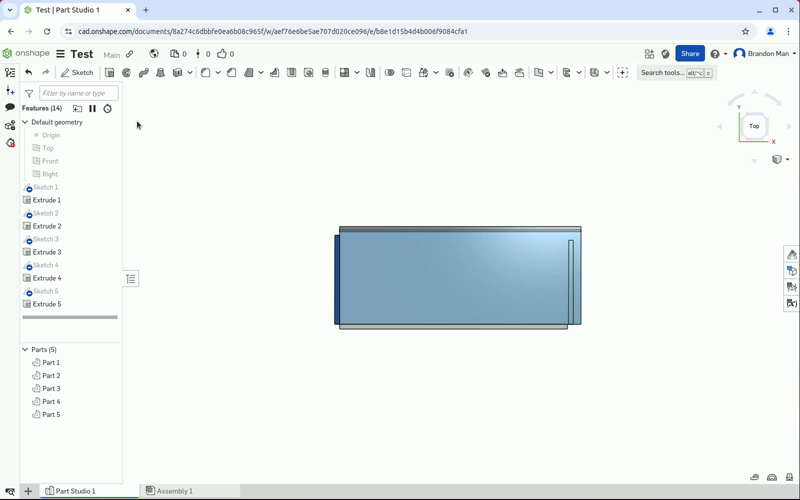
key(shift+h)
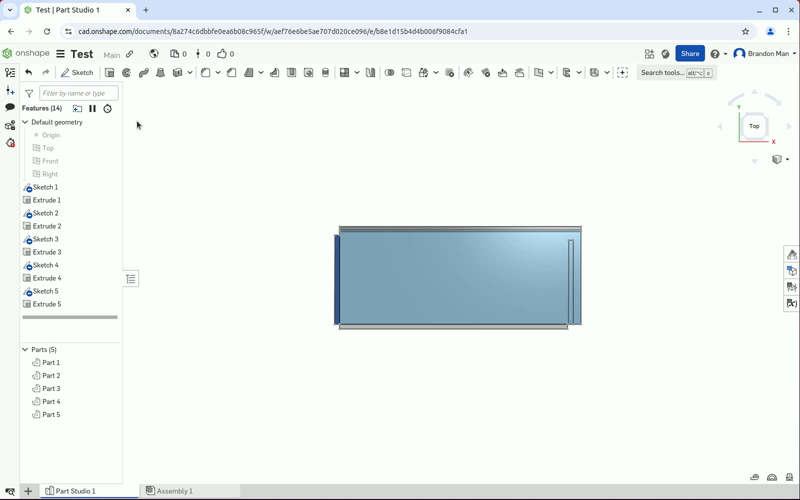
key(shift+7)
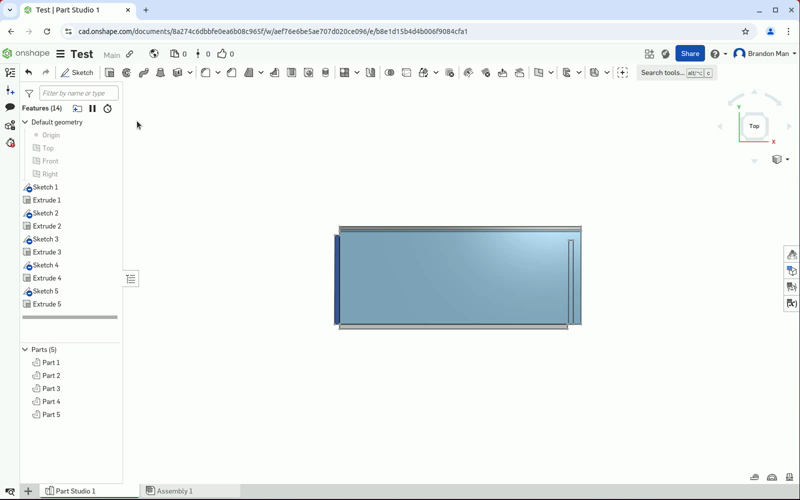
key(up, 3)
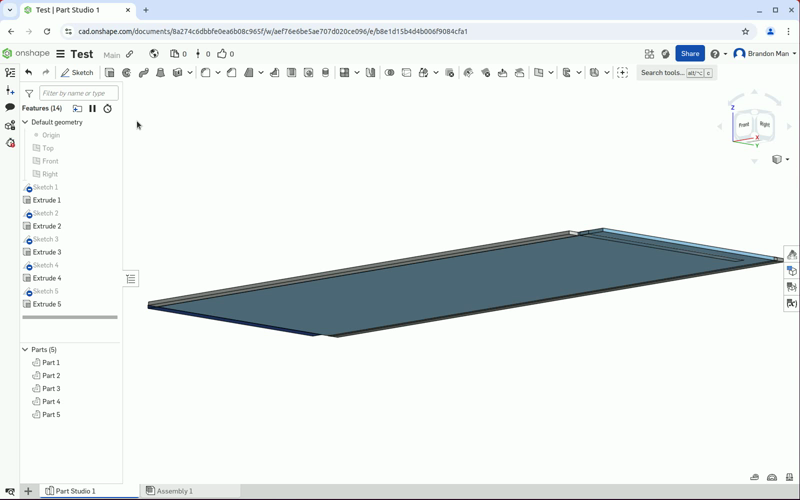
key(left, 3)
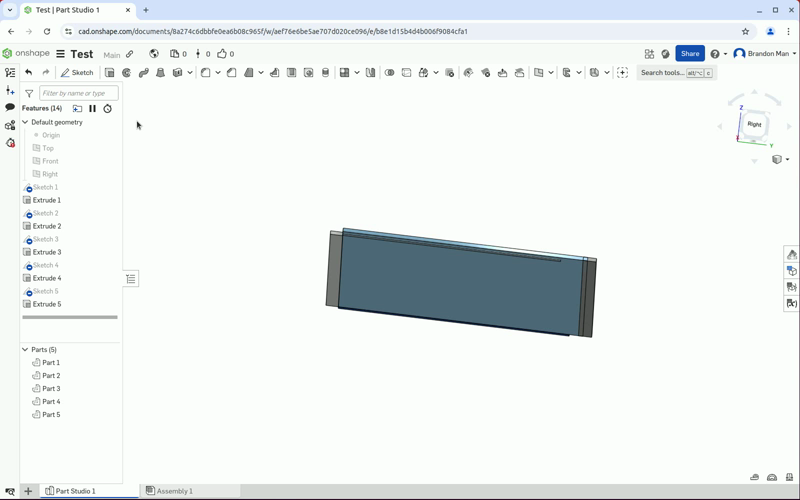
key(right, 3)
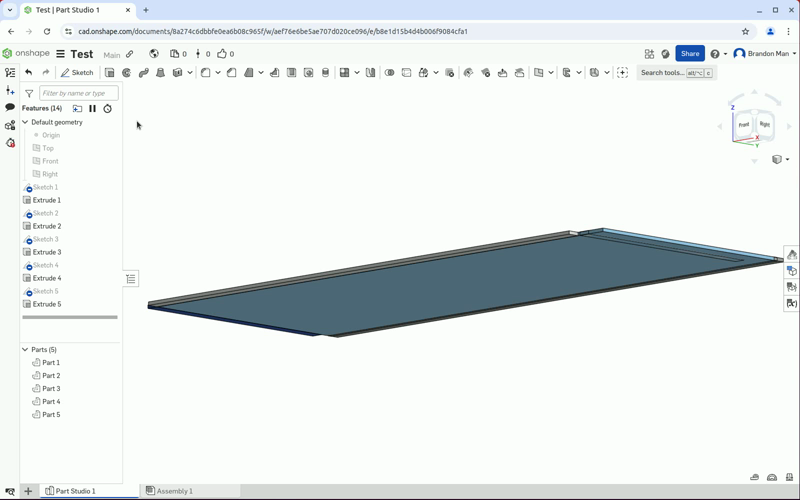
key(down, 3)
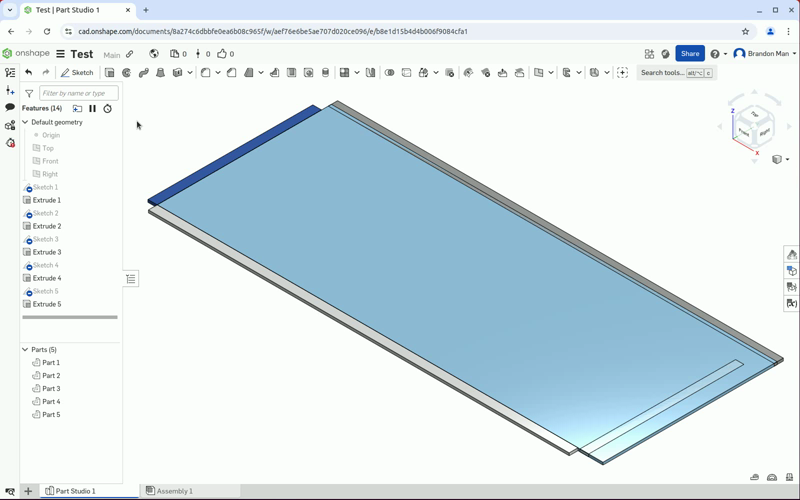
mouse_move(73, 189)
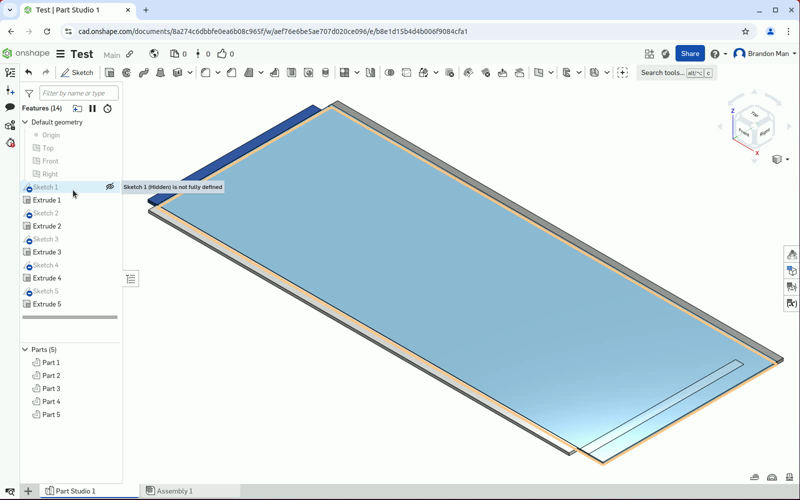
click(73, 189)